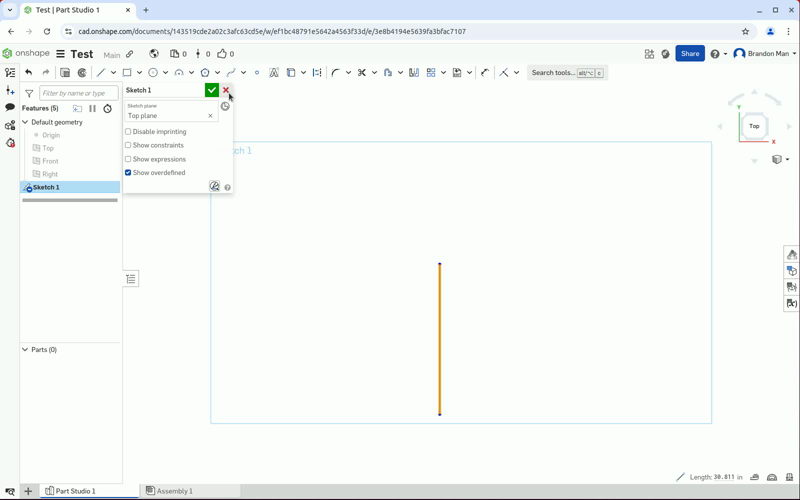
key(shift+h)
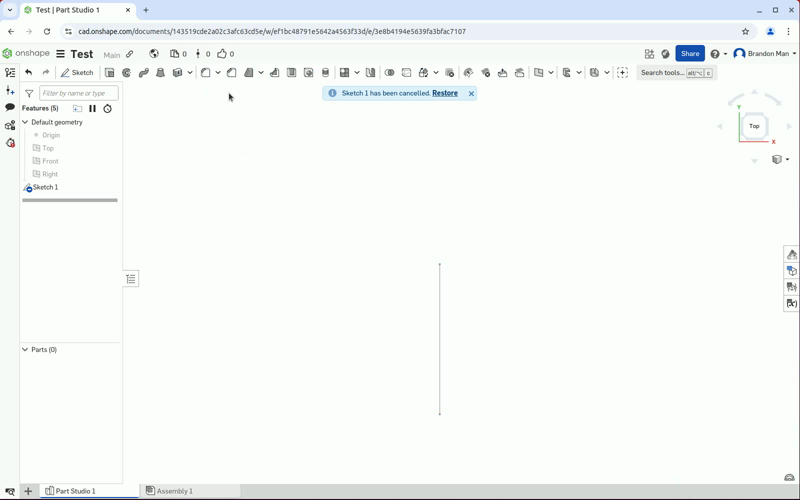
key(shift+s)
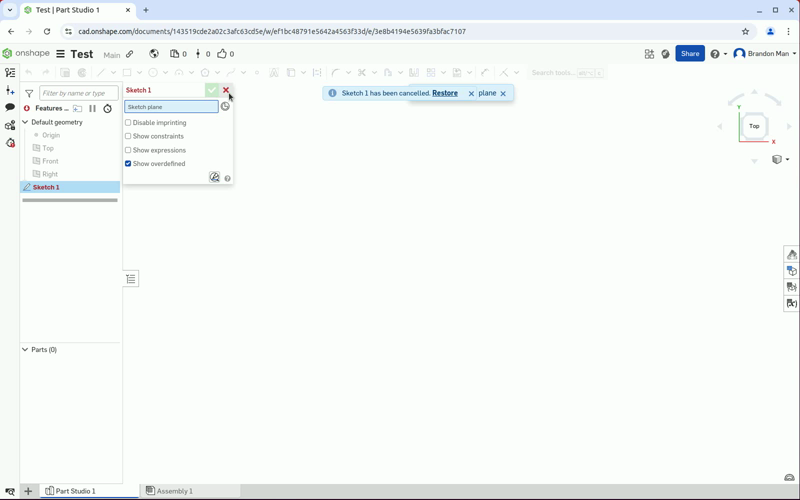
mouse_move(73, 150)
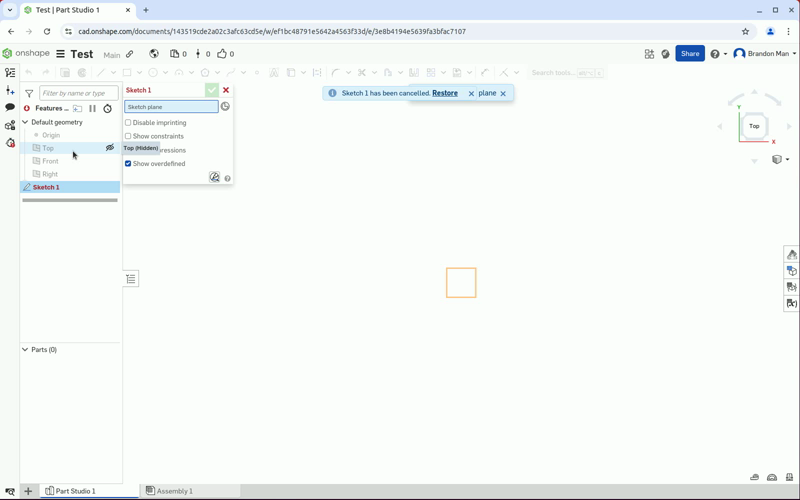
click(73, 150)
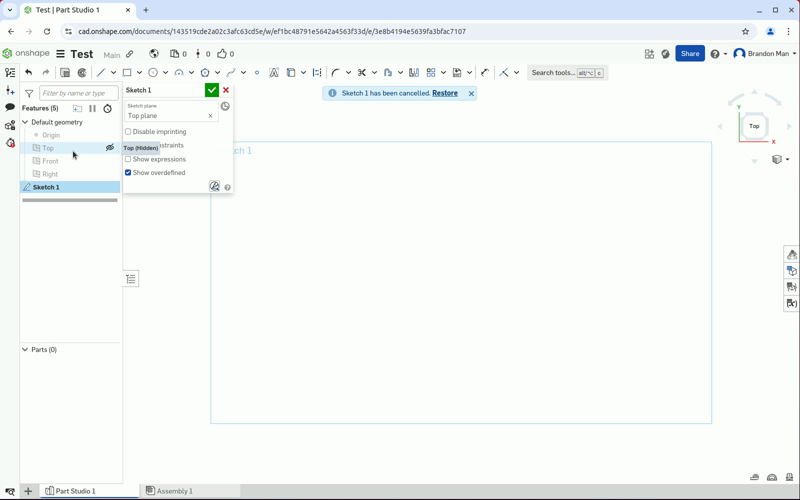
mouse_move(73, 352)
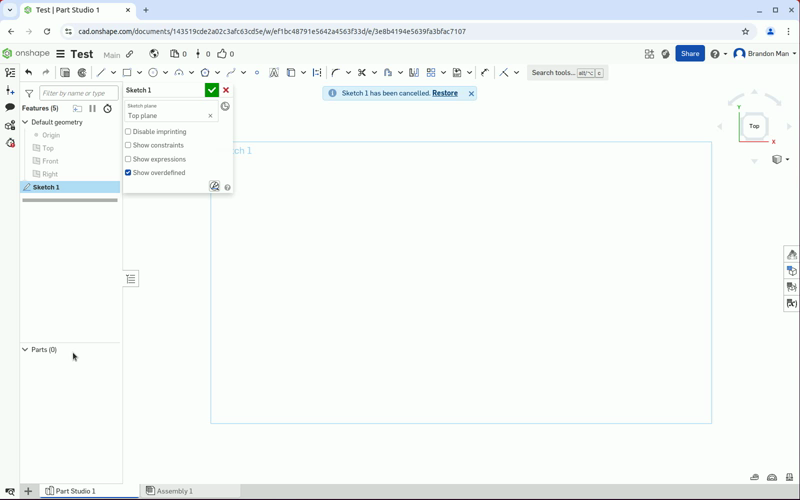
key(y)
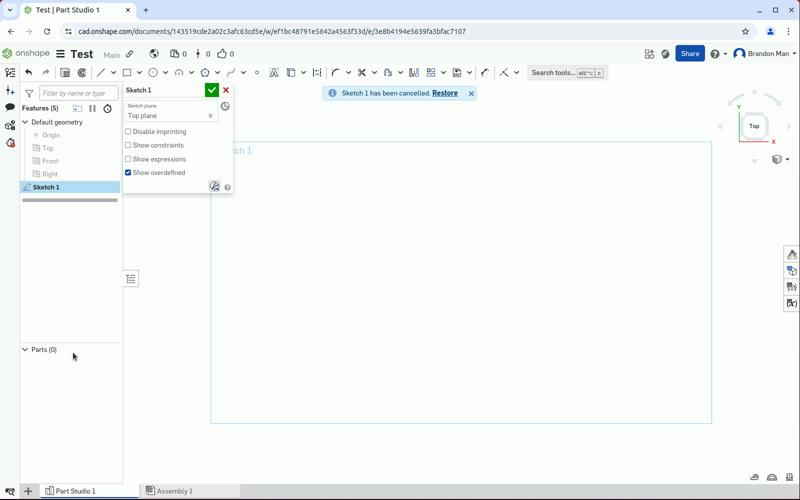
key(l)
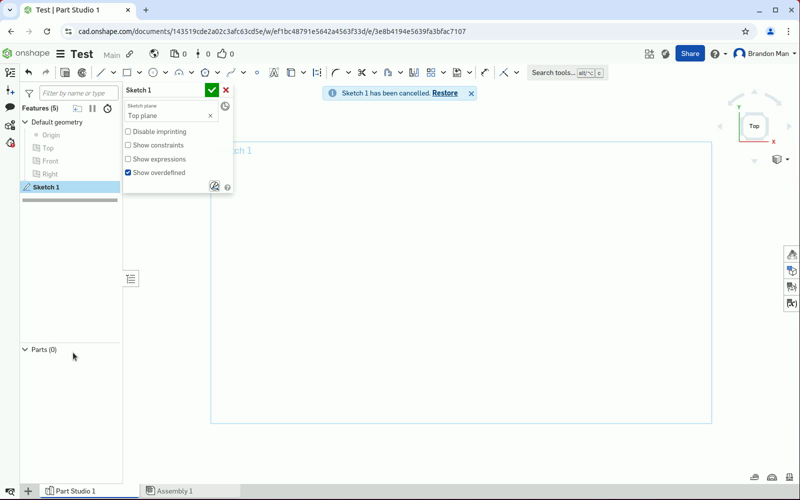
key_down(shift)
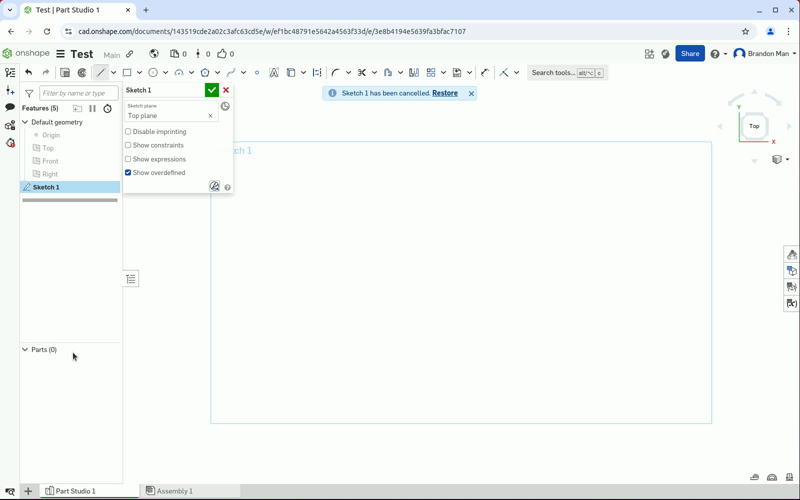
mouse_move(429, 292)
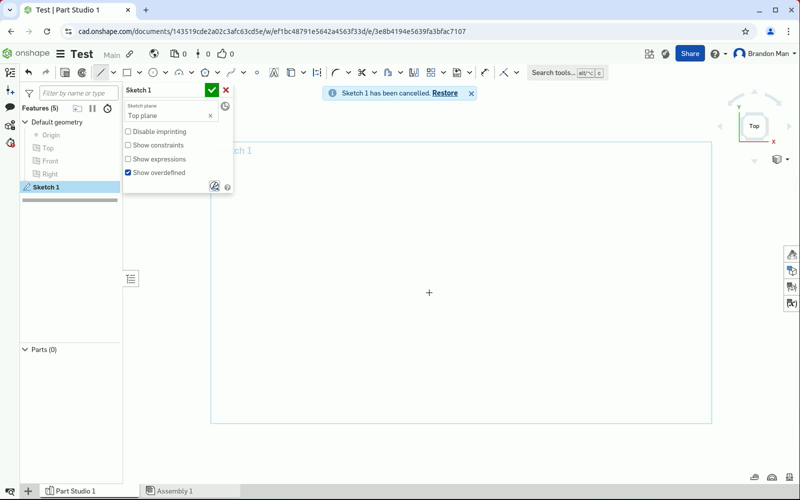
click(429, 292)
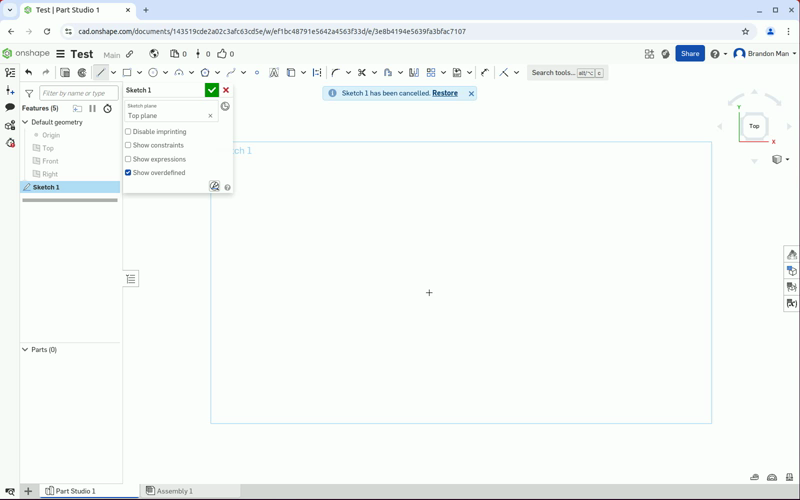
key_up(shift)
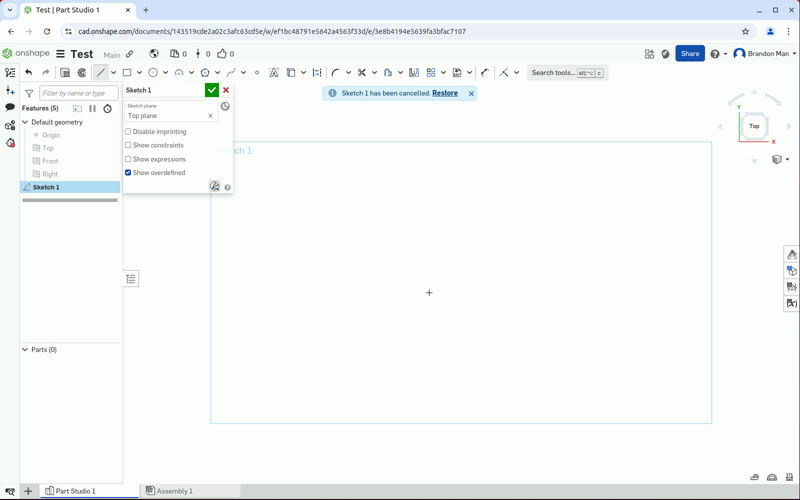
key_down(shift)
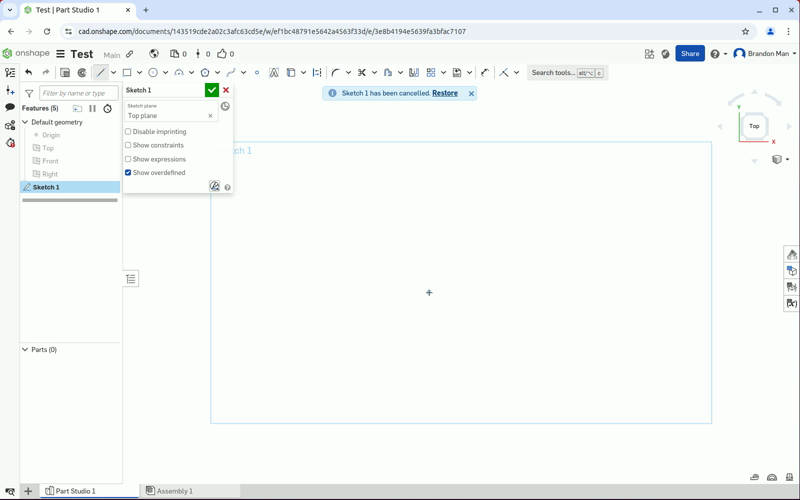
mouse_move(459, 292)
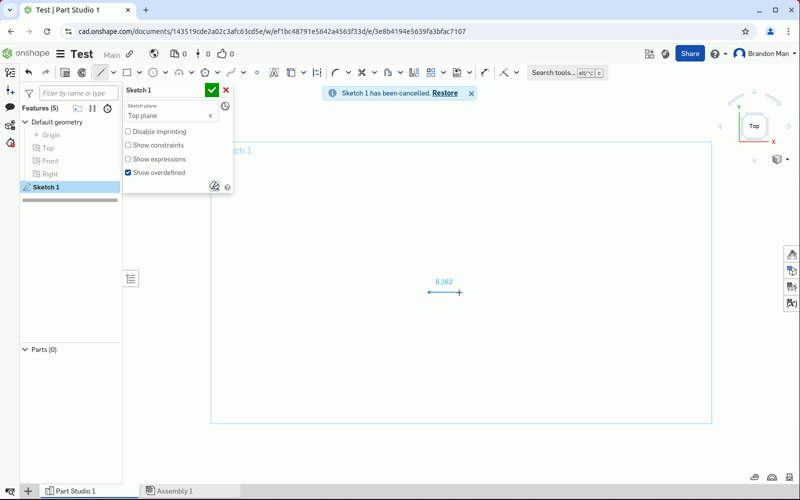
mouse_move(451, 292)
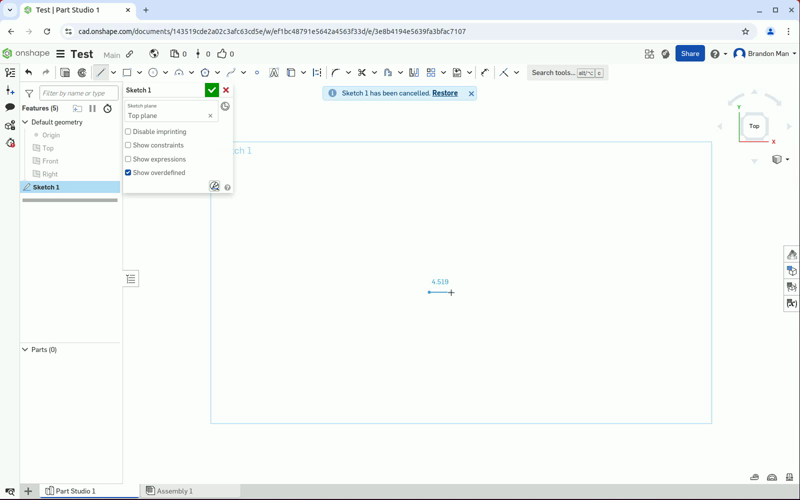
click(451, 292)
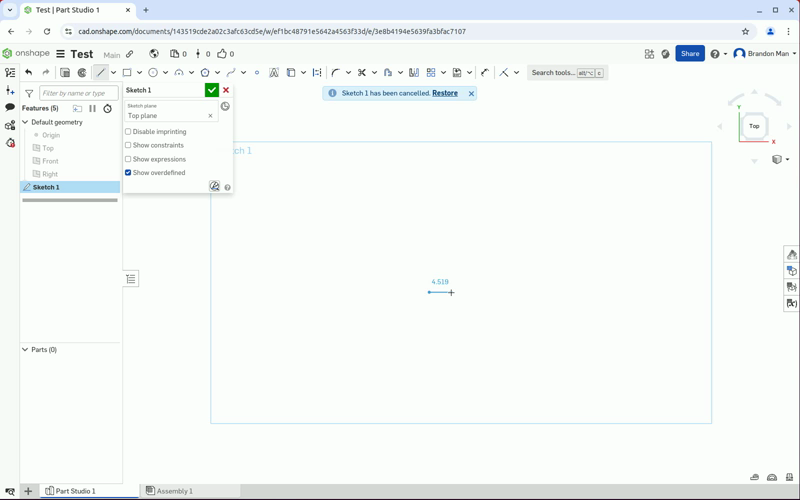
key_up(shift)
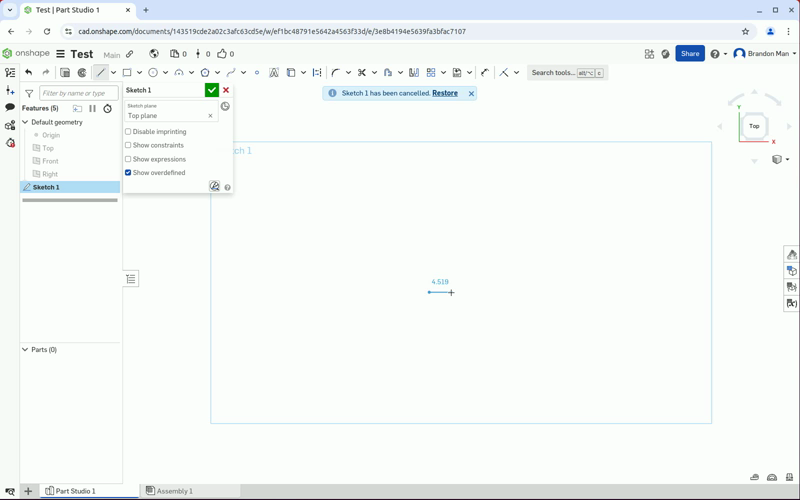
key_down(shift)
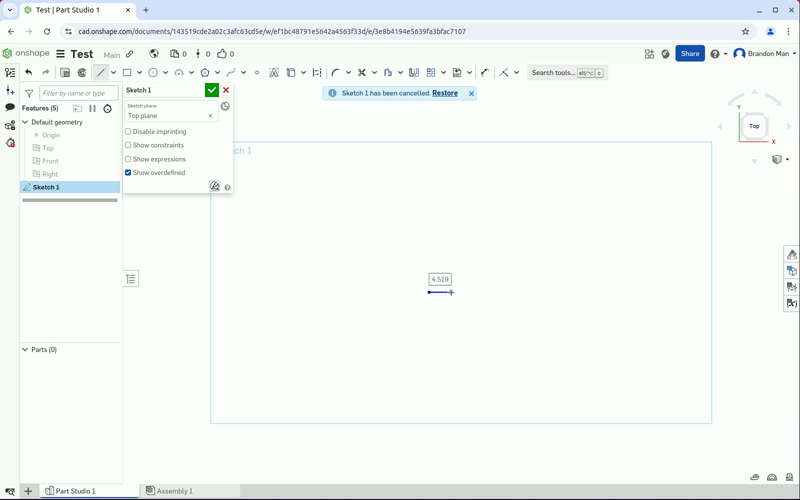
mouse_move(481, 292)
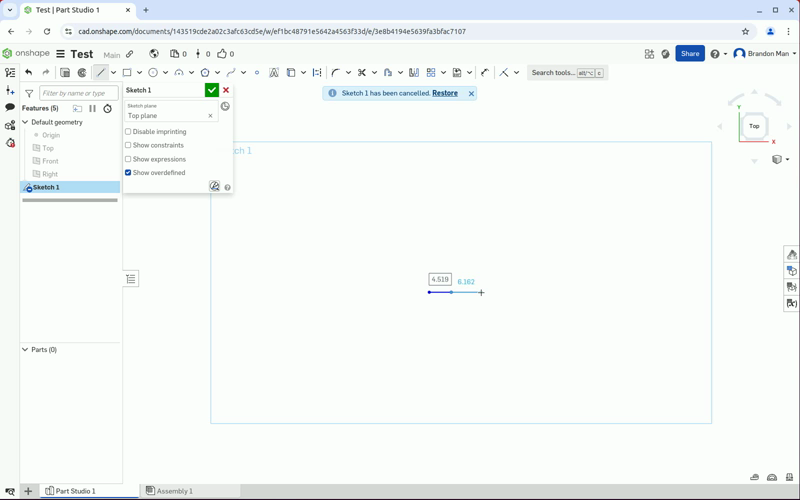
mouse_move(451, 272)
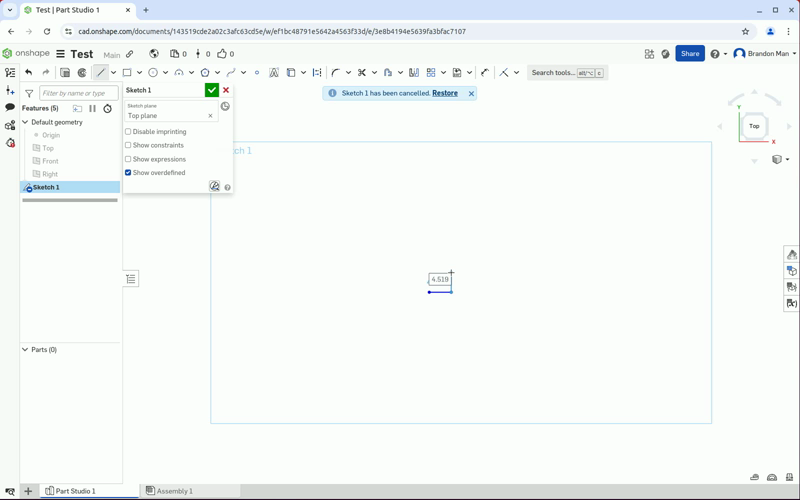
click(451, 272)
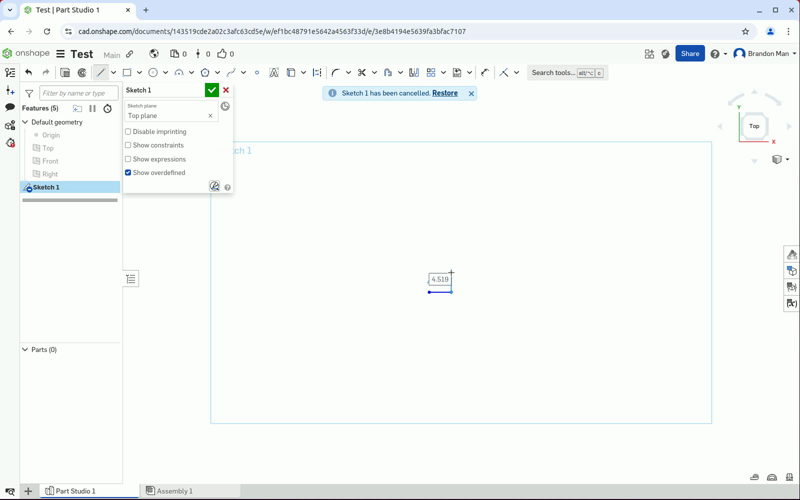
key_up(shift)
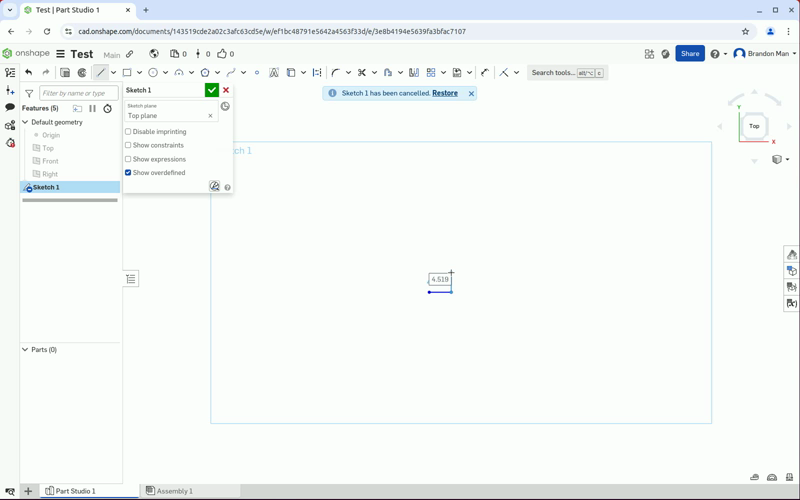
key_down(shift)
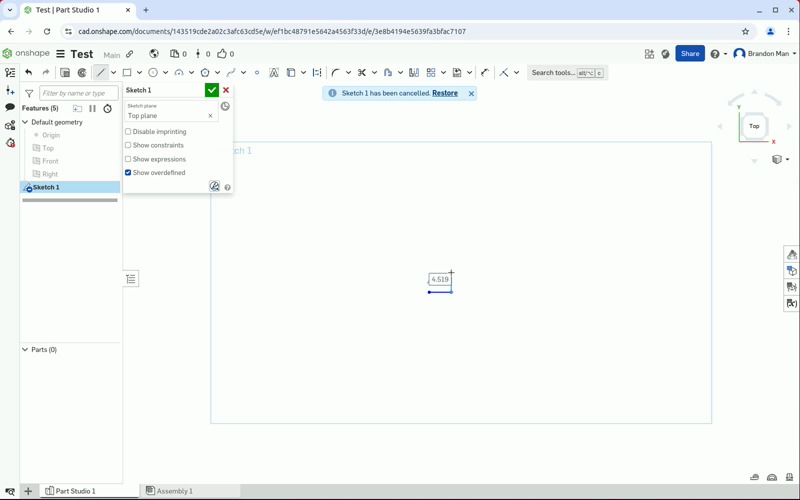
mouse_move(481, 272)
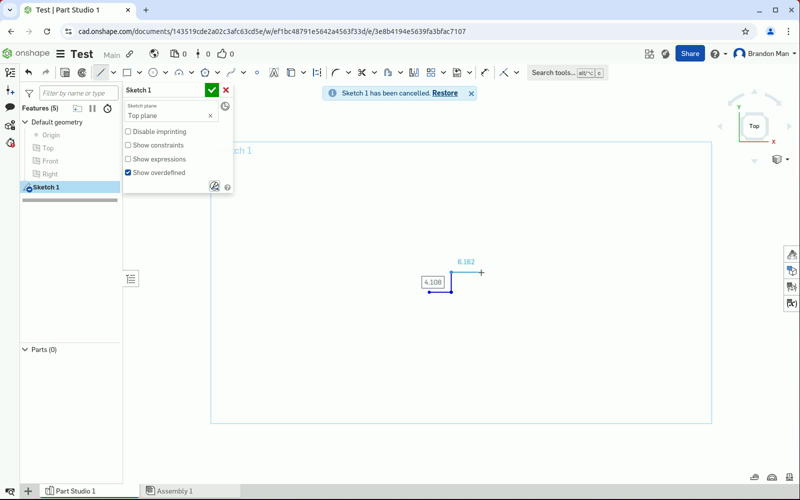
mouse_move(429, 272)
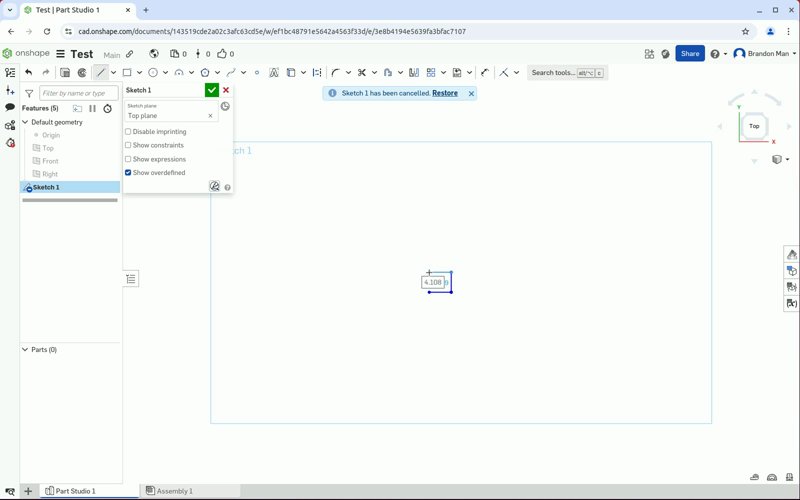
click(429, 272)
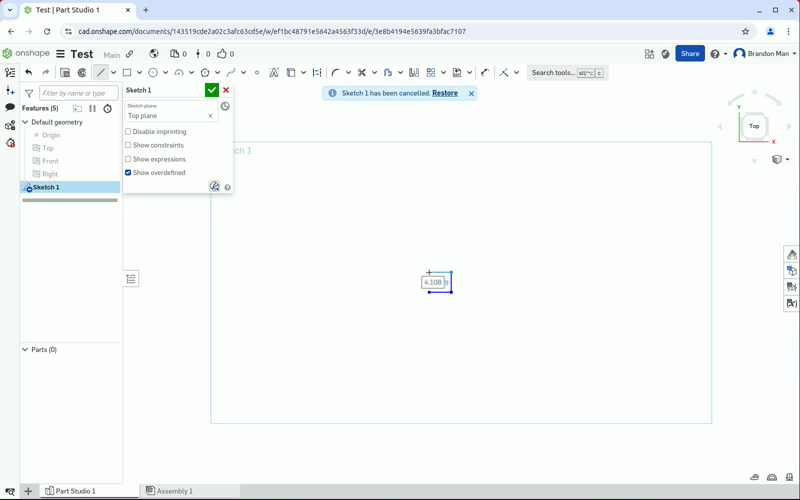
key_up(shift)
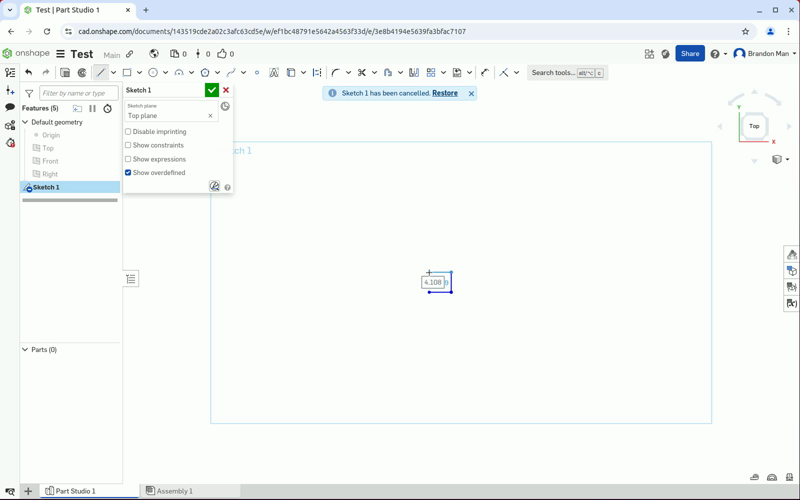
mouse_move(459, 272)
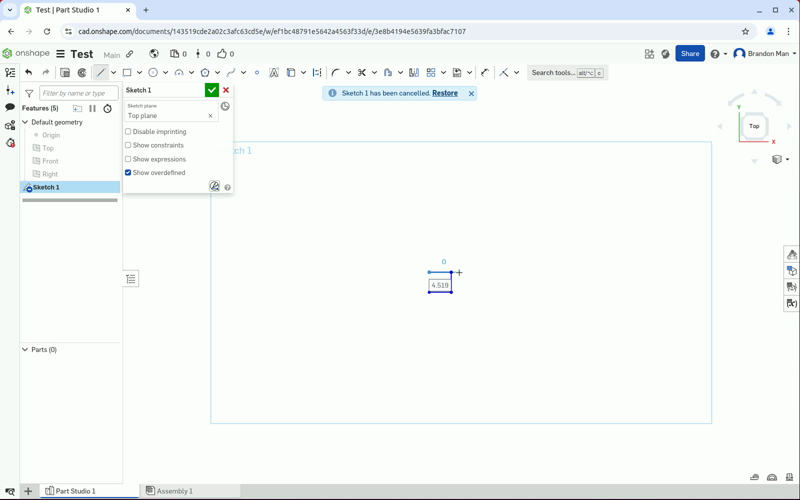
key_down(shift)
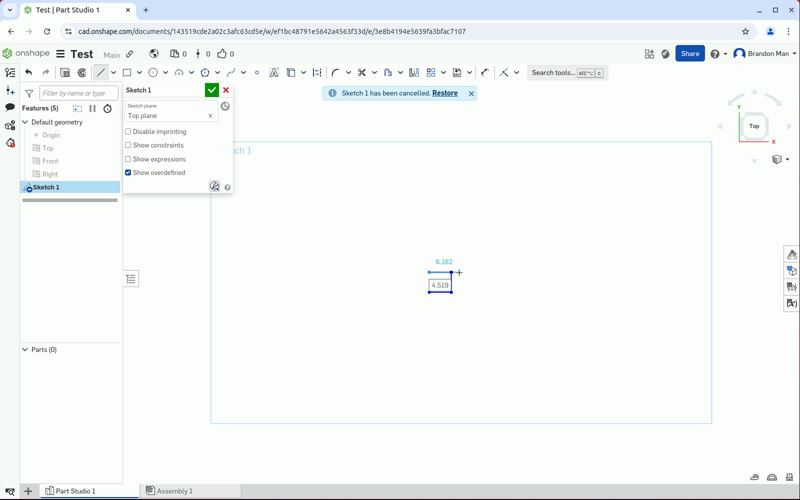
mouse_move(429, 292)
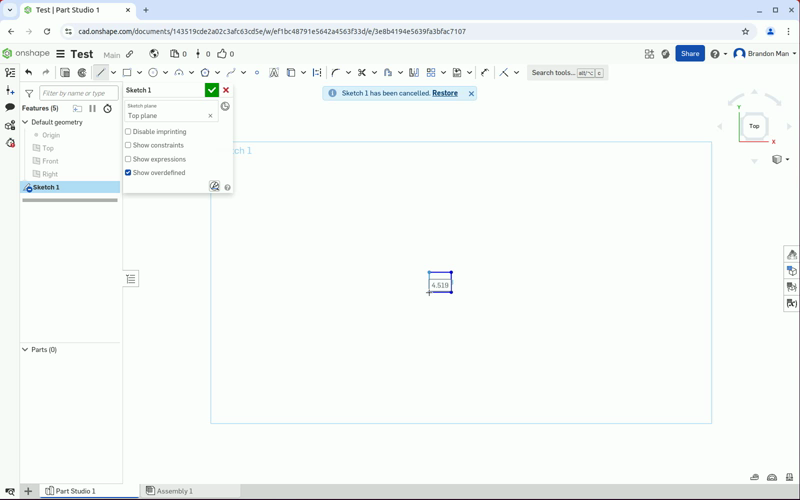
key_up(shift)
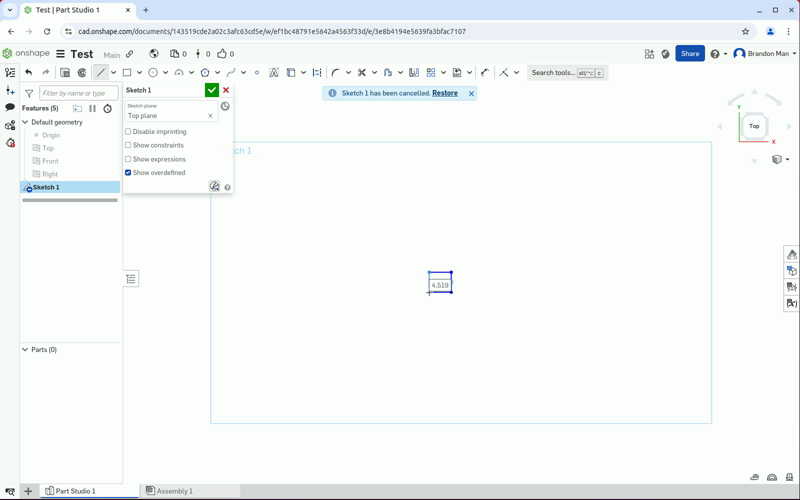
click(429, 292)
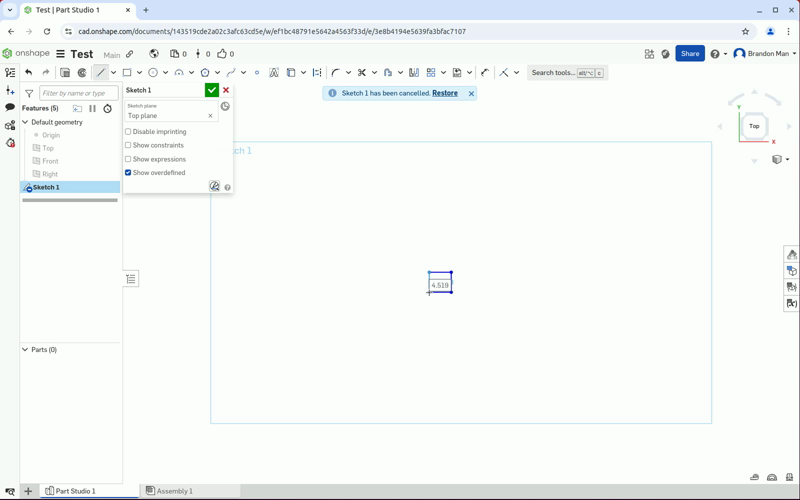
key(esc)
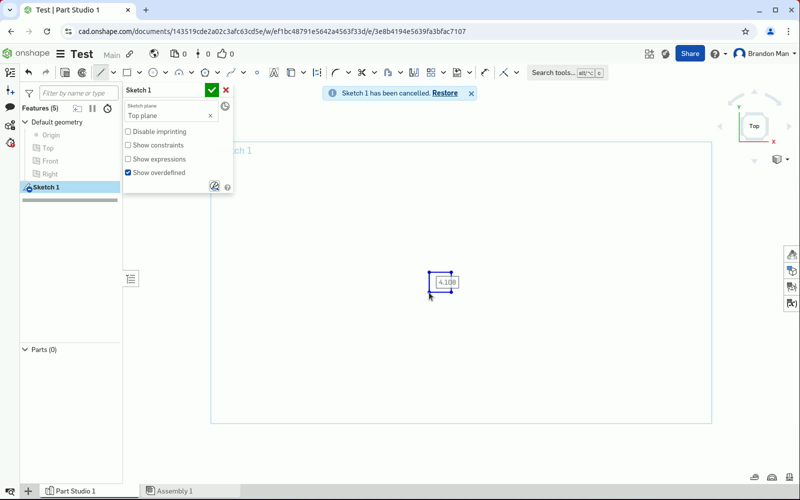
mouse_move(433, 286)
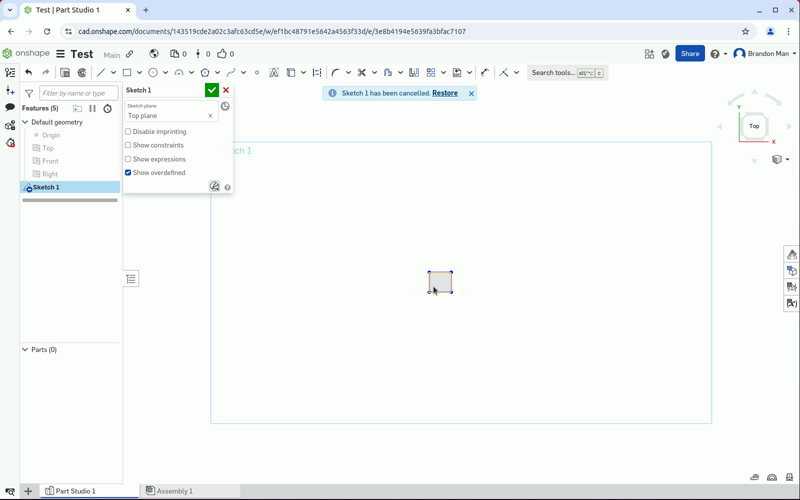
scroll(6)
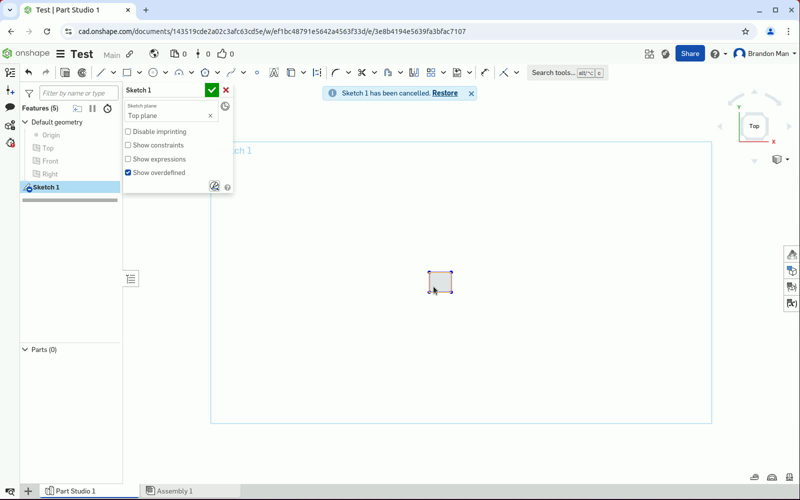
scroll(6)
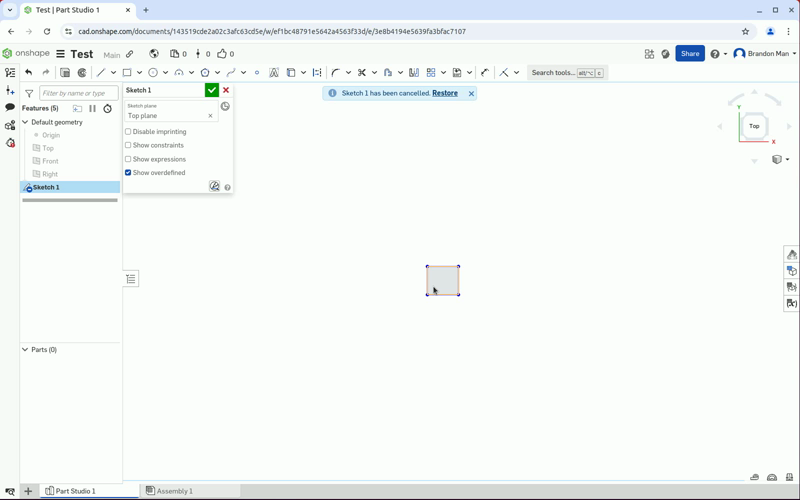
scroll(6)
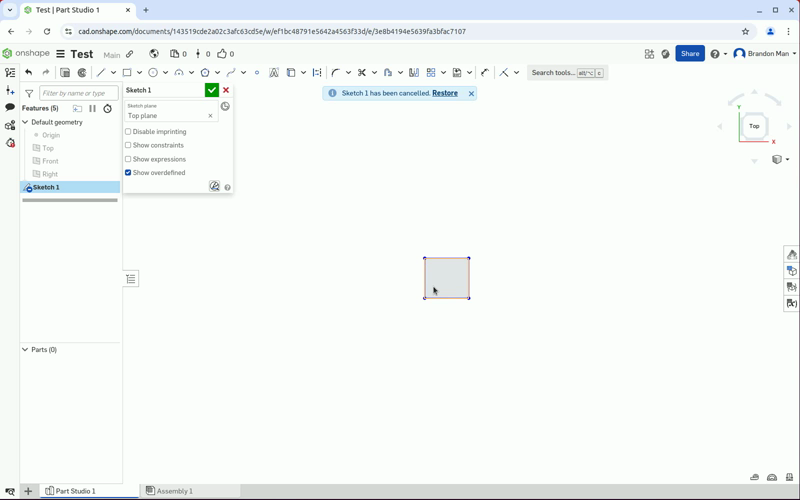
scroll(6)
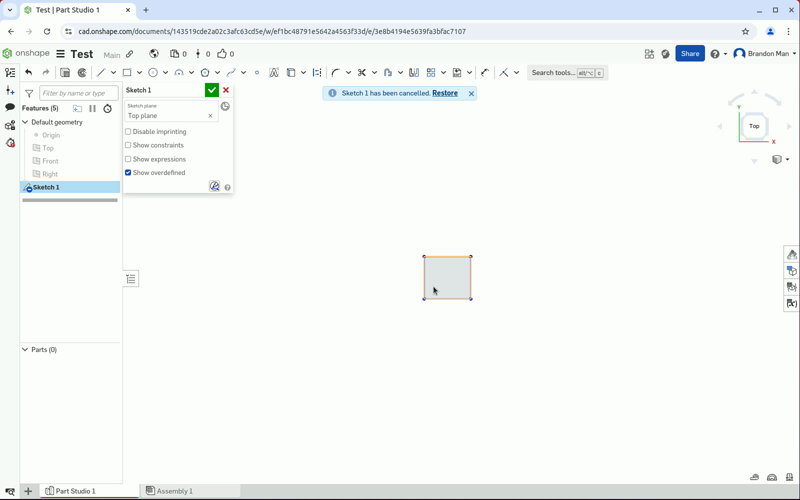
scroll(6)
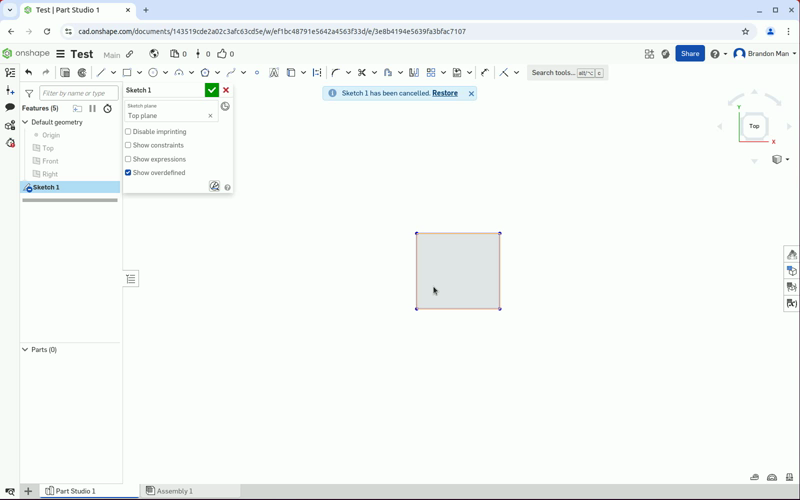
scroll(6)
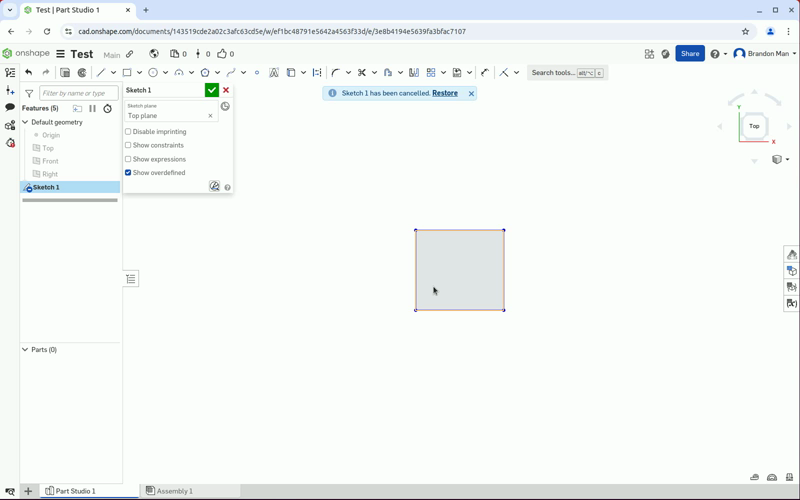
scroll(6)
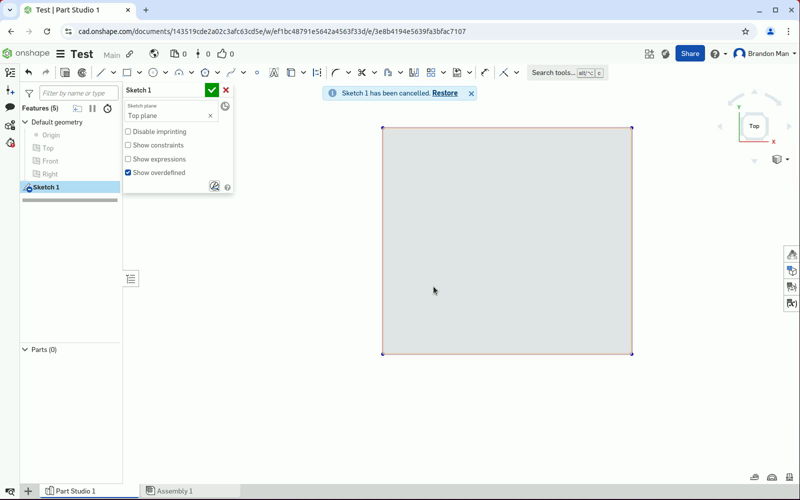
click(433, 286)
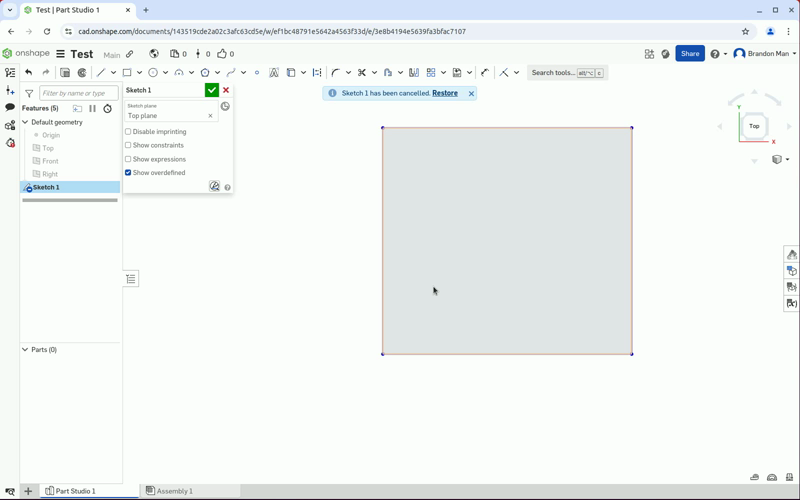
scroll(-6)
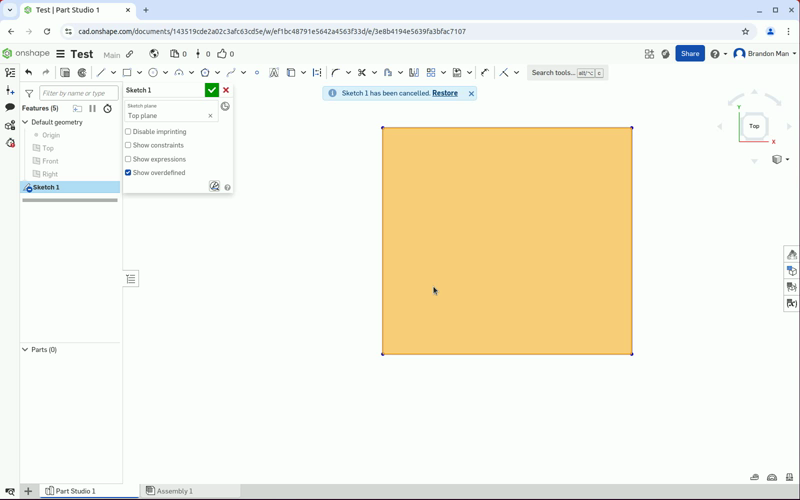
scroll(-6)
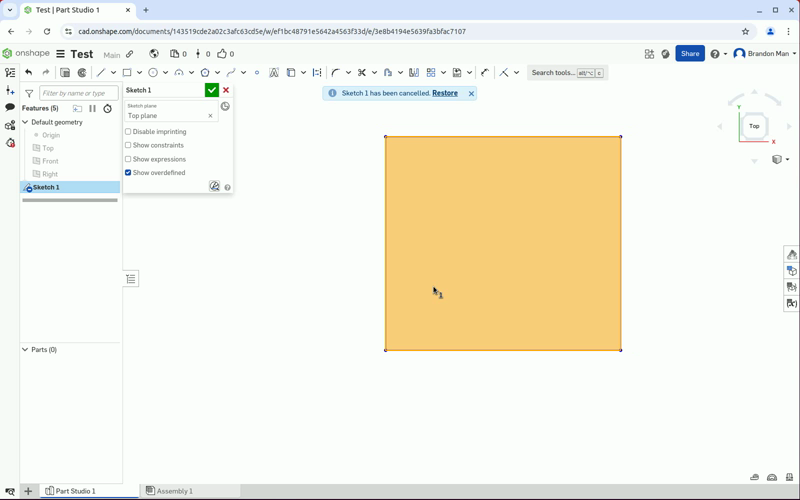
scroll(-6)
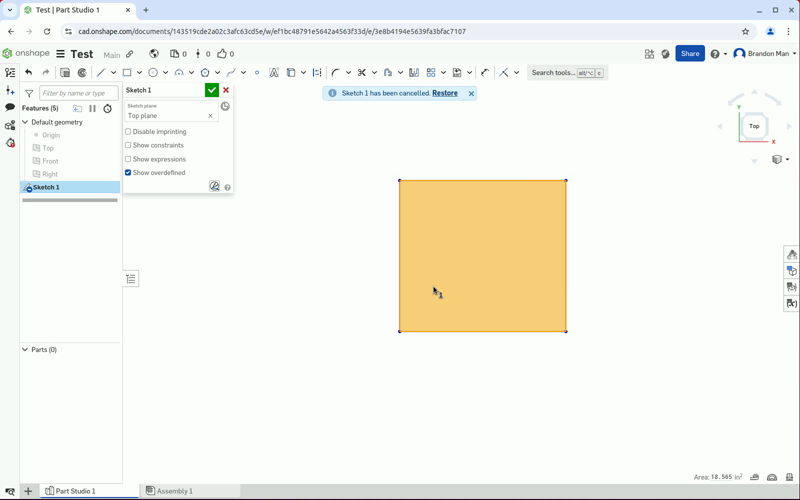
scroll(-6)
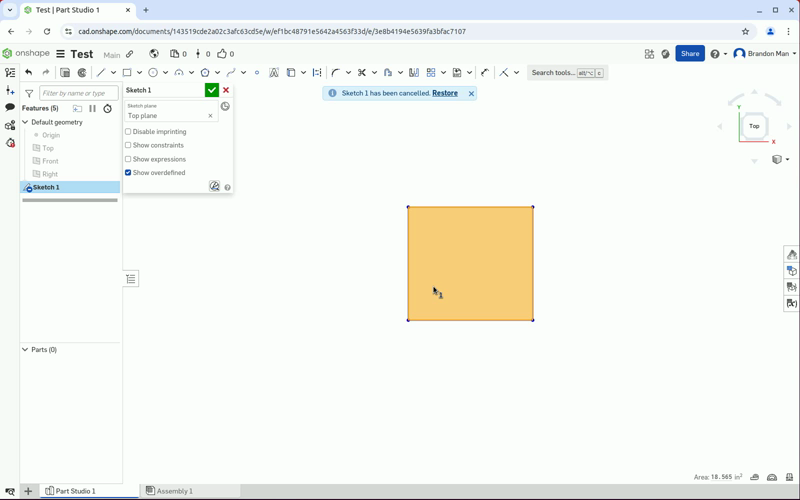
scroll(-6)
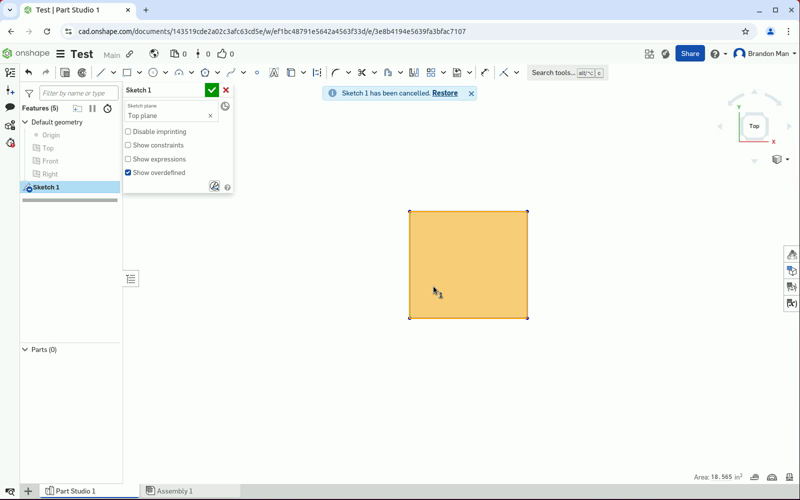
scroll(-6)
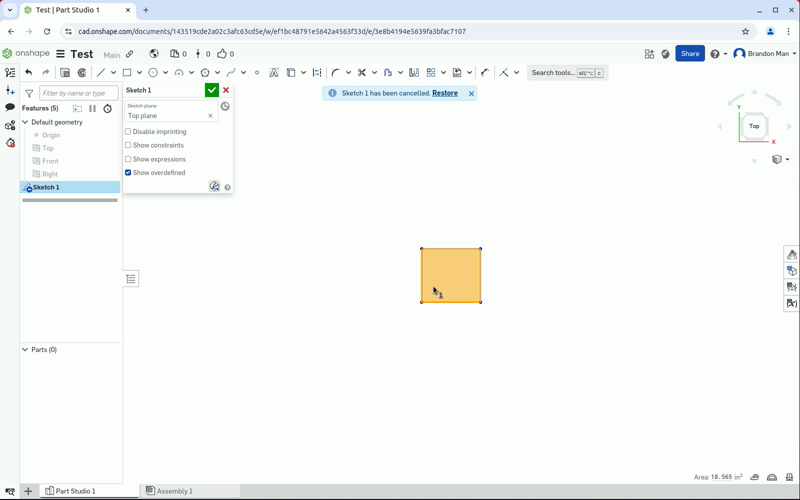
scroll(-6)
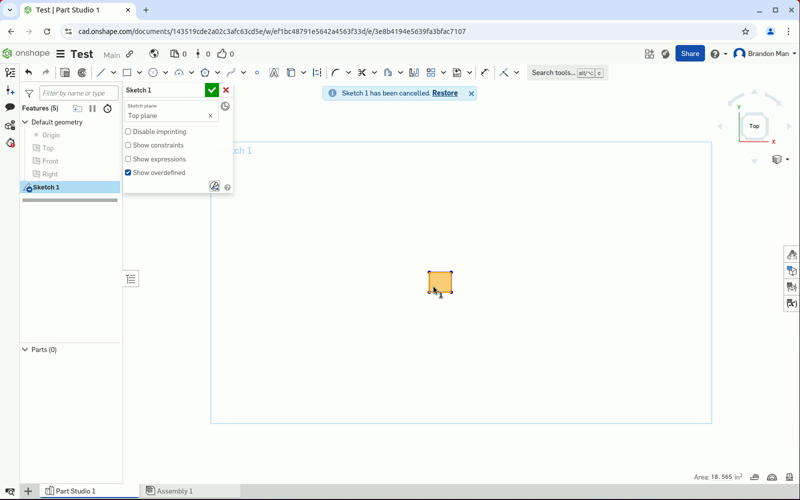
mouse_move(73, 352)
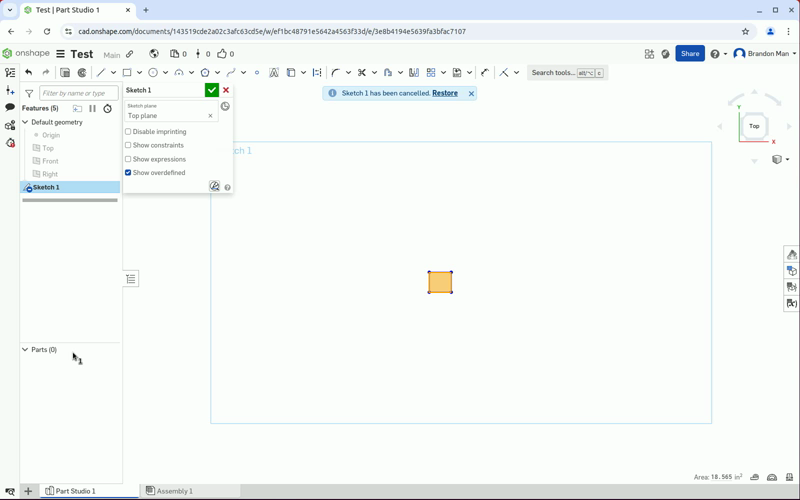
key(shift+y)
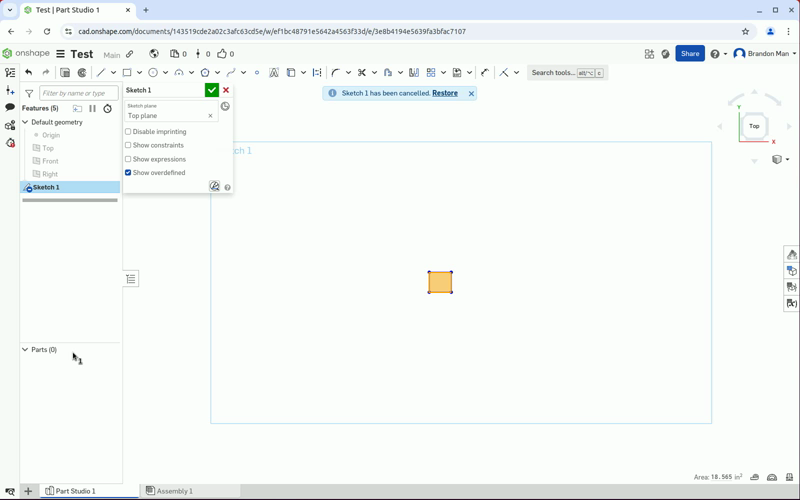
key(shift+e)
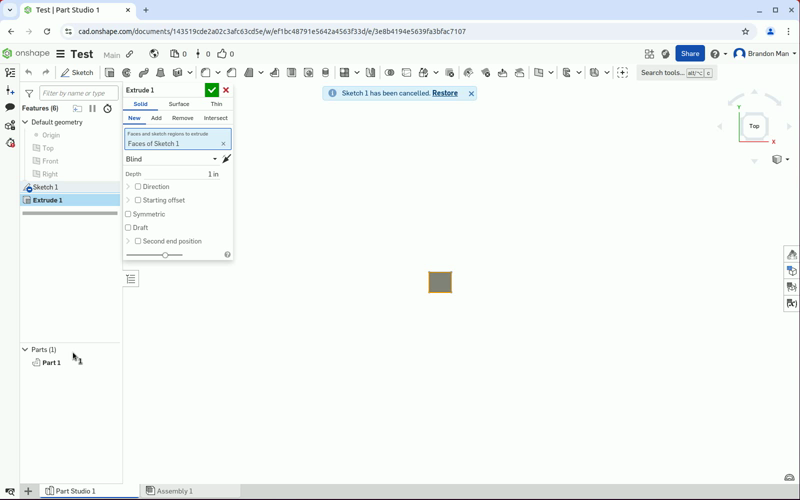
mouse_move(143, 106)
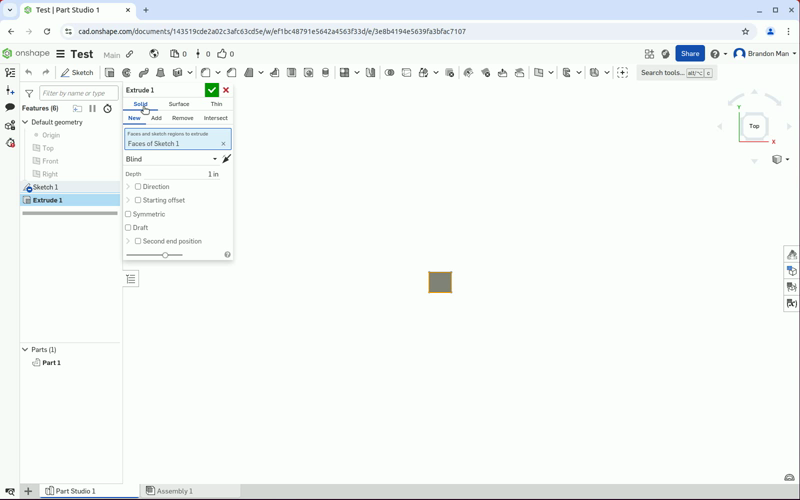
click(143, 106)
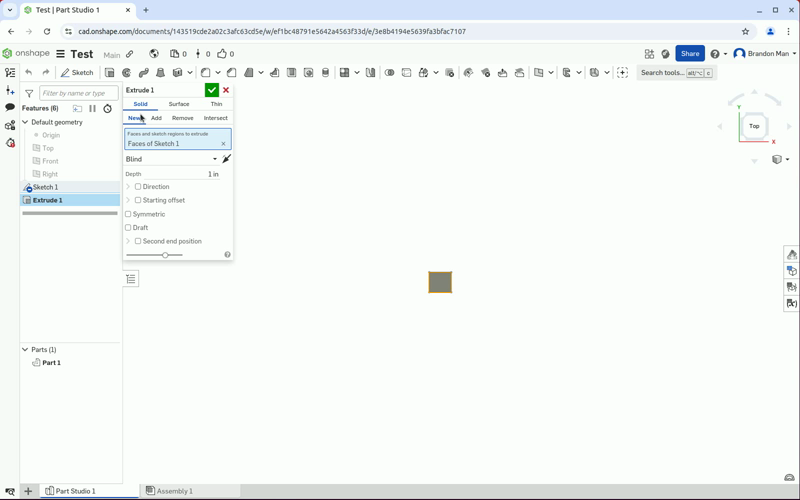
mouse_move(137, 120)
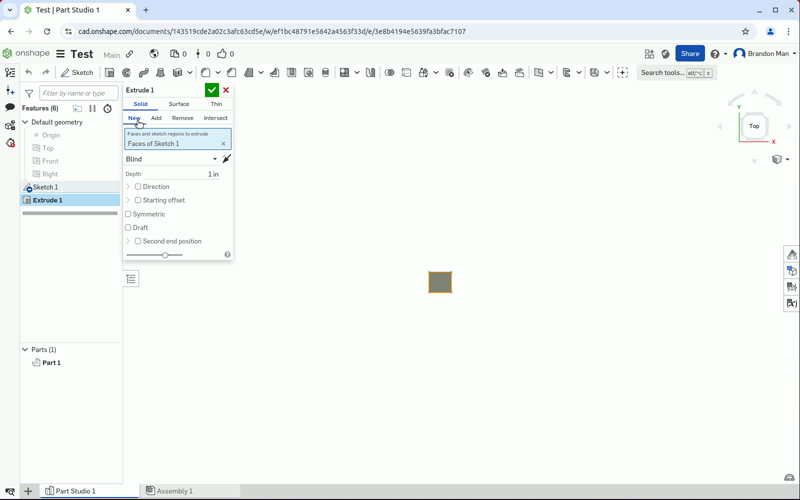
click(137, 120)
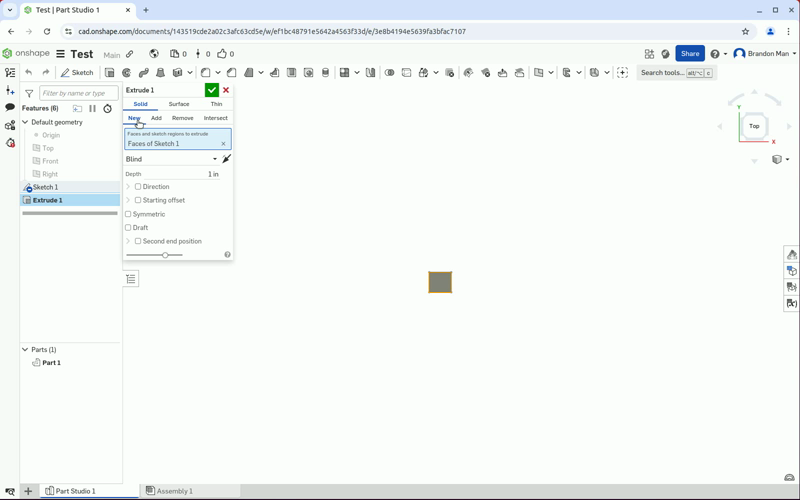
key(tab, 4)
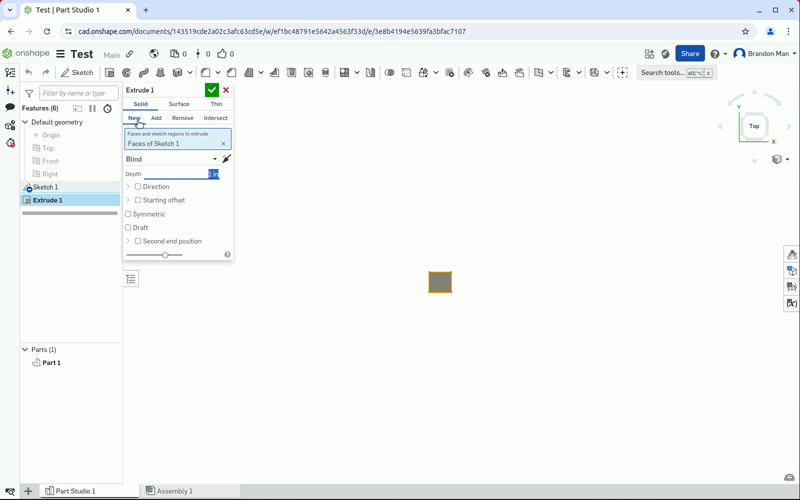
text(0.722)
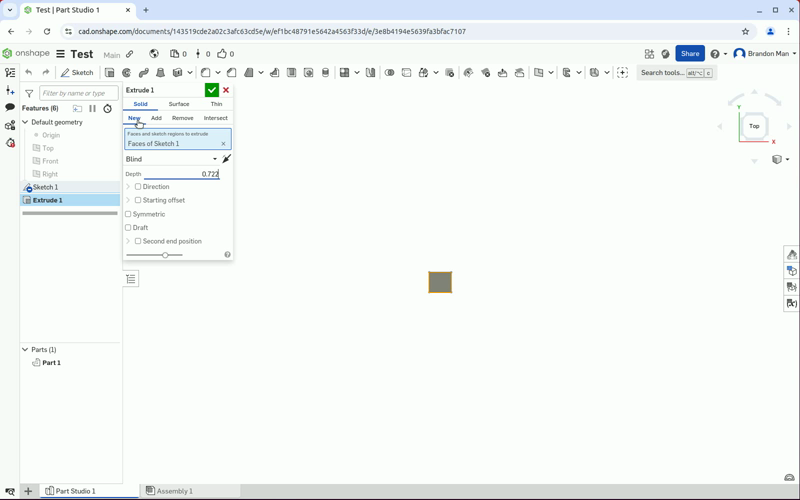
key(enter)
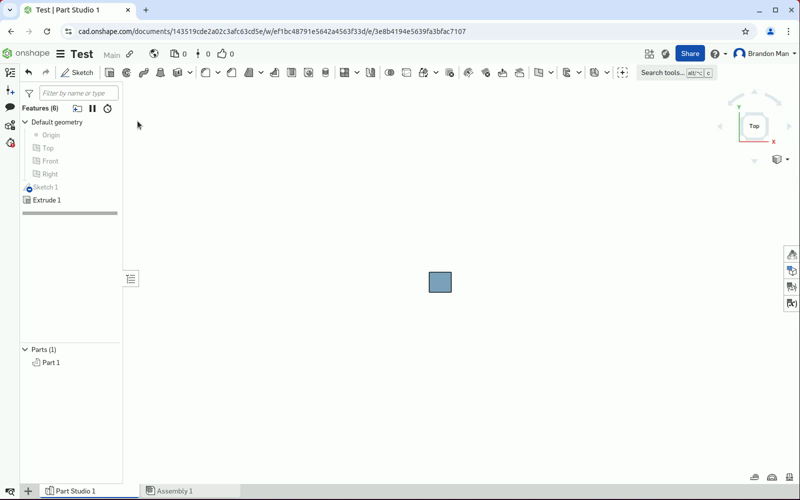
key(shift+h)
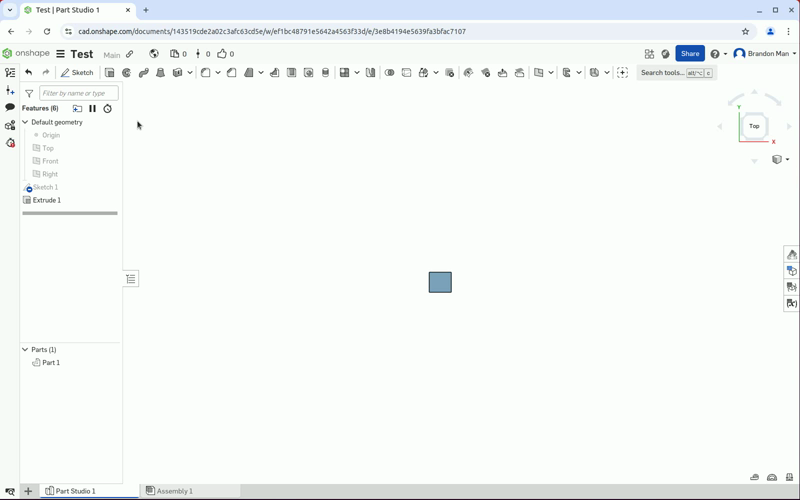
key(shift+h)
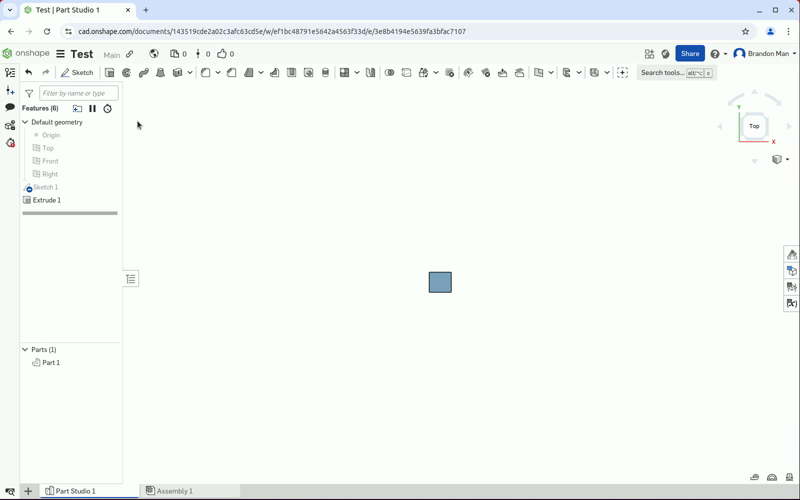
mouse_move(73, 189)
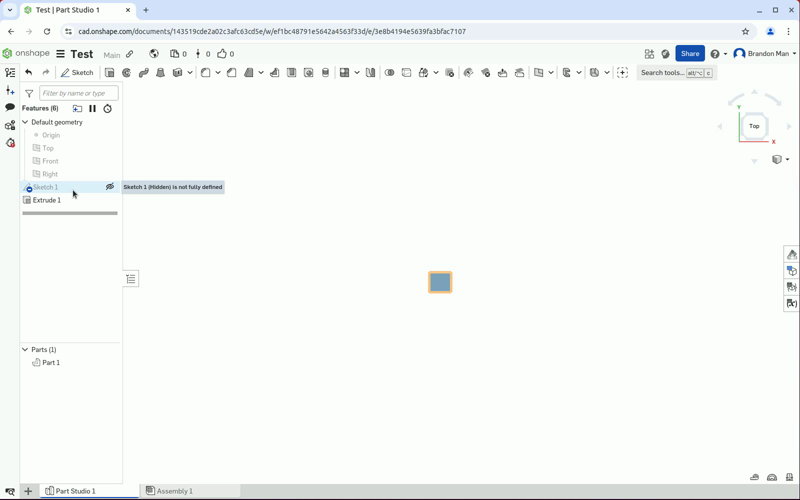
click(73, 189)
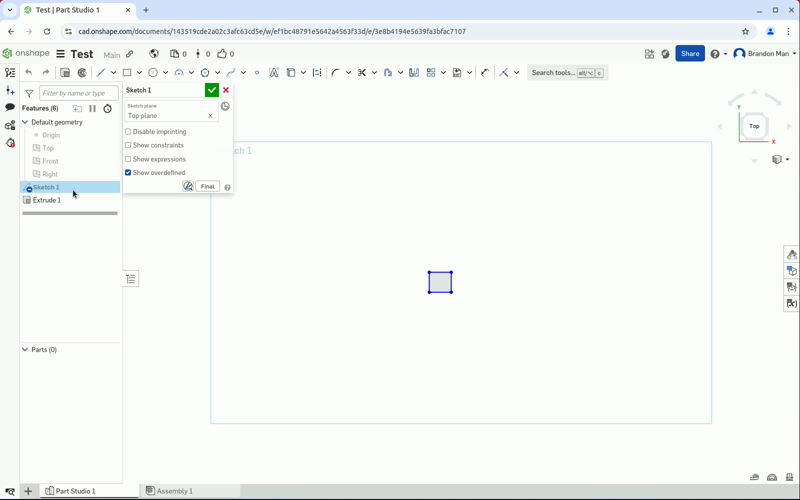
mouse_move(229, 92)
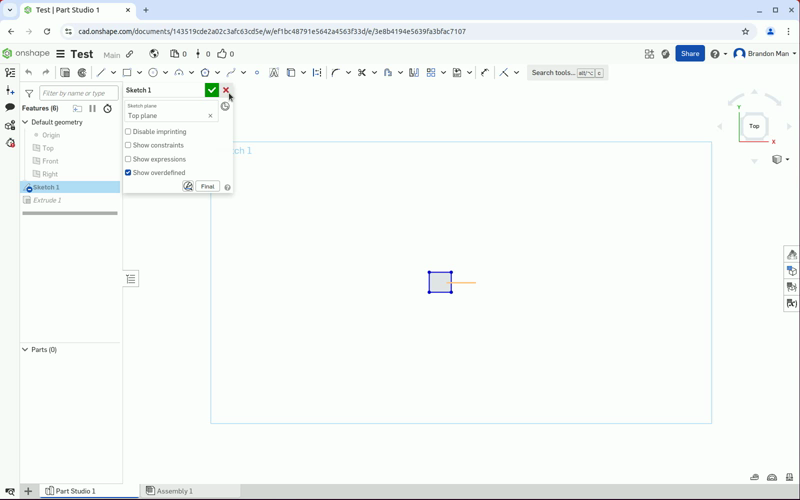
click(229, 92)
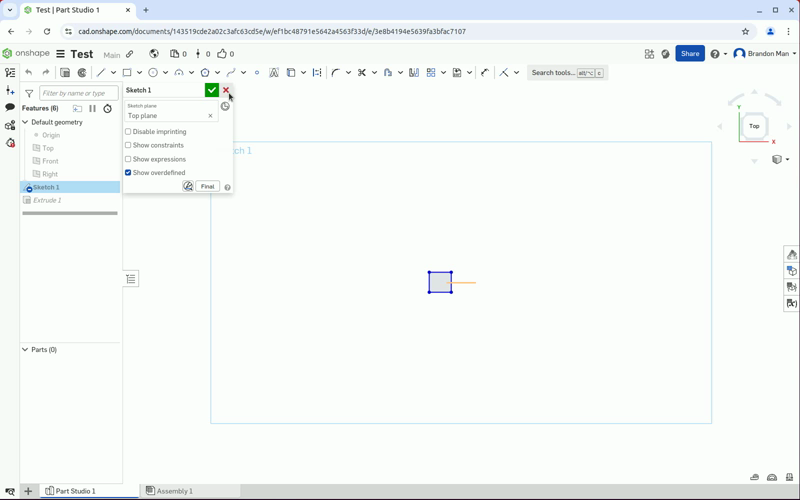
key(shift+s)
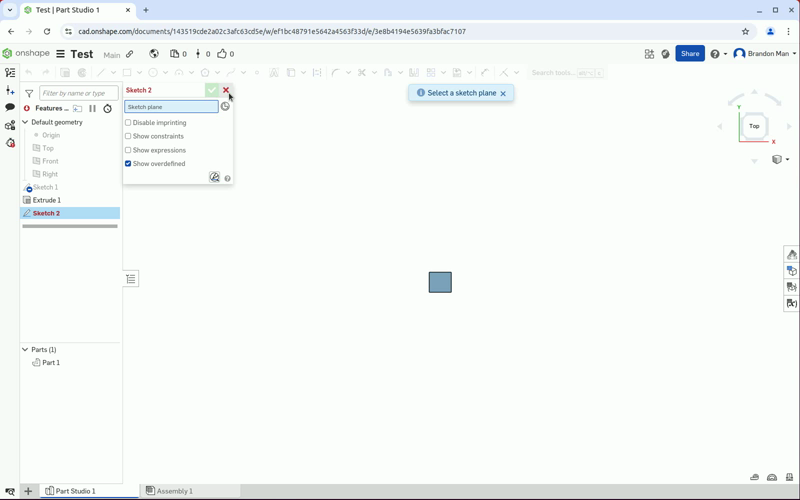
mouse_move(73, 150)
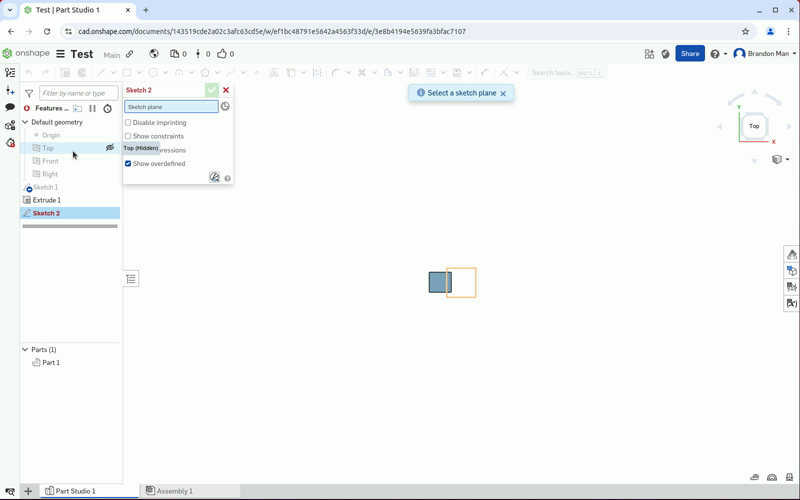
click(73, 150)
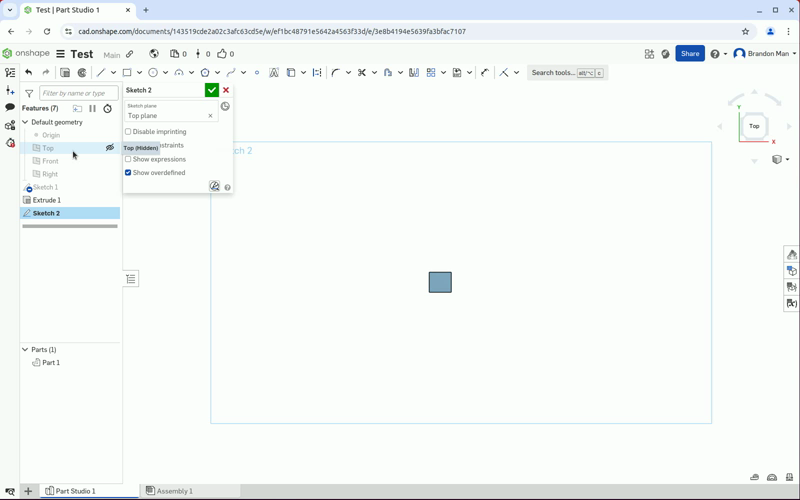
mouse_move(73, 352)
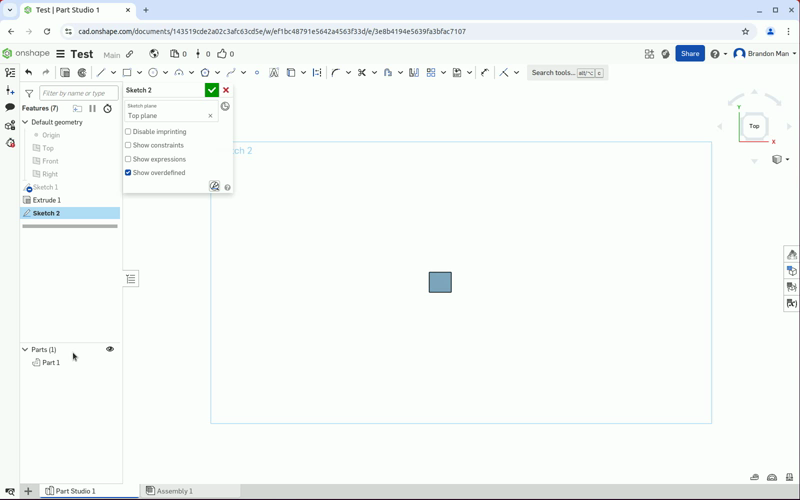
key(y)
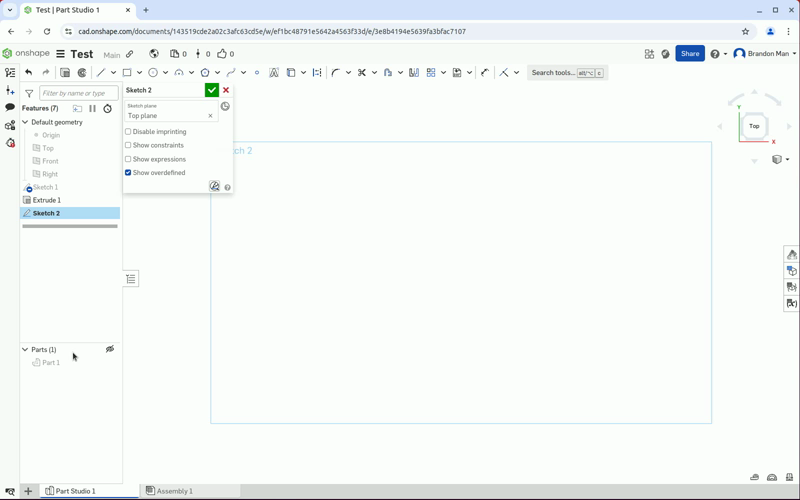
key(l)
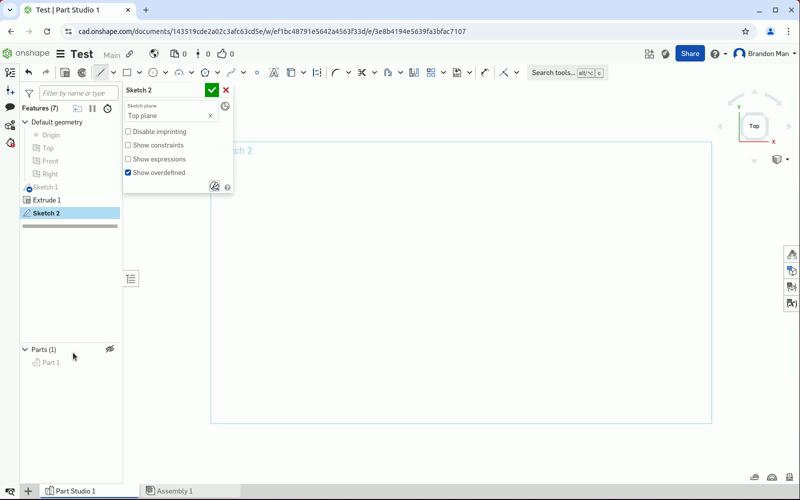
key_down(shift)
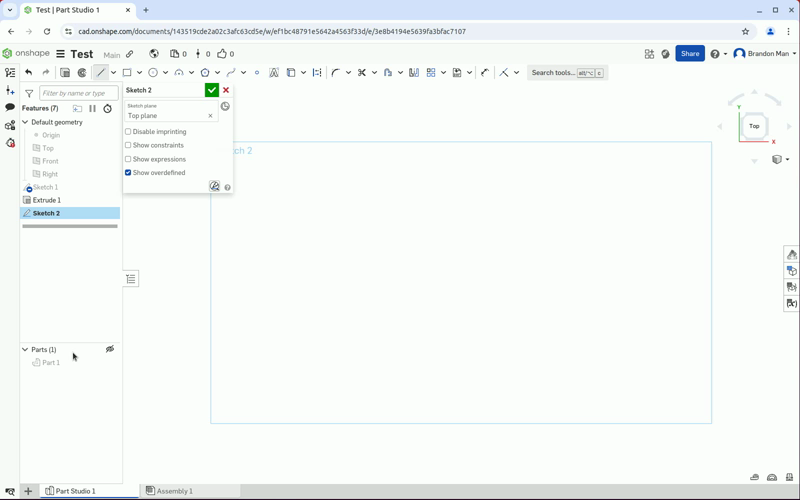
mouse_move(451, 292)
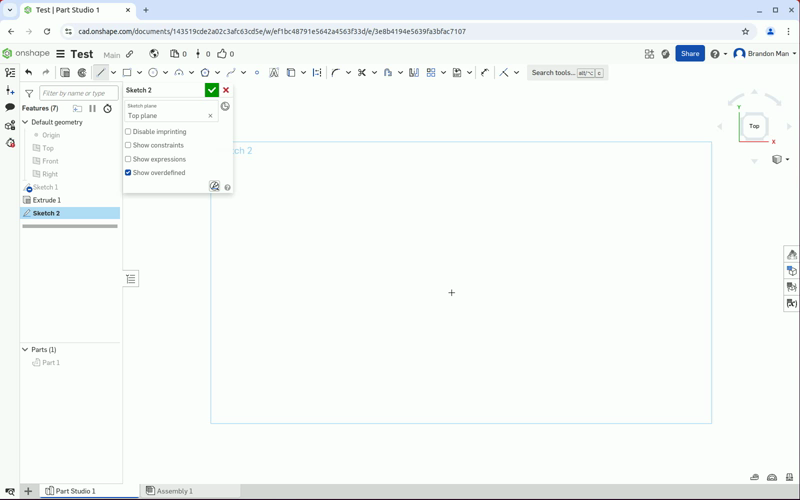
click(451, 292)
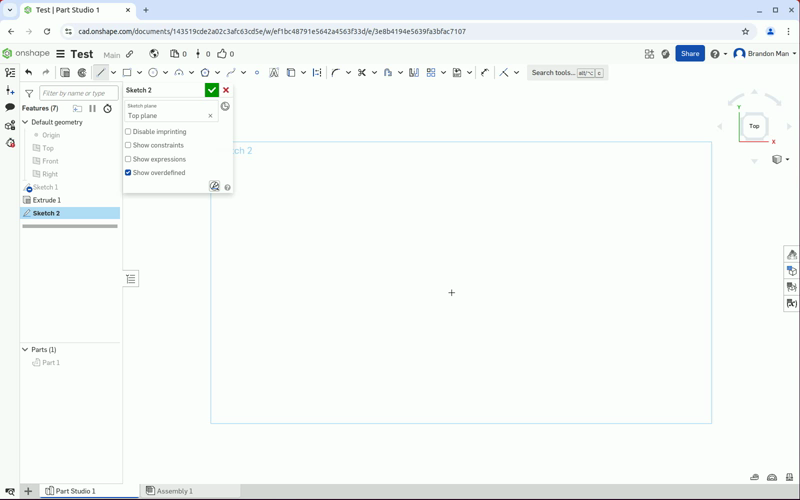
key_up(shift)
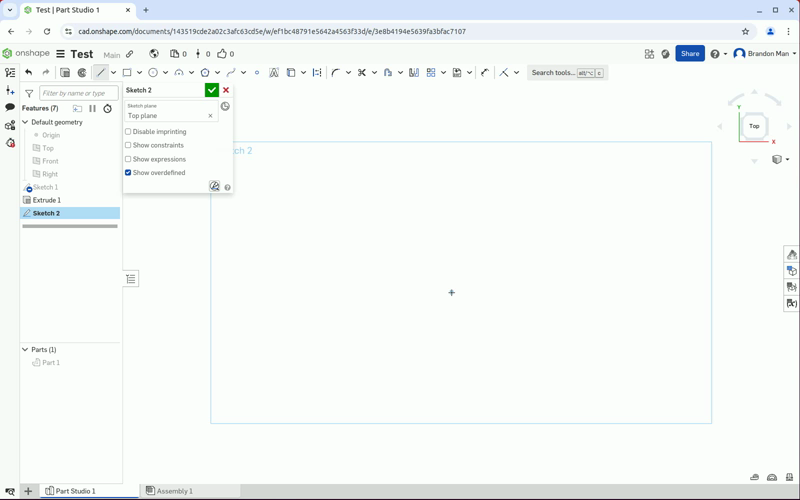
key_down(shift)
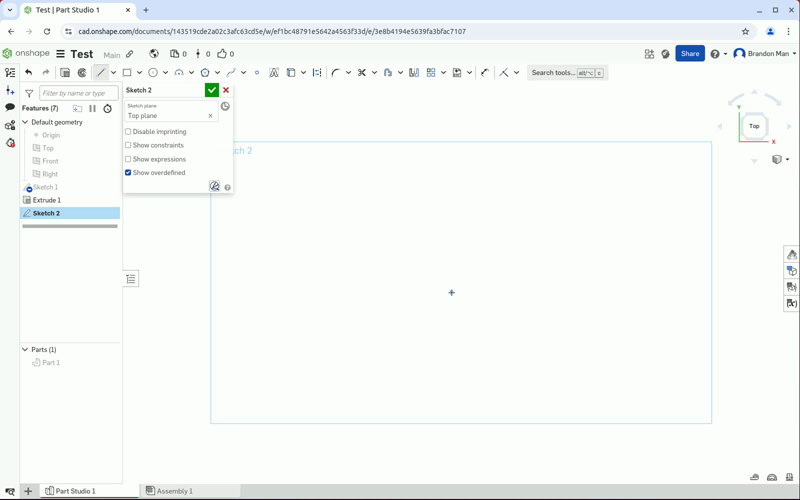
mouse_move(481, 292)
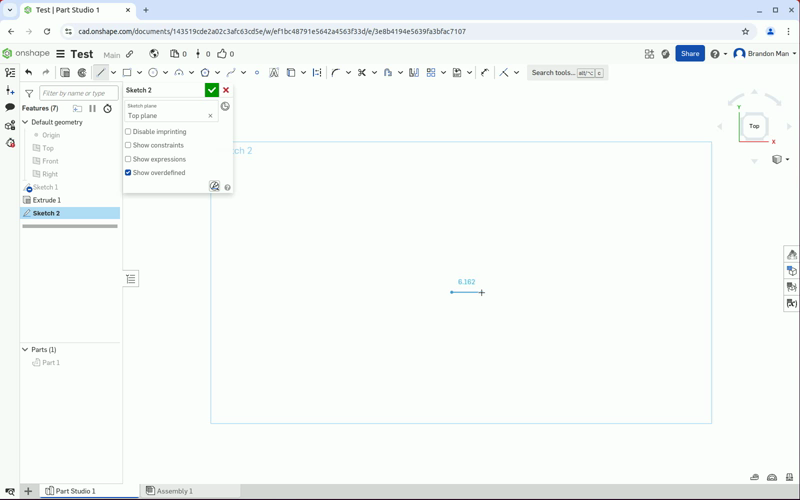
mouse_move(472, 292)
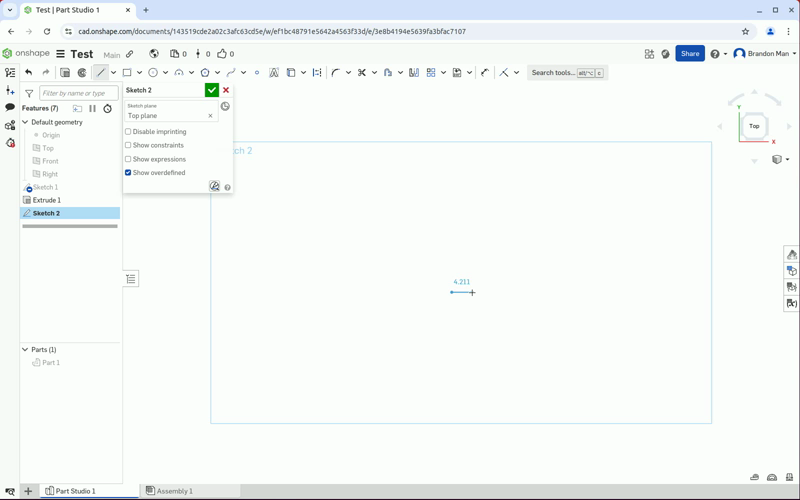
click(472, 292)
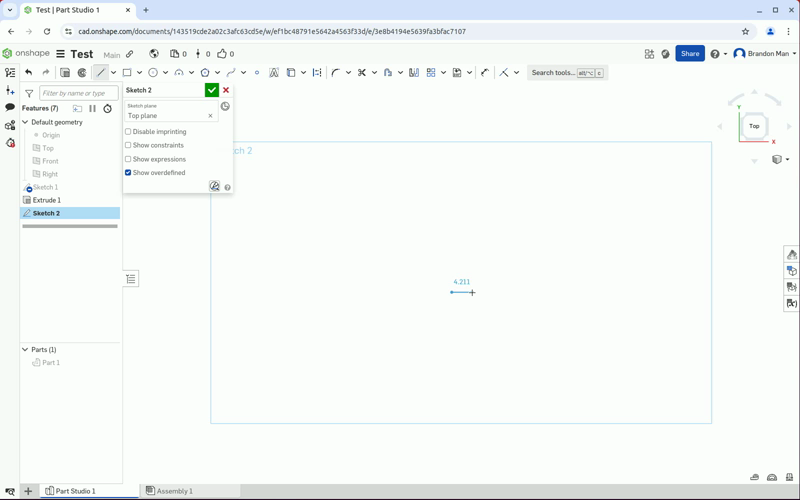
key_up(shift)
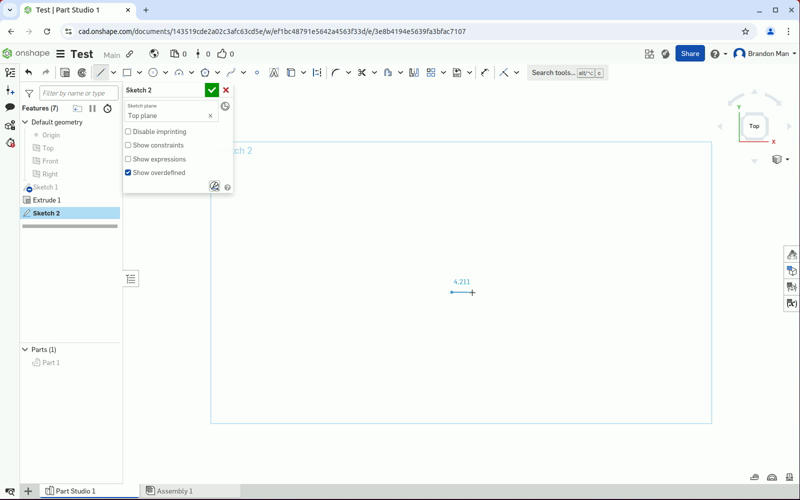
key_down(shift)
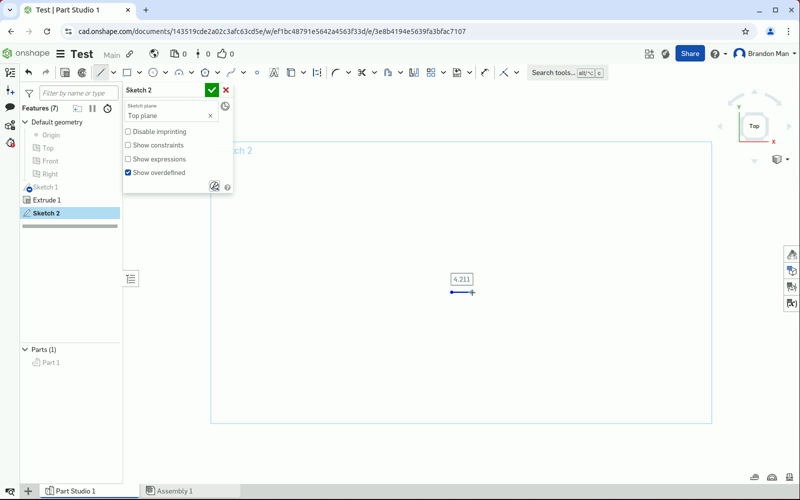
mouse_move(502, 292)
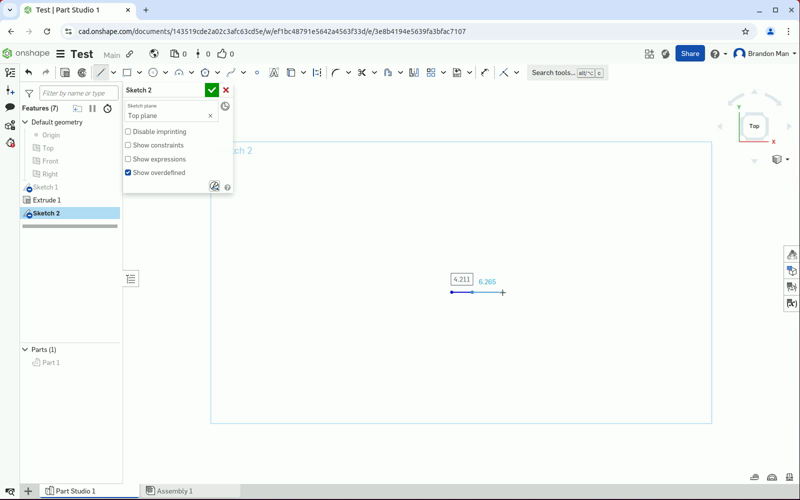
mouse_move(472, 271)
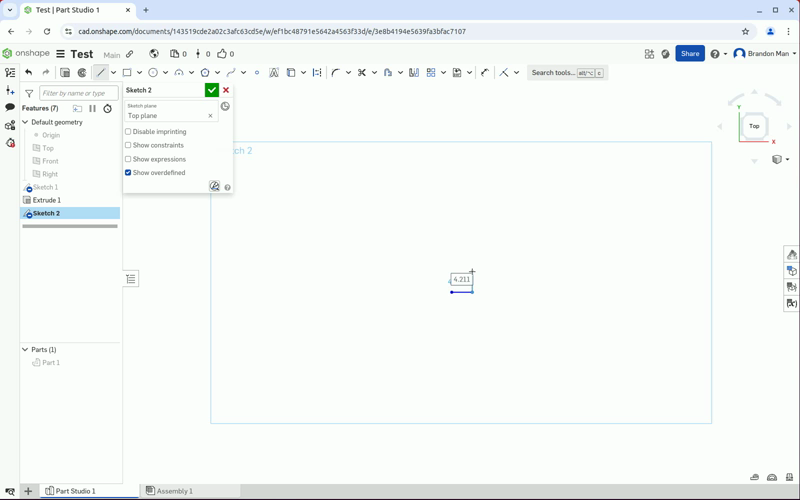
click(472, 271)
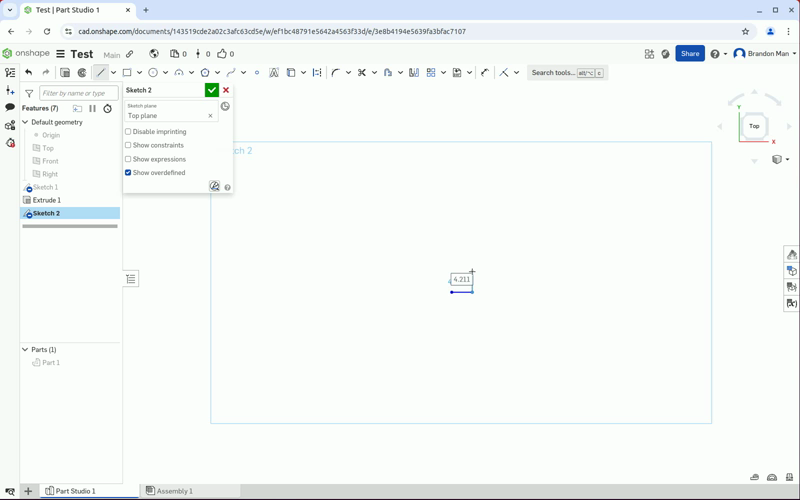
key_up(shift)
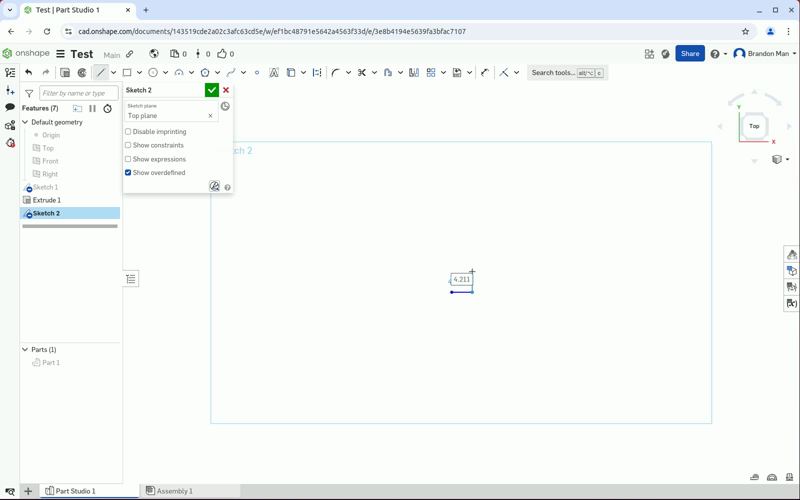
key_down(shift)
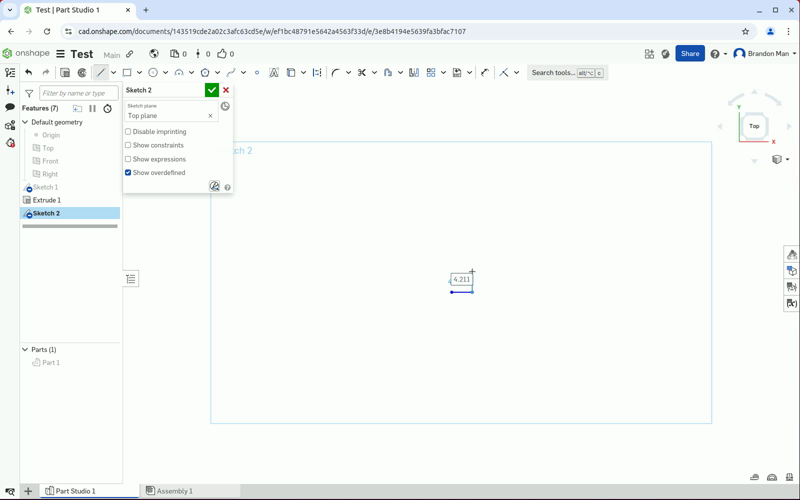
mouse_move(502, 271)
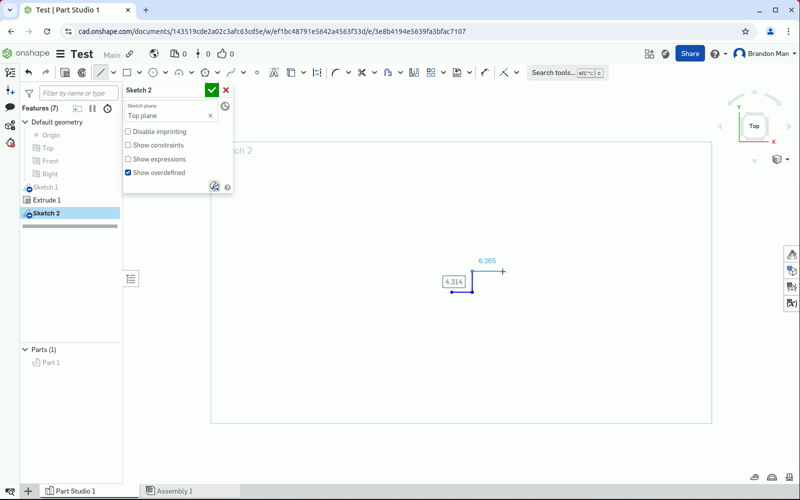
mouse_move(451, 271)
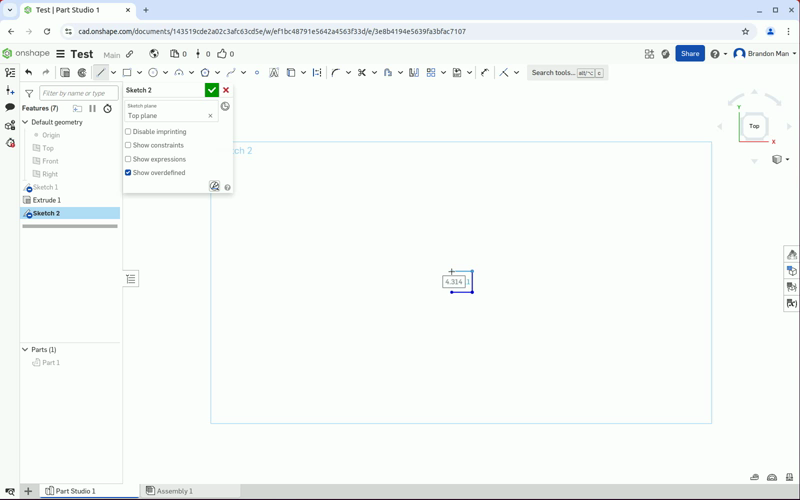
click(451, 271)
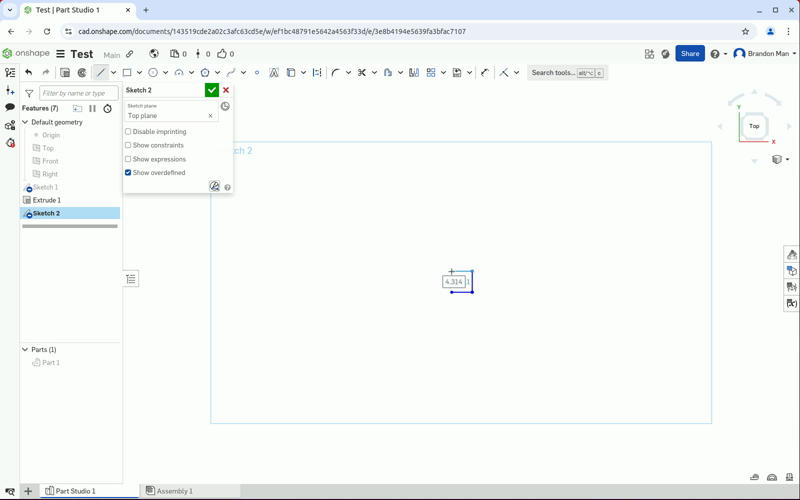
key_up(shift)
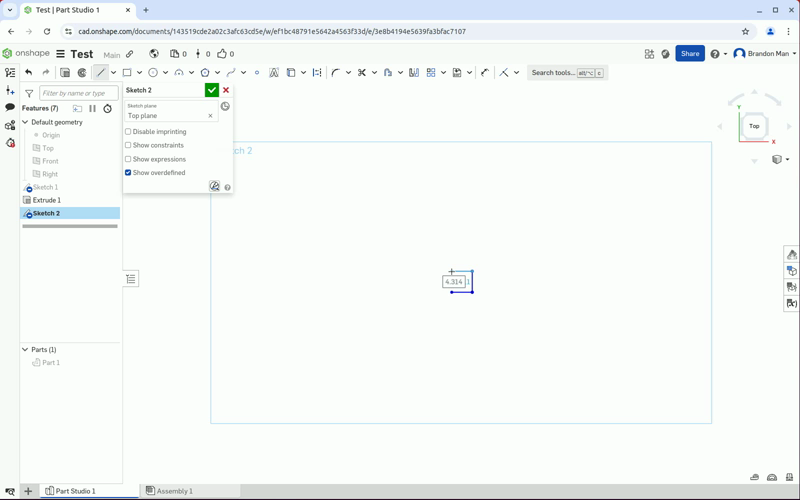
mouse_move(481, 271)
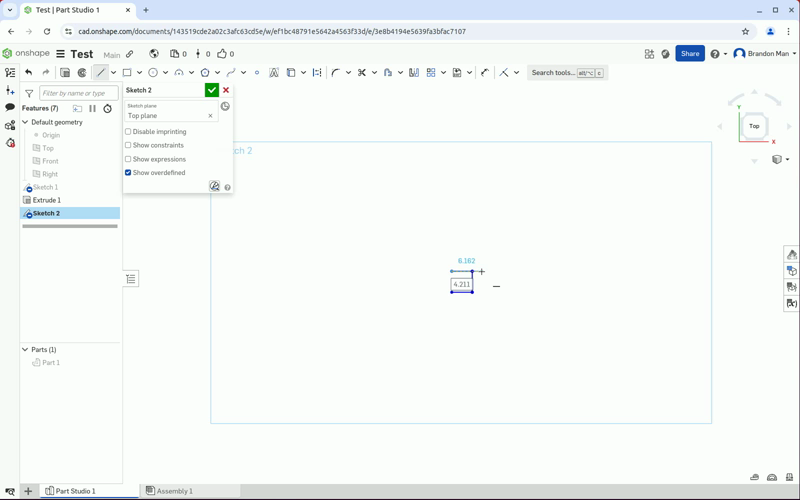
key_down(shift)
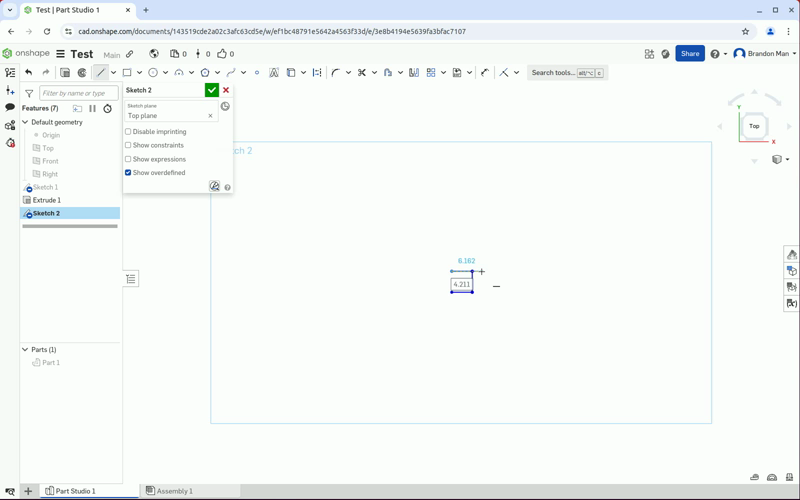
mouse_move(451, 292)
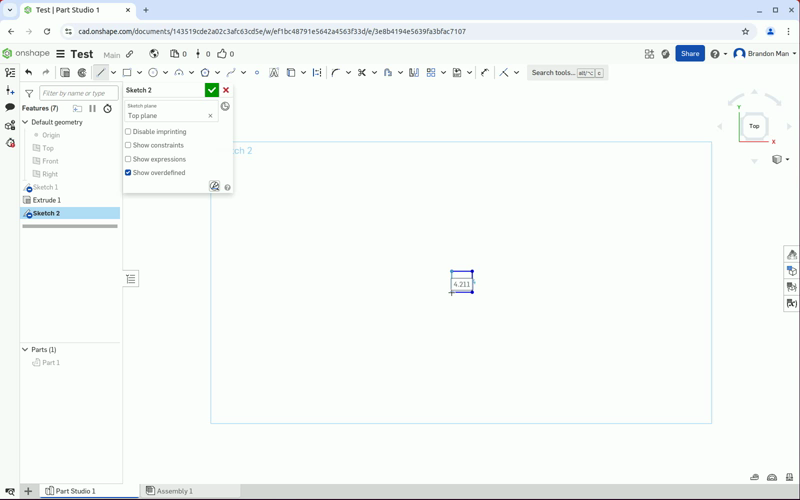
key_up(shift)
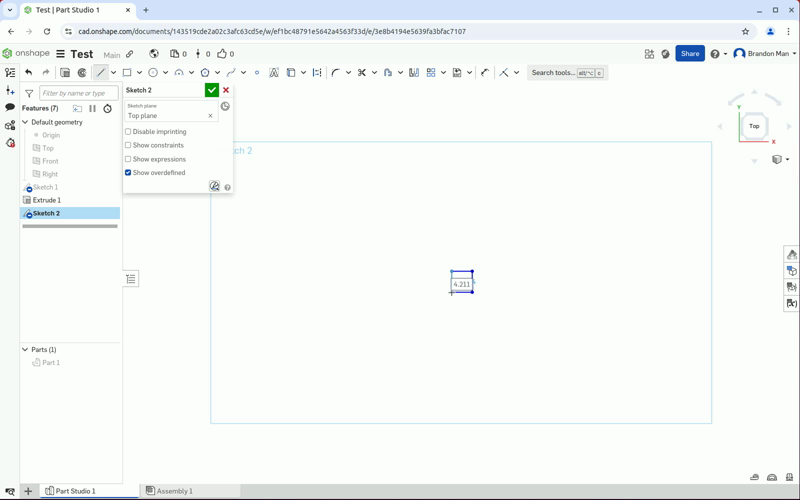
click(451, 292)
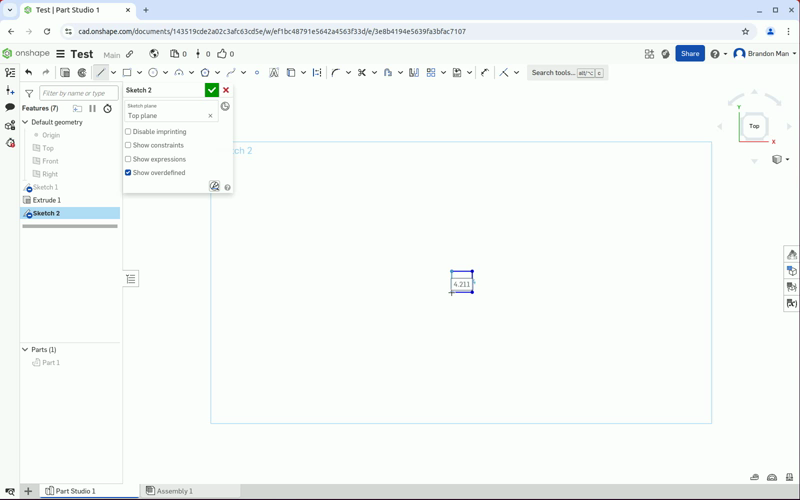
key(esc)
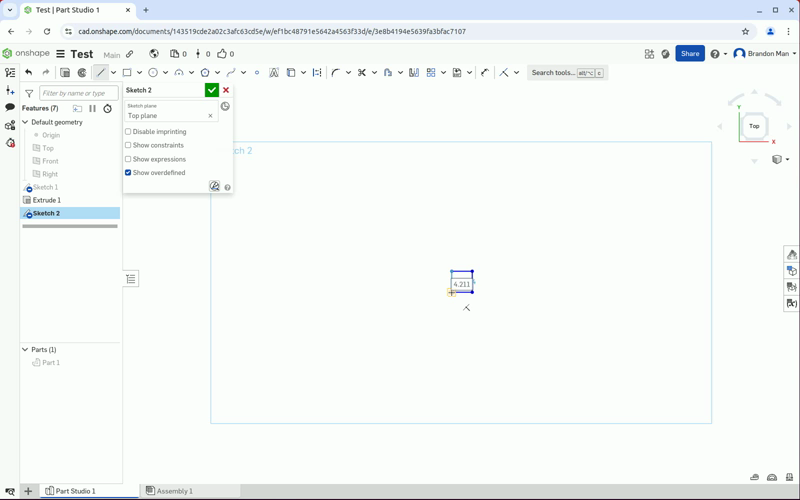
mouse_move(469, 279)
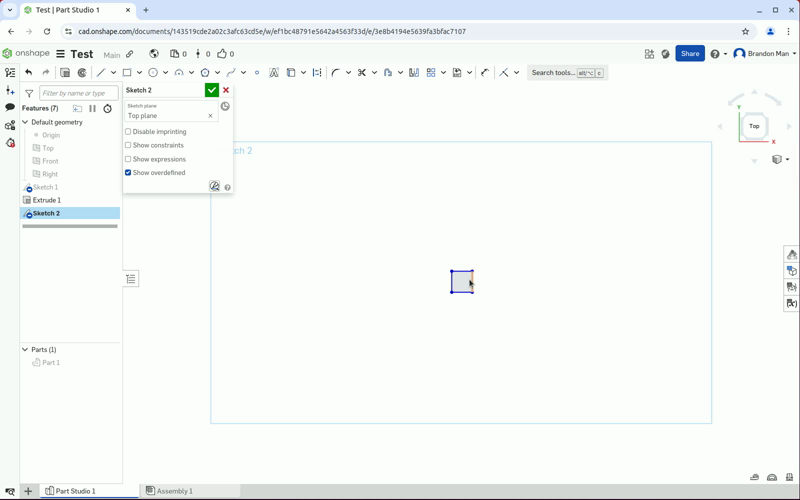
scroll(6)
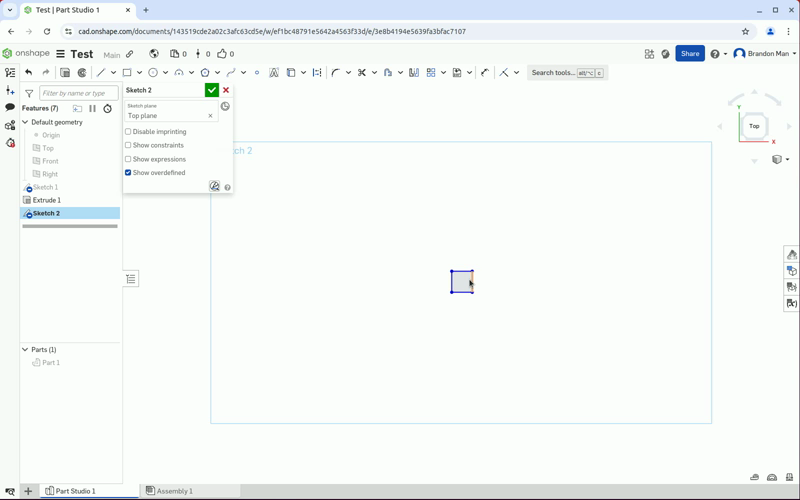
scroll(6)
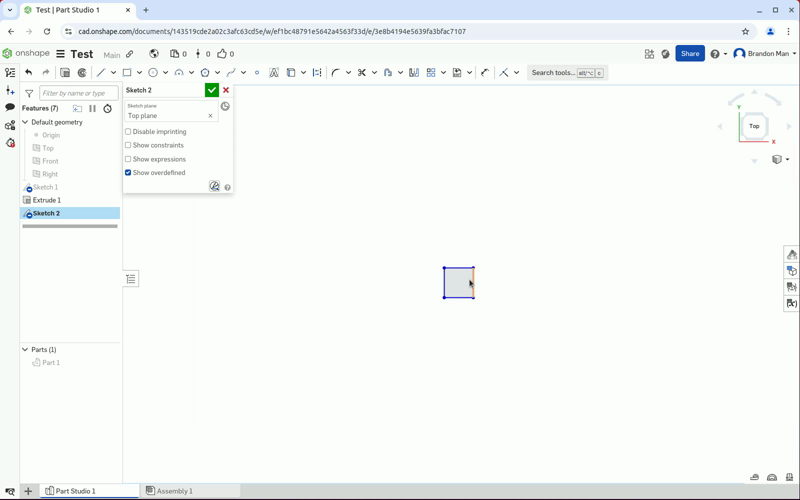
scroll(6)
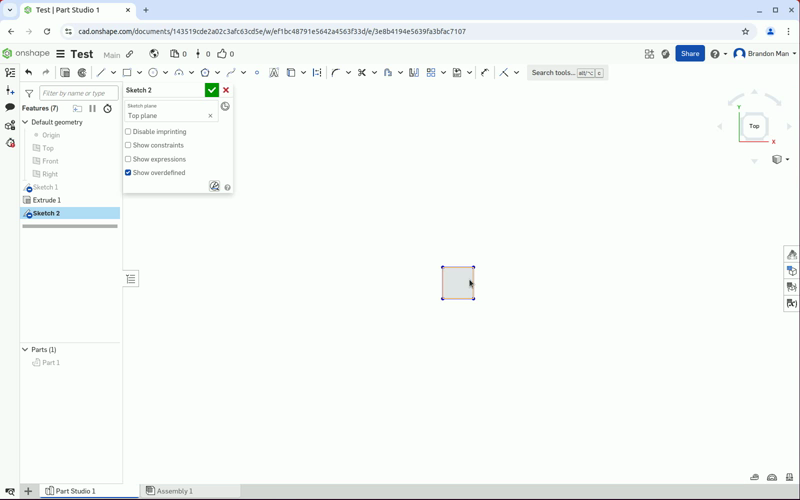
scroll(6)
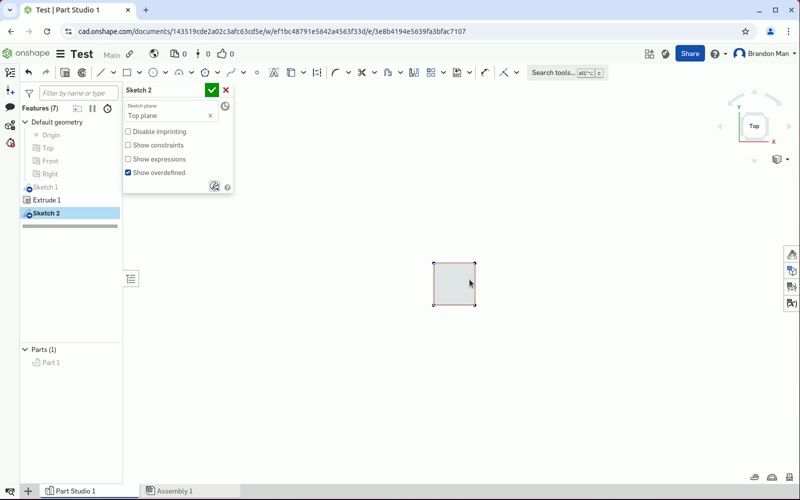
scroll(6)
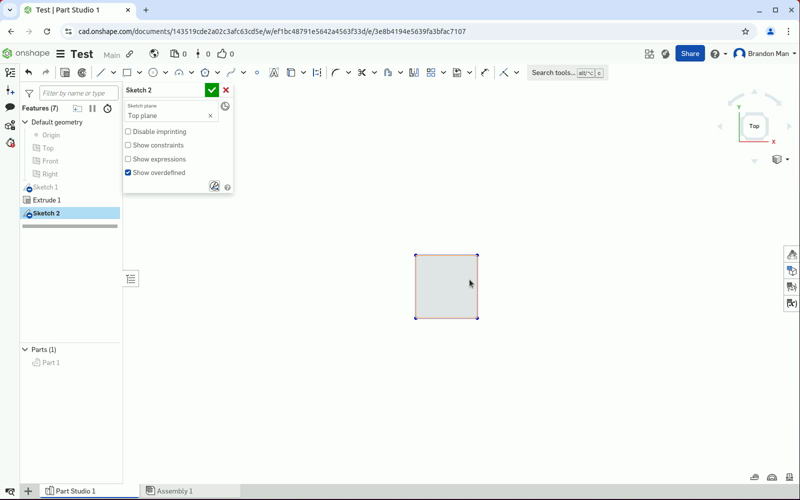
scroll(6)
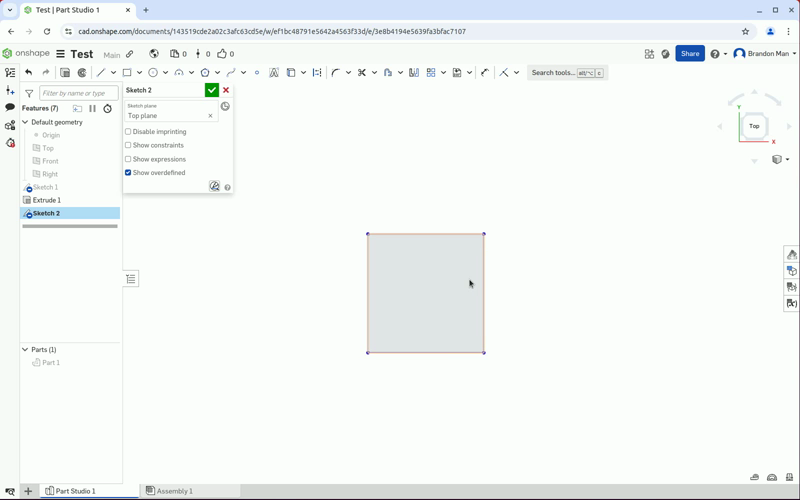
scroll(6)
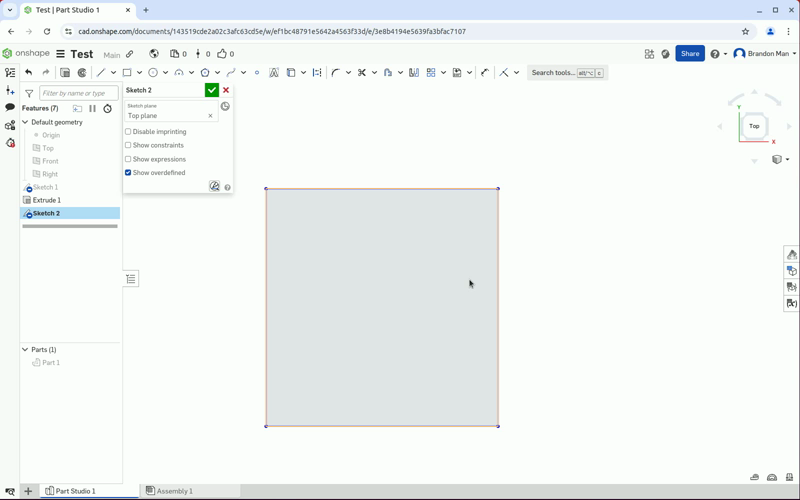
click(469, 279)
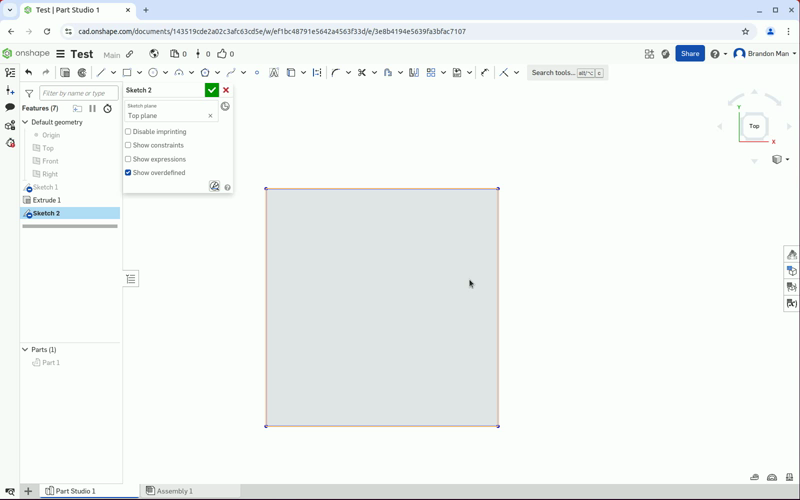
scroll(-6)
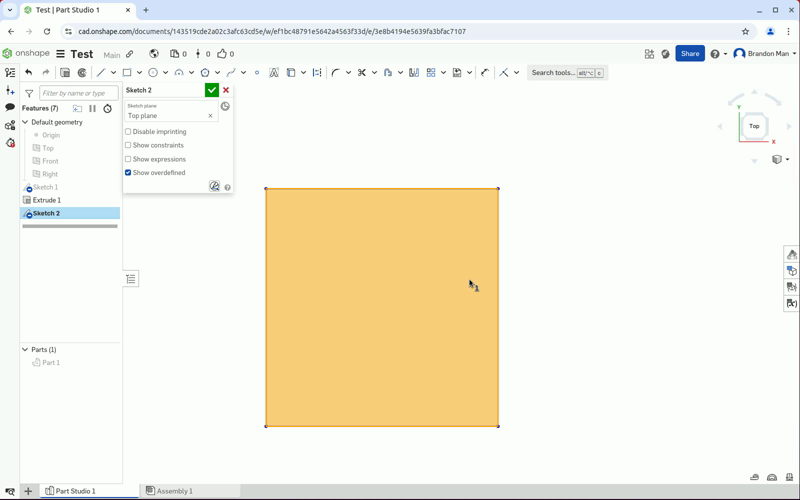
scroll(-6)
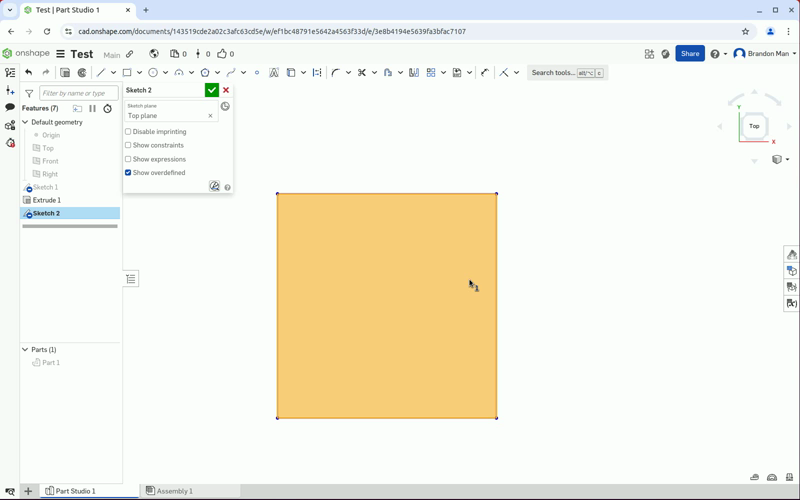
scroll(-6)
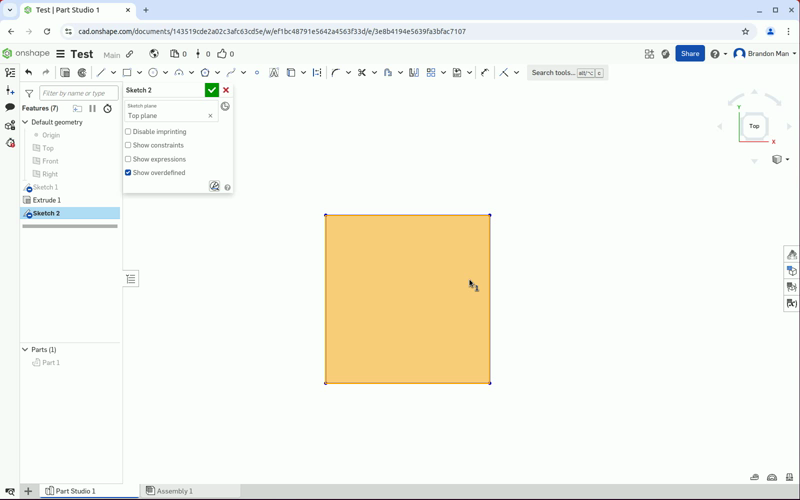
scroll(-6)
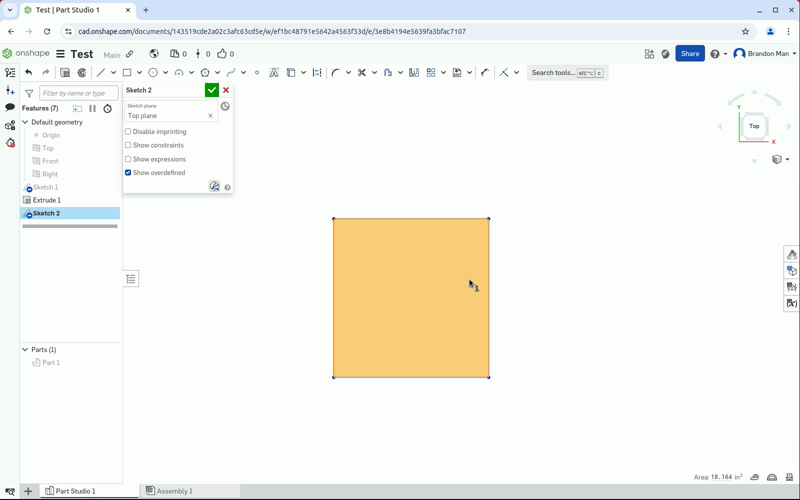
scroll(-6)
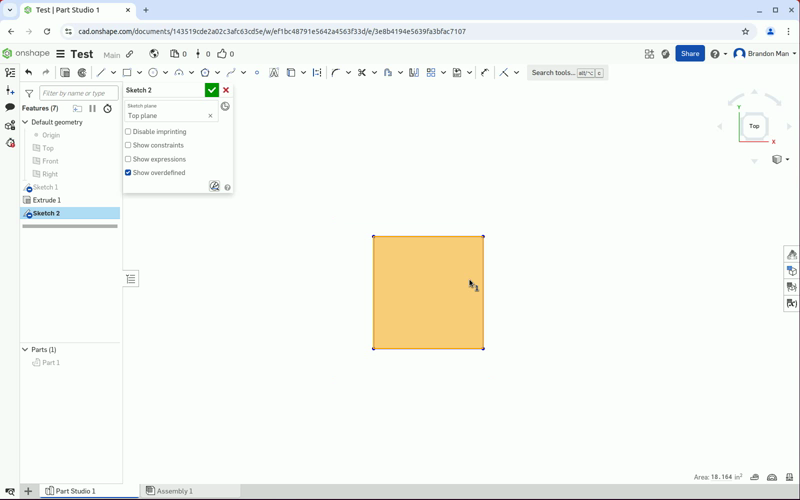
scroll(-6)
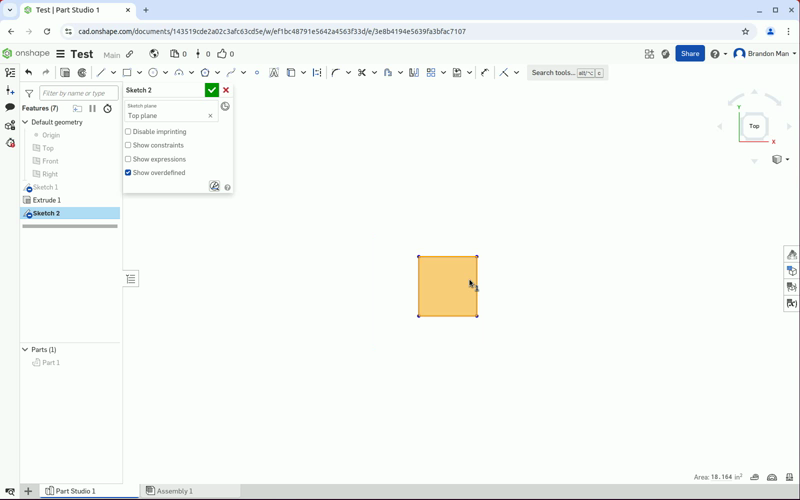
scroll(-6)
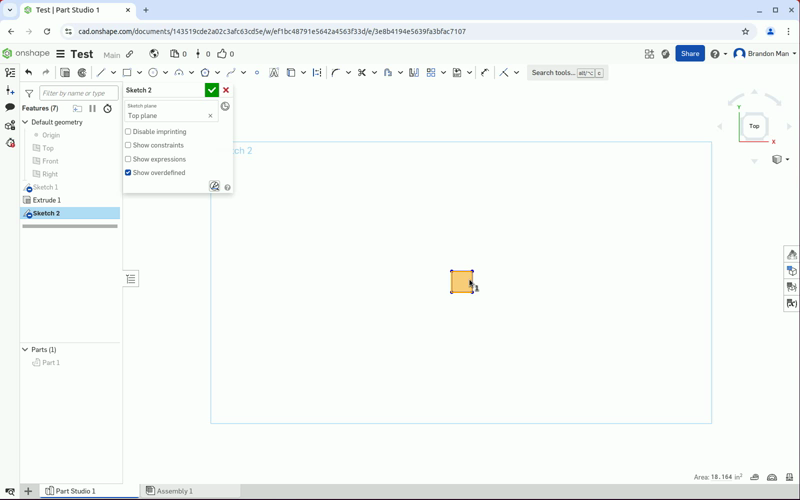
mouse_move(73, 352)
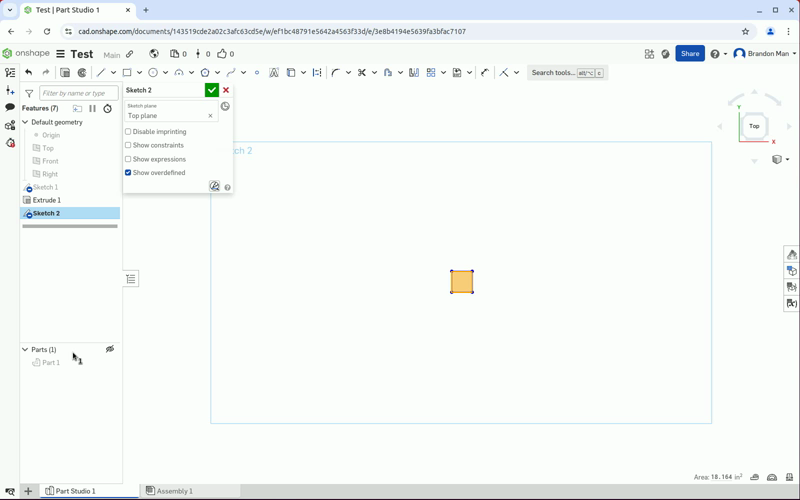
key(shift+y)
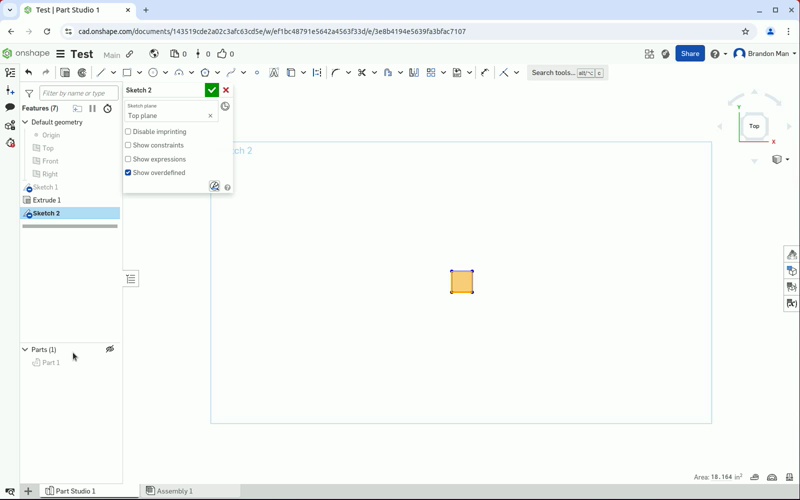
key(shift+e)
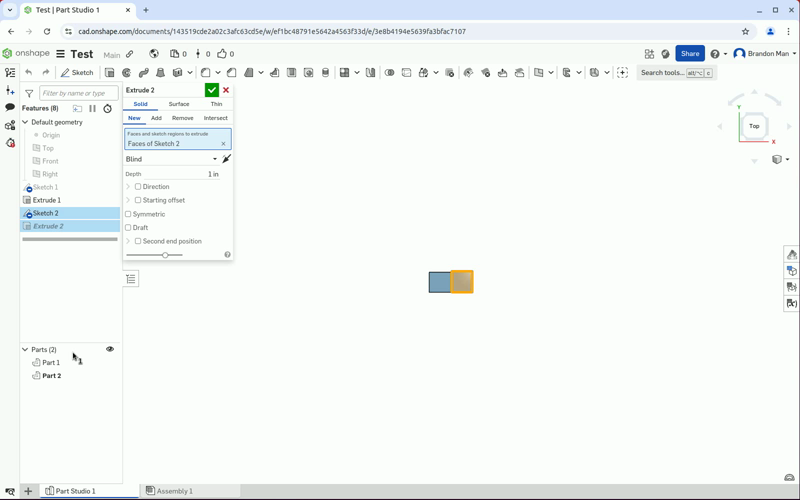
mouse_move(143, 106)
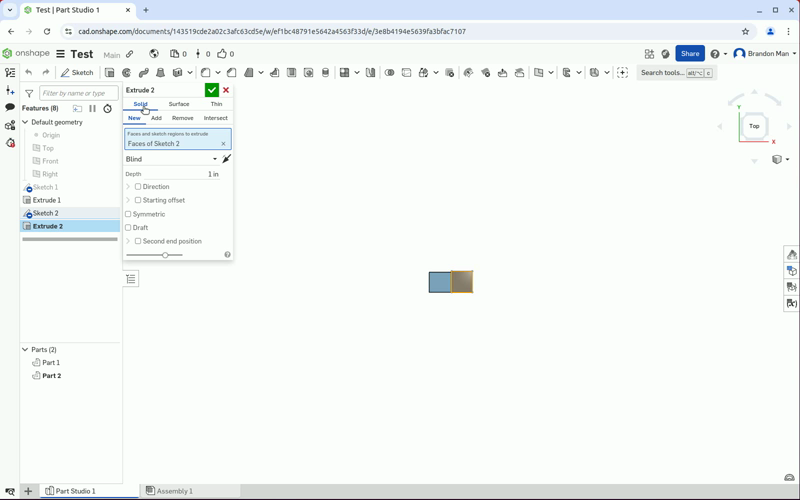
click(143, 106)
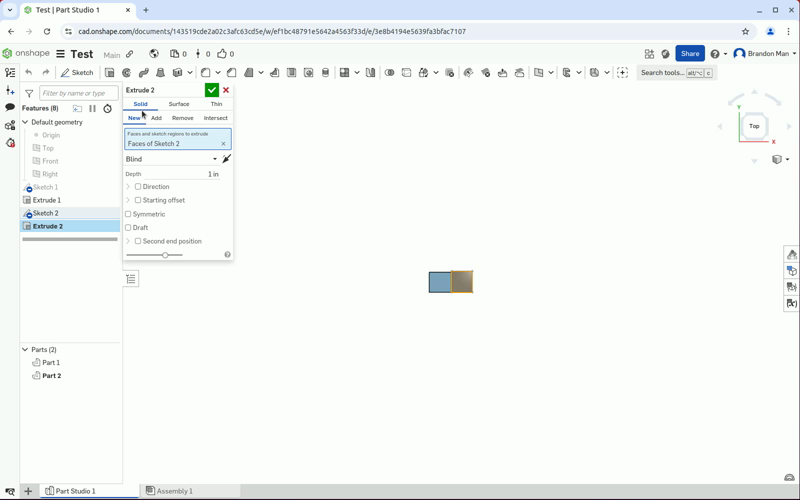
mouse_move(137, 120)
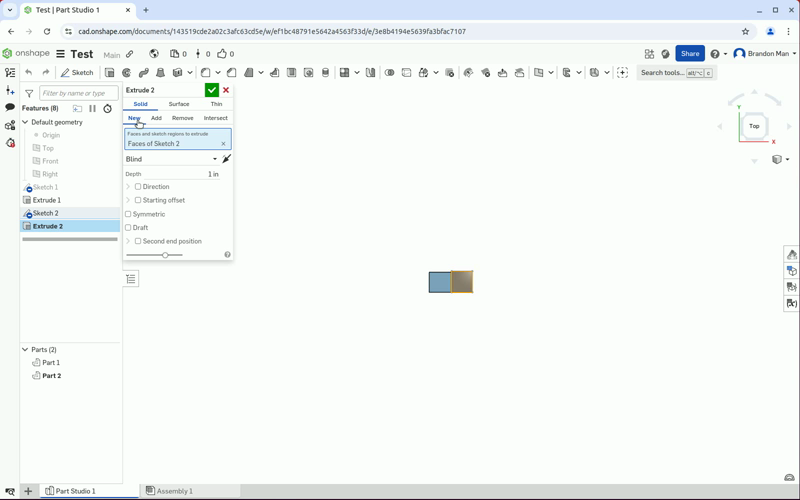
click(137, 120)
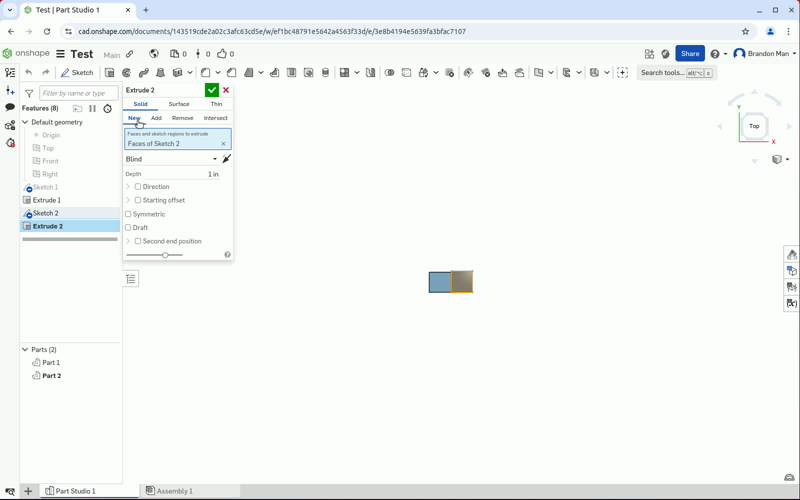
key(tab, 4)
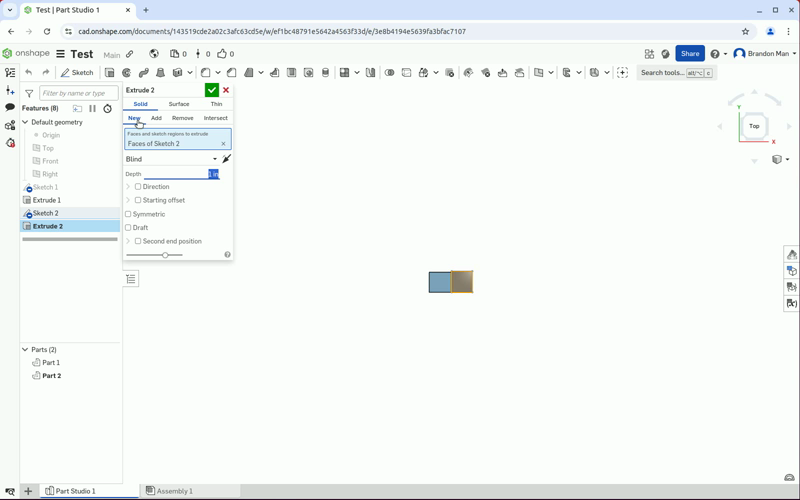
text(0.722)
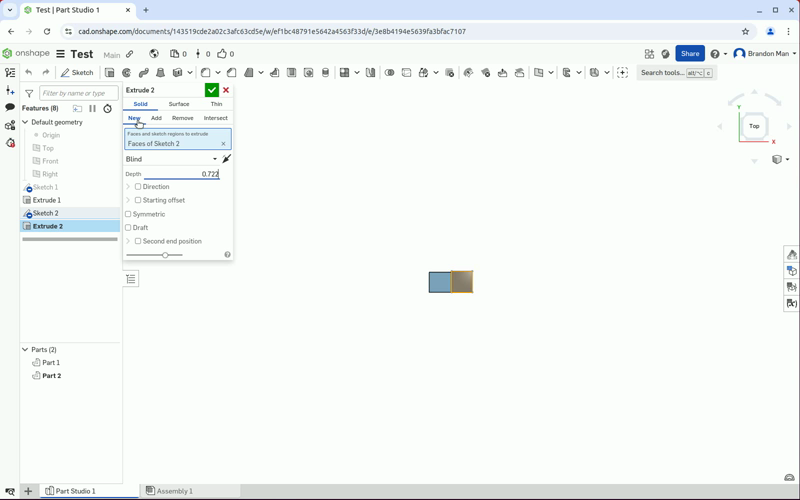
key(enter)
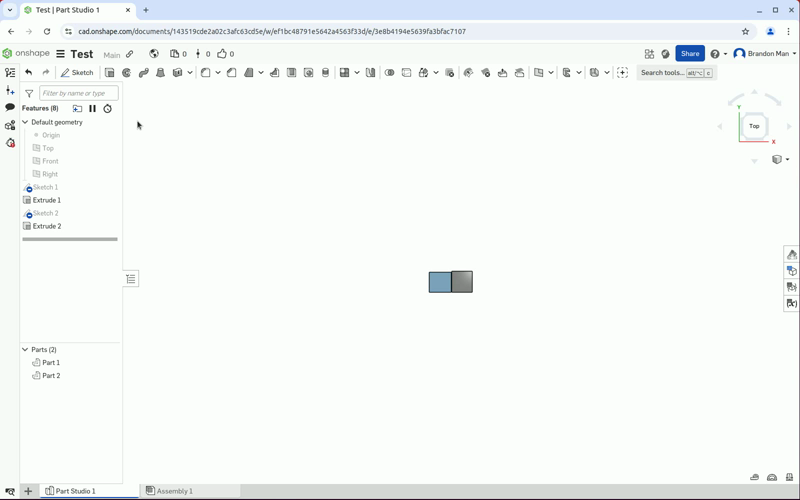
key(shift+h)
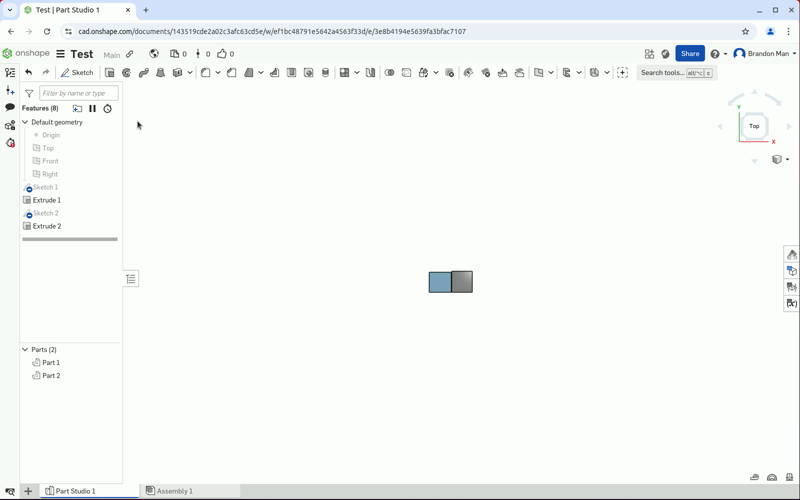
key(shift+h)
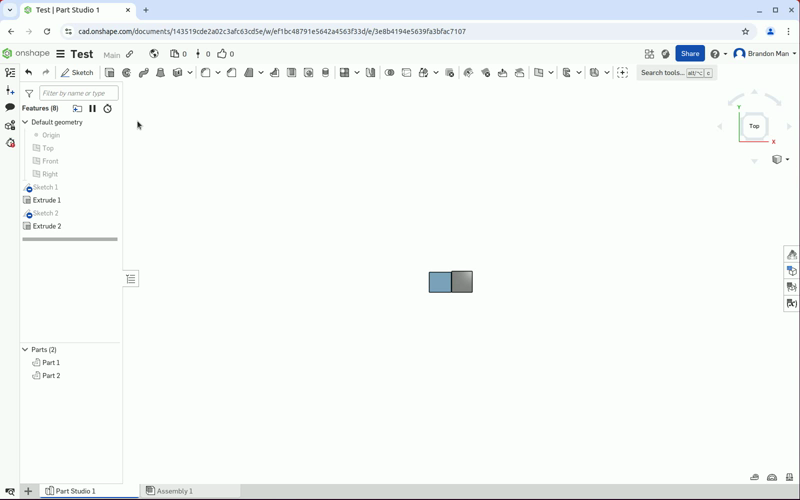
mouse_move(73, 189)
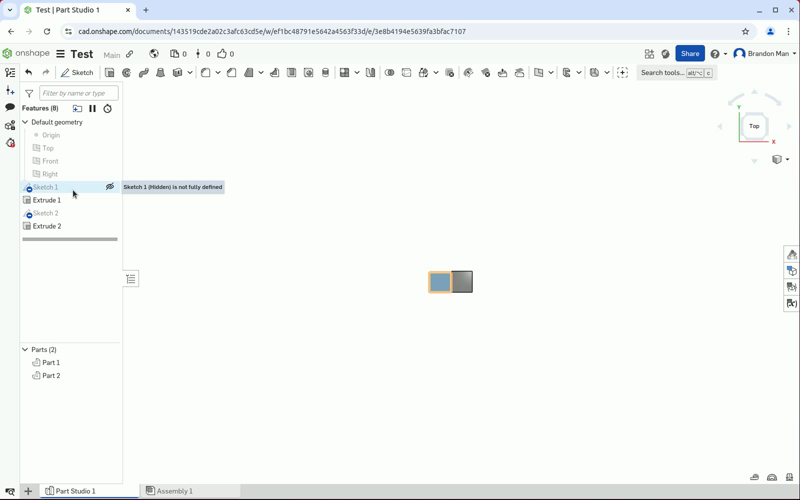
click(73, 189)
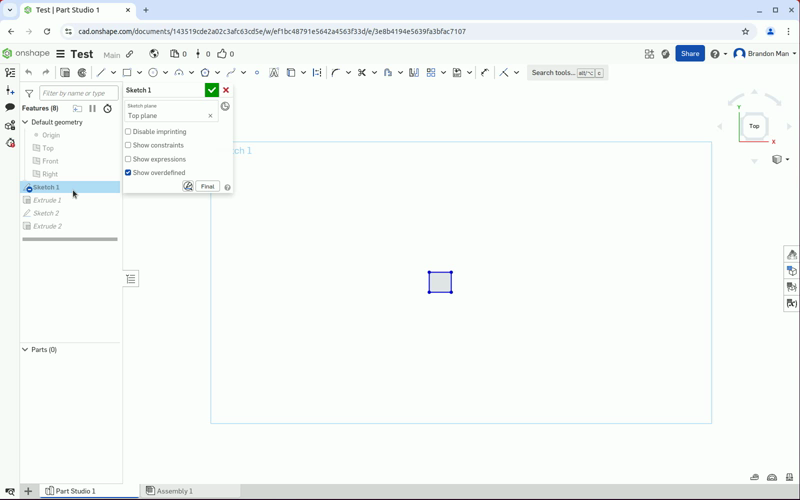
mouse_move(229, 92)
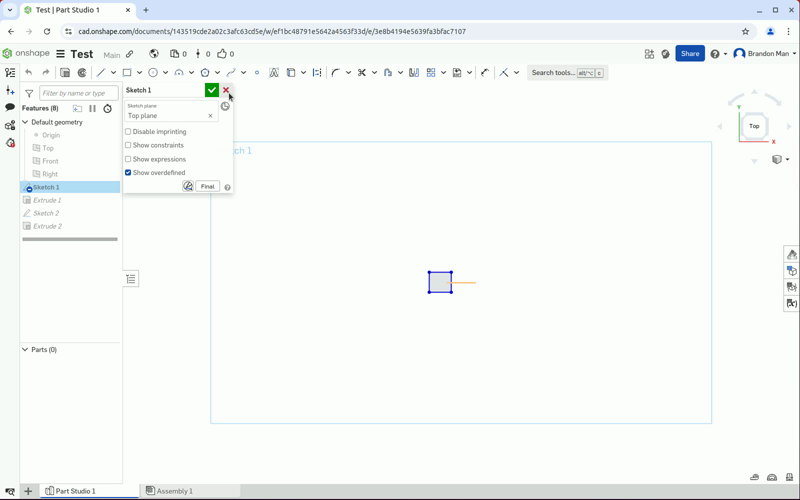
click(229, 92)
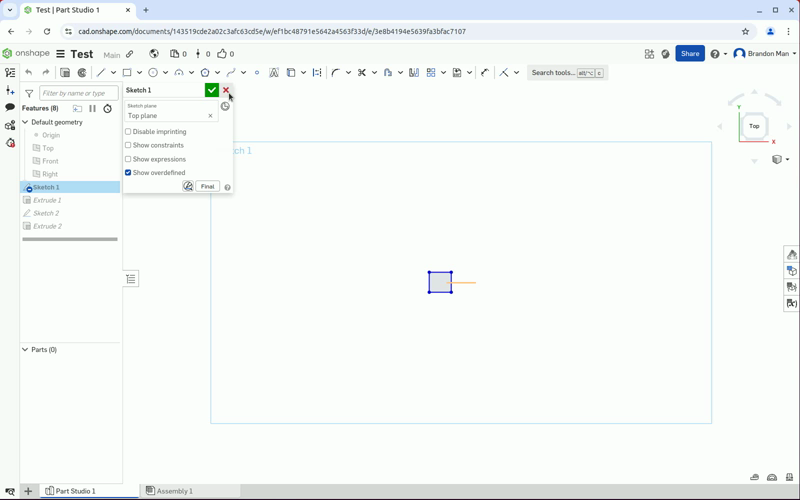
key(shift+s)
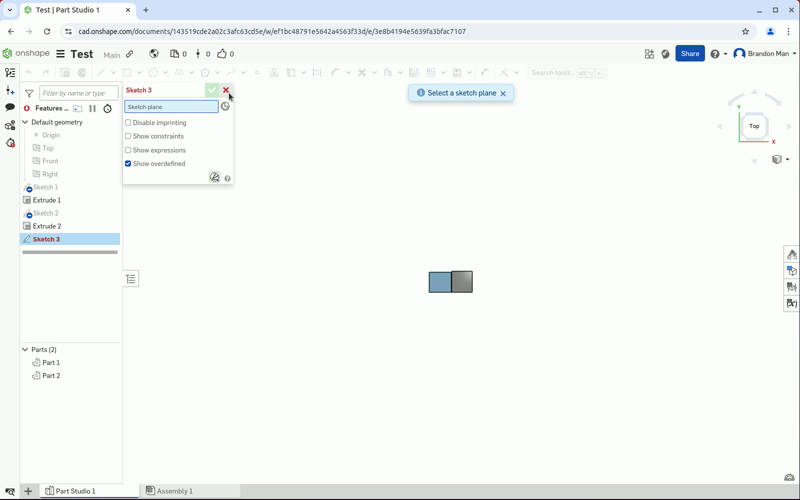
mouse_move(73, 150)
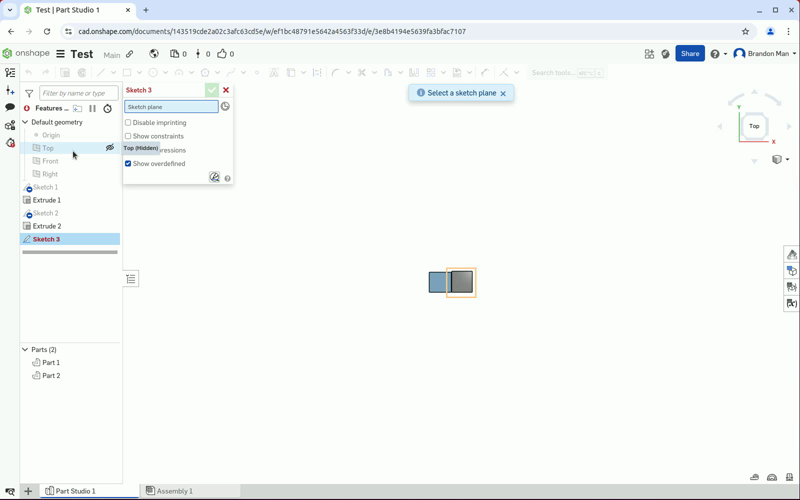
click(73, 150)
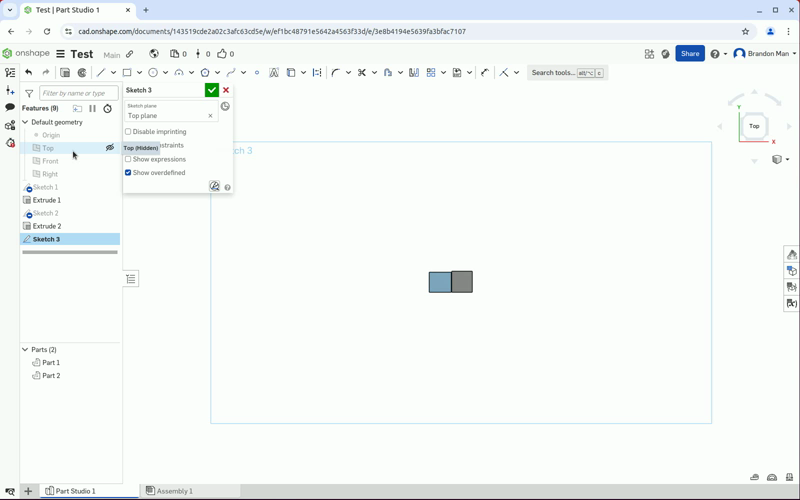
mouse_move(73, 352)
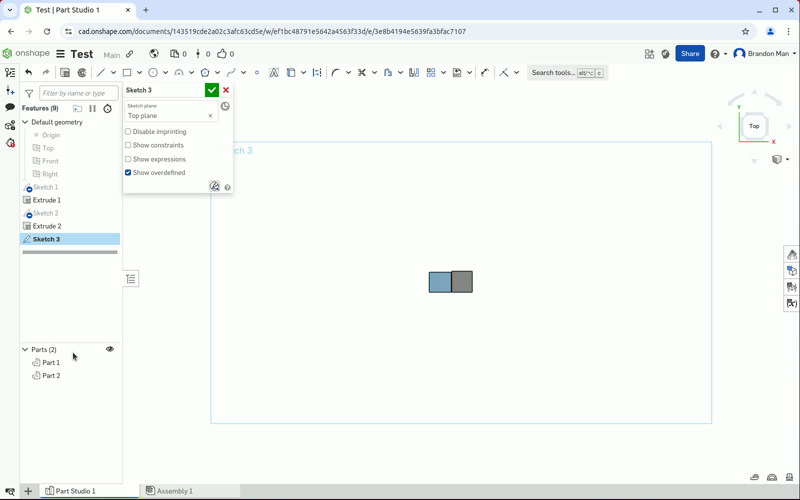
key(y)
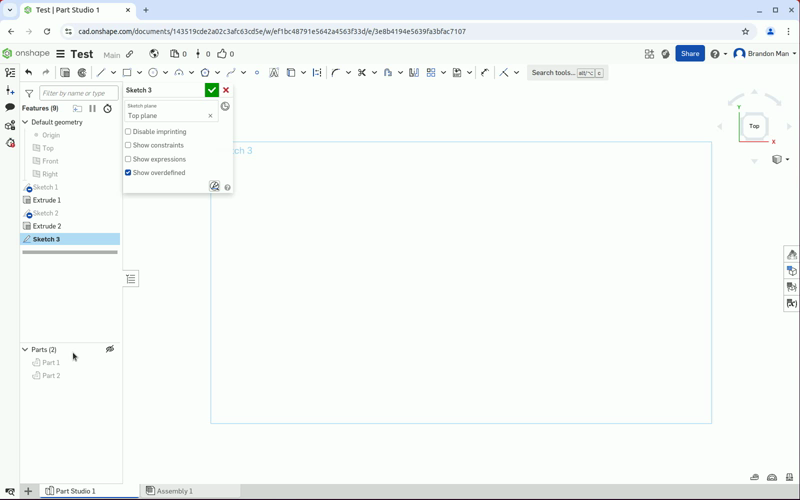
key(l)
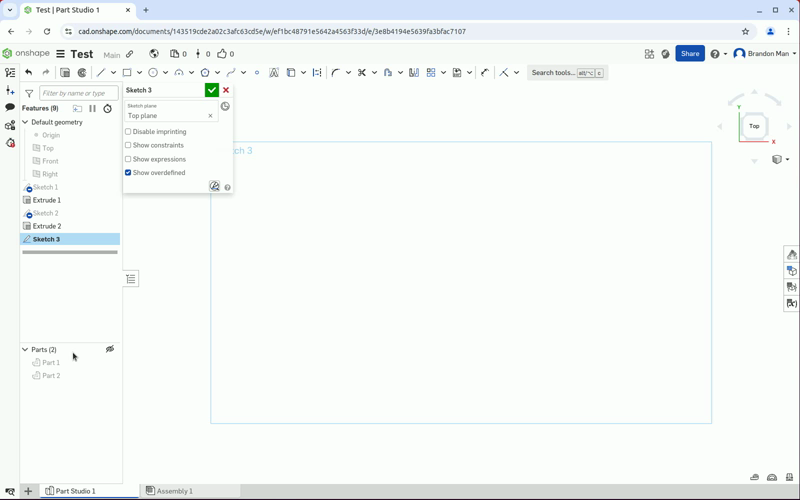
key_down(shift)
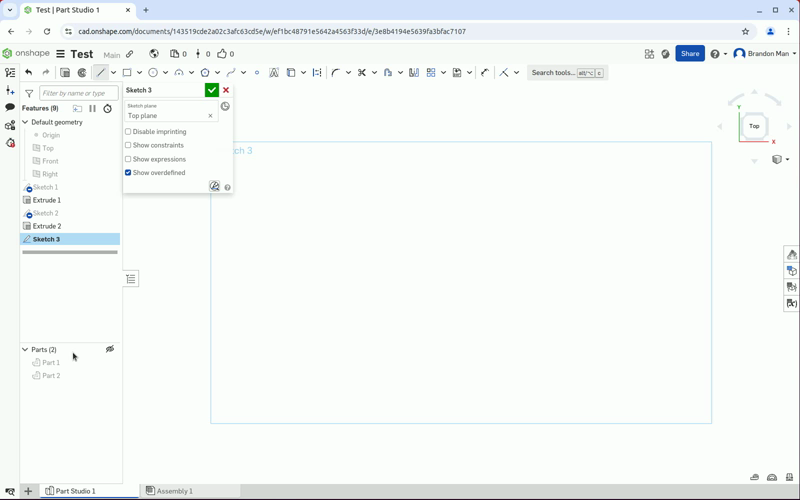
mouse_move(451, 273)
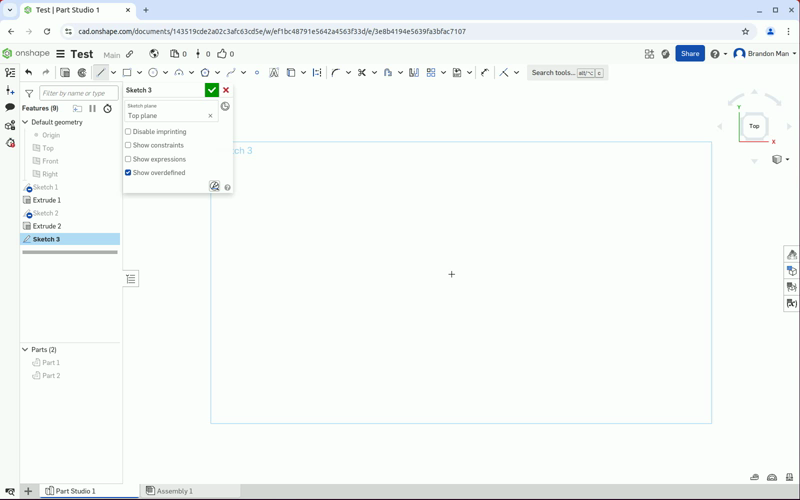
click(451, 273)
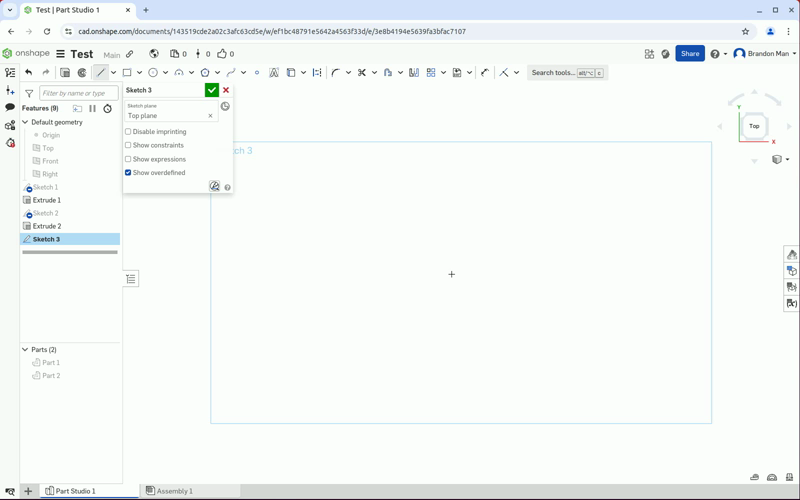
key_up(shift)
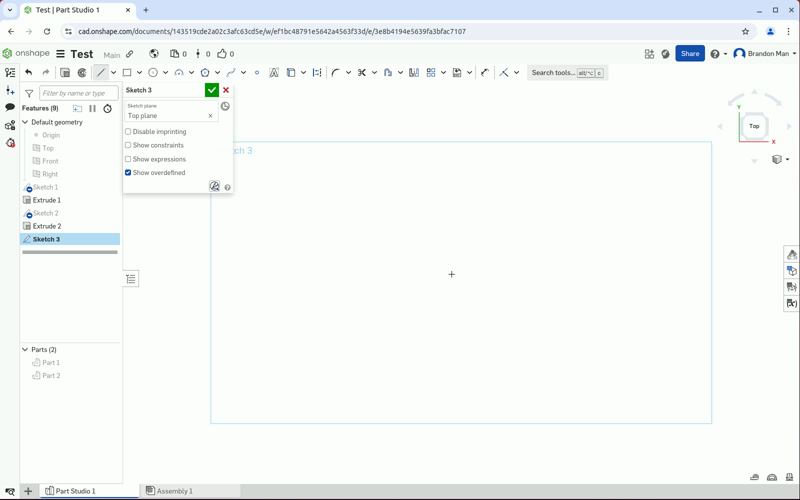
key_down(shift)
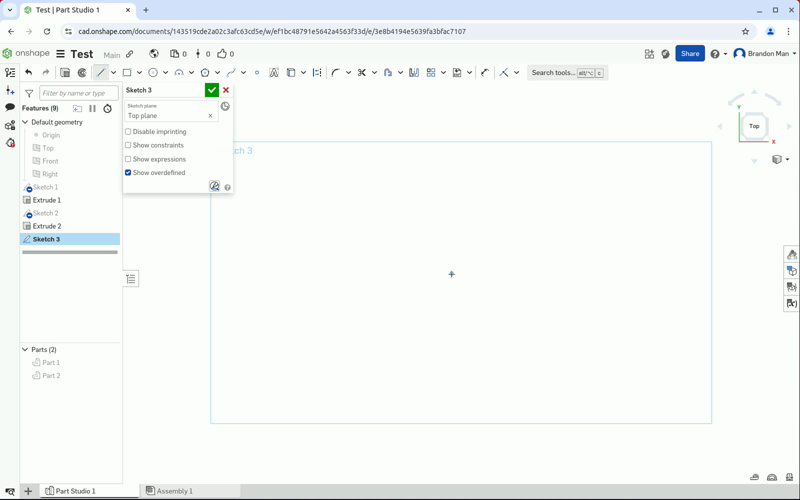
mouse_move(481, 273)
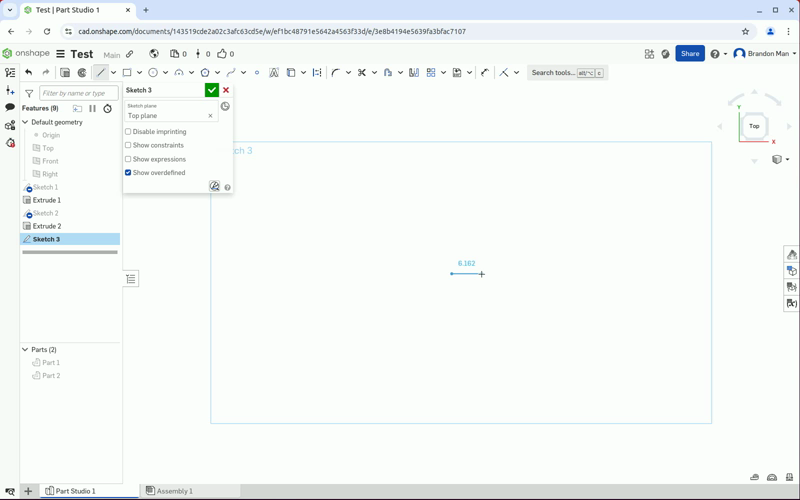
mouse_move(471, 273)
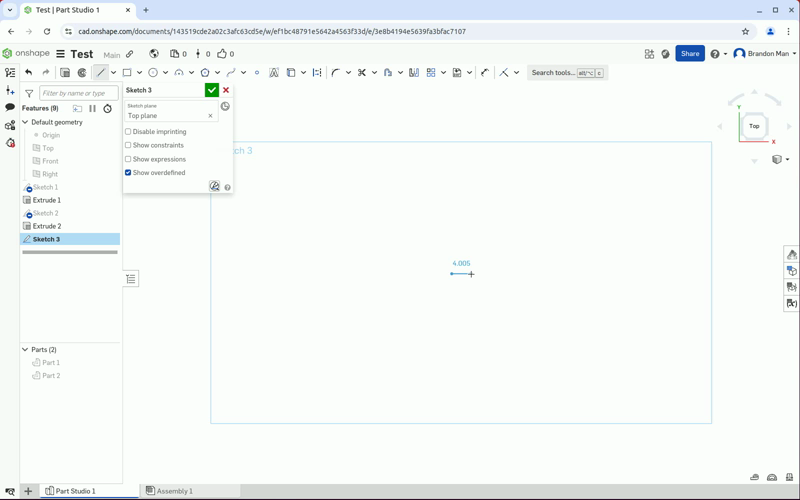
click(471, 273)
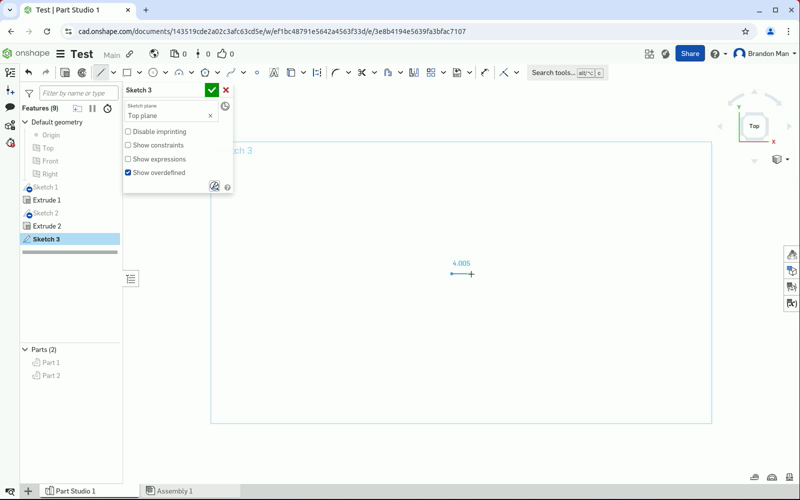
key_up(shift)
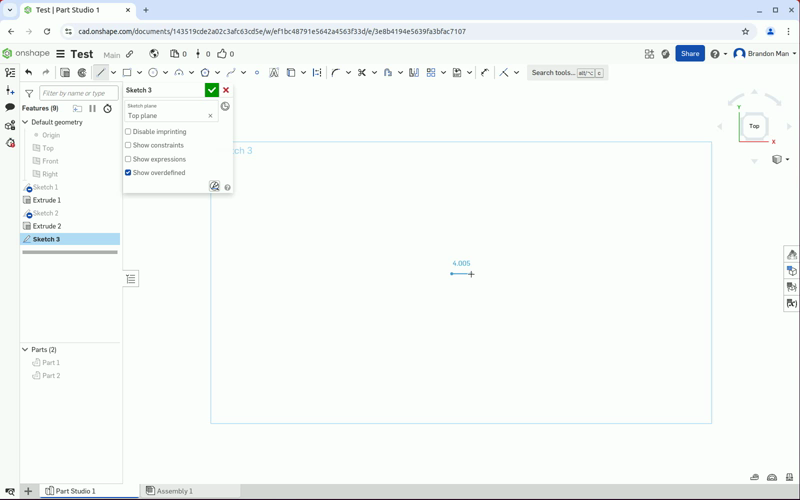
key_down(shift)
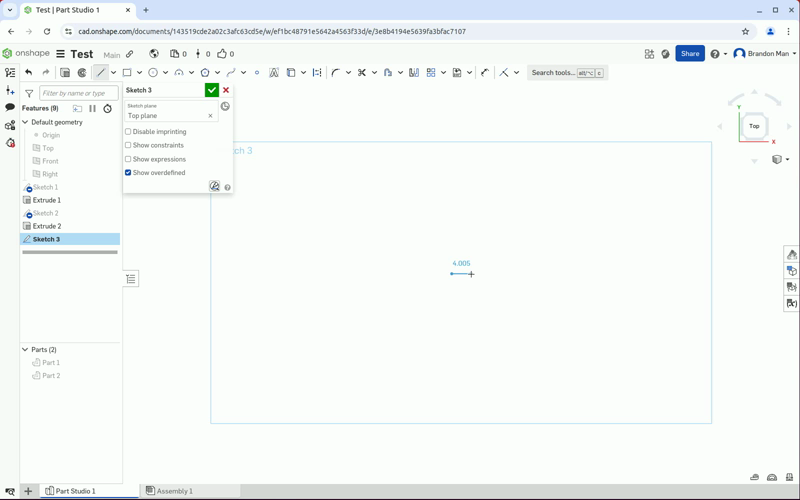
mouse_move(501, 273)
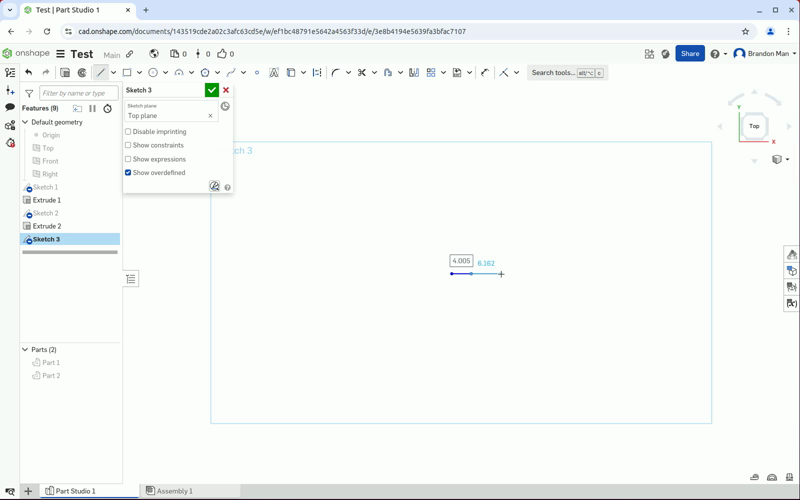
mouse_move(471, 251)
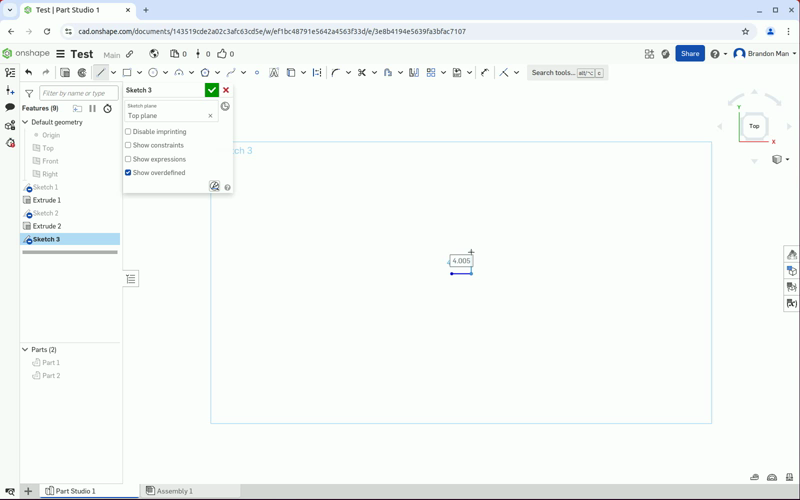
click(471, 251)
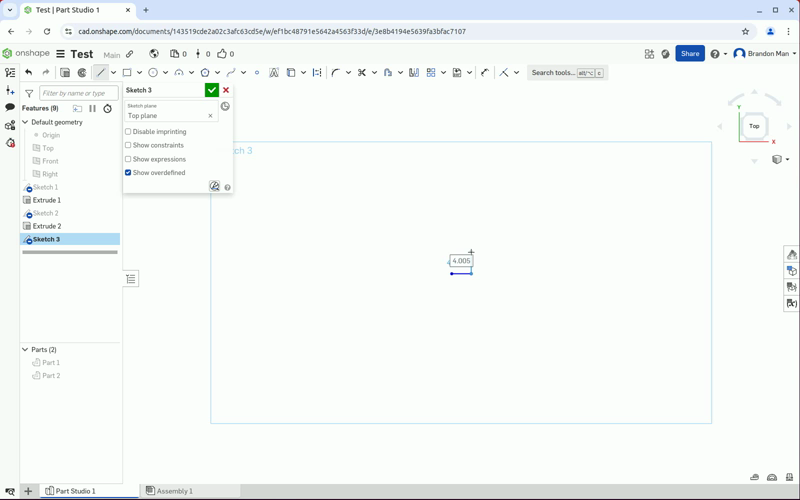
key_up(shift)
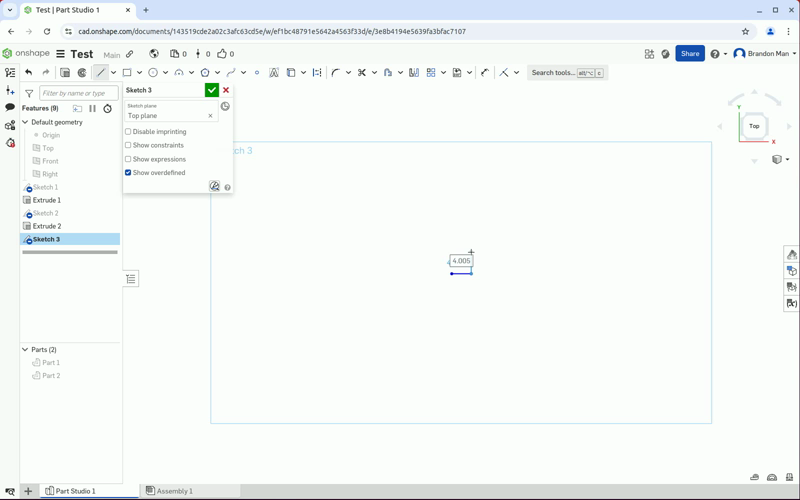
key_down(shift)
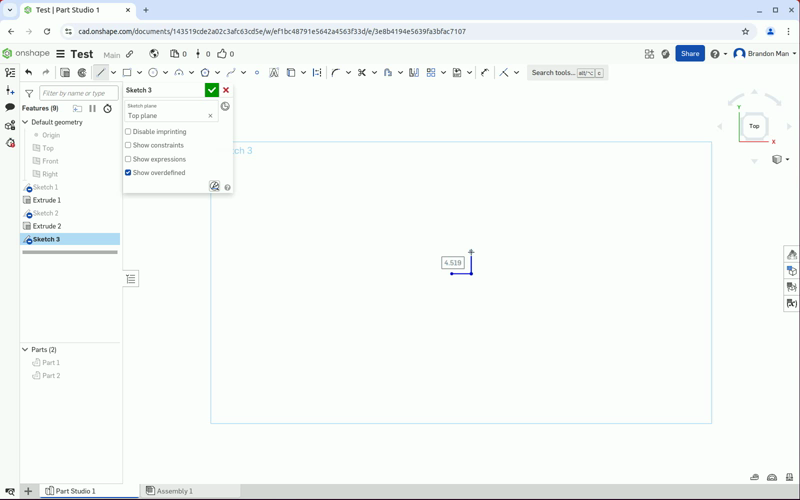
mouse_move(501, 251)
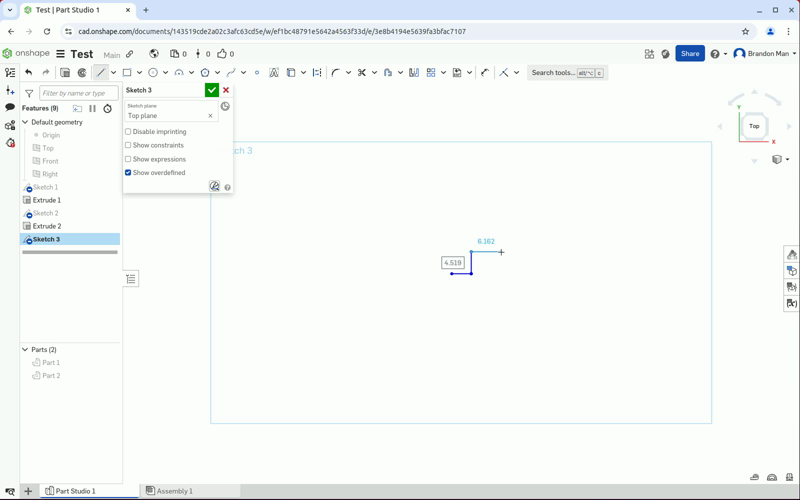
mouse_move(451, 251)
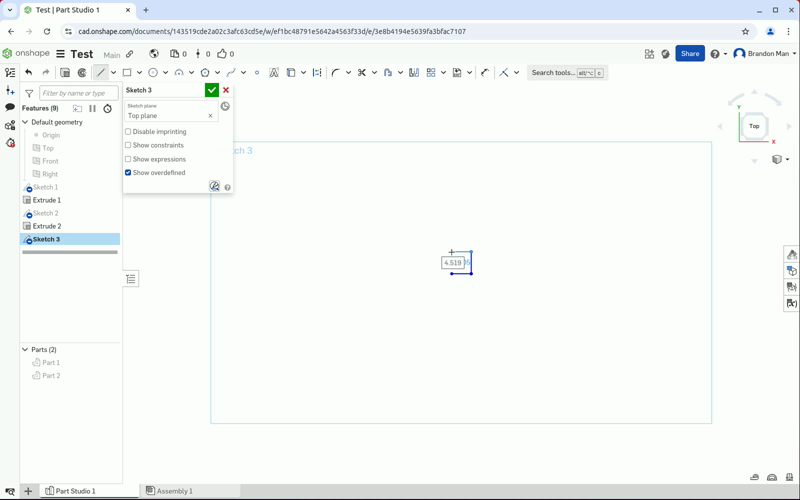
click(451, 251)
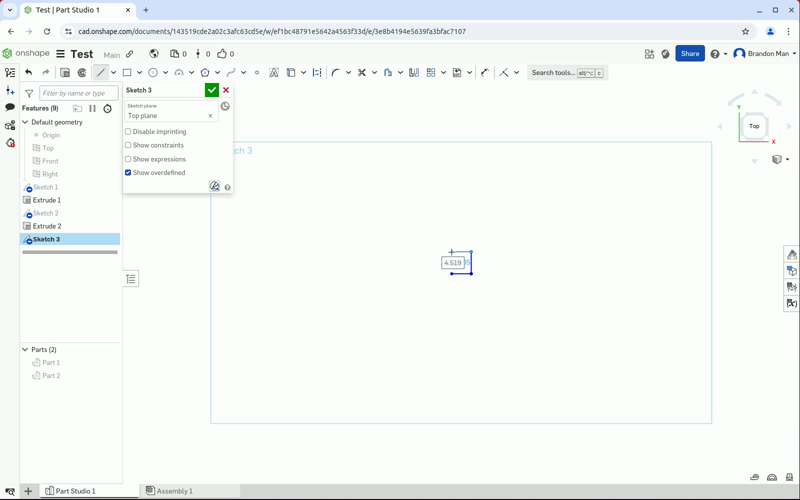
key_up(shift)
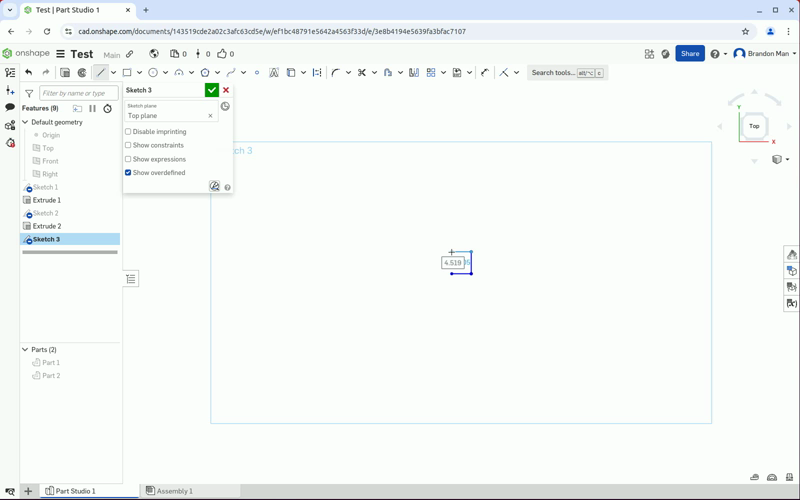
mouse_move(481, 251)
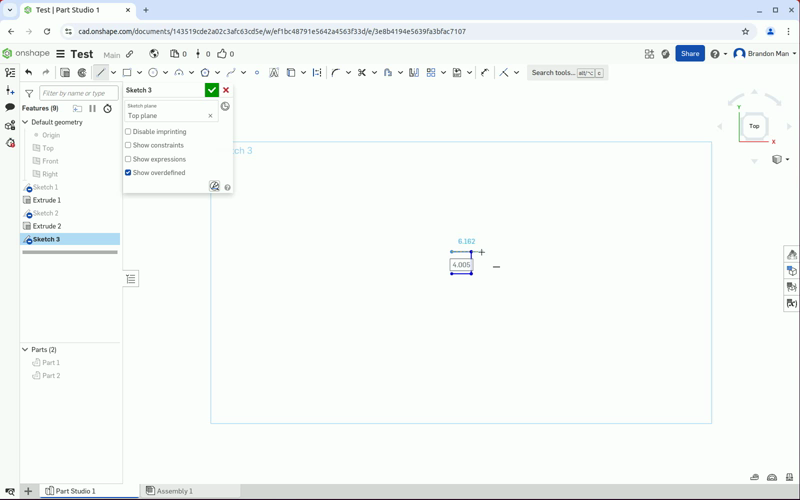
key_down(shift)
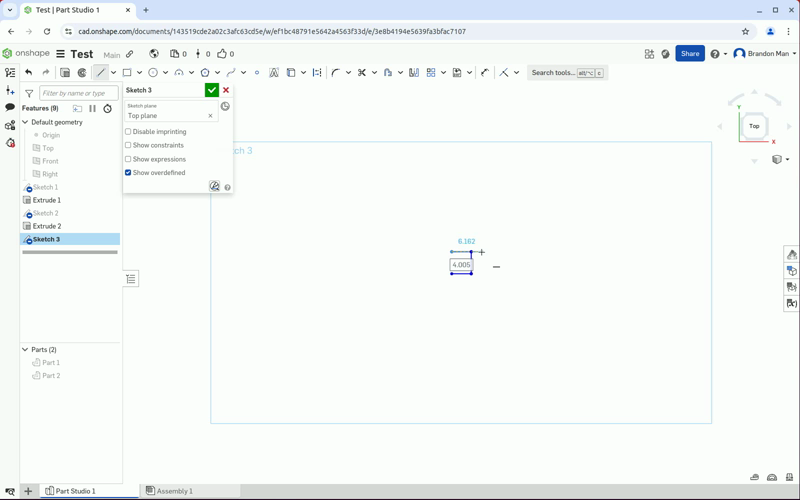
mouse_move(451, 273)
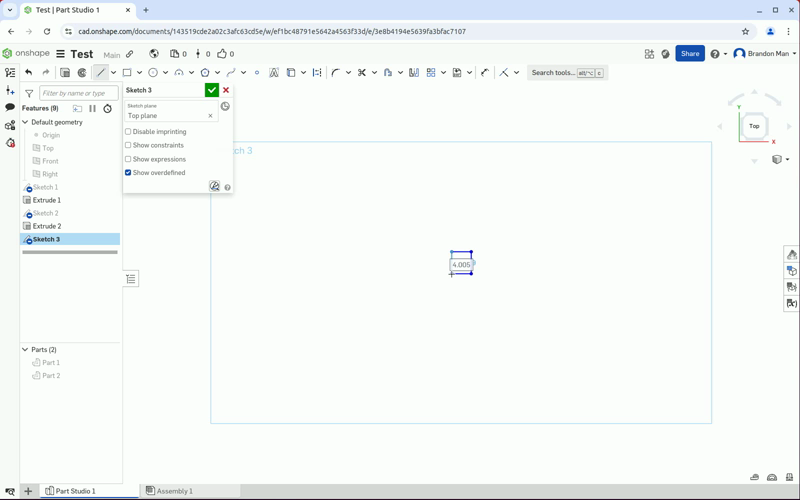
key_up(shift)
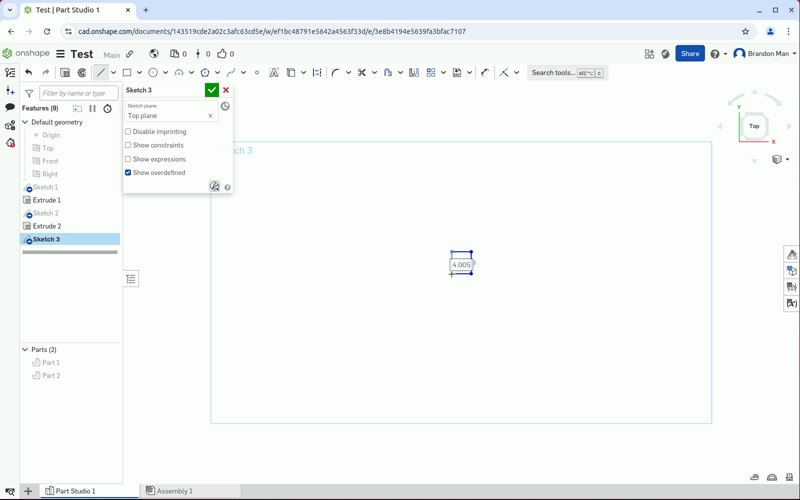
click(451, 273)
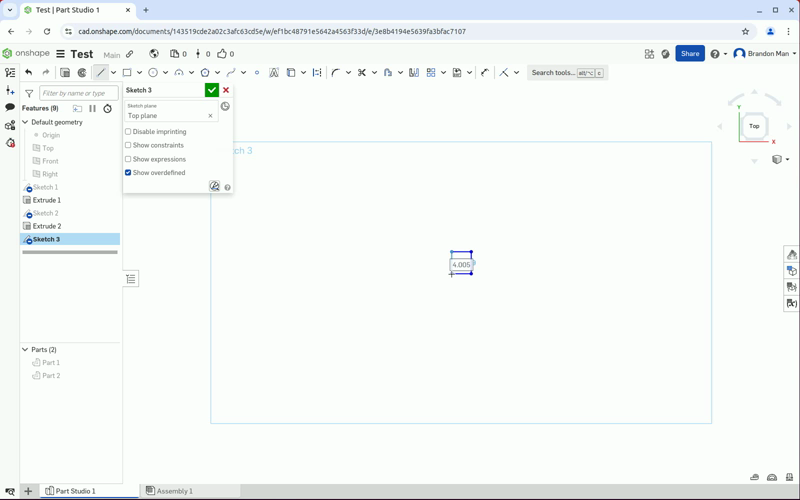
key(esc)
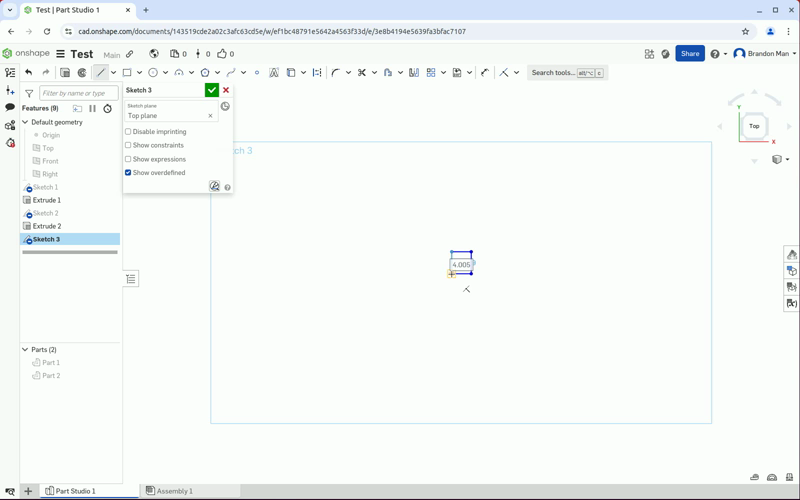
mouse_move(454, 265)
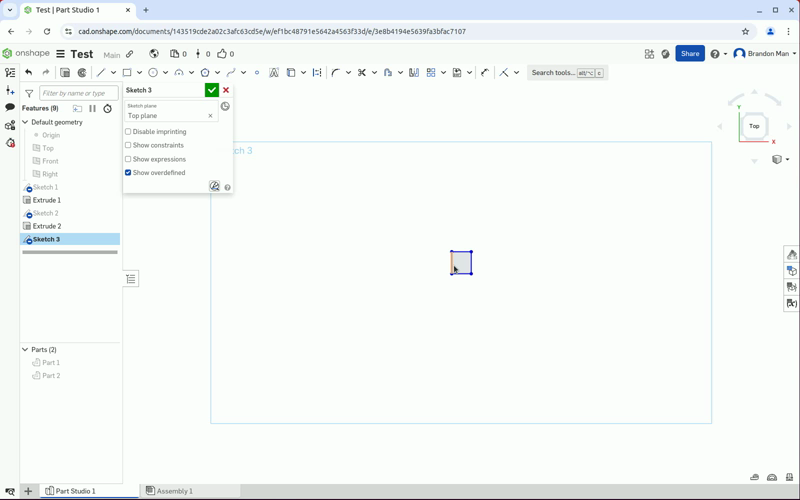
scroll(6)
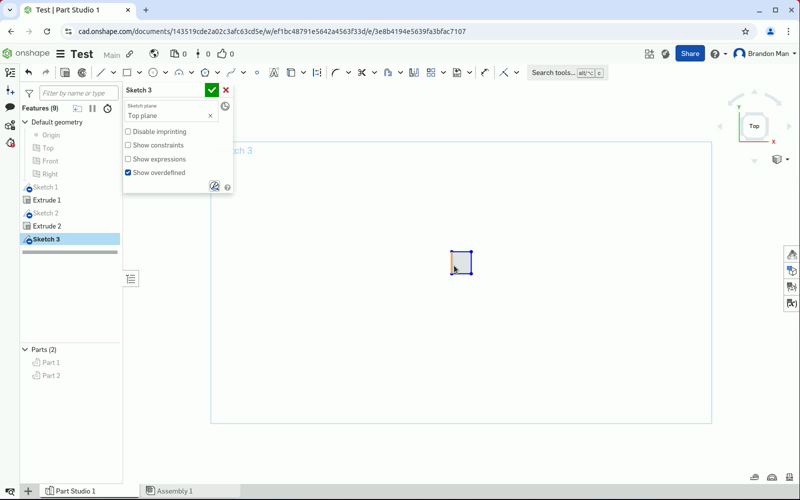
scroll(6)
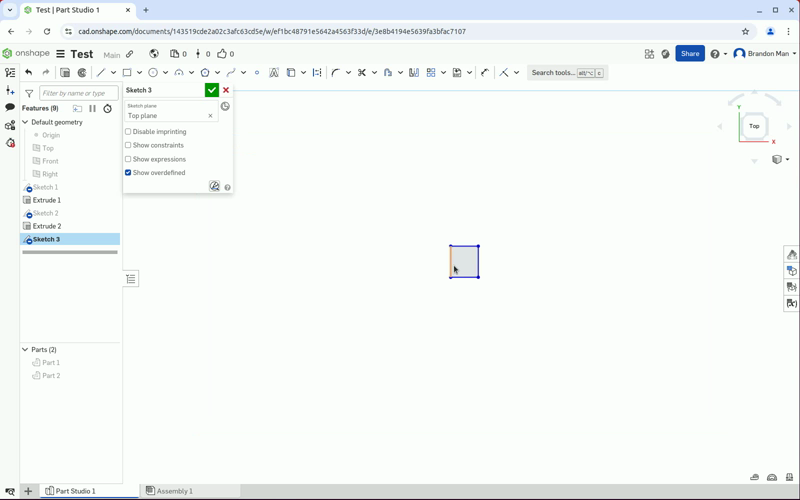
scroll(6)
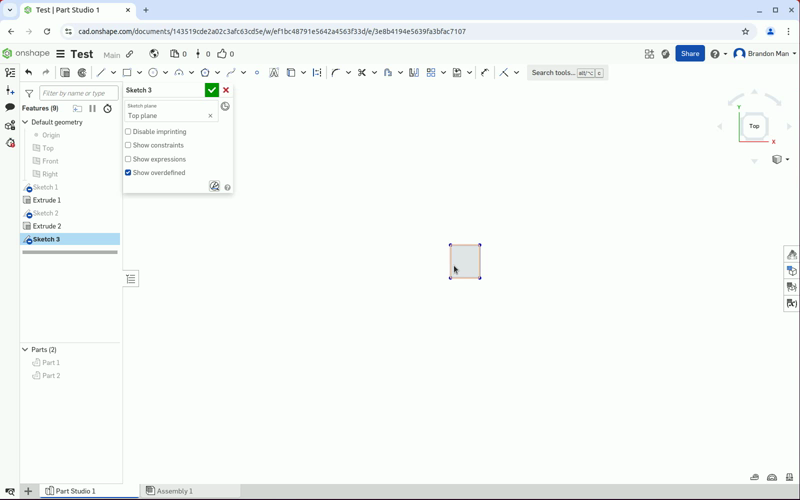
scroll(6)
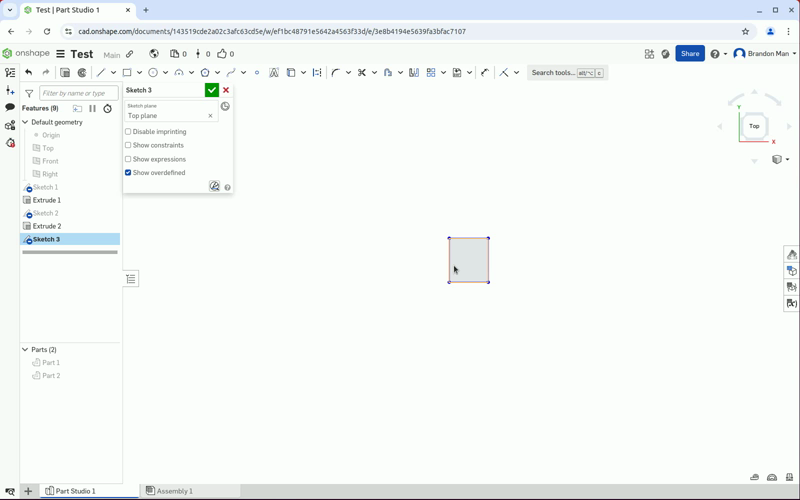
scroll(6)
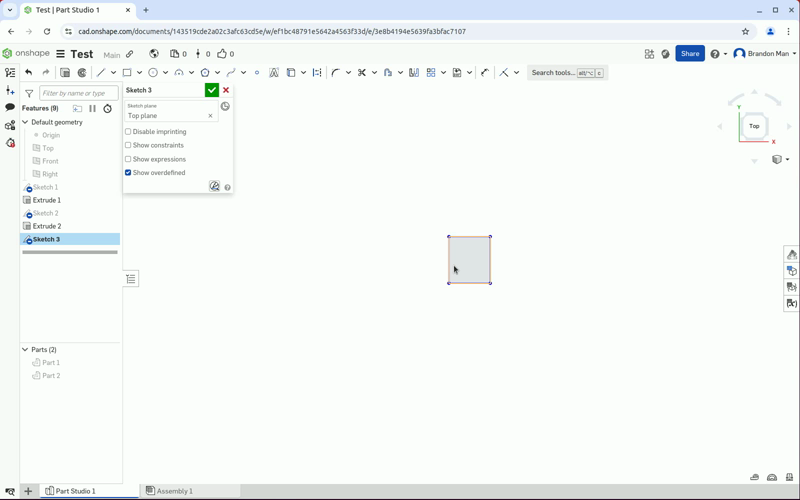
scroll(6)
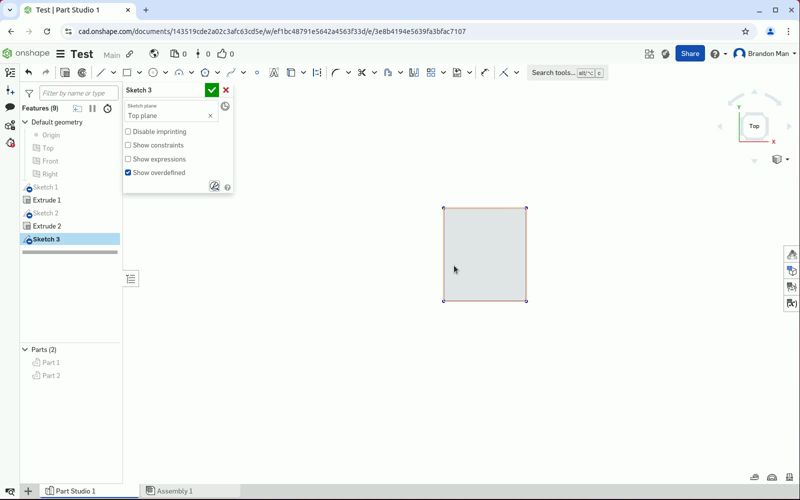
scroll(6)
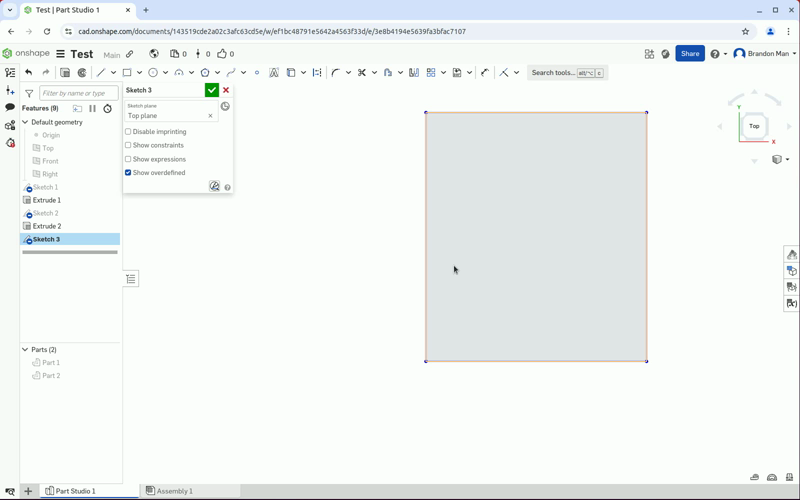
click(454, 265)
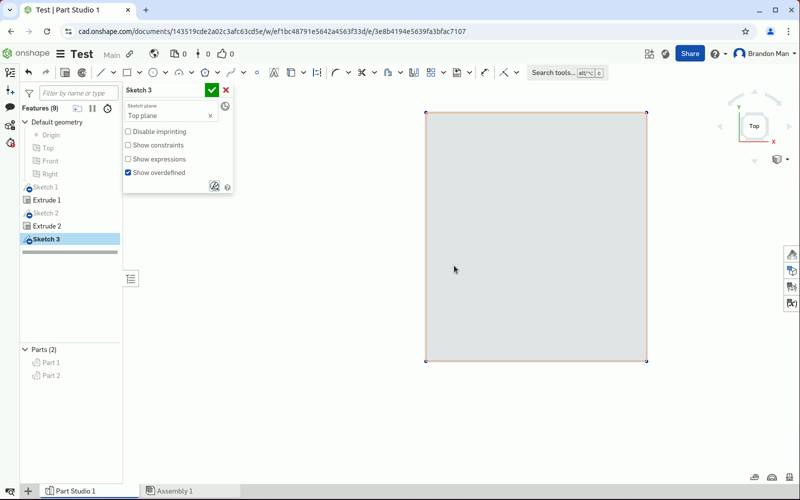
scroll(-6)
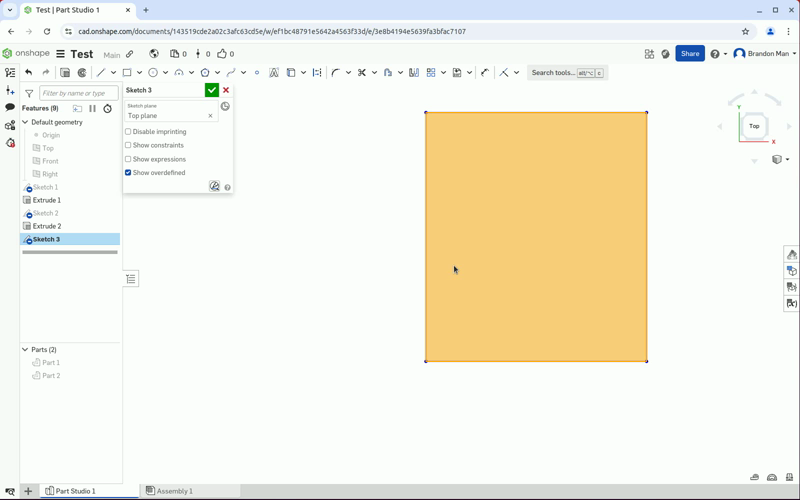
scroll(-6)
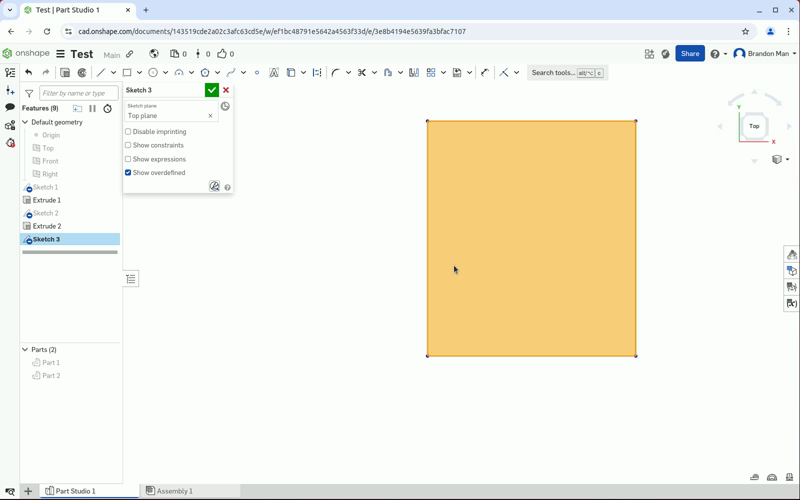
scroll(-6)
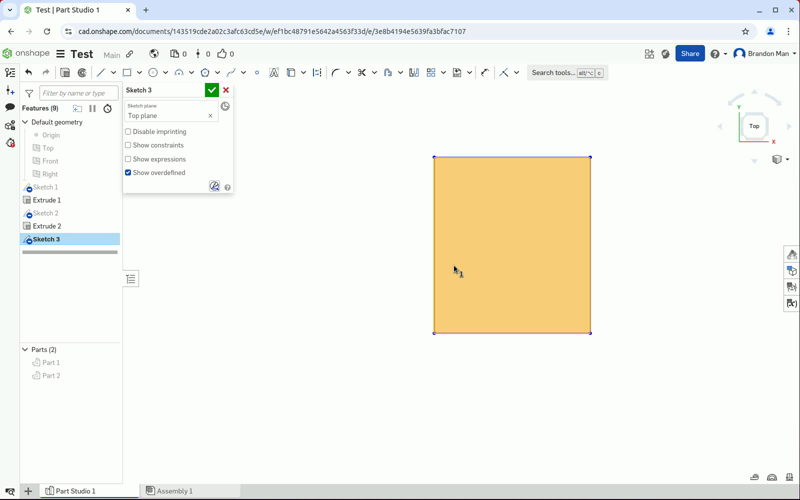
scroll(-6)
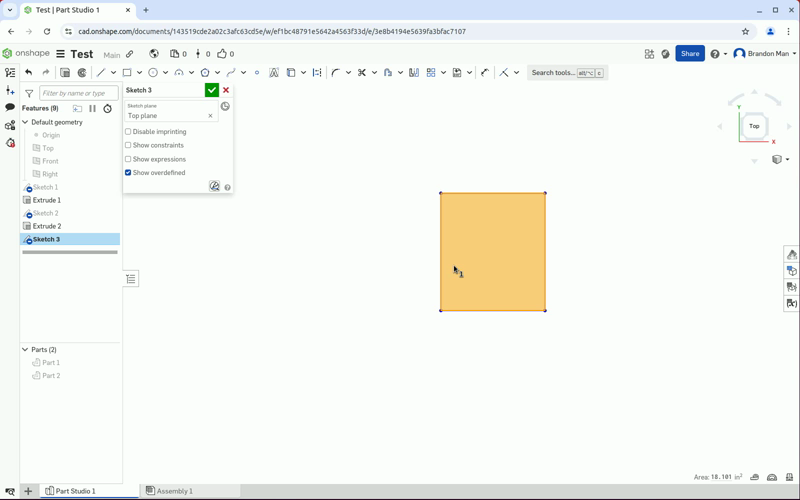
scroll(-6)
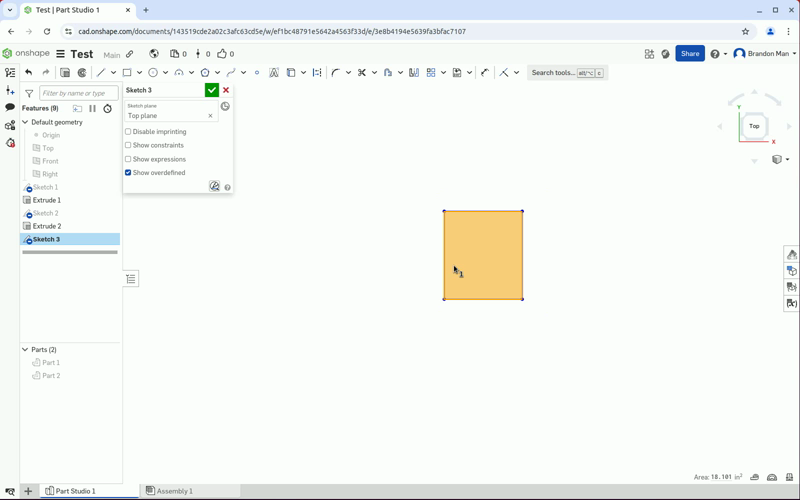
scroll(-6)
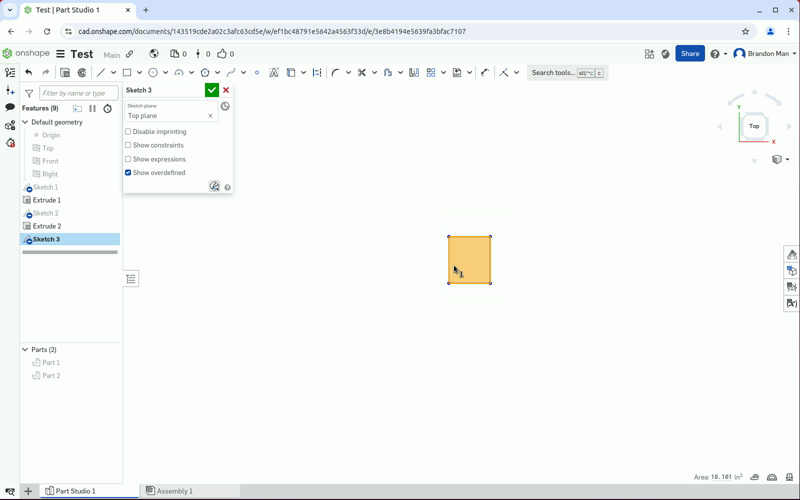
scroll(-6)
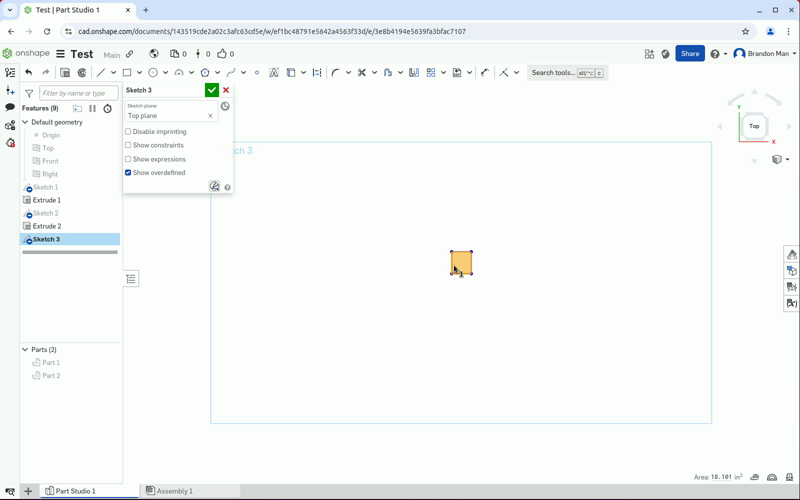
mouse_move(73, 352)
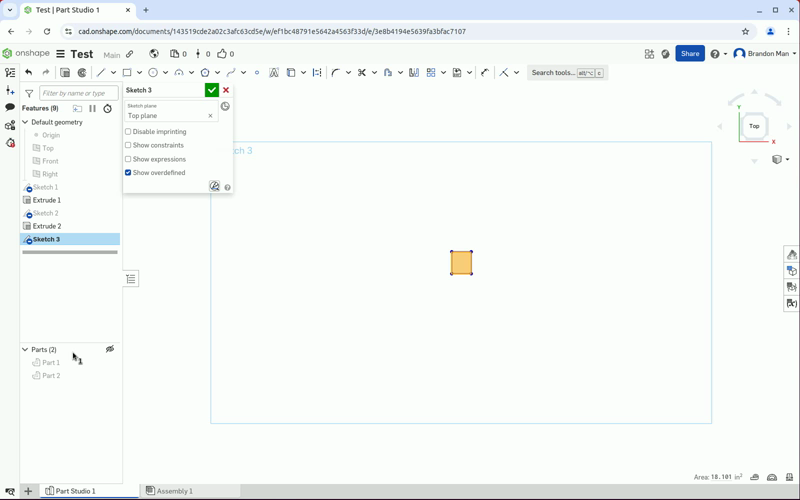
key(shift+y)
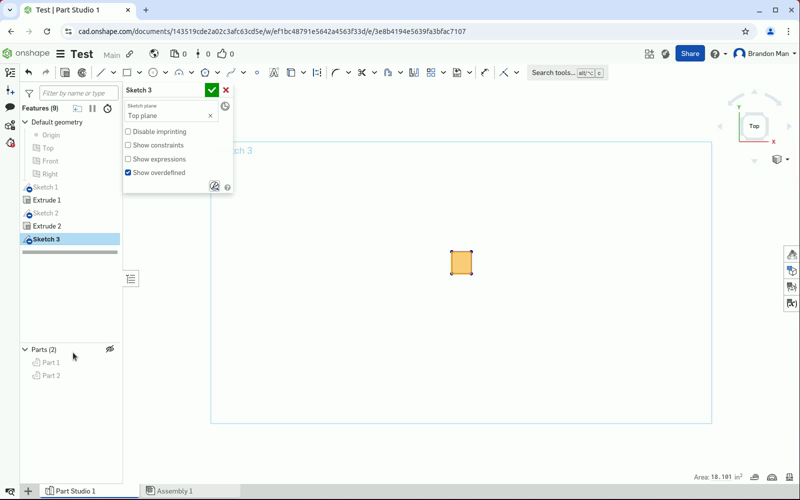
key(shift+e)
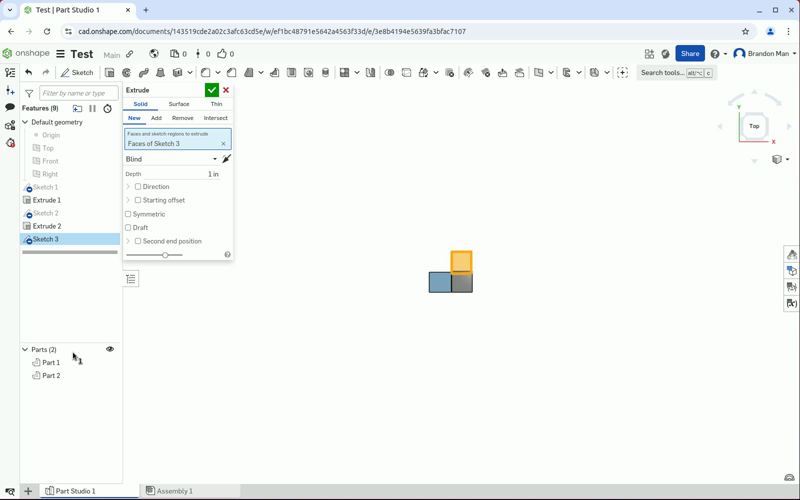
mouse_move(143, 106)
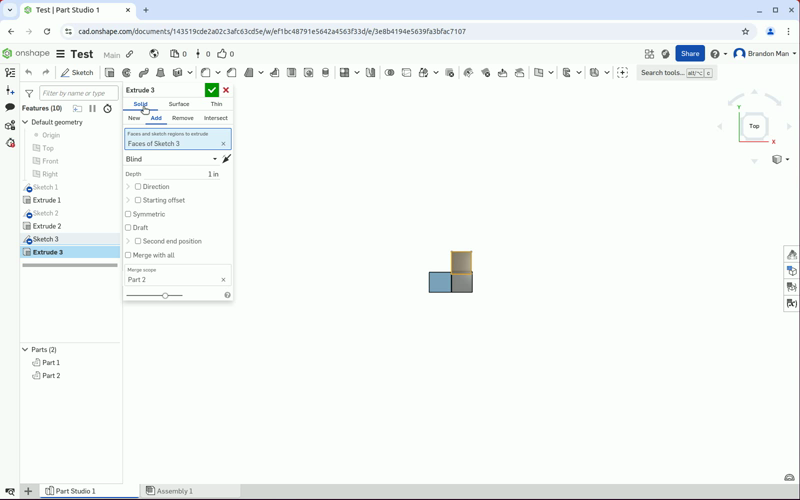
click(143, 106)
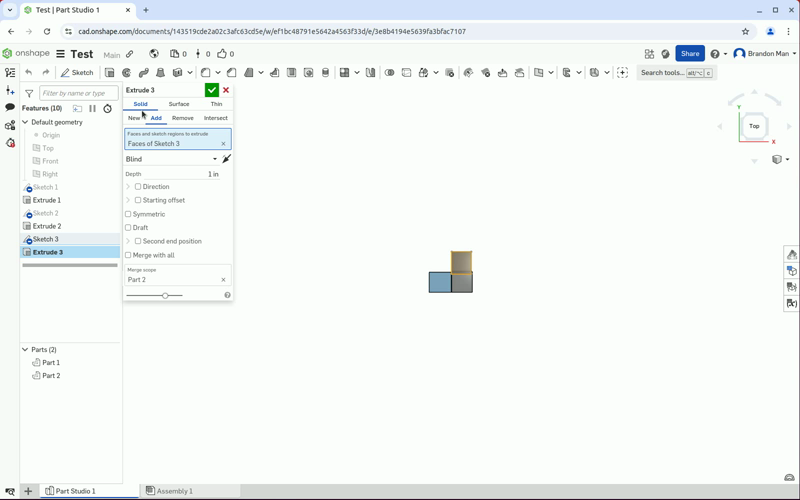
mouse_move(137, 120)
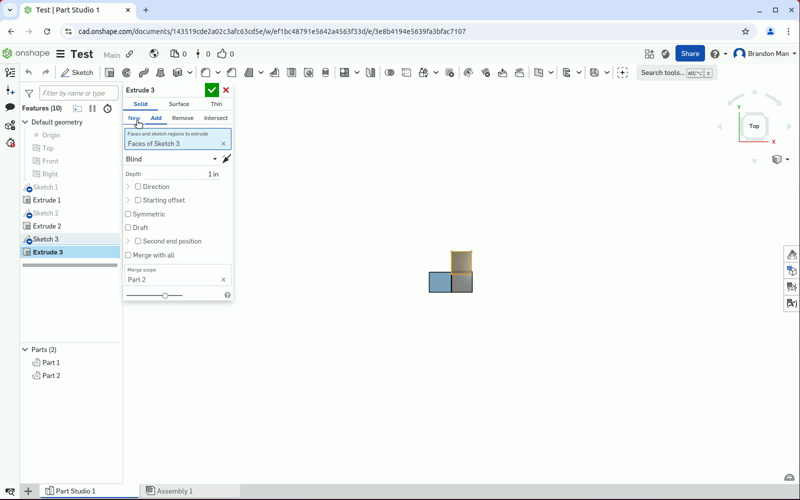
click(137, 120)
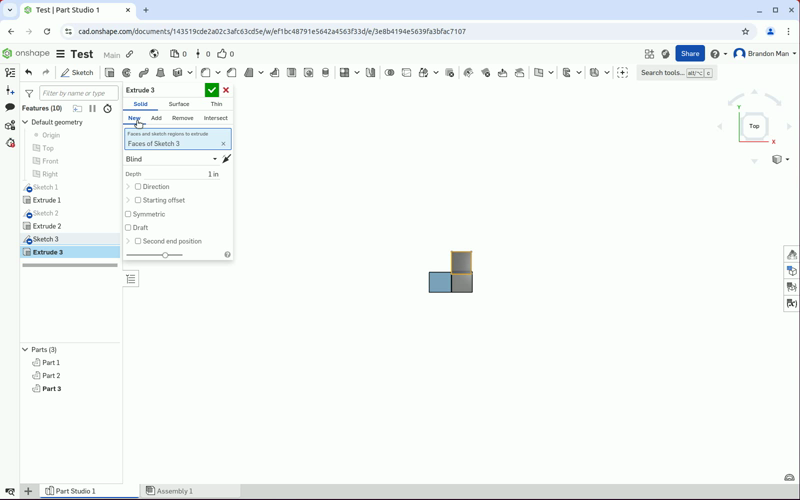
key(tab, 4)
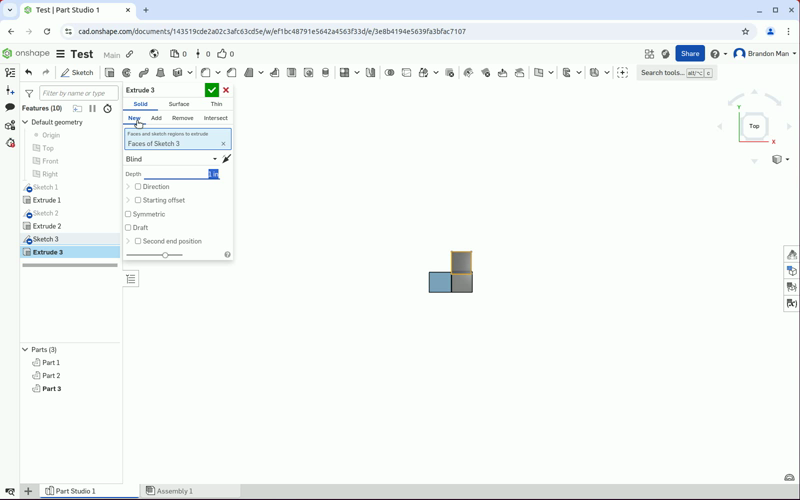
text(0.722)
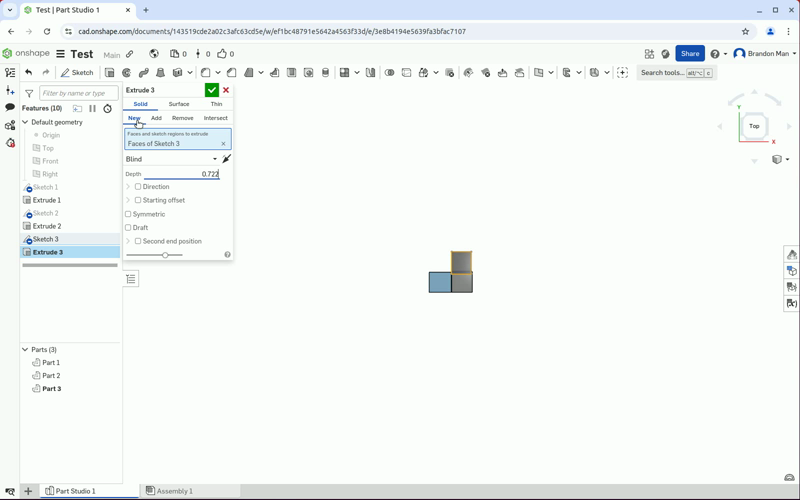
key(enter)
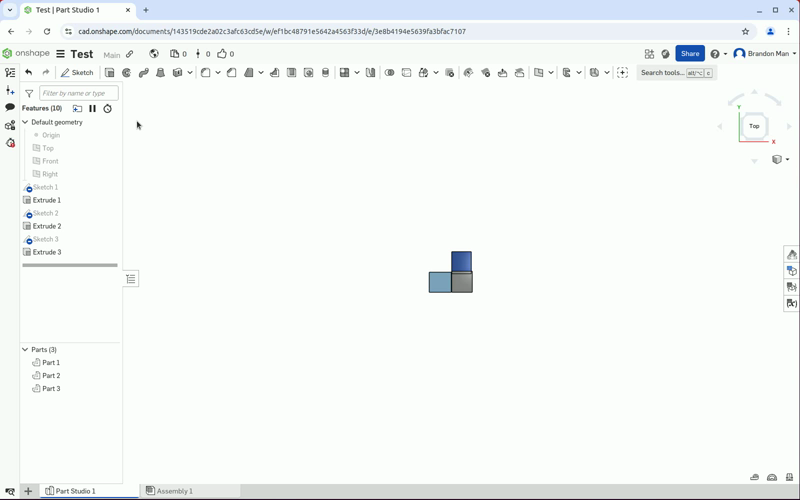
key(shift+h)
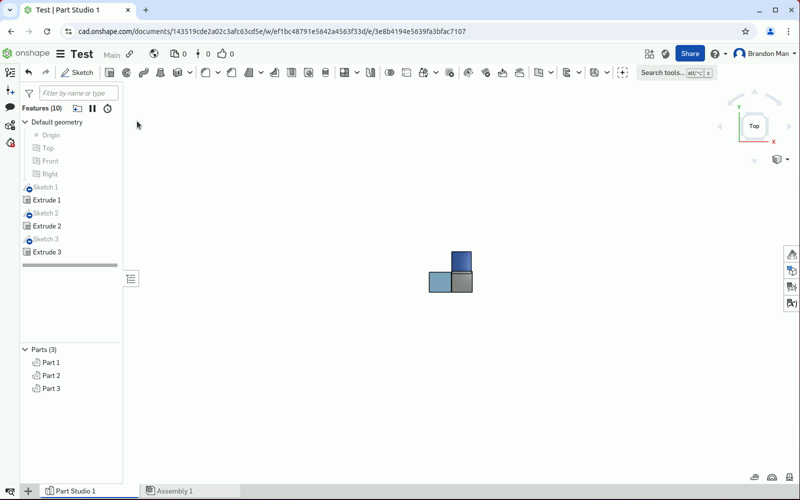
key(shift+h)
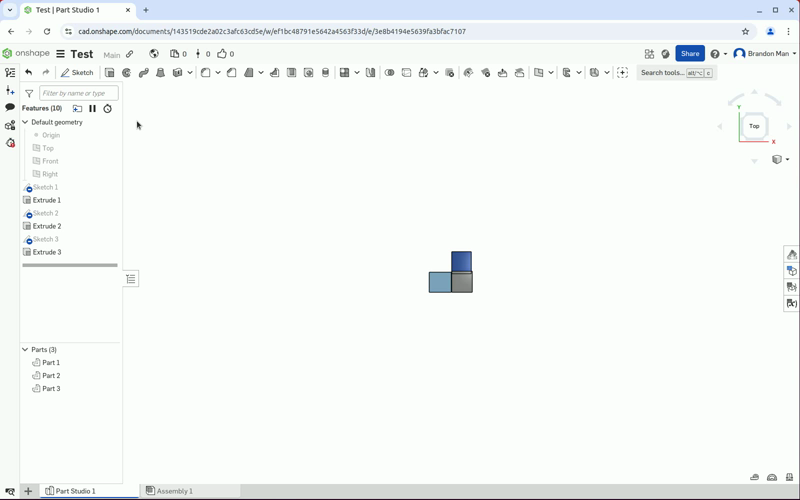
mouse_move(73, 189)
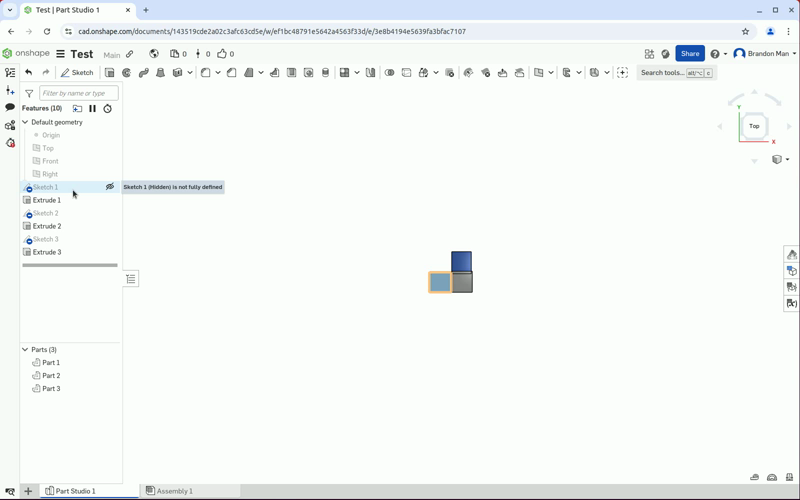
click(73, 189)
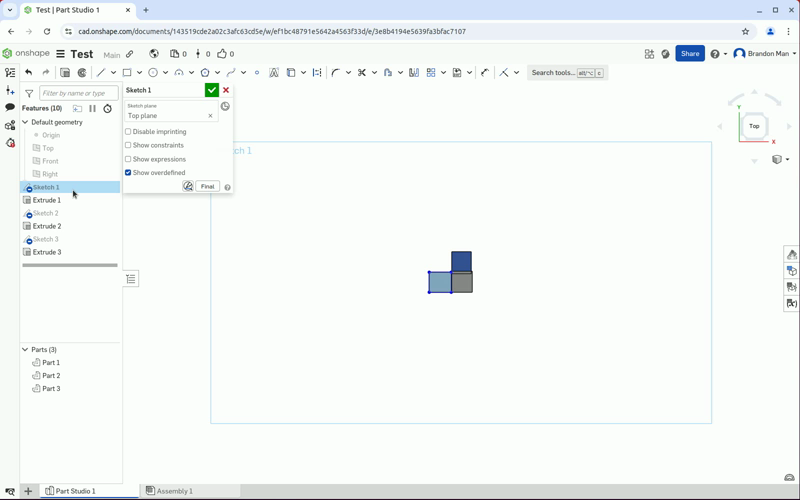
mouse_move(229, 92)
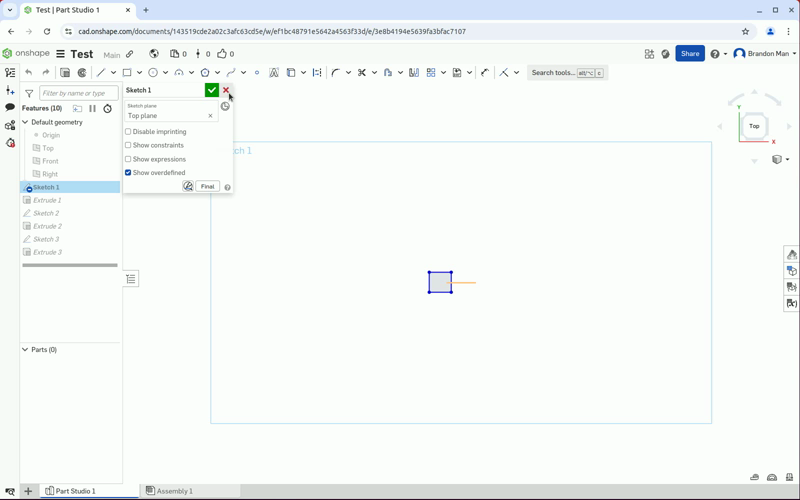
click(229, 92)
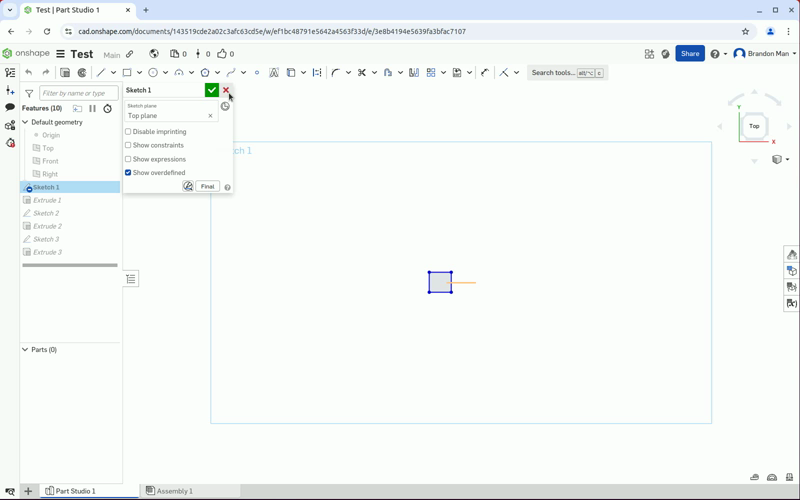
key(shift+s)
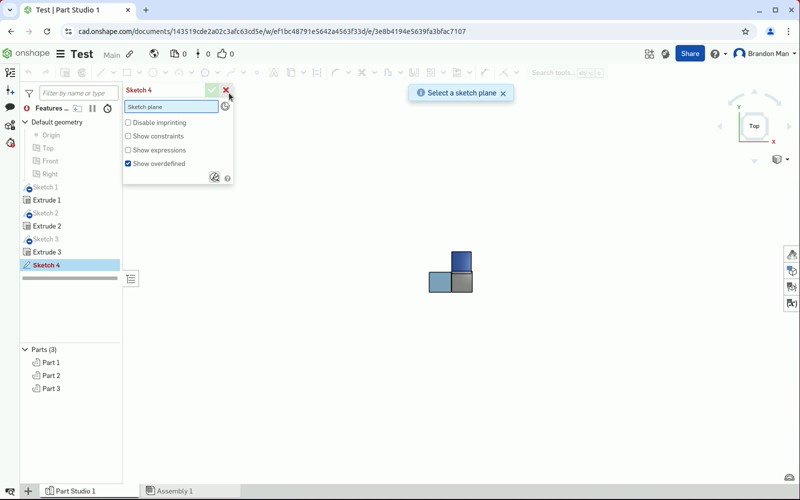
mouse_move(73, 150)
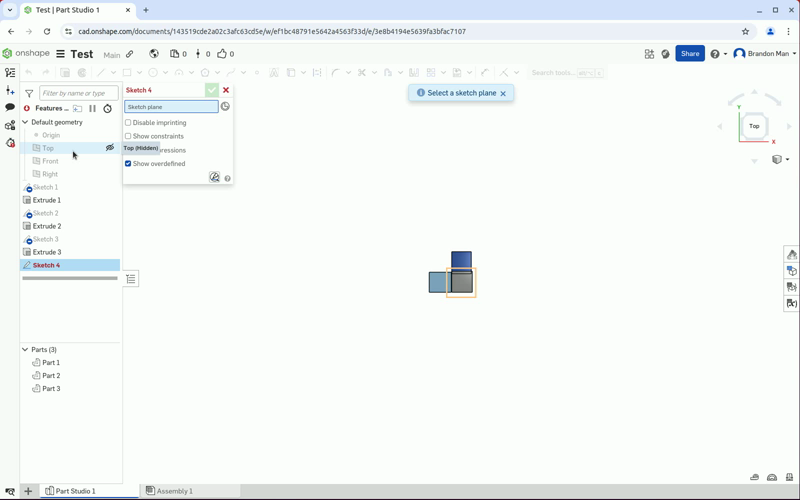
click(73, 150)
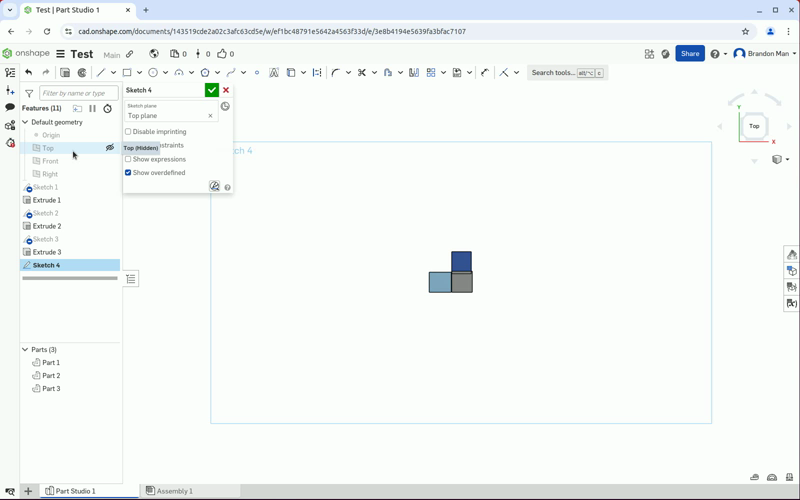
mouse_move(73, 352)
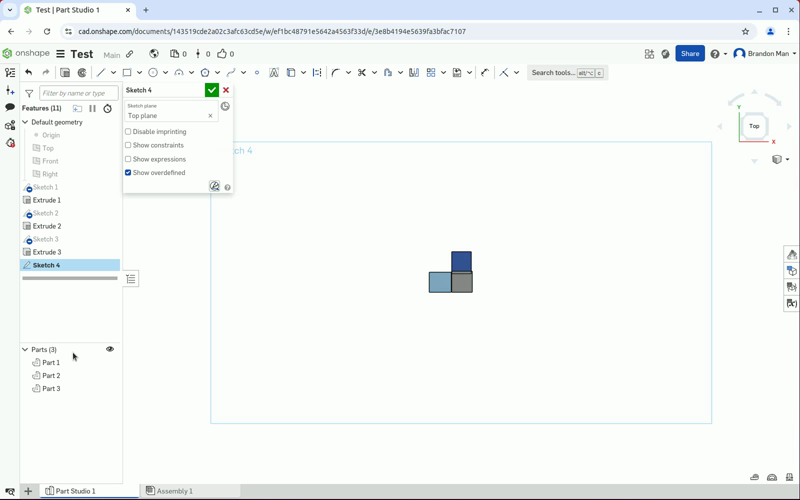
key(y)
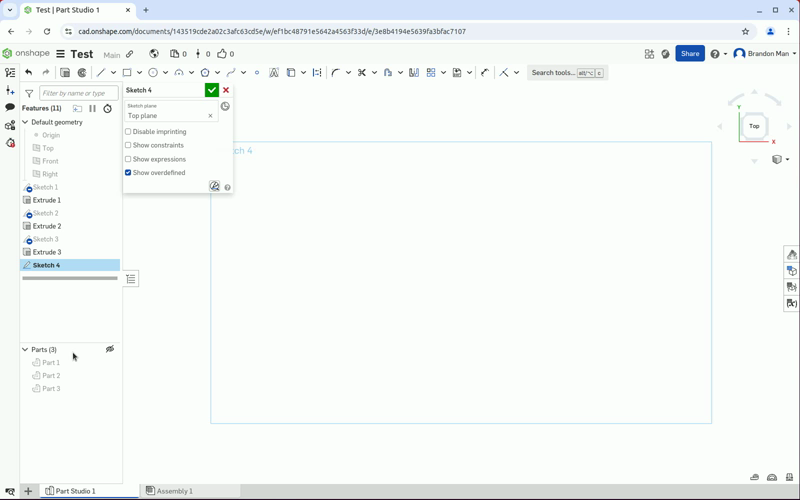
key(l)
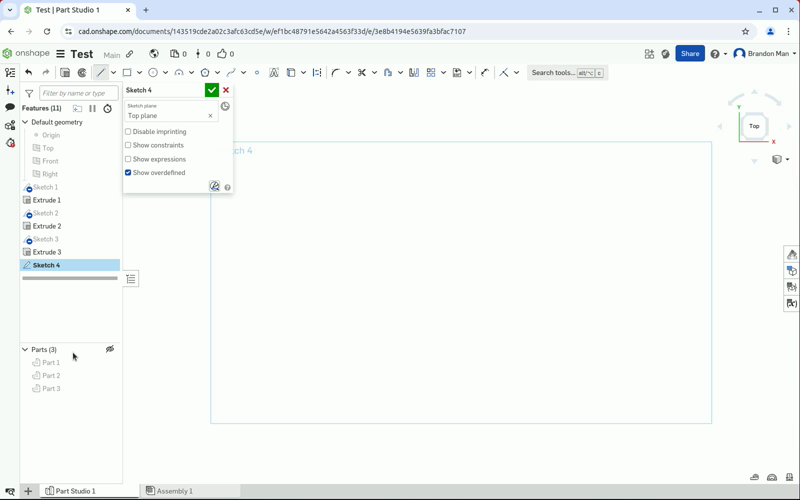
key_down(shift)
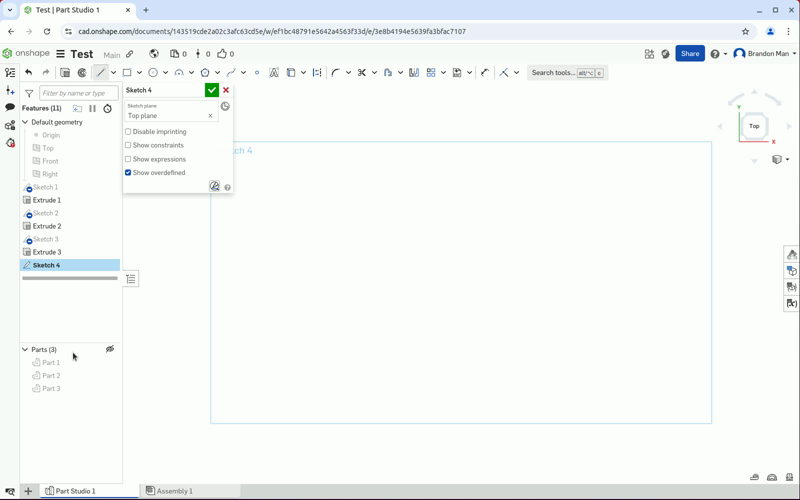
mouse_move(470, 292)
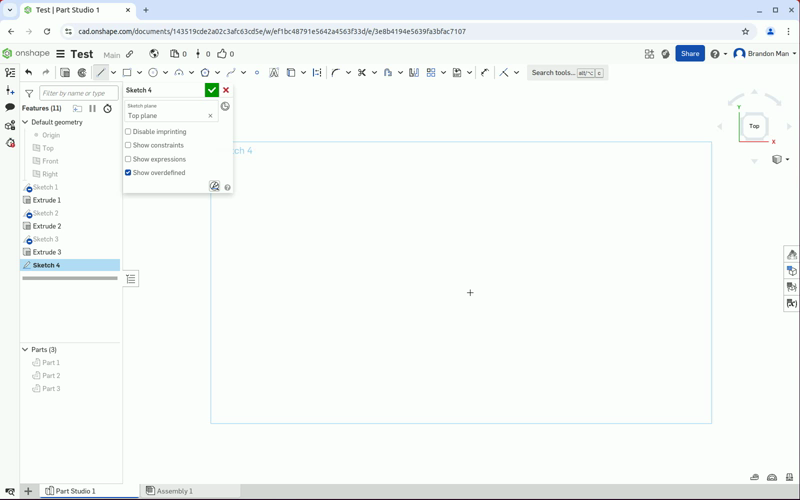
click(470, 292)
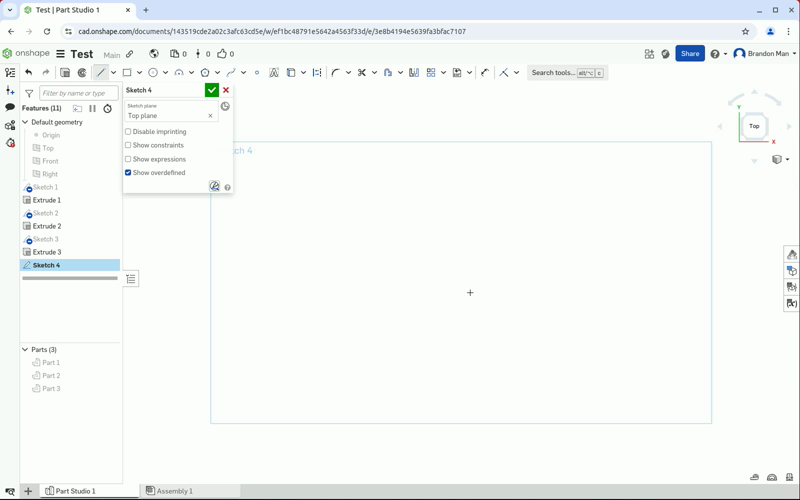
key_up(shift)
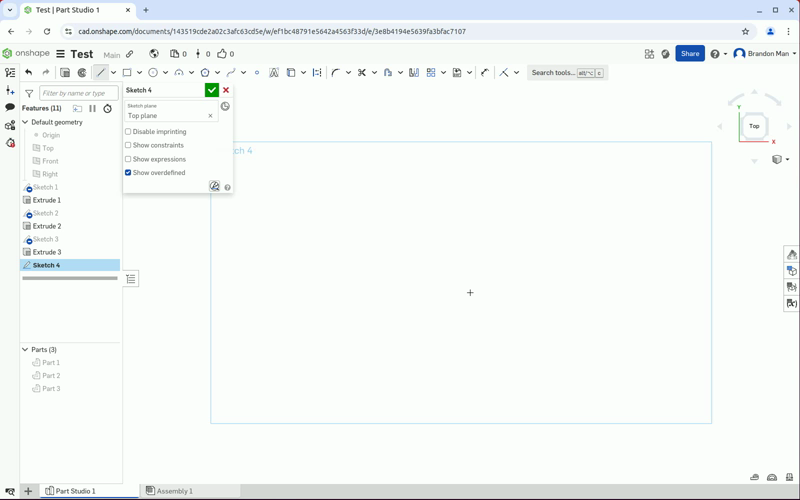
key_down(shift)
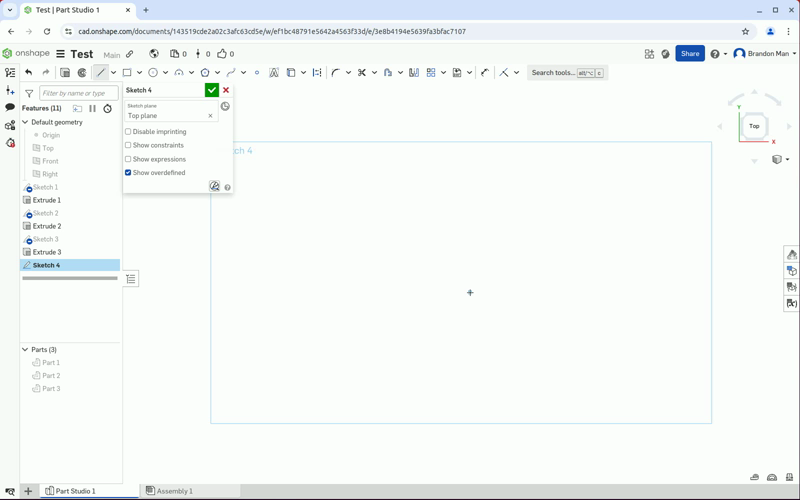
mouse_move(500, 292)
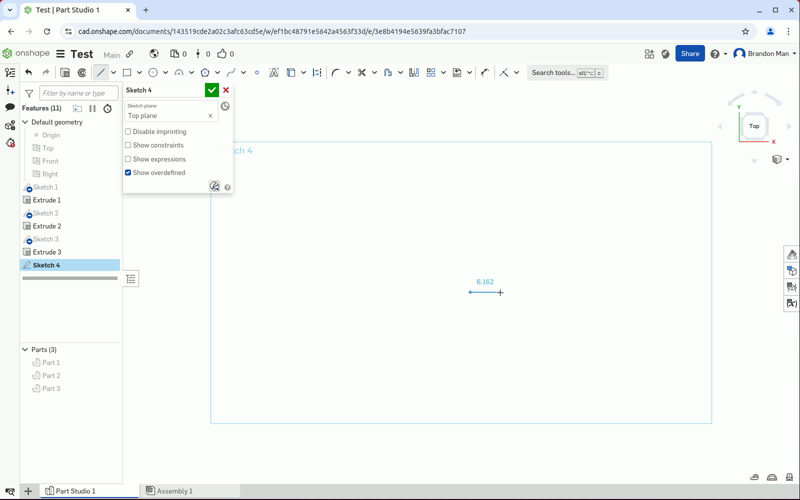
mouse_move(492, 292)
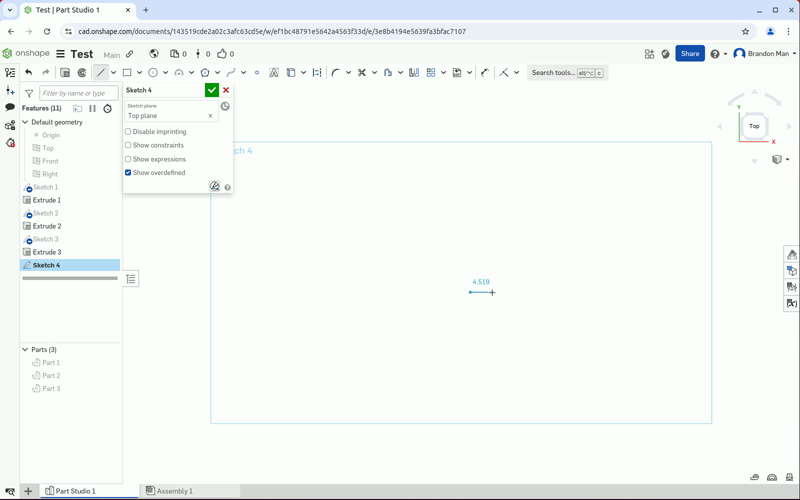
click(492, 292)
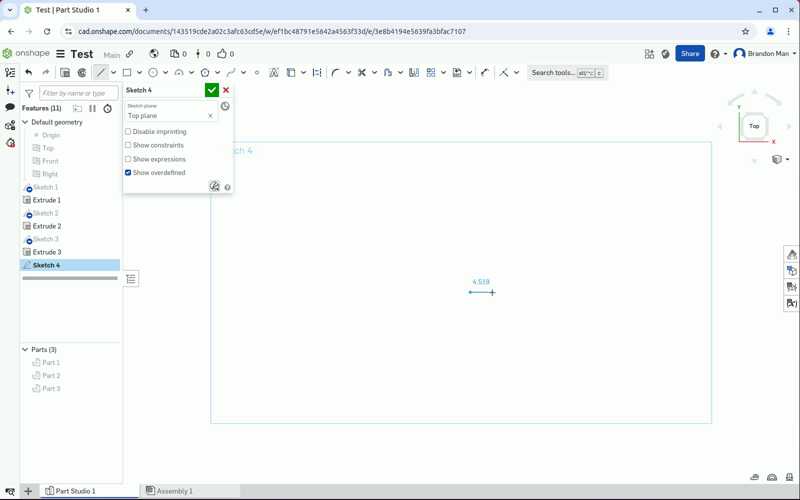
key_up(shift)
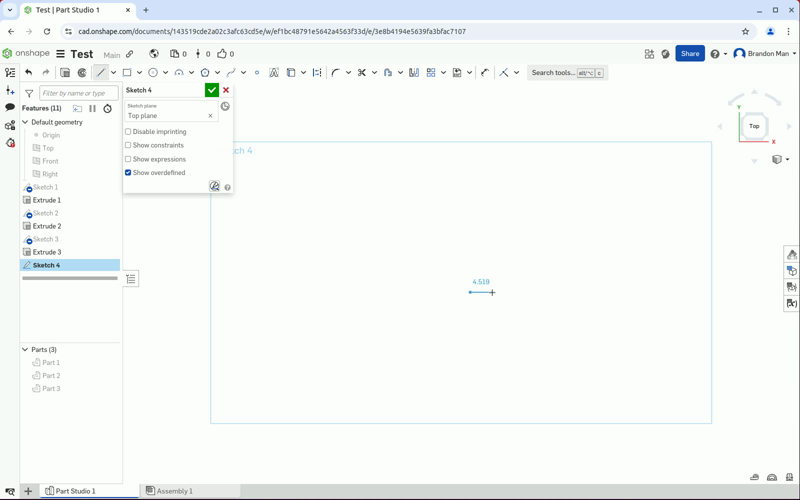
key_down(shift)
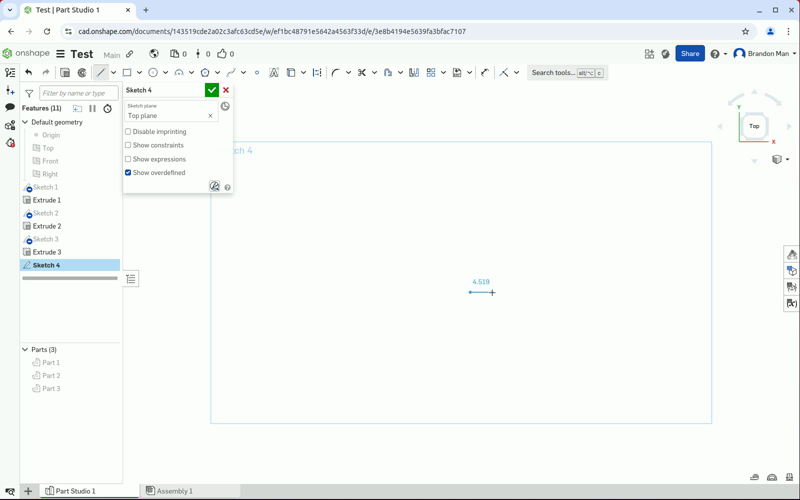
mouse_move(522, 292)
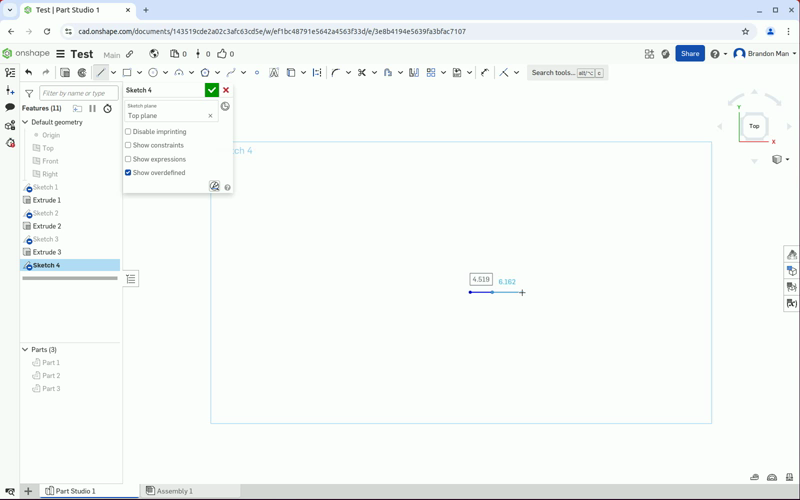
mouse_move(492, 272)
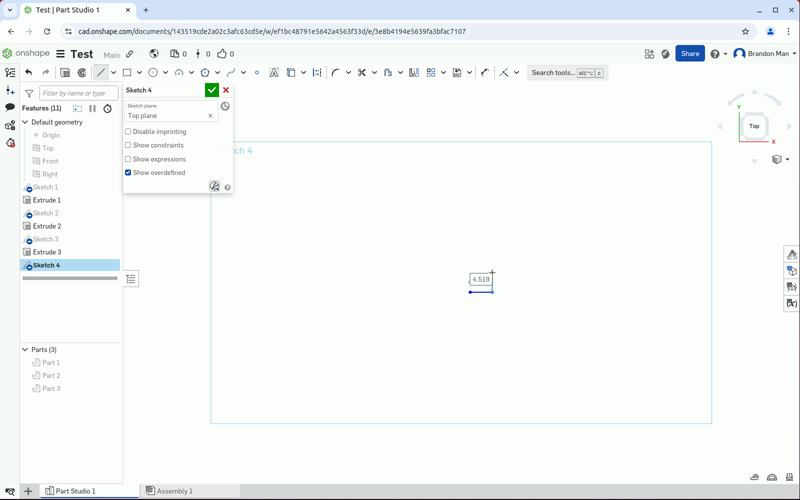
click(492, 272)
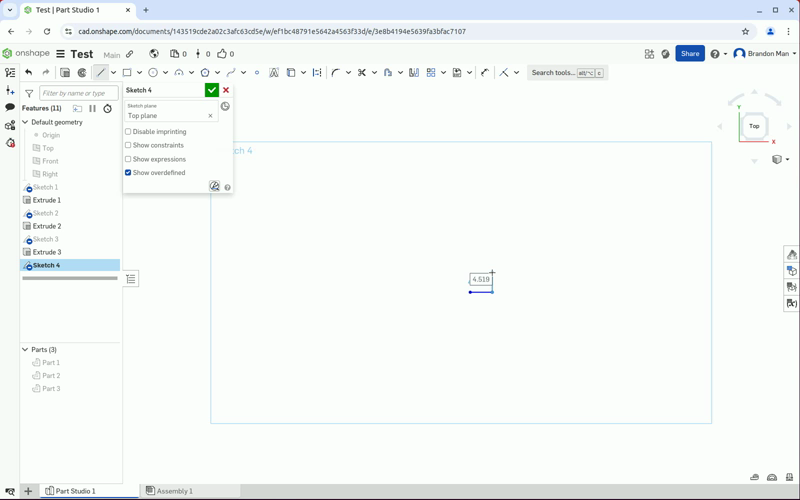
key_up(shift)
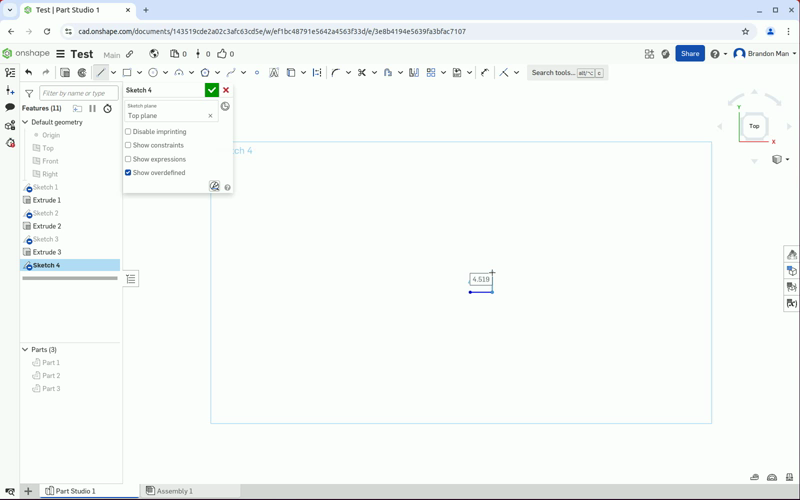
key_down(shift)
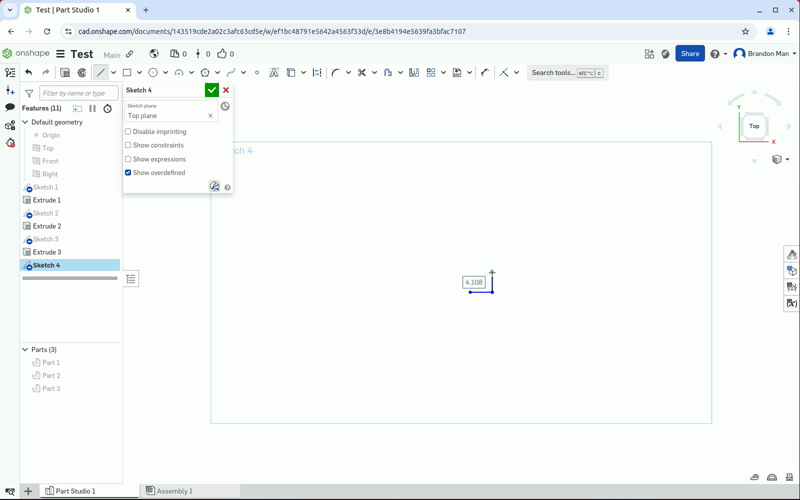
mouse_move(522, 272)
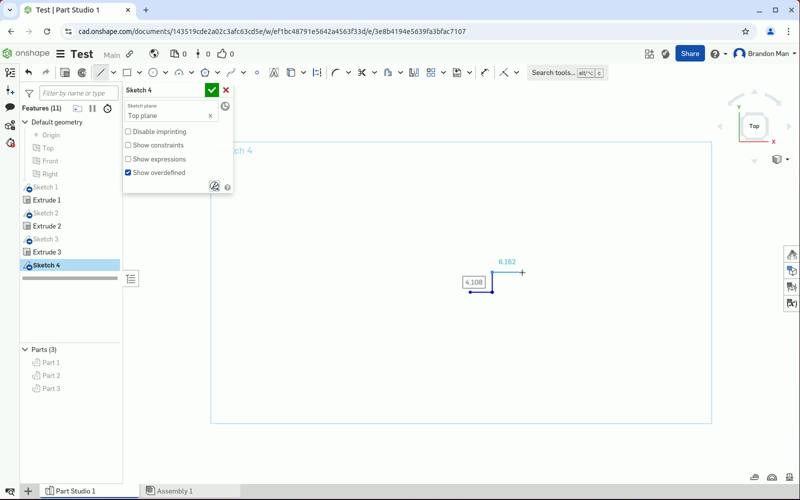
mouse_move(470, 272)
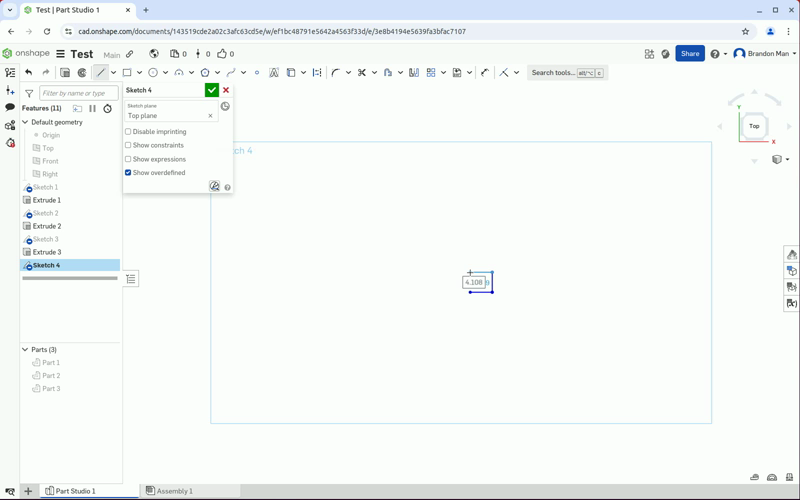
click(470, 272)
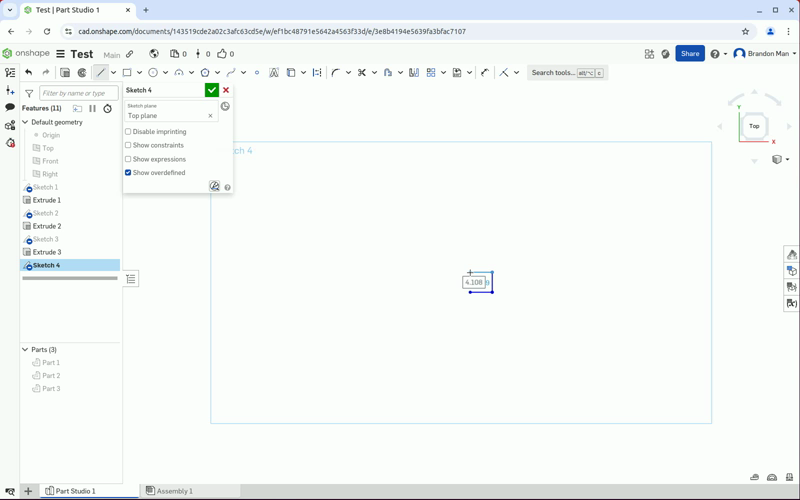
key_up(shift)
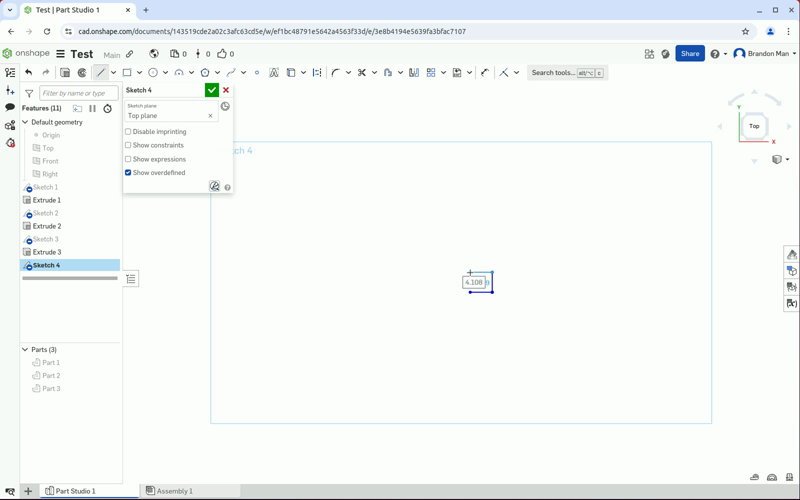
mouse_move(500, 272)
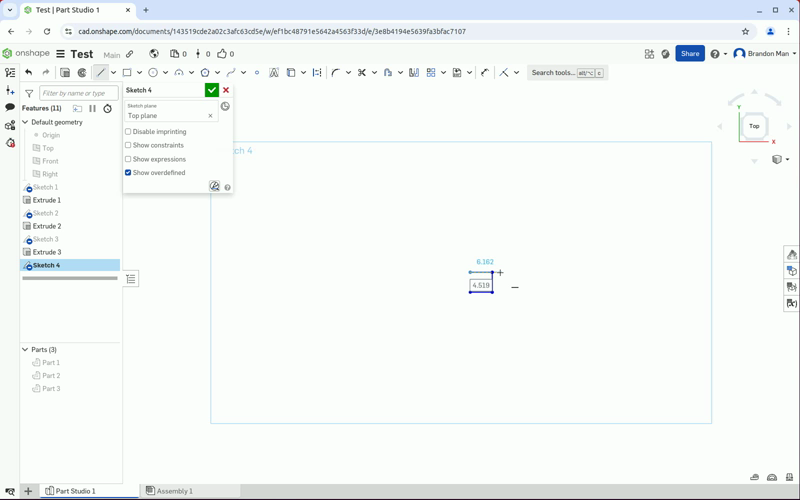
key_down(shift)
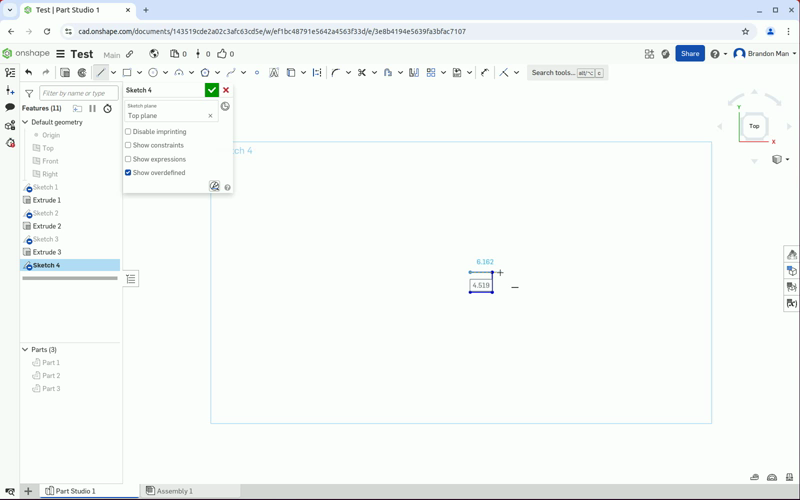
mouse_move(470, 292)
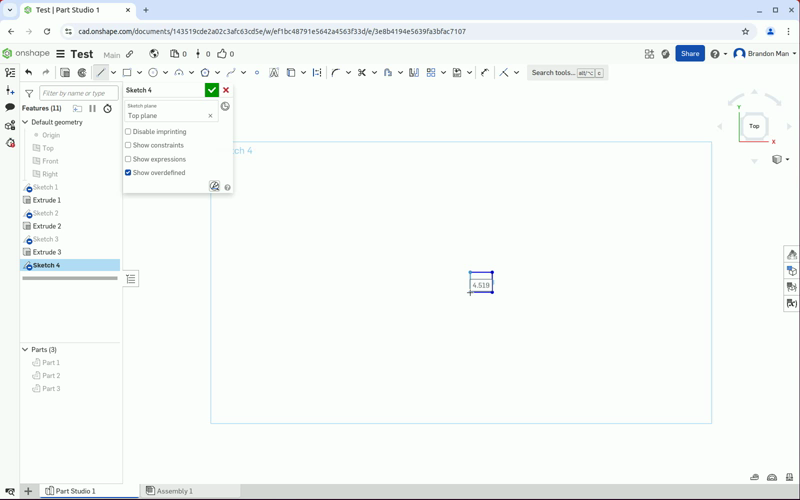
key_up(shift)
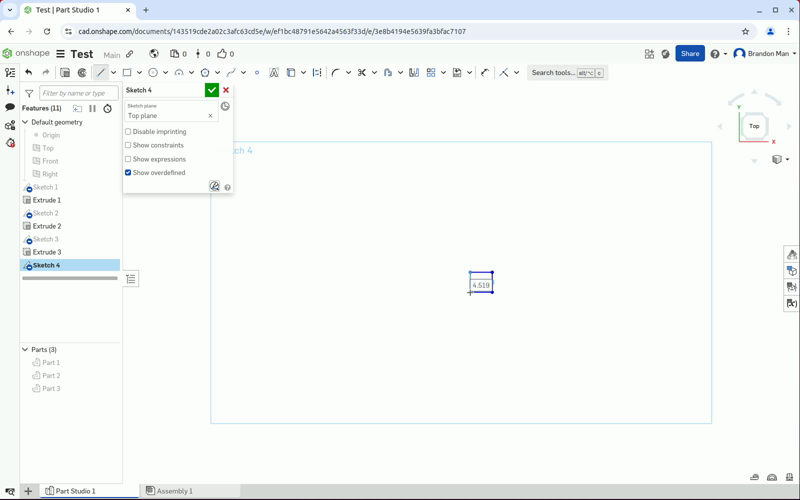
click(470, 292)
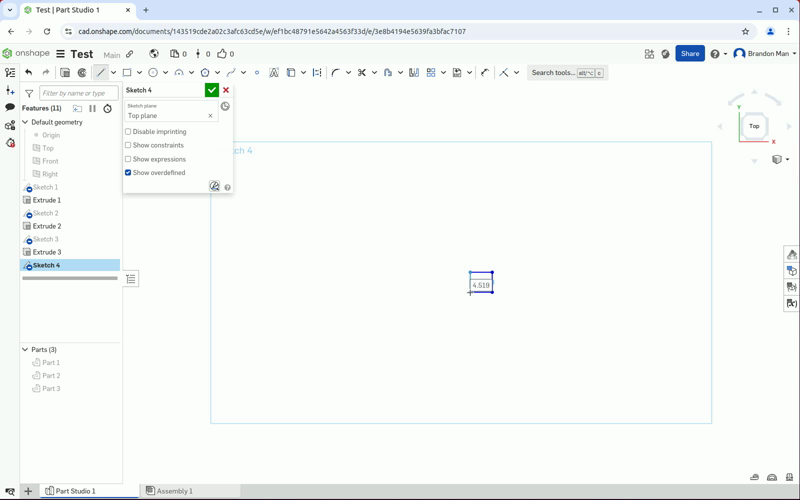
key(esc)
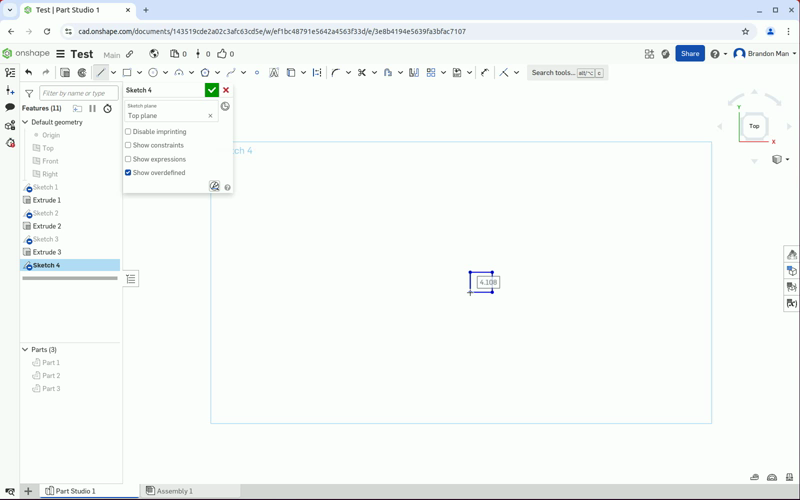
mouse_move(491, 283)
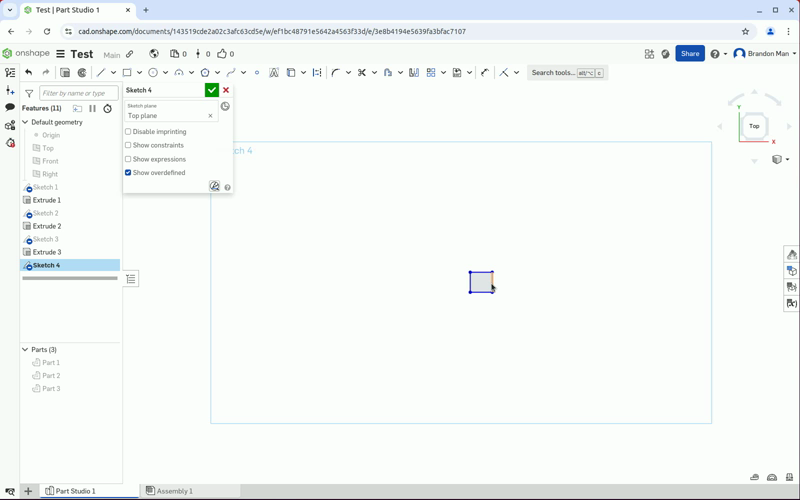
scroll(6)
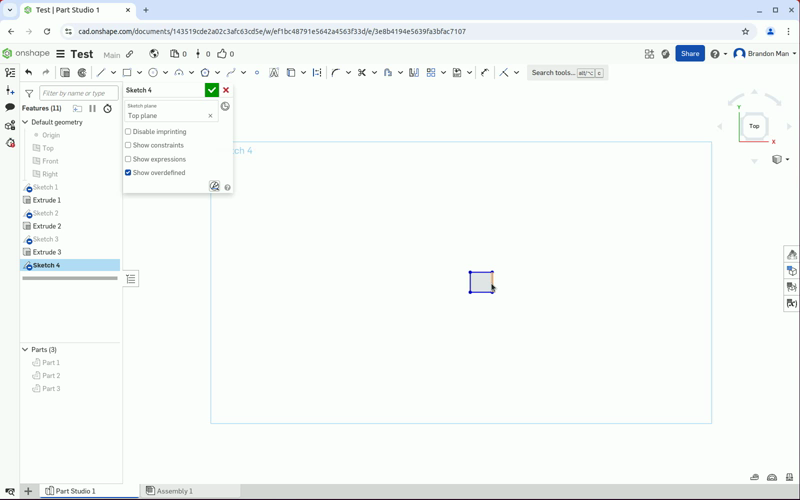
scroll(6)
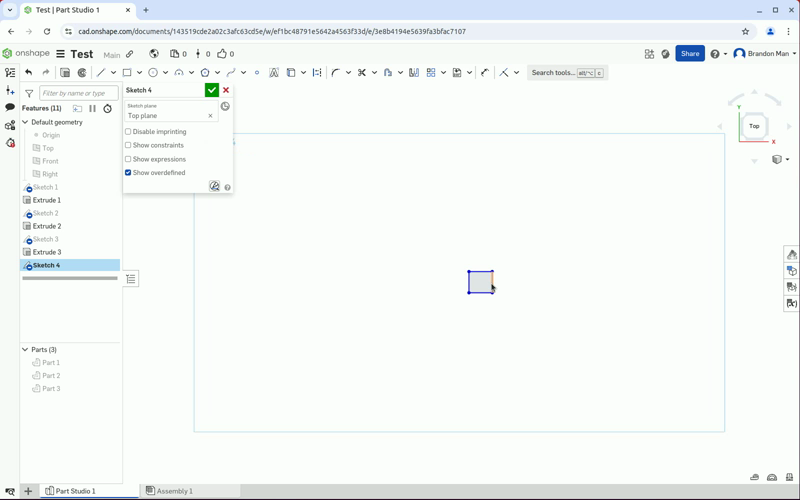
scroll(6)
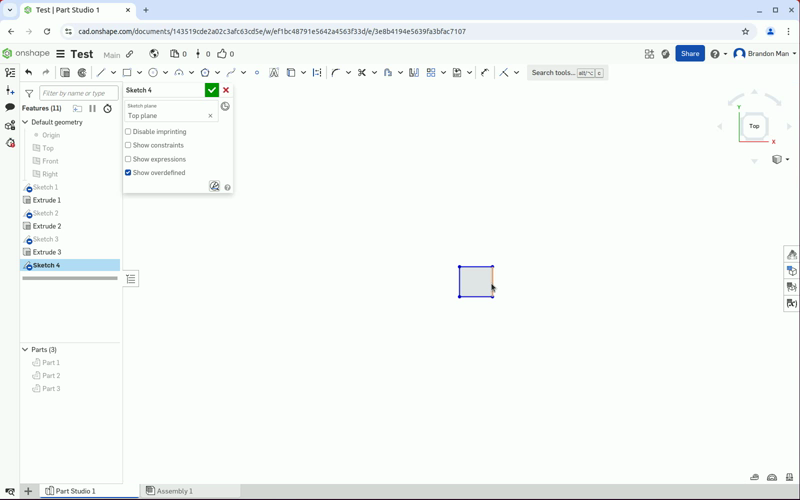
scroll(6)
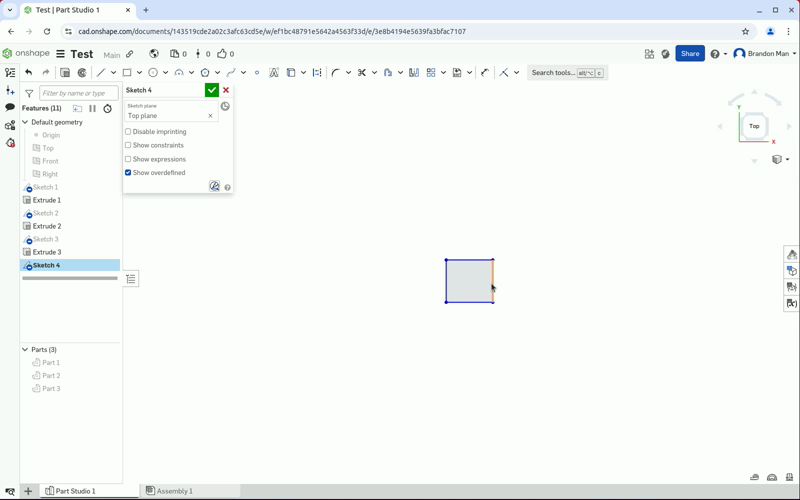
scroll(6)
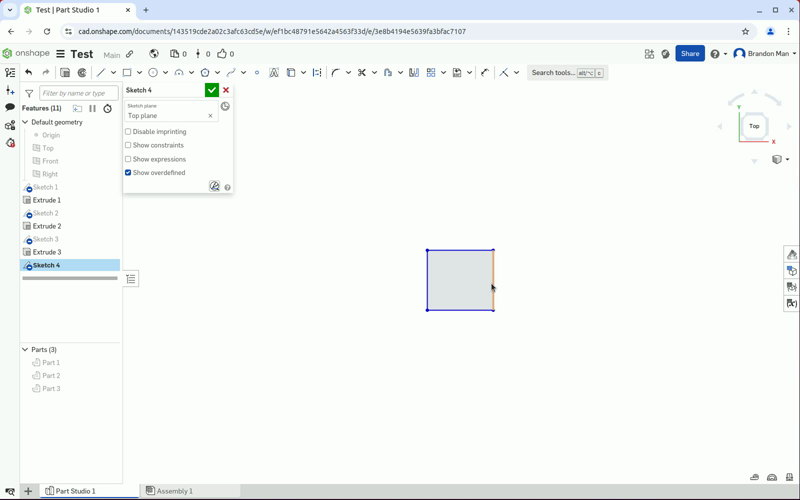
scroll(6)
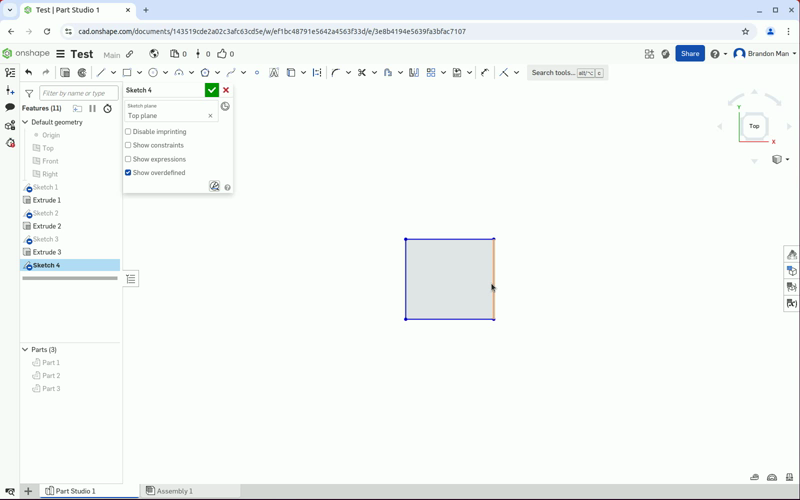
scroll(6)
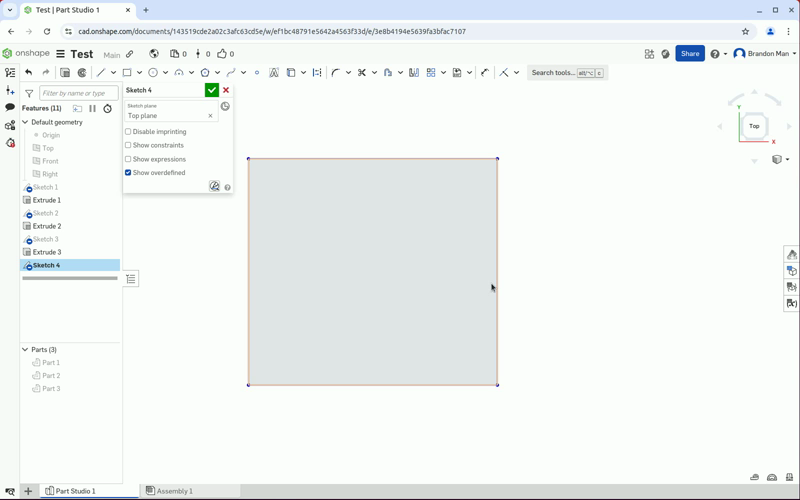
click(491, 283)
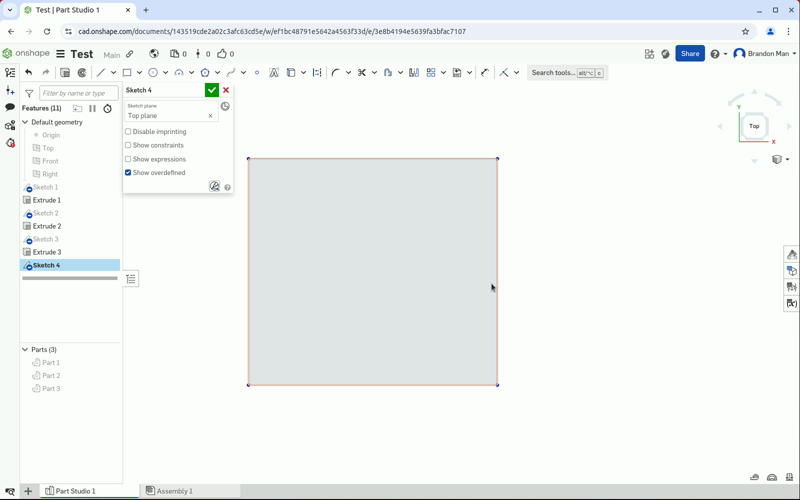
scroll(-6)
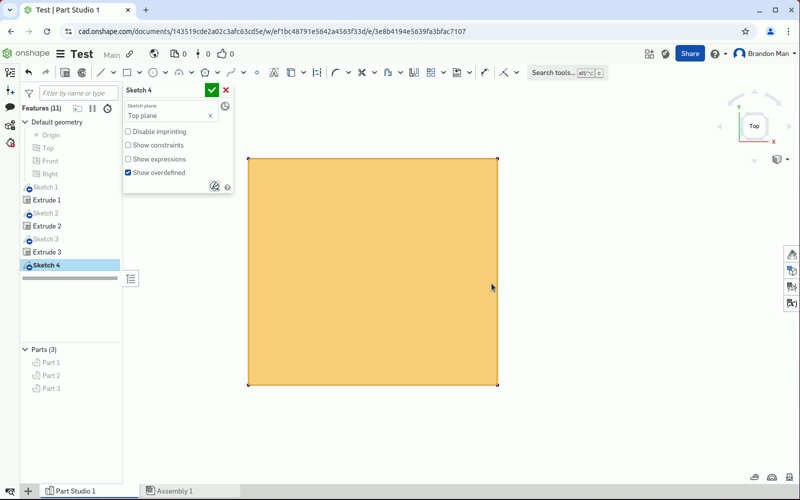
scroll(-6)
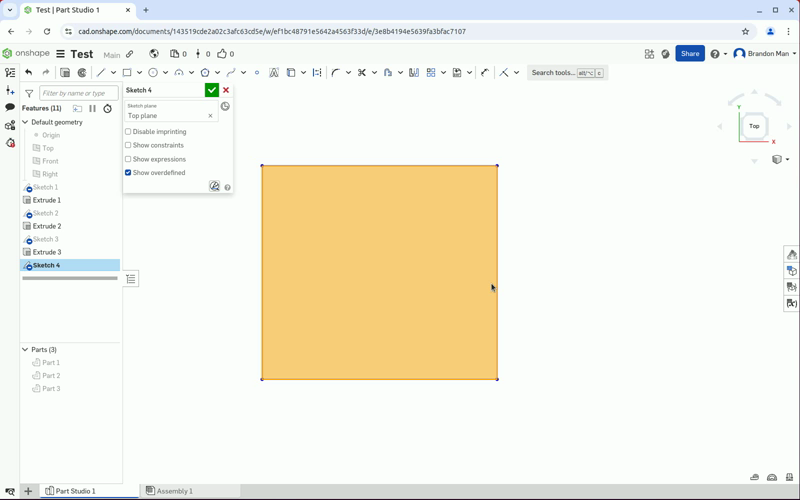
scroll(-6)
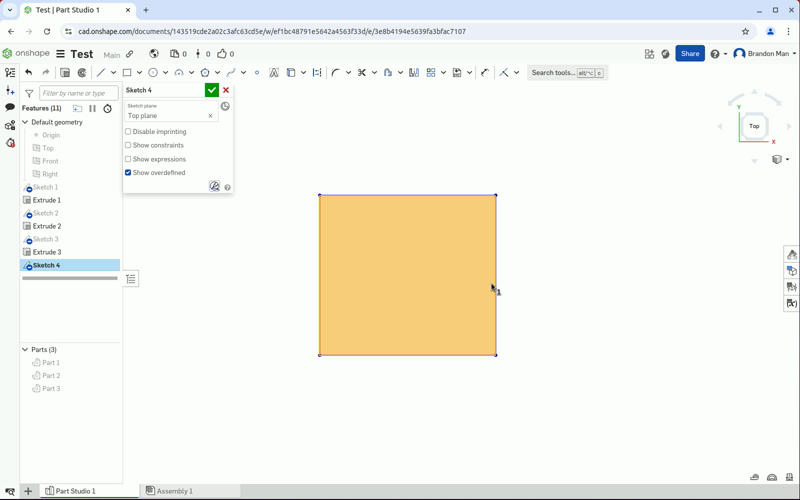
scroll(-6)
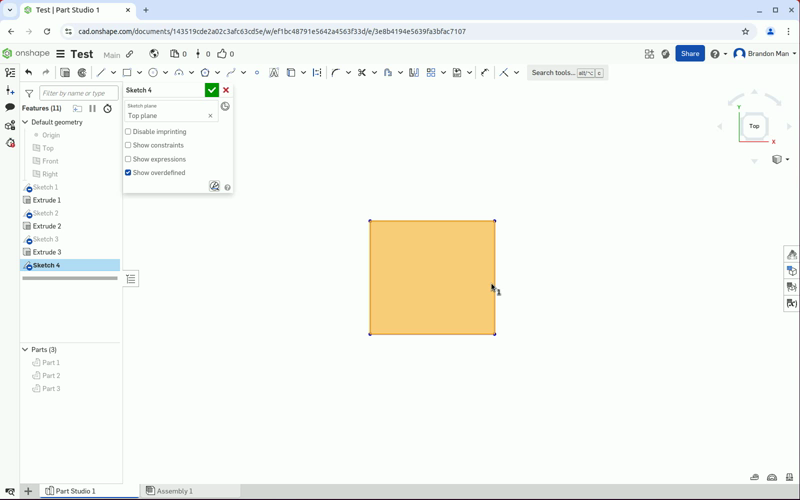
scroll(-6)
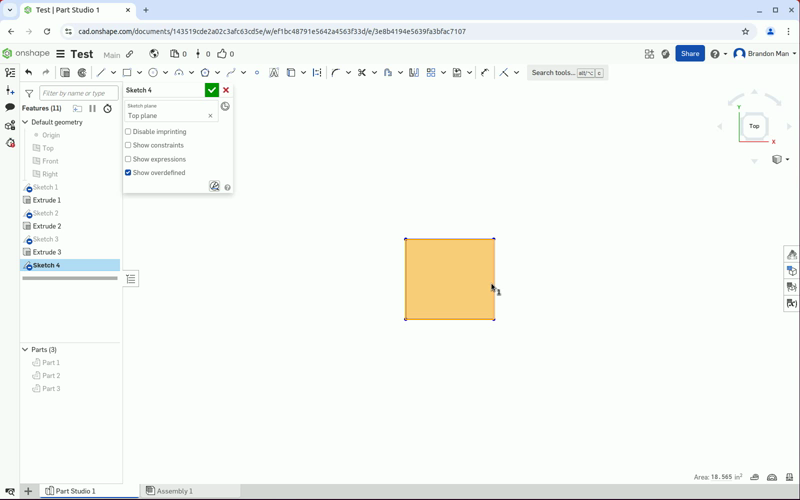
scroll(-6)
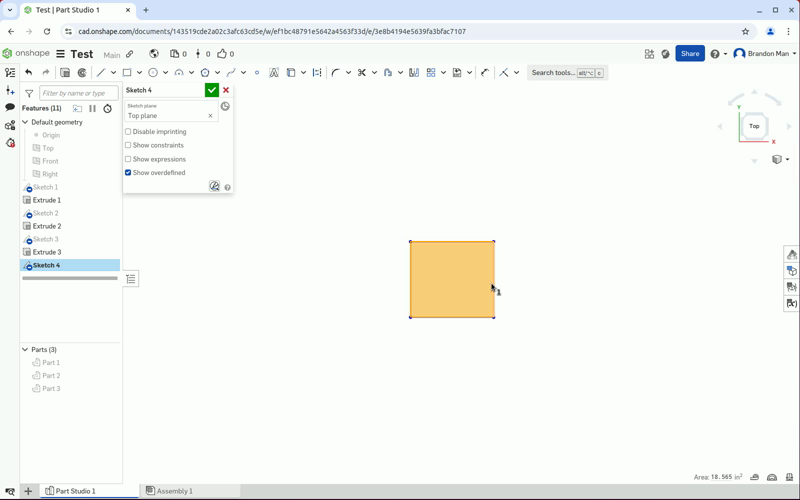
scroll(-6)
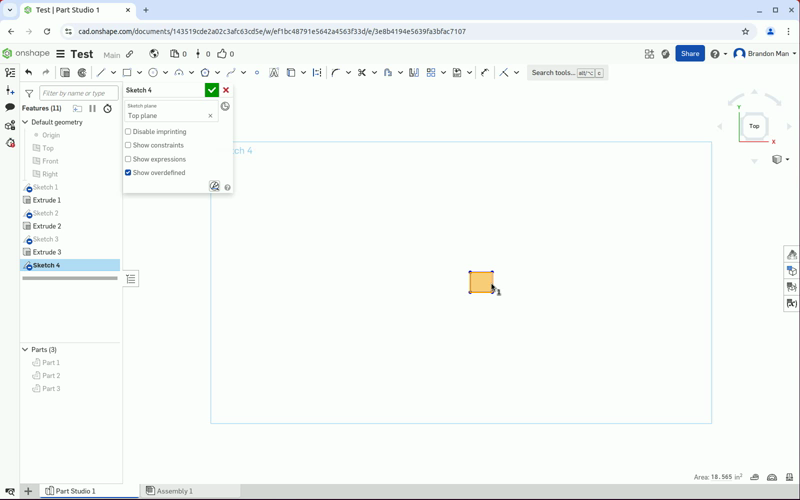
mouse_move(73, 352)
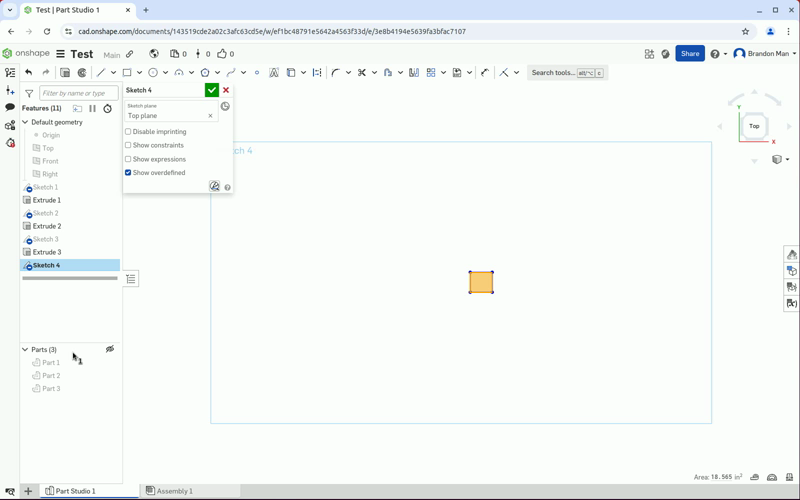
key(shift+y)
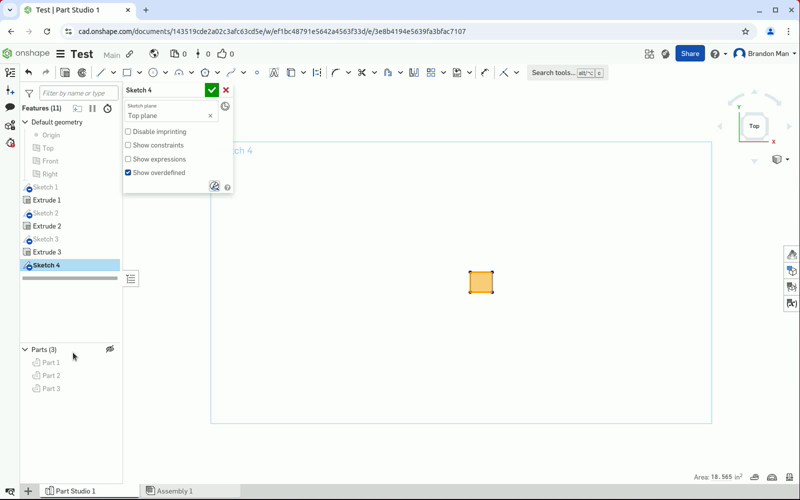
key(shift+e)
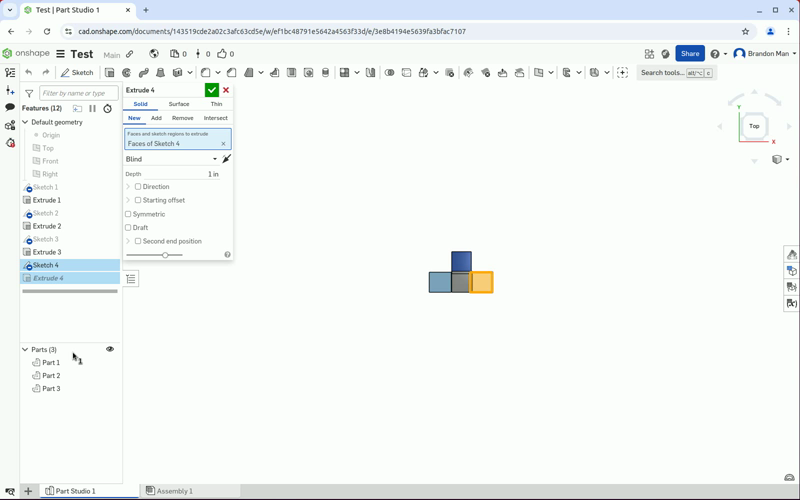
mouse_move(143, 106)
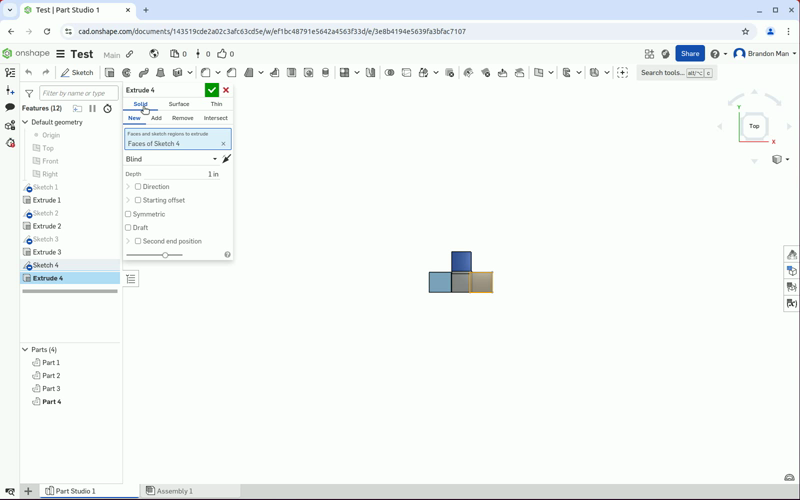
click(143, 106)
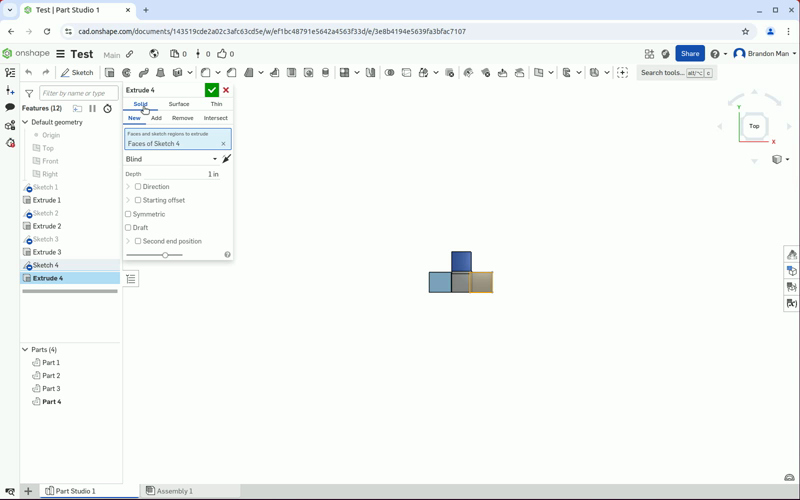
mouse_move(137, 120)
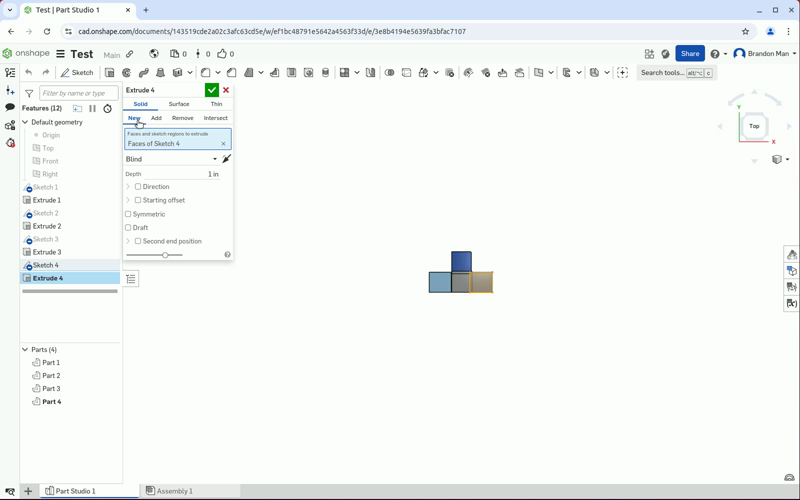
click(137, 120)
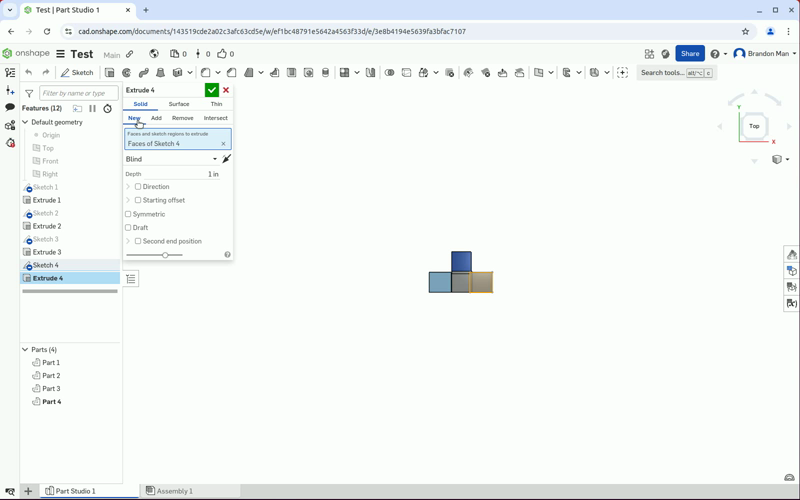
key(tab, 4)
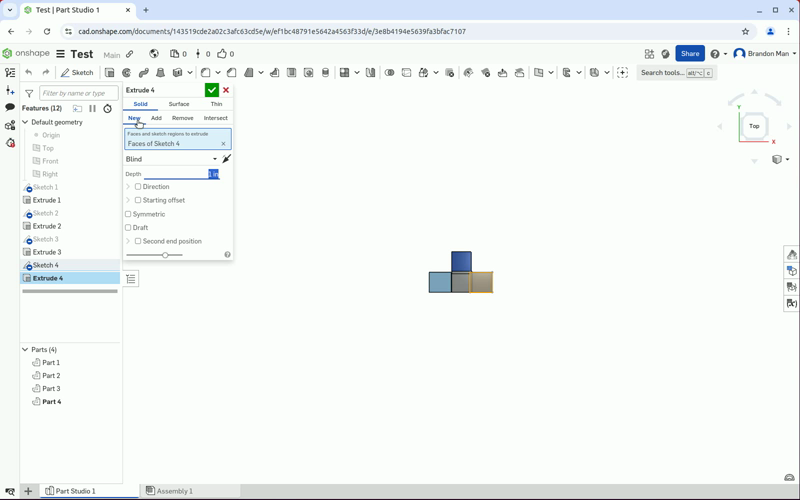
text(0.722)
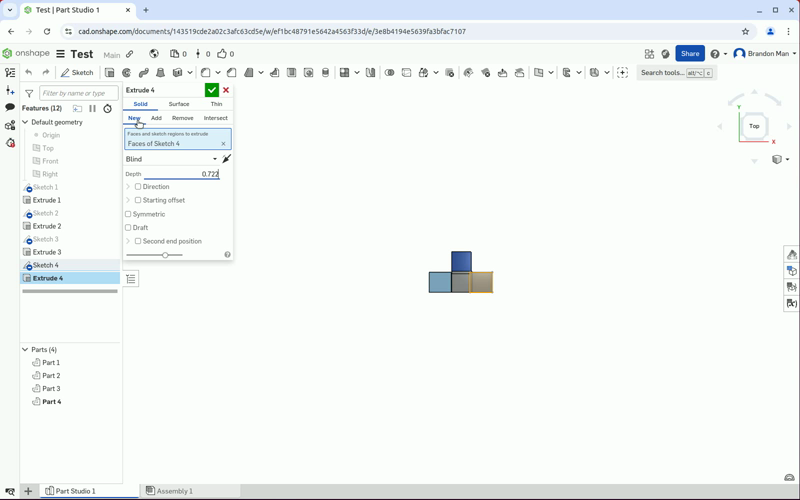
key(enter)
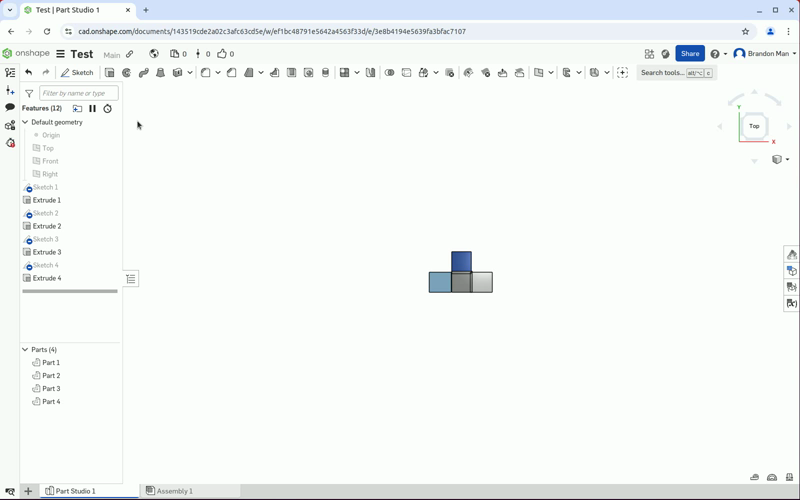
key(shift+h)
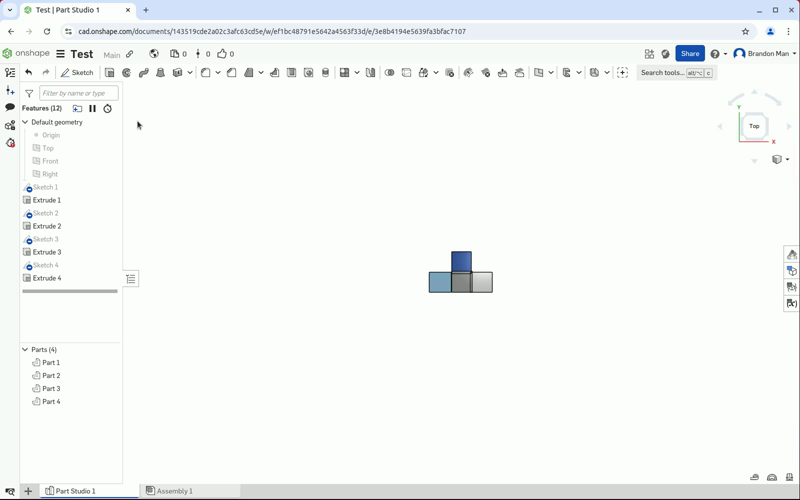
key(shift+h)
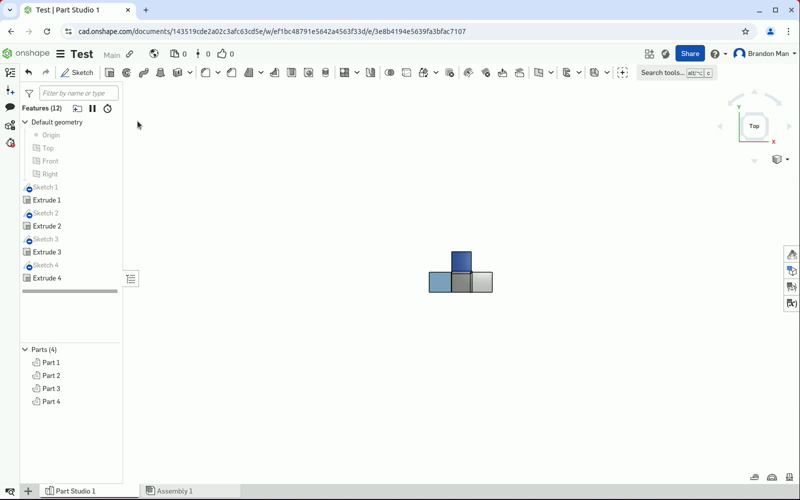
mouse_move(73, 189)
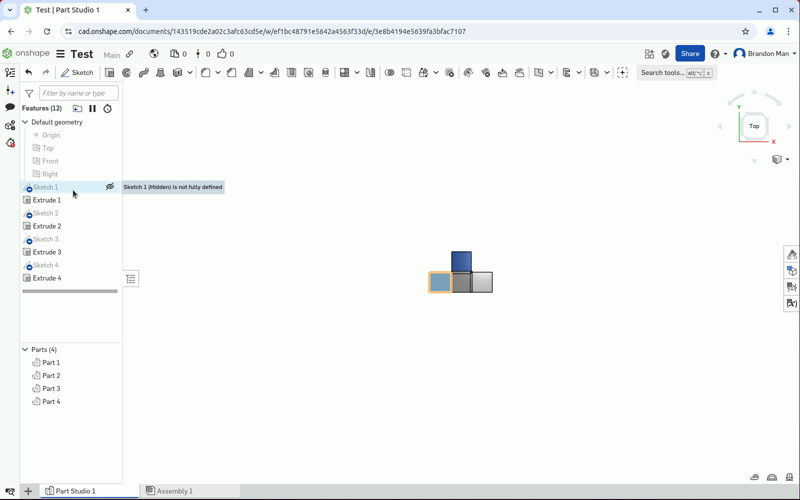
click(73, 189)
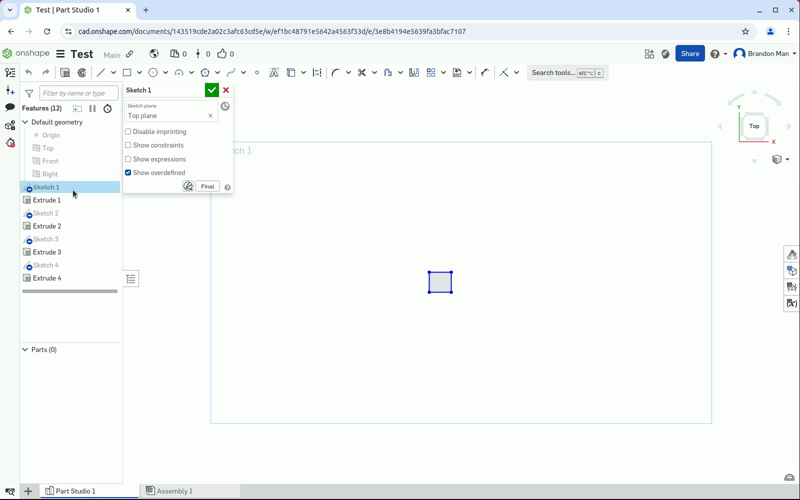
mouse_move(229, 92)
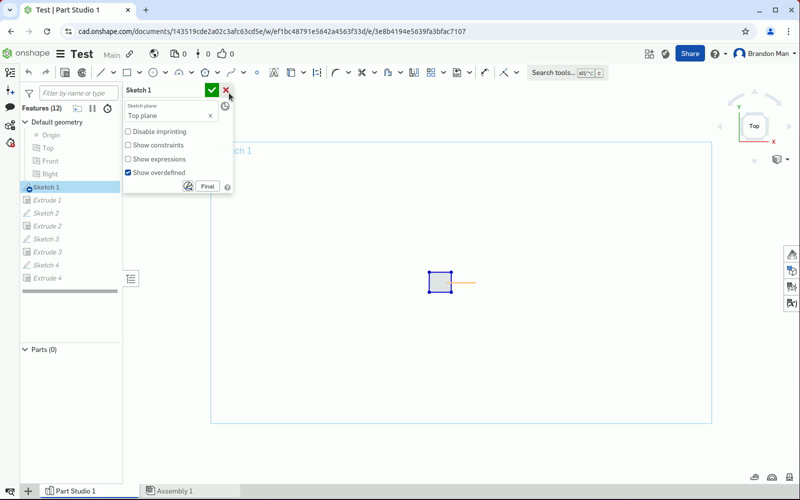
click(229, 92)
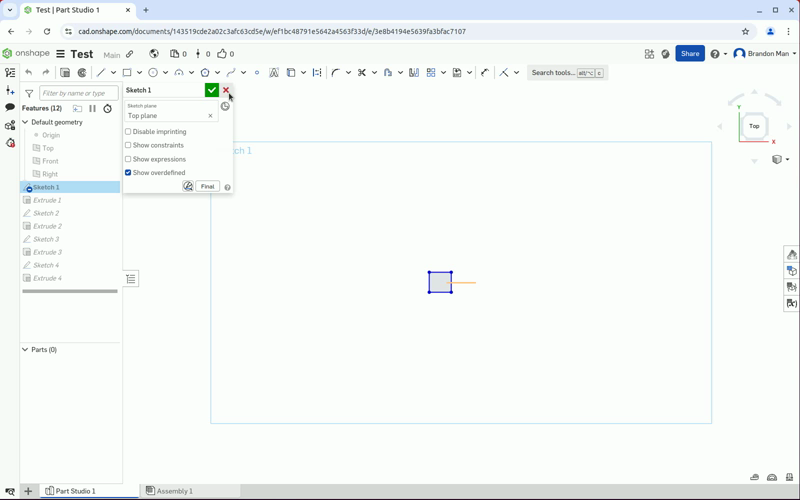
key(shift+s)
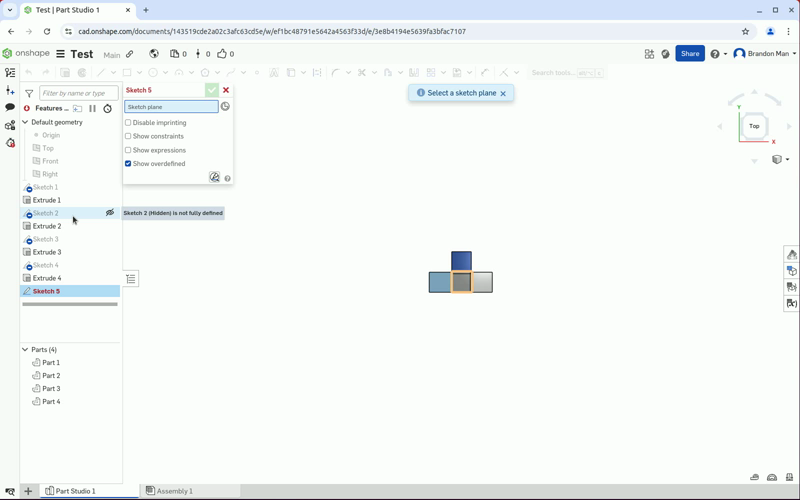
scroll(3)
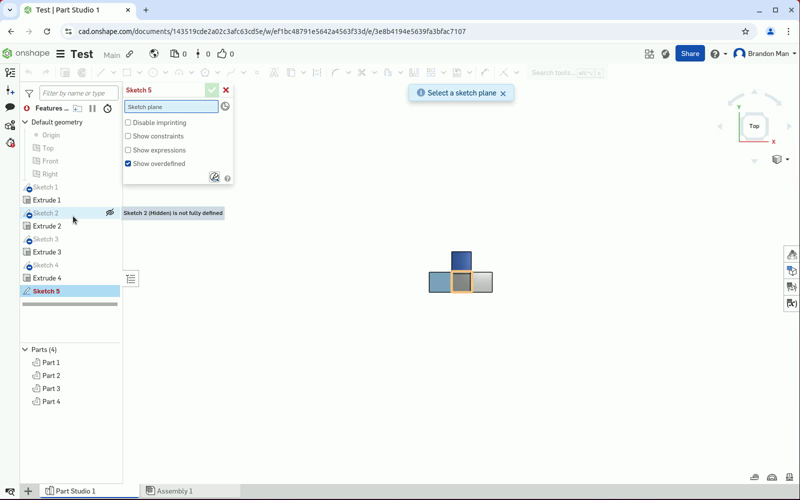
mouse_move(73, 150)
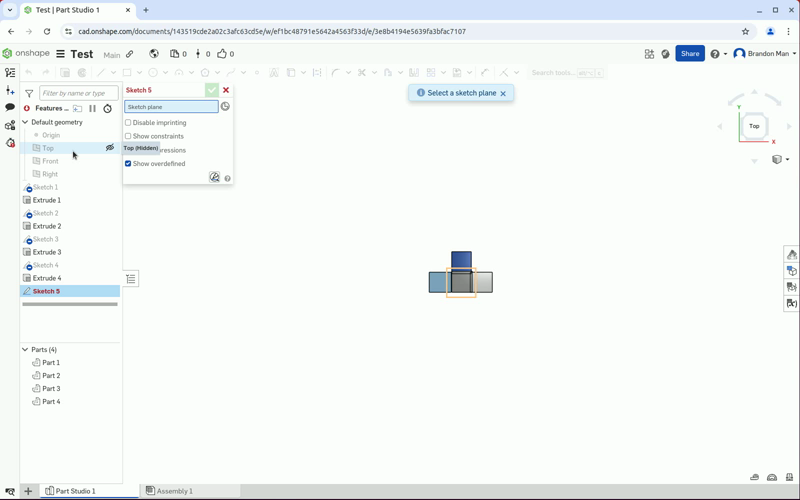
click(73, 150)
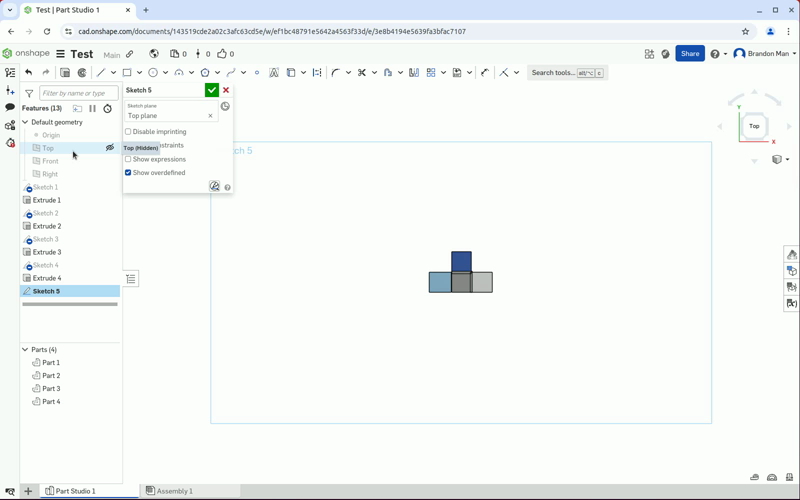
mouse_move(73, 352)
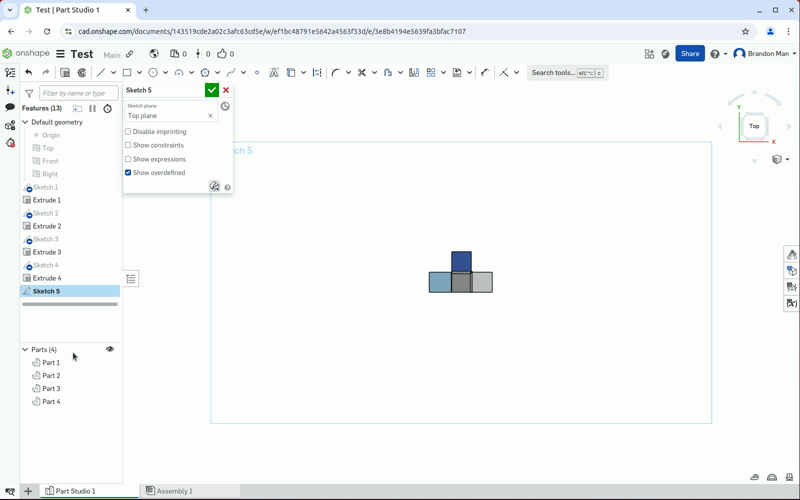
key(y)
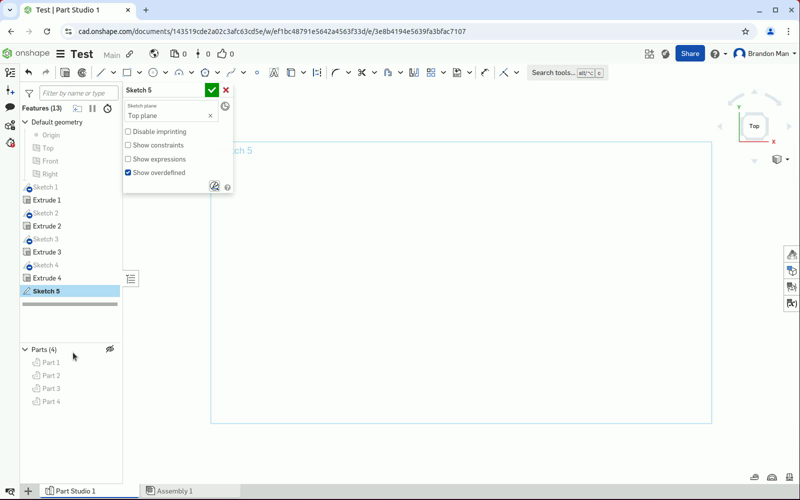
key(l)
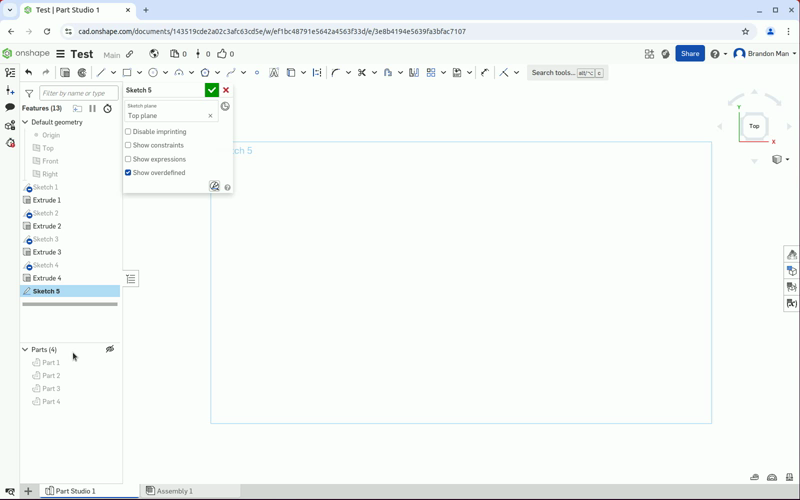
key_down(shift)
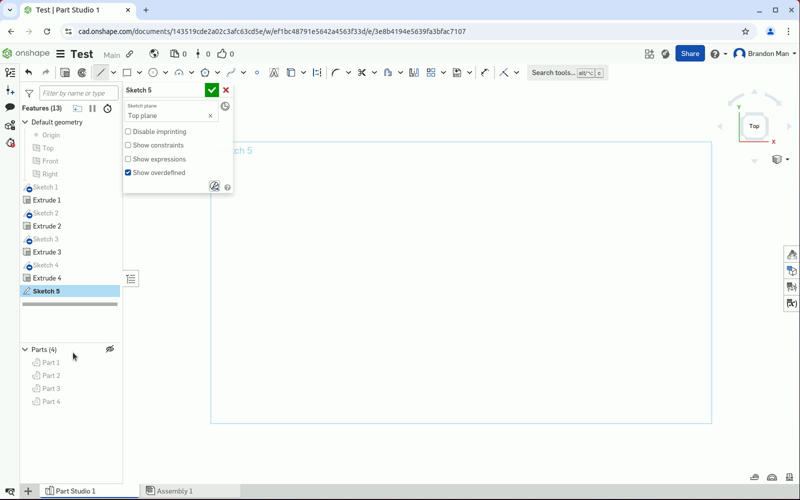
mouse_move(451, 314)
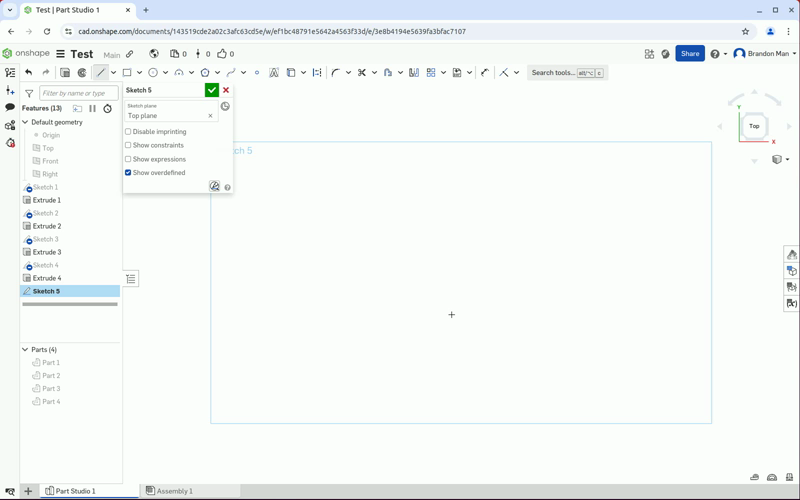
click(451, 314)
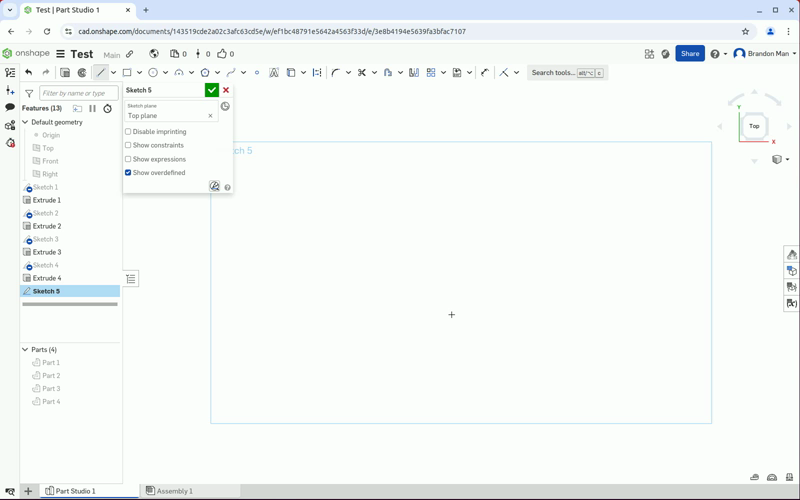
key_up(shift)
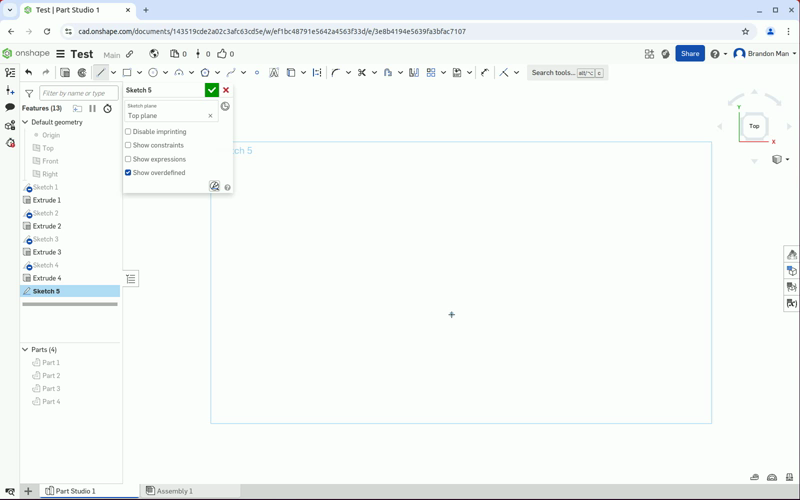
key_down(shift)
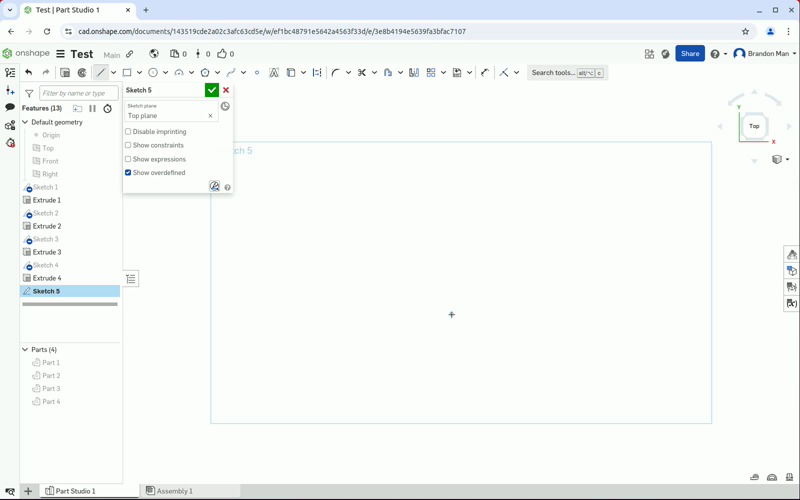
mouse_move(481, 314)
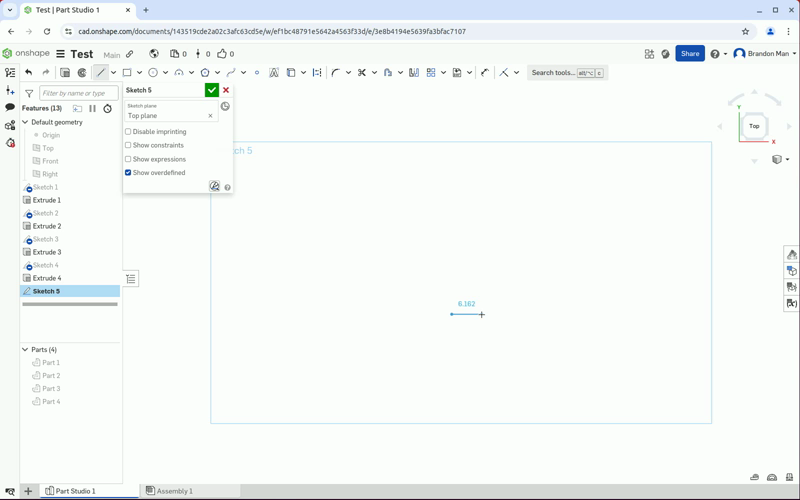
mouse_move(471, 314)
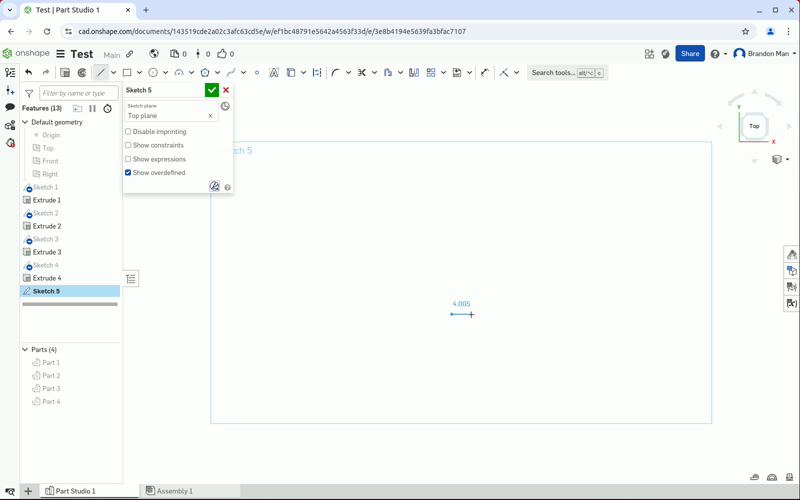
click(471, 314)
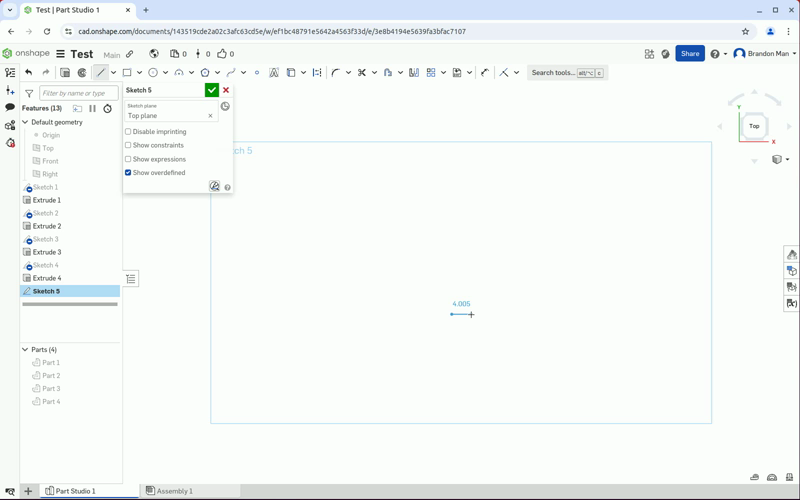
key_up(shift)
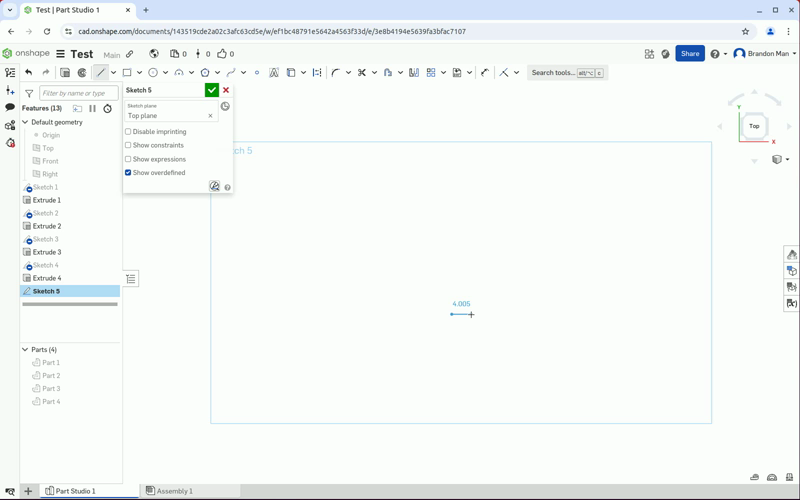
key_down(shift)
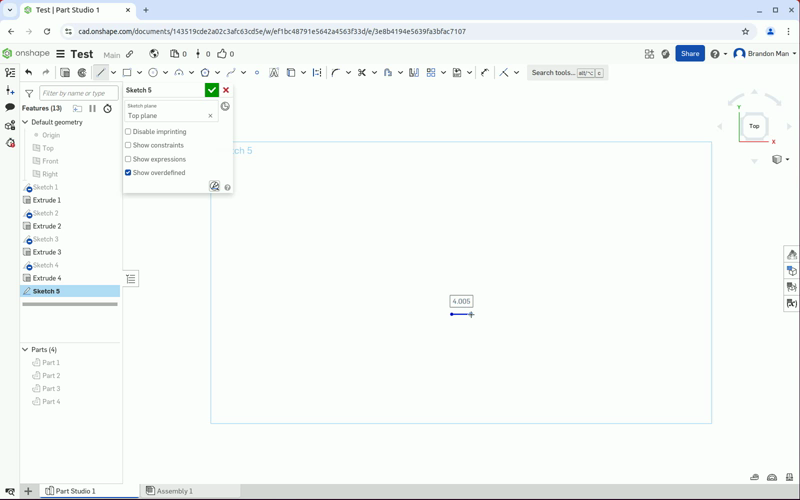
mouse_move(501, 314)
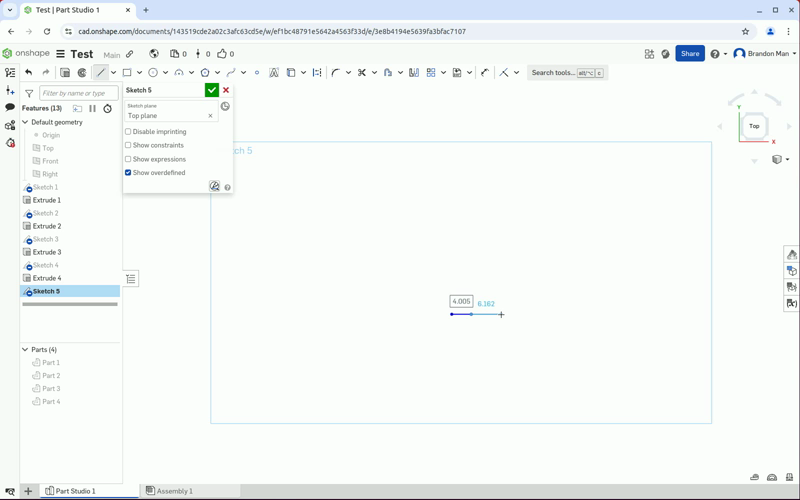
mouse_move(471, 292)
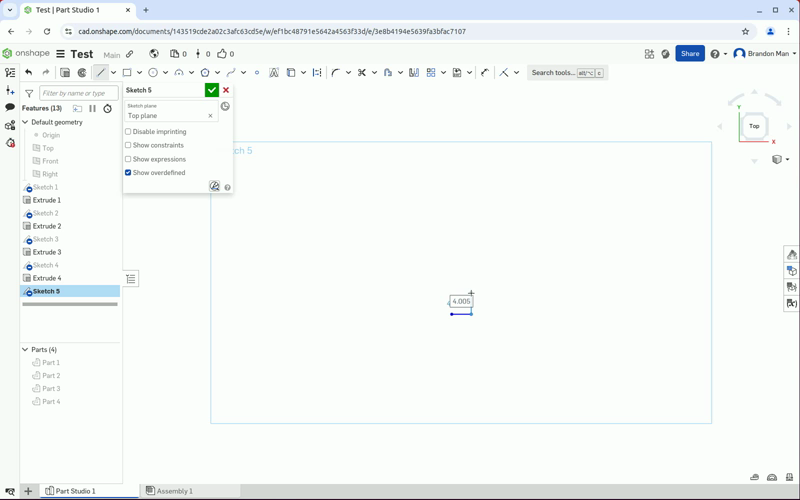
click(471, 292)
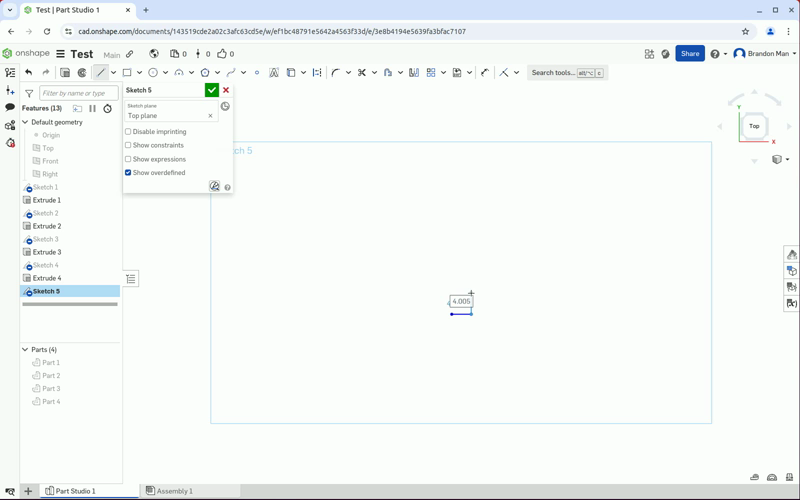
key_up(shift)
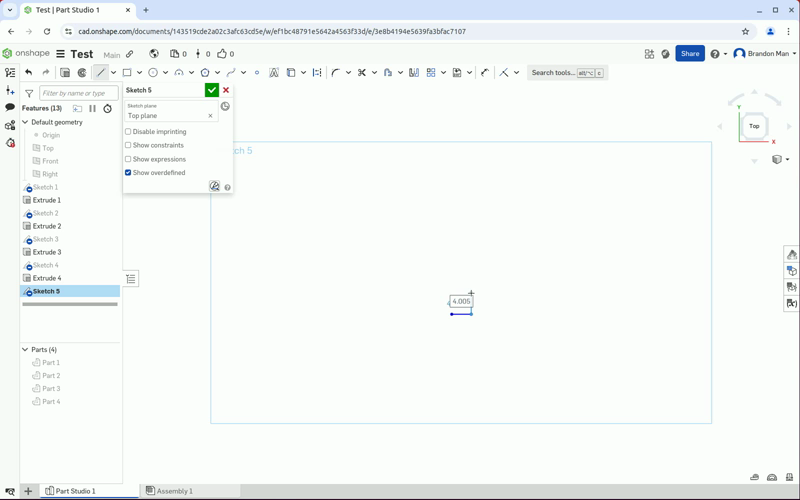
key_down(shift)
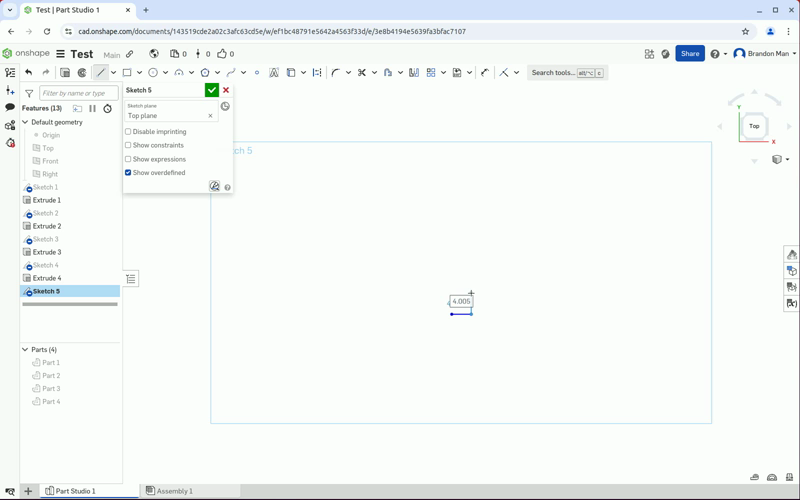
mouse_move(501, 292)
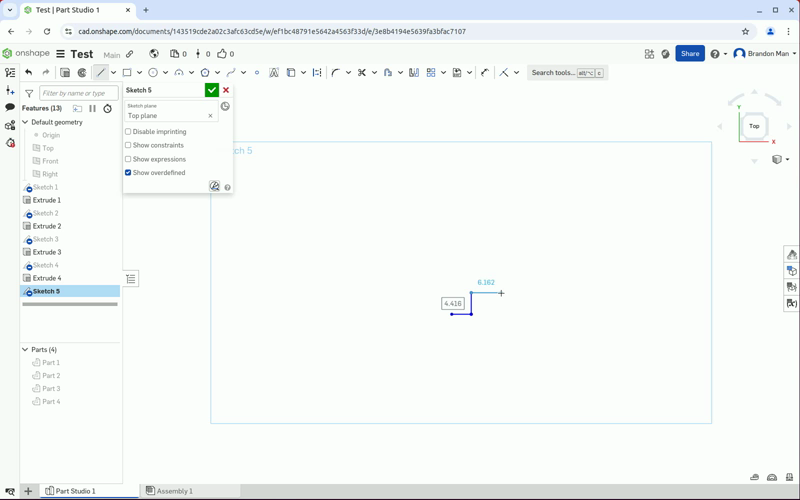
mouse_move(451, 292)
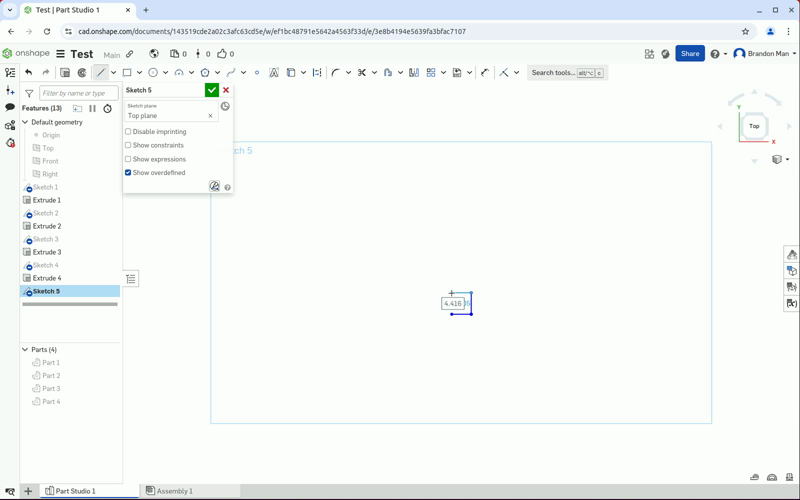
click(451, 292)
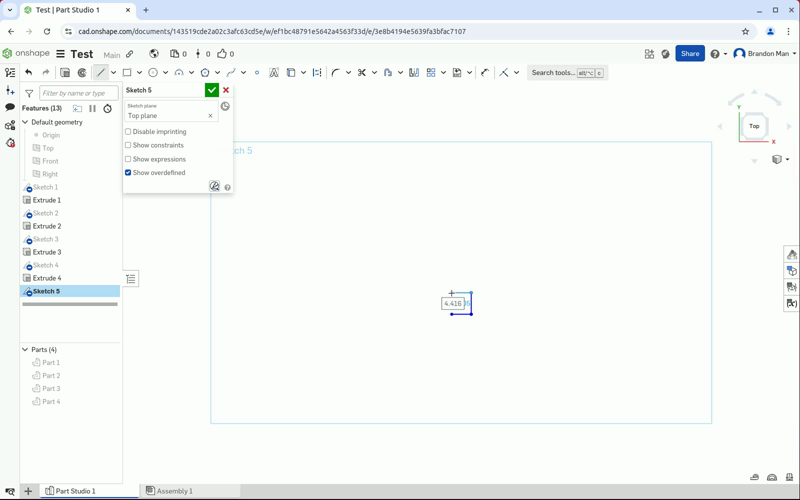
key_up(shift)
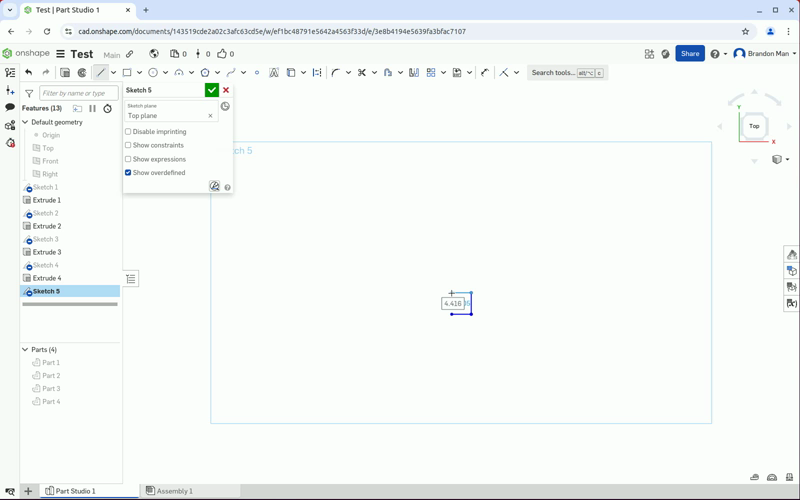
mouse_move(481, 292)
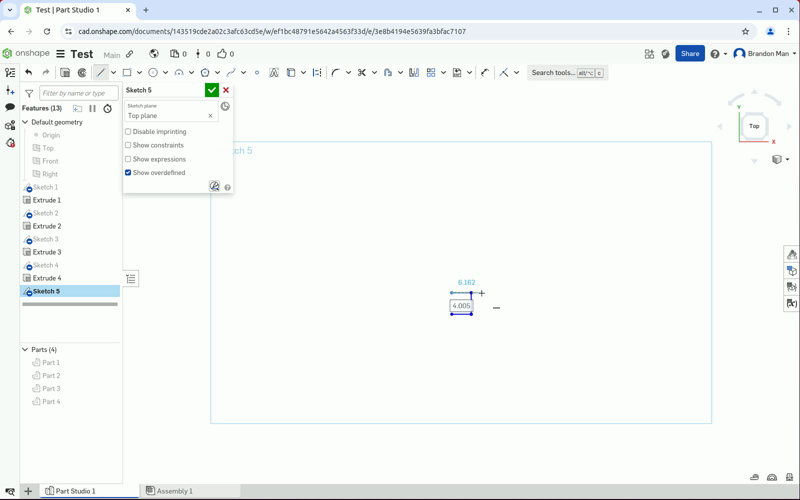
key_down(shift)
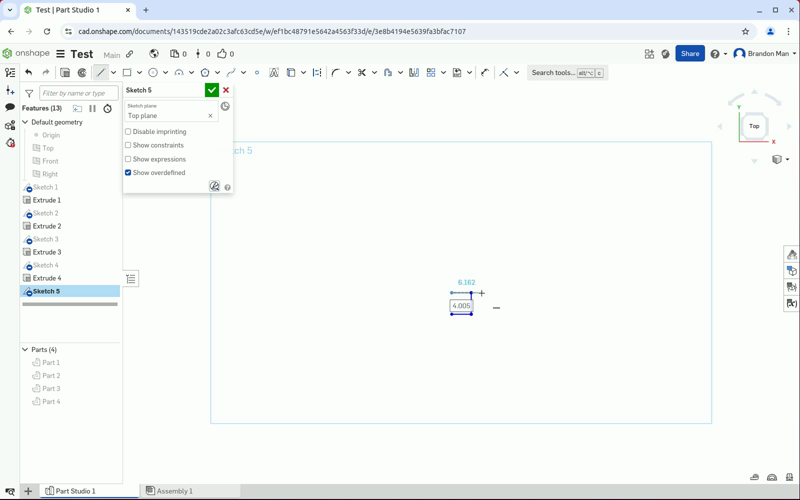
mouse_move(451, 314)
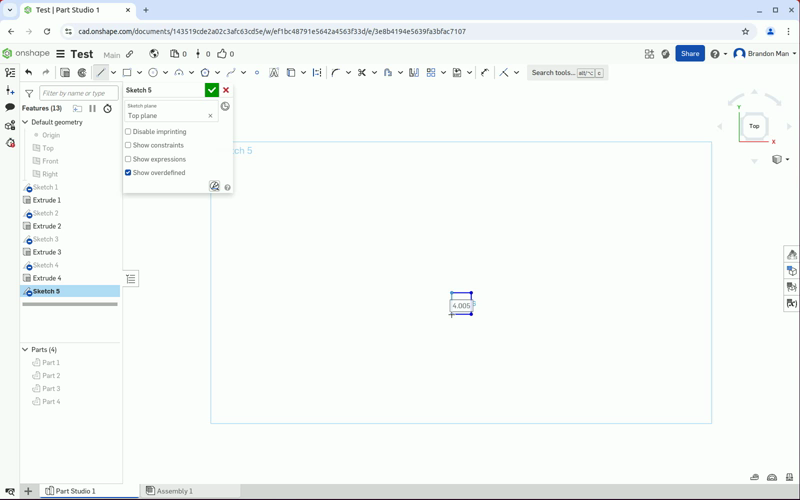
key_up(shift)
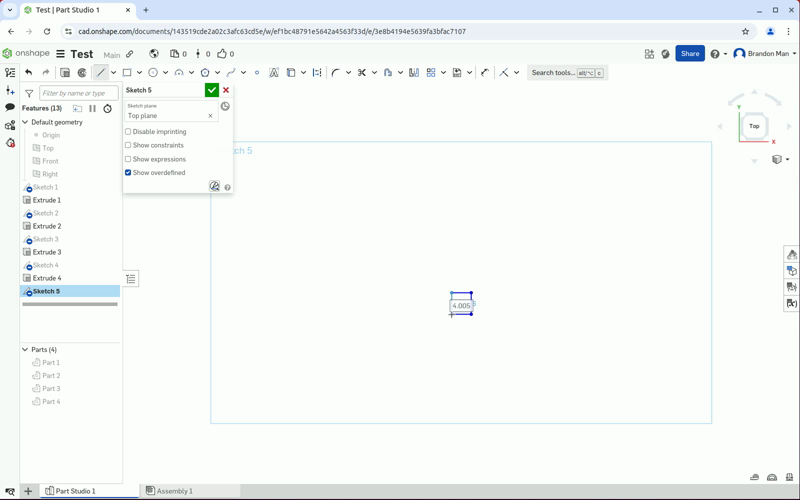
click(451, 314)
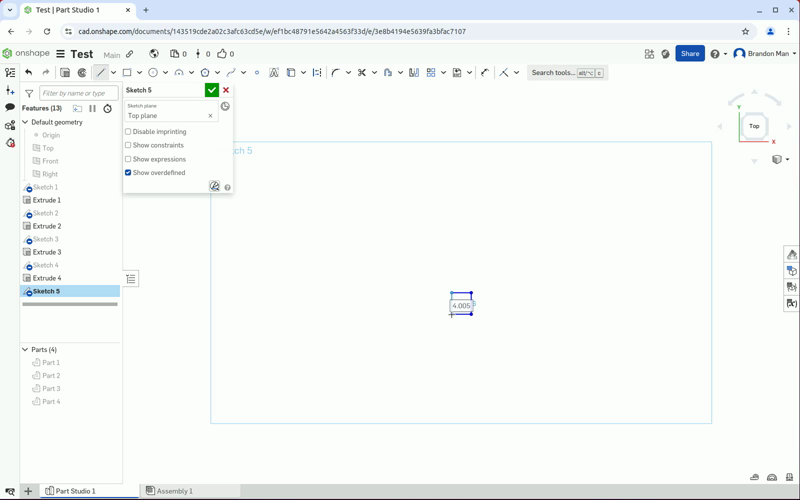
key(esc)
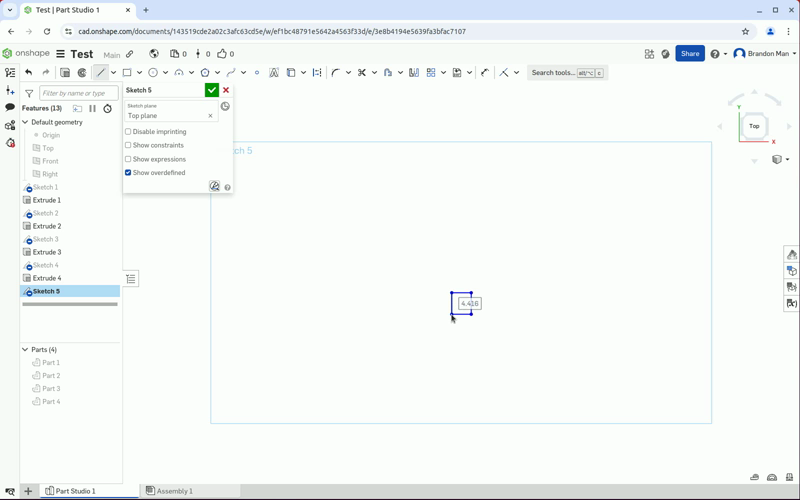
mouse_move(464, 293)
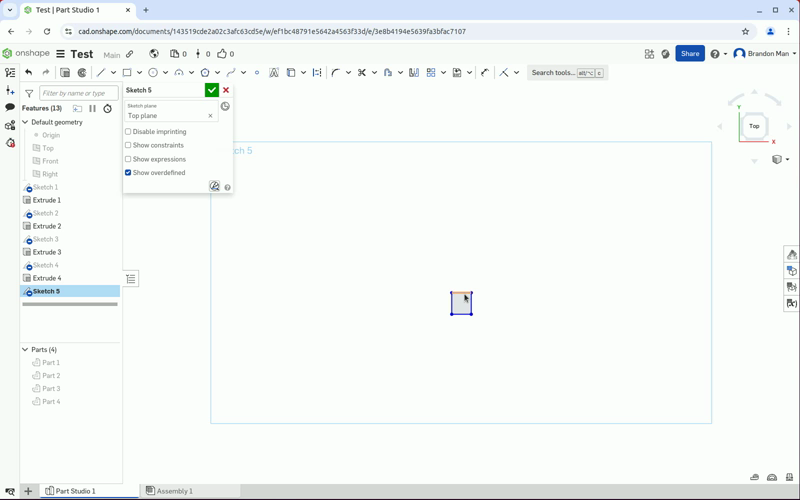
scroll(6)
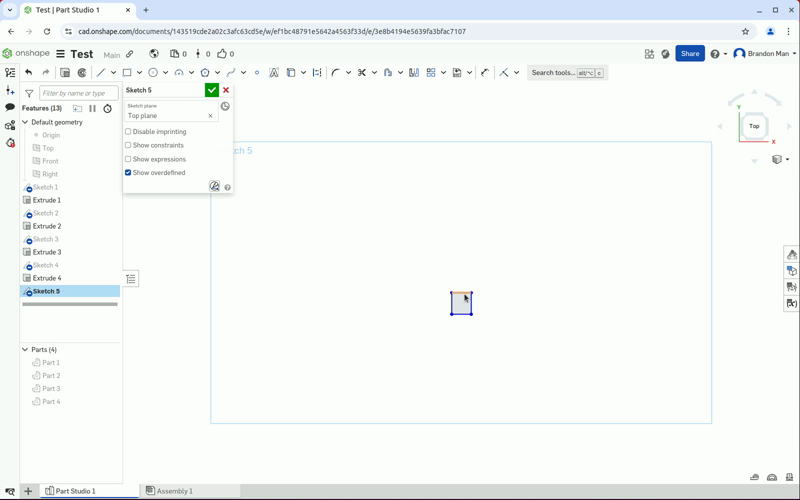
scroll(6)
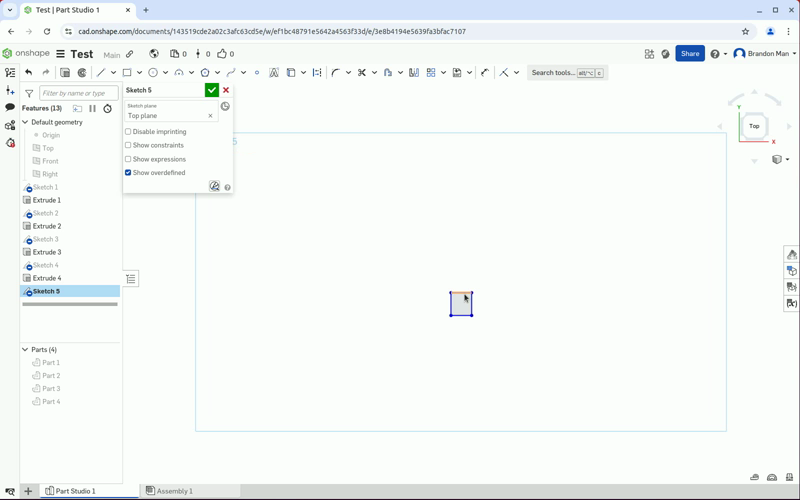
scroll(6)
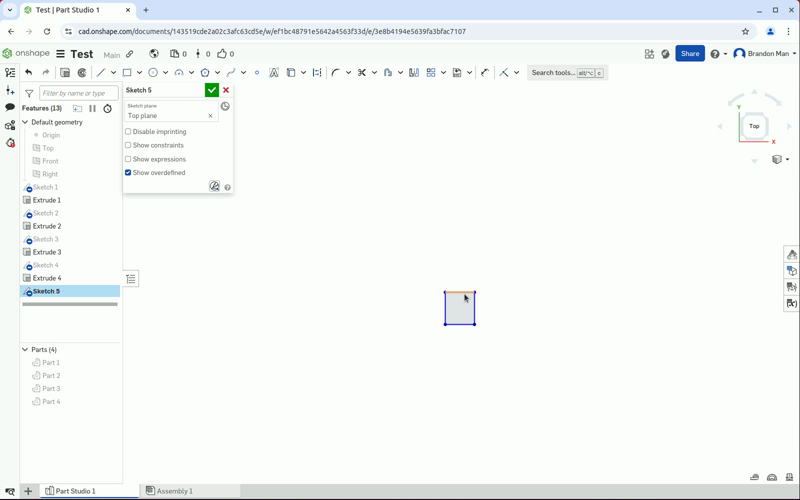
scroll(6)
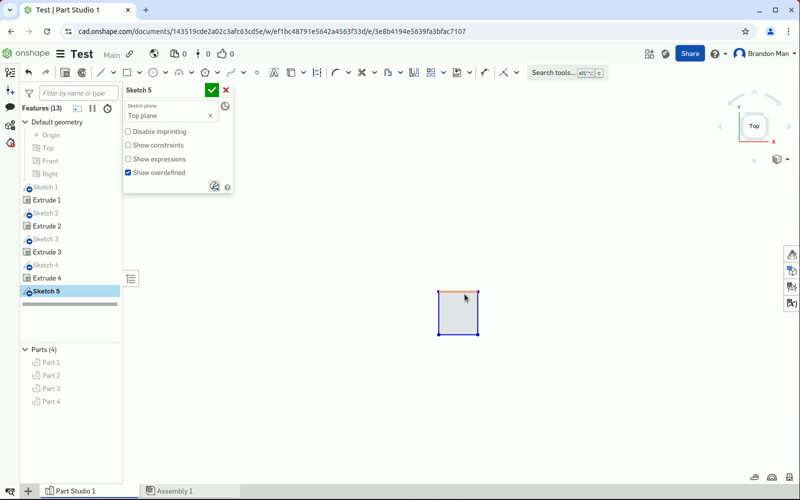
scroll(6)
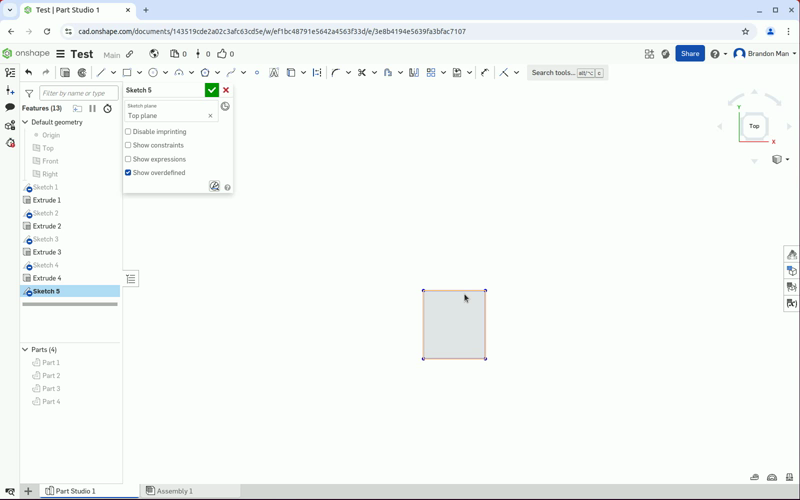
scroll(6)
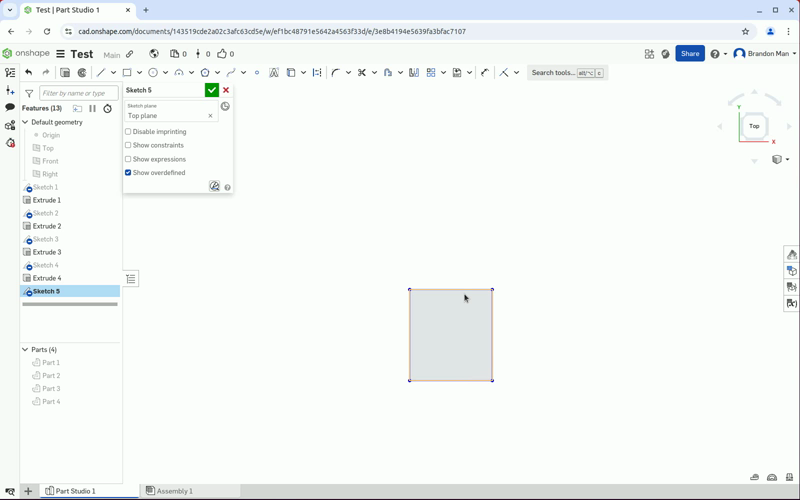
scroll(6)
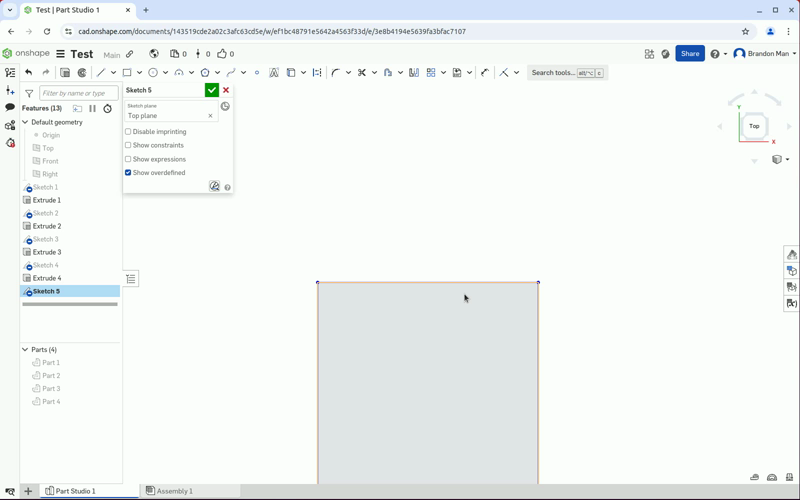
click(464, 293)
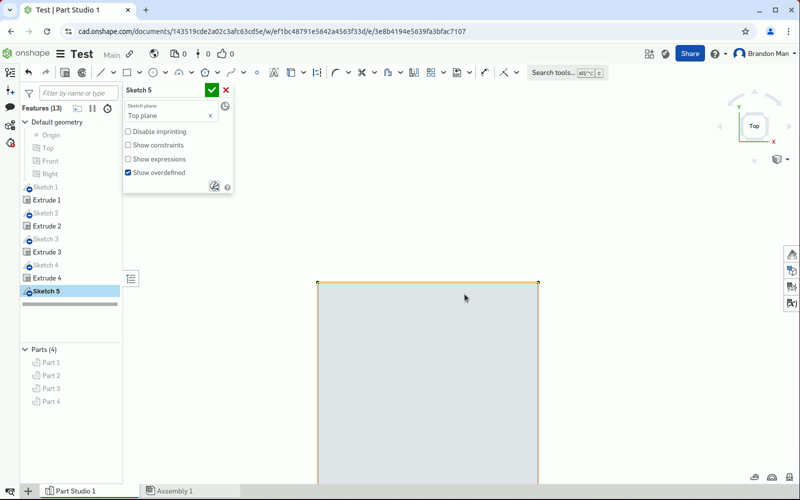
scroll(-6)
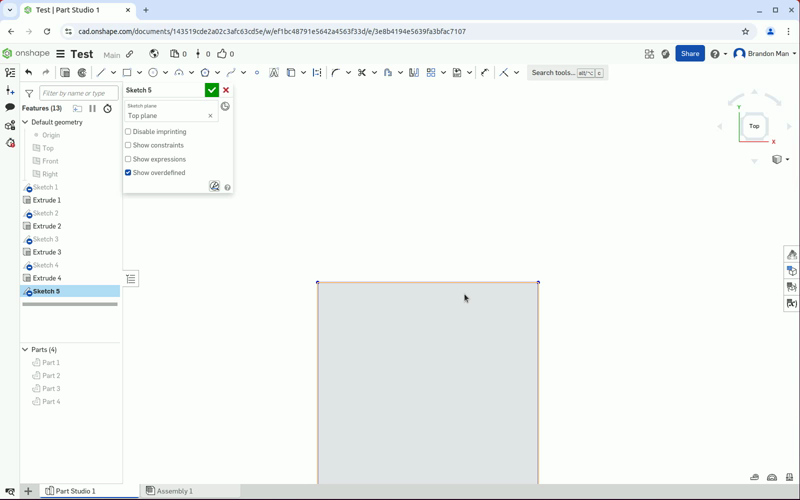
scroll(-6)
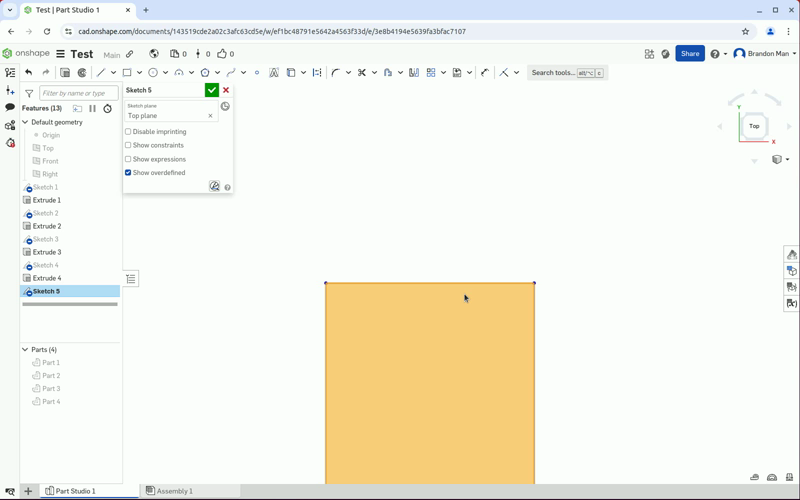
scroll(-6)
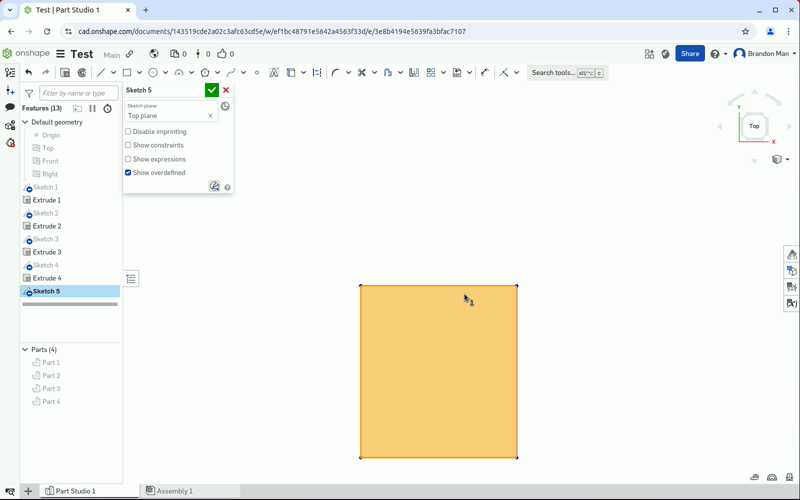
scroll(-6)
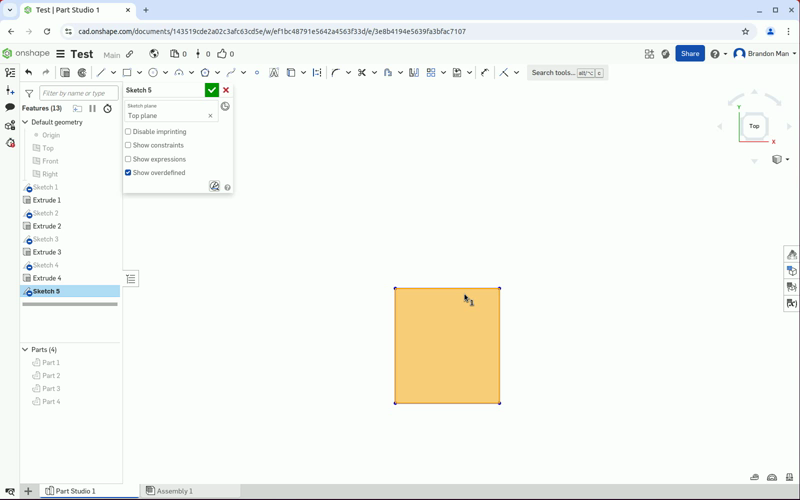
scroll(-6)
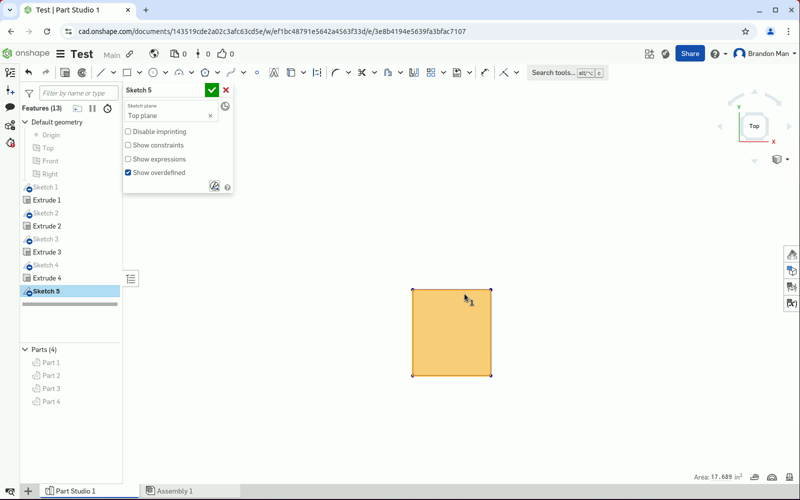
scroll(-6)
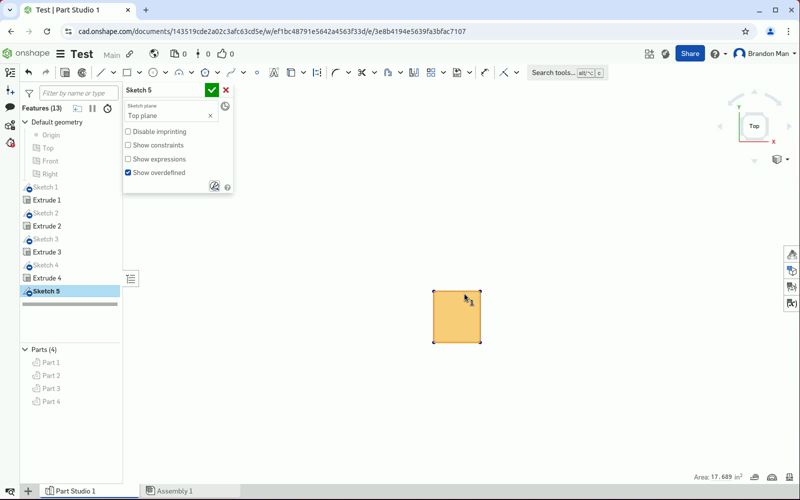
scroll(-6)
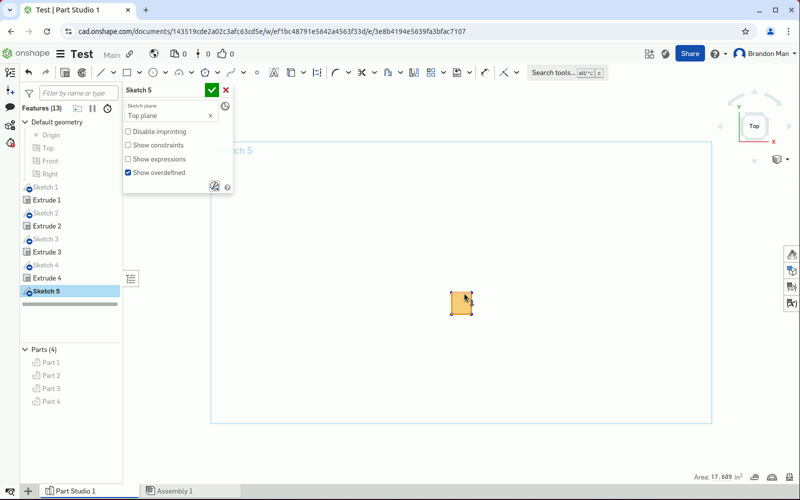
mouse_move(73, 352)
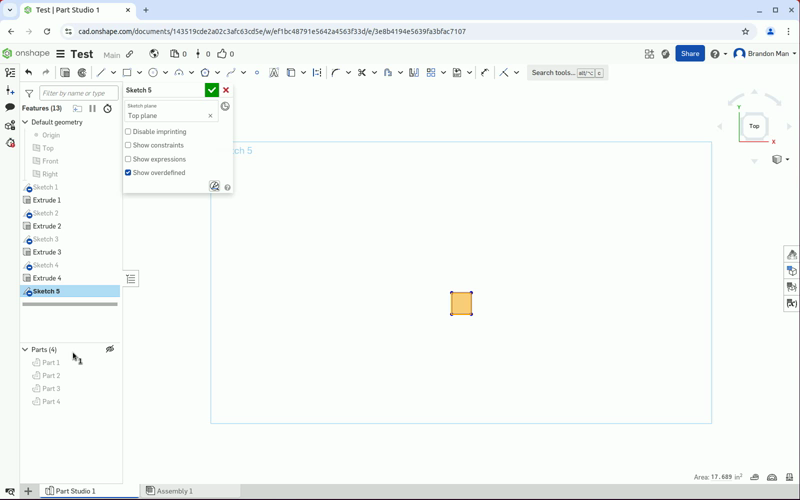
key(shift+y)
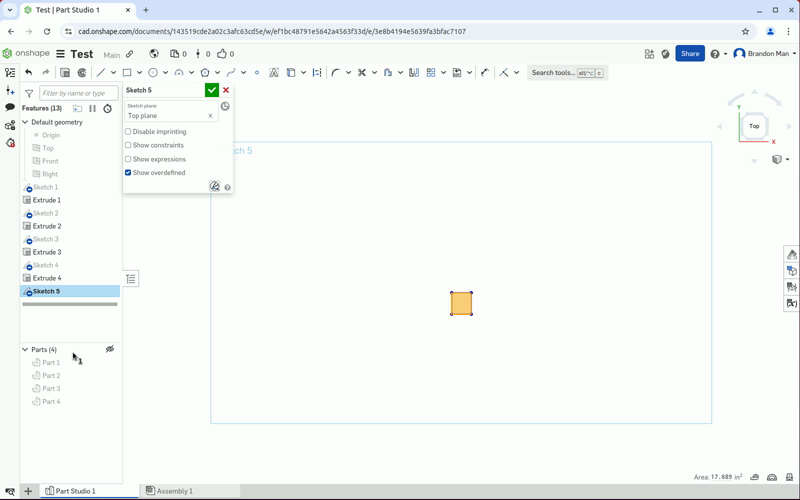
key(shift+e)
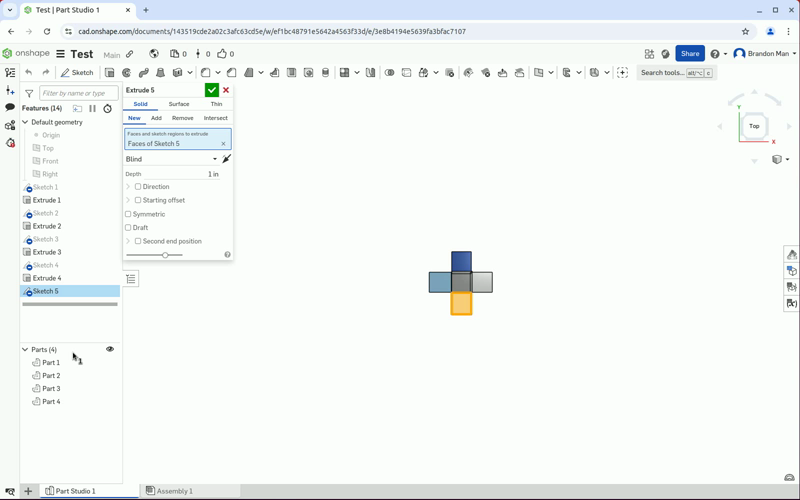
mouse_move(143, 106)
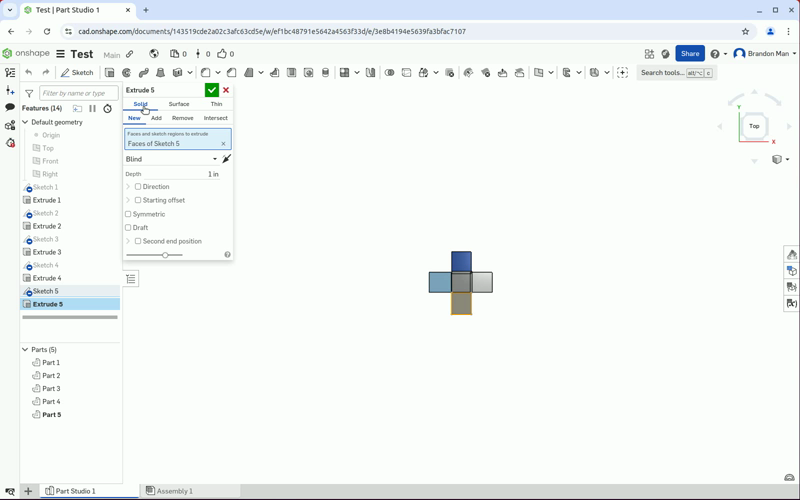
click(143, 106)
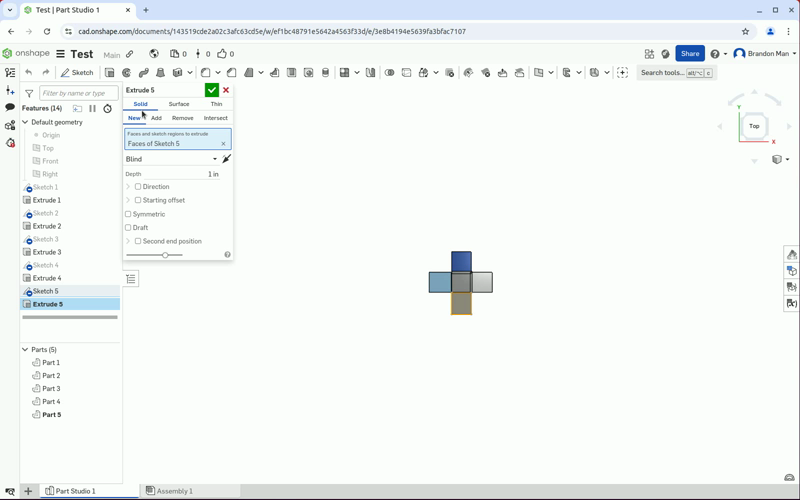
mouse_move(137, 120)
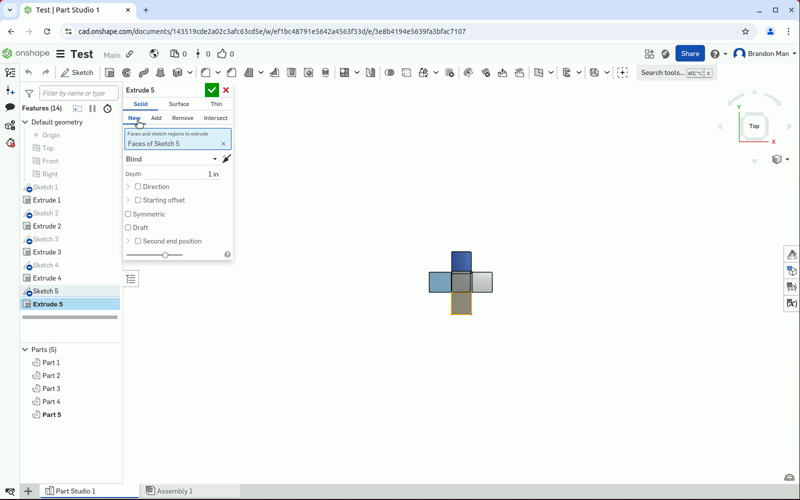
click(137, 120)
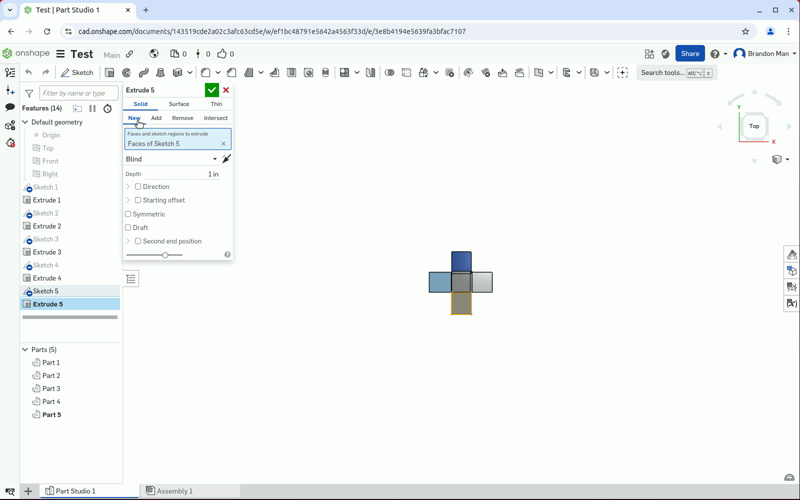
key(tab, 4)
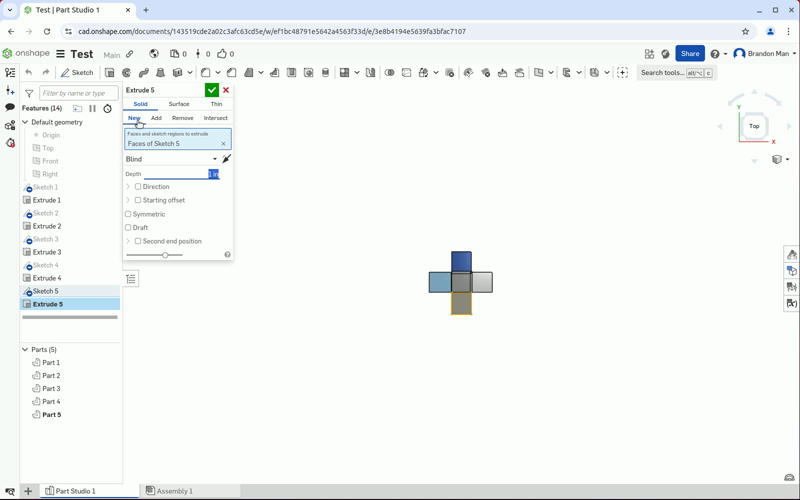
text(0.722)
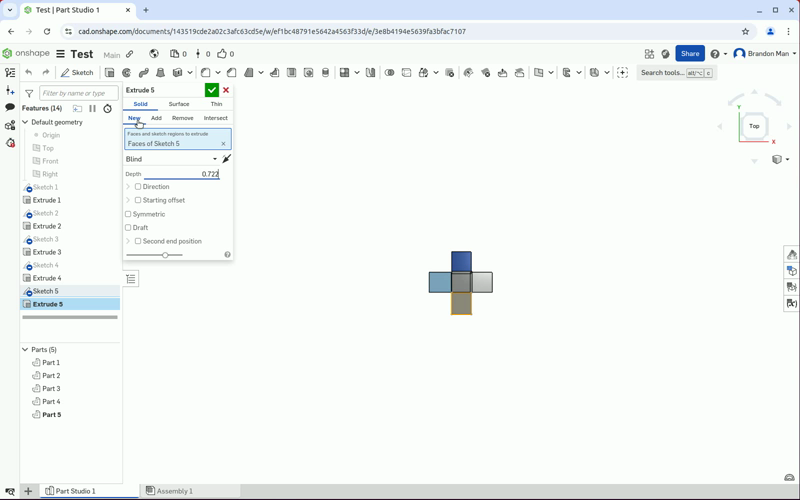
key(enter)
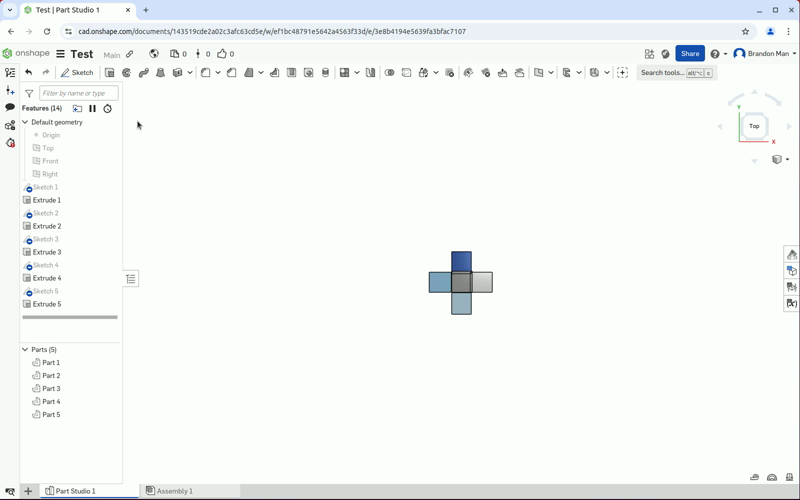
key(shift+h)
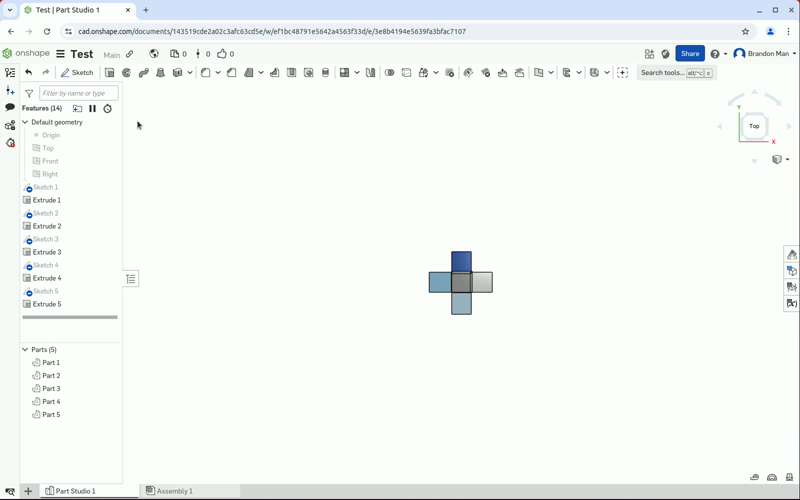
key(shift+h)
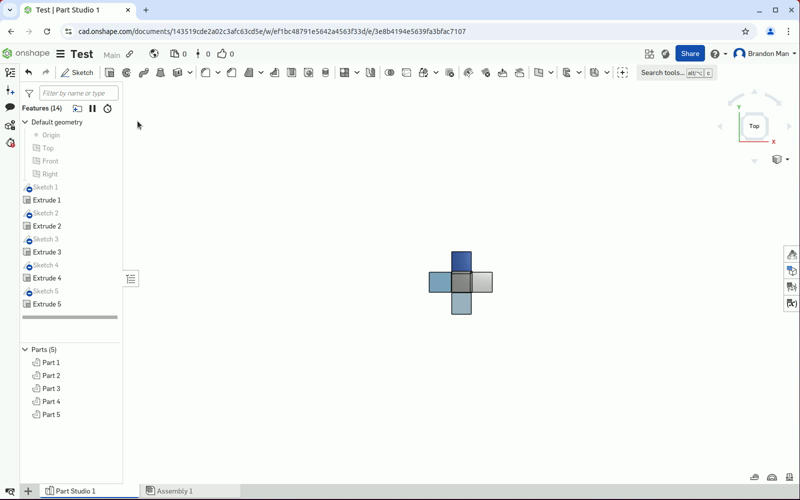
mouse_move(73, 189)
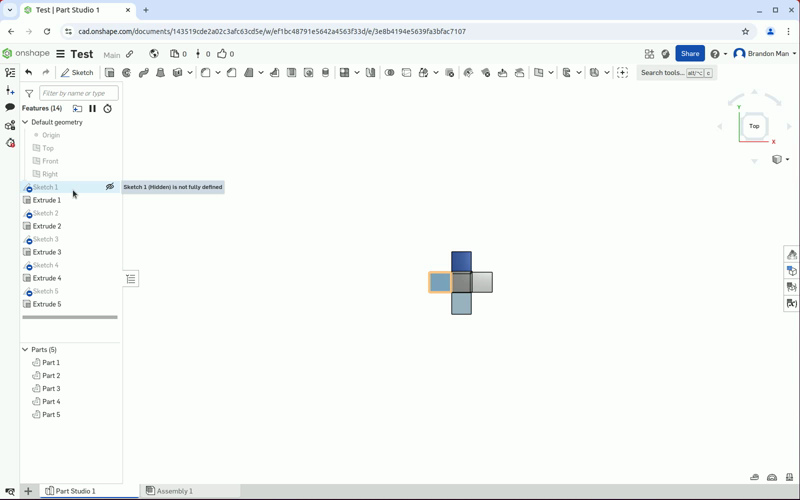
click(73, 189)
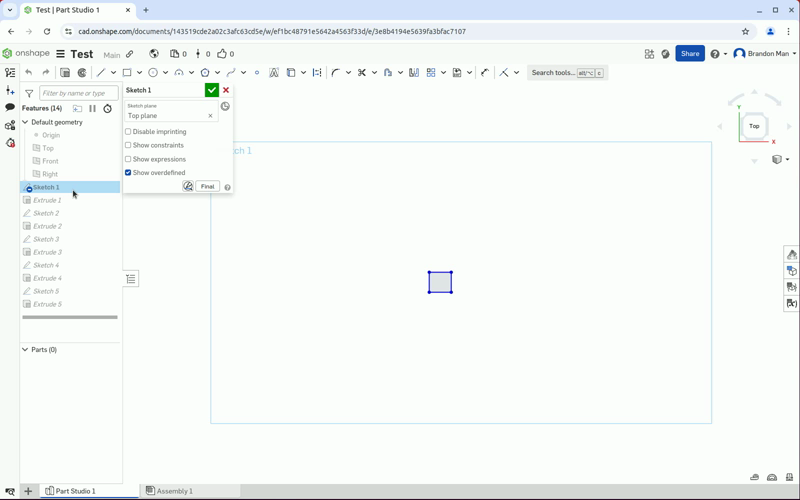
mouse_move(229, 92)
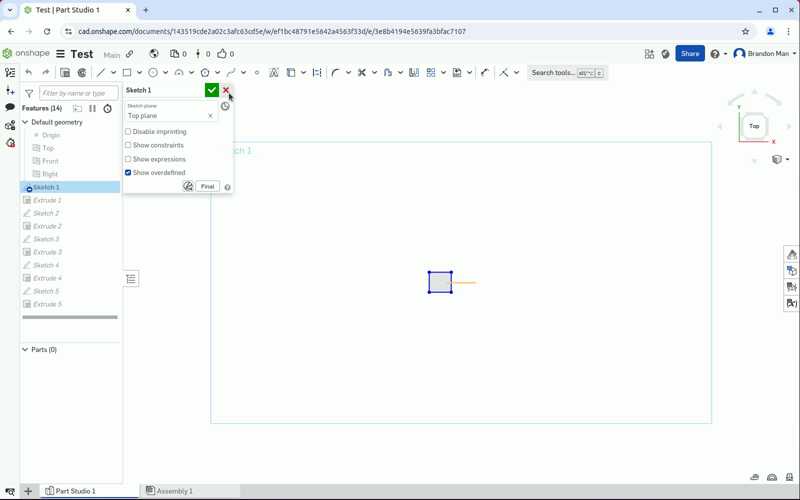
click(229, 92)
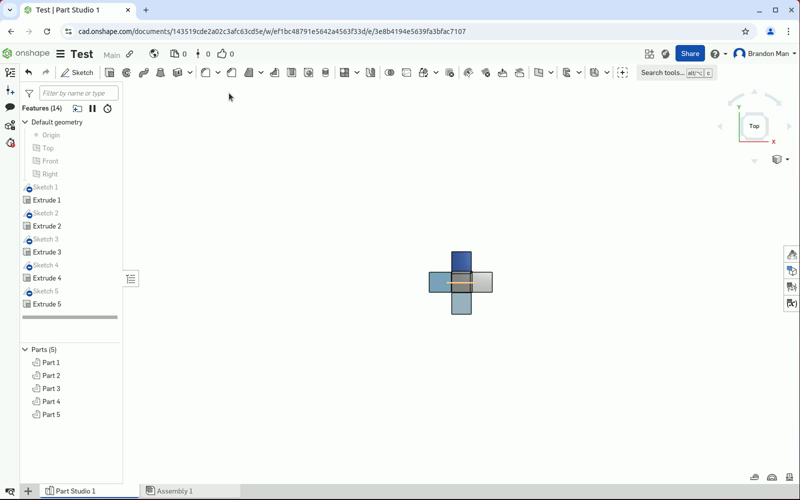
mouse_move(541, 75)
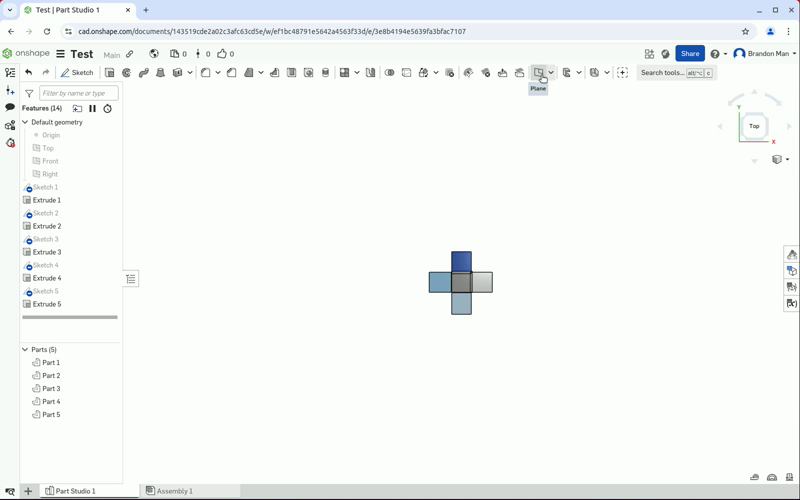
click(541, 75)
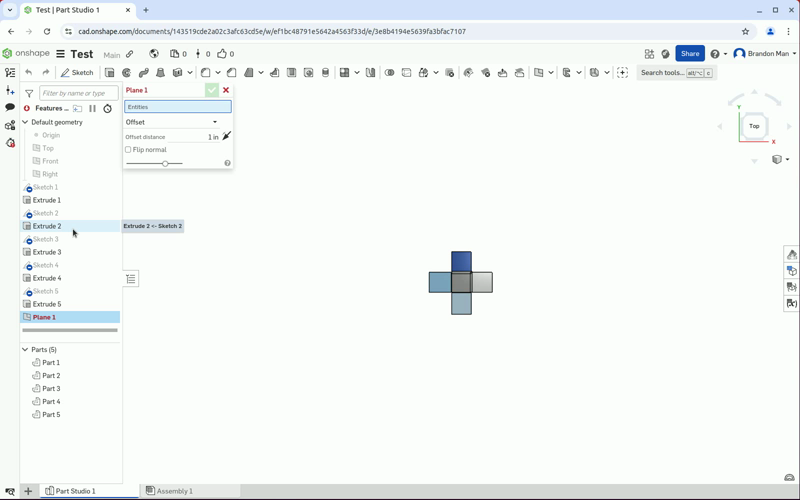
scroll(3)
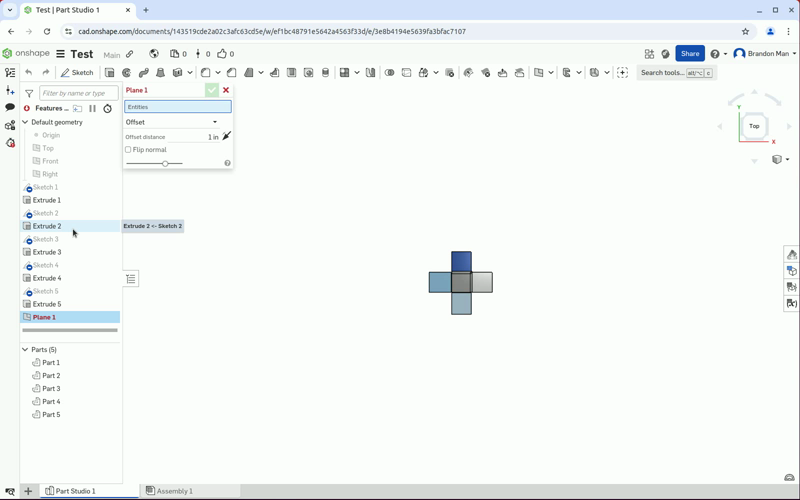
mouse_move(73, 150)
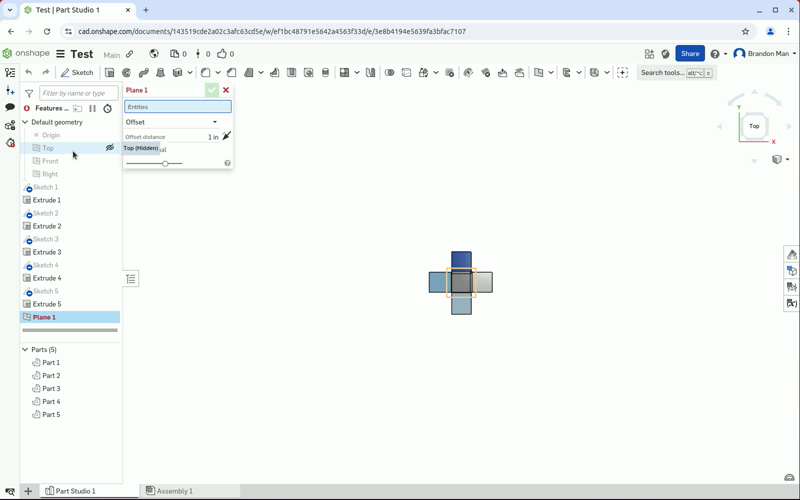
click(73, 150)
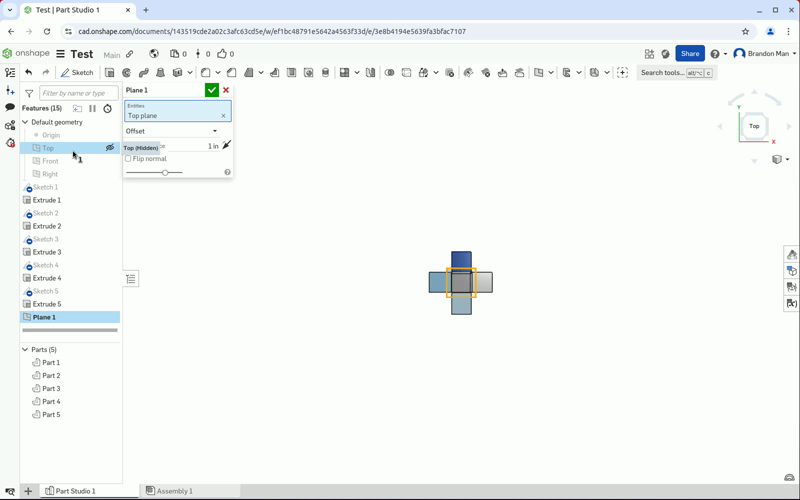
key(tab, 2)
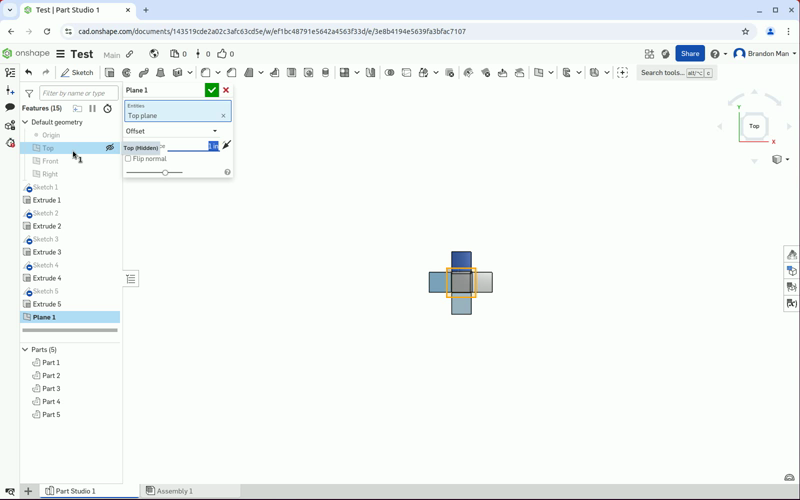
text(0.709)
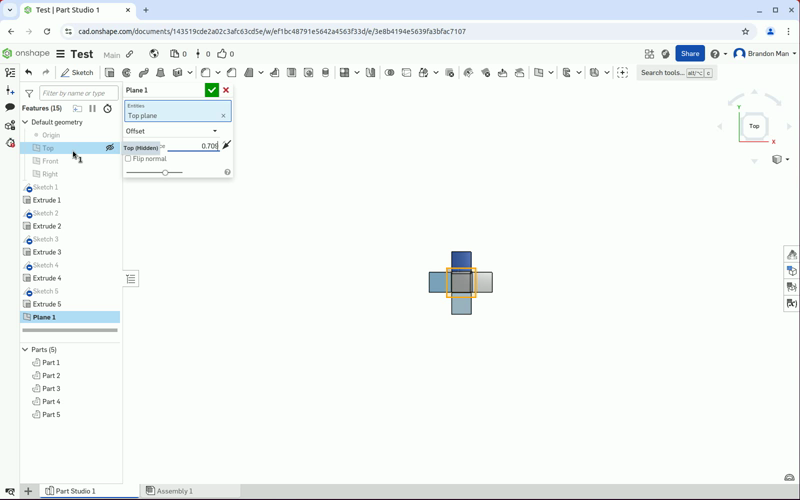
key(enter, 2)
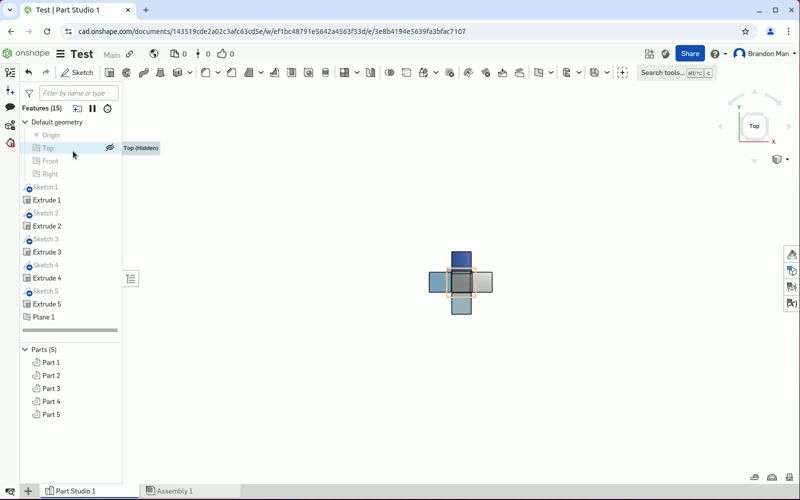
key(shift+s)
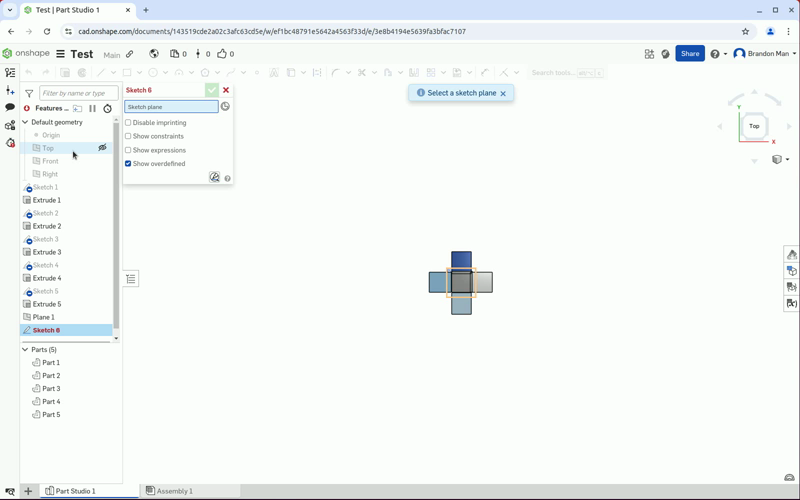
mouse_move(69, 319)
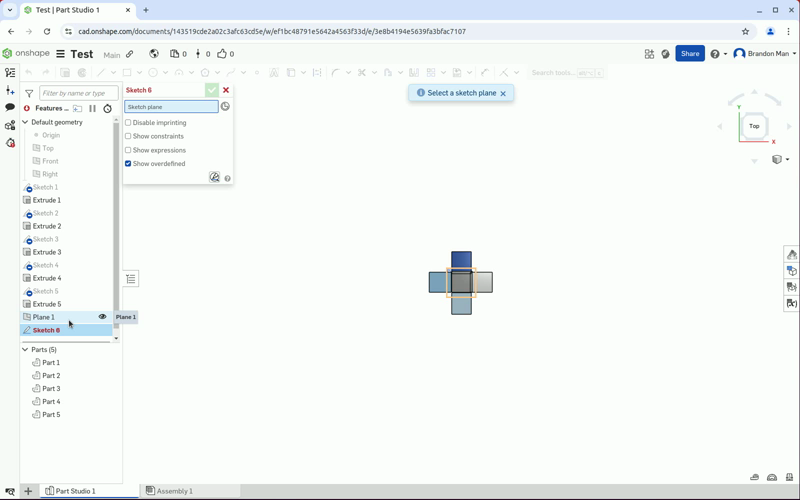
click(69, 319)
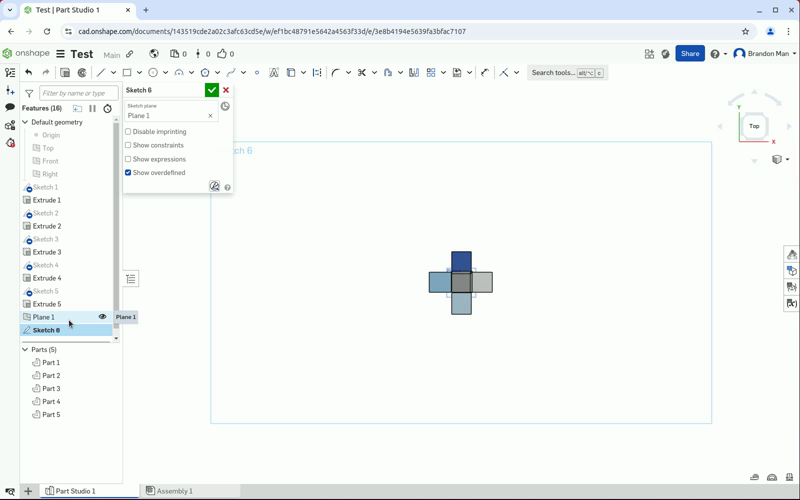
mouse_move(73, 352)
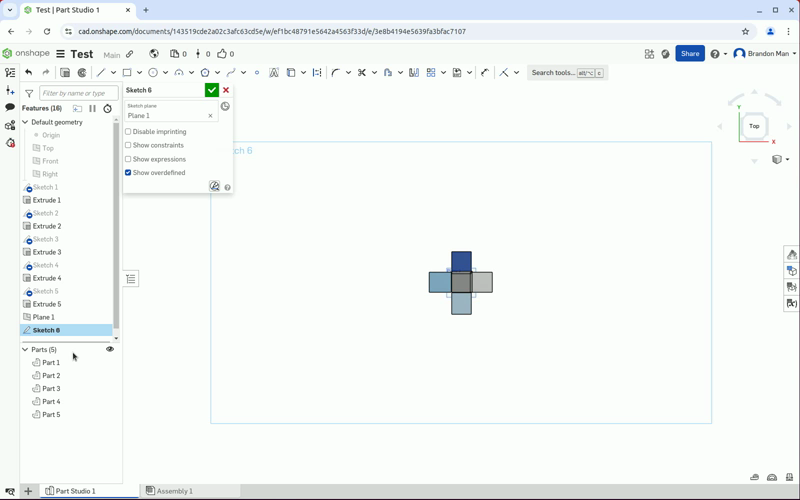
key(y)
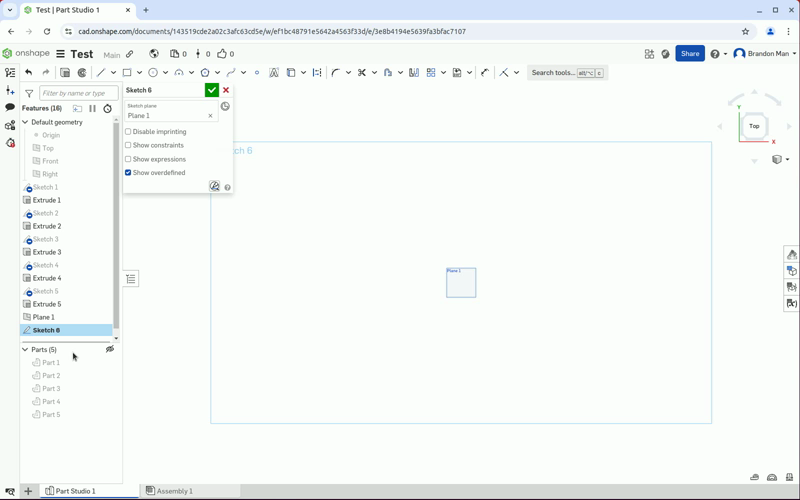
key(l)
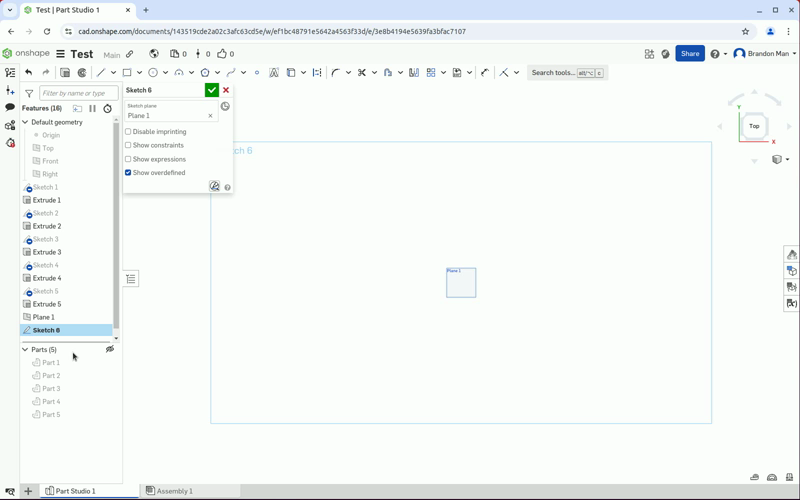
key_down(shift)
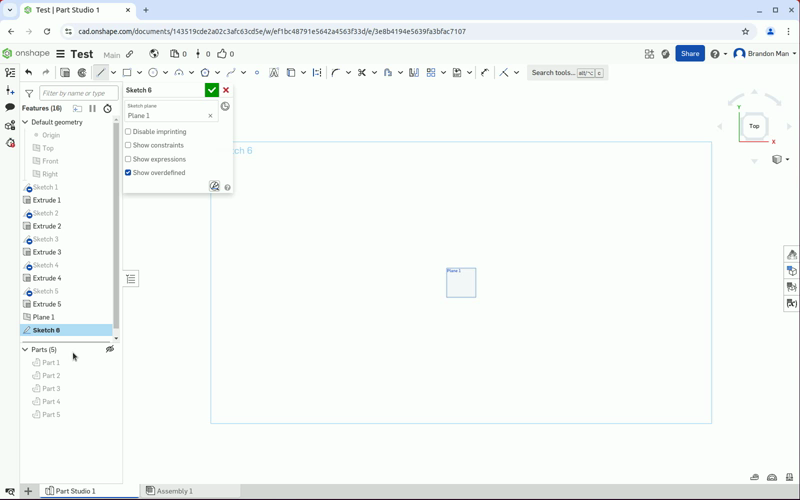
mouse_move(451, 292)
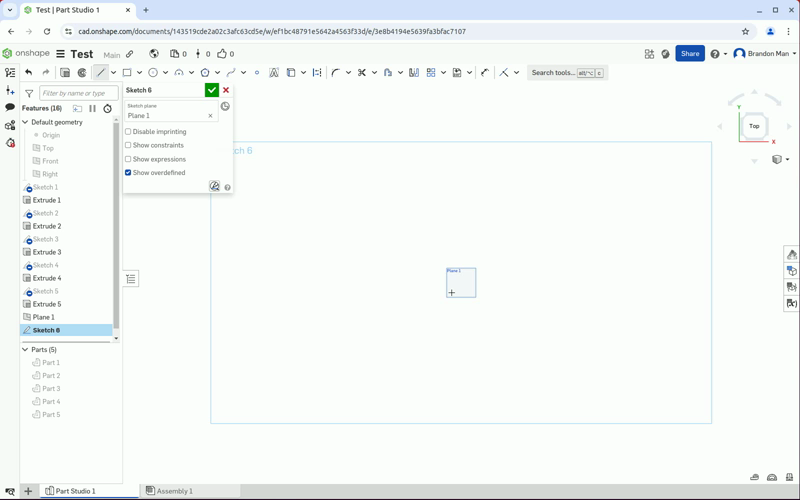
click(451, 292)
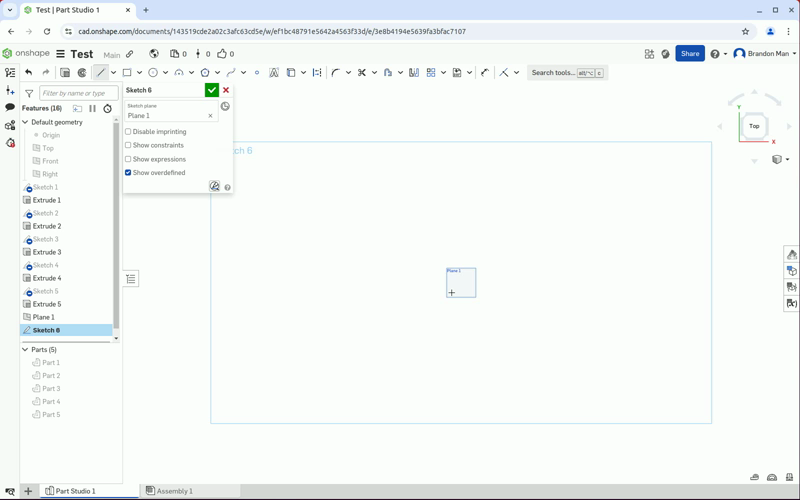
key_up(shift)
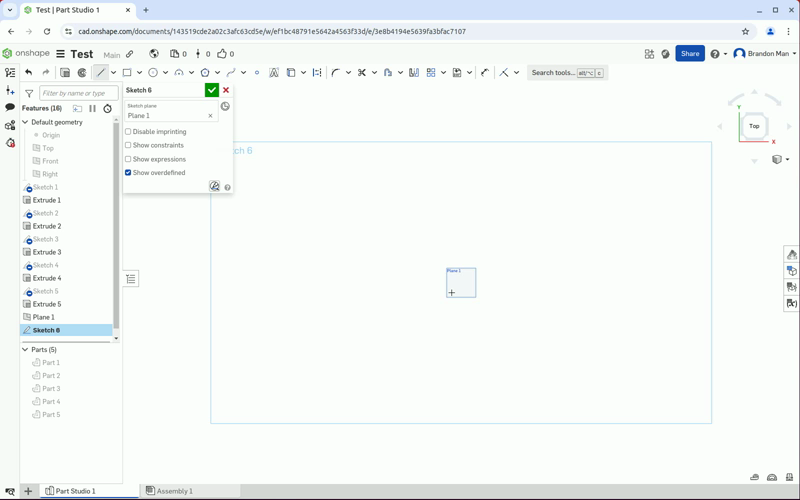
key_down(shift)
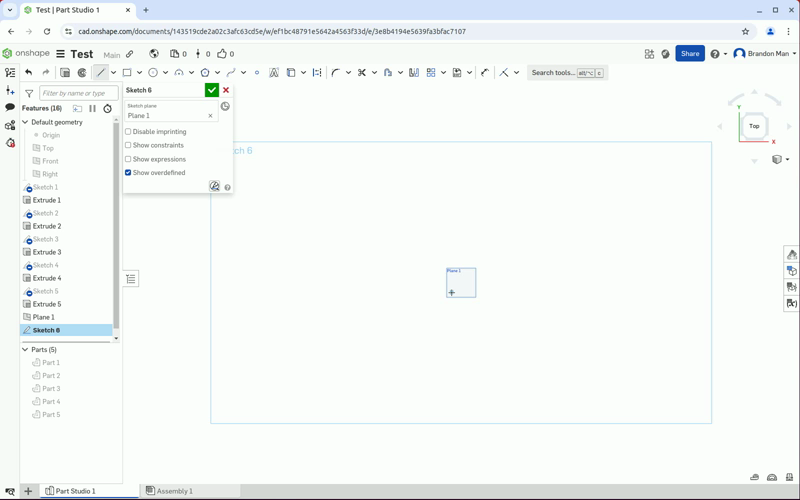
mouse_move(481, 292)
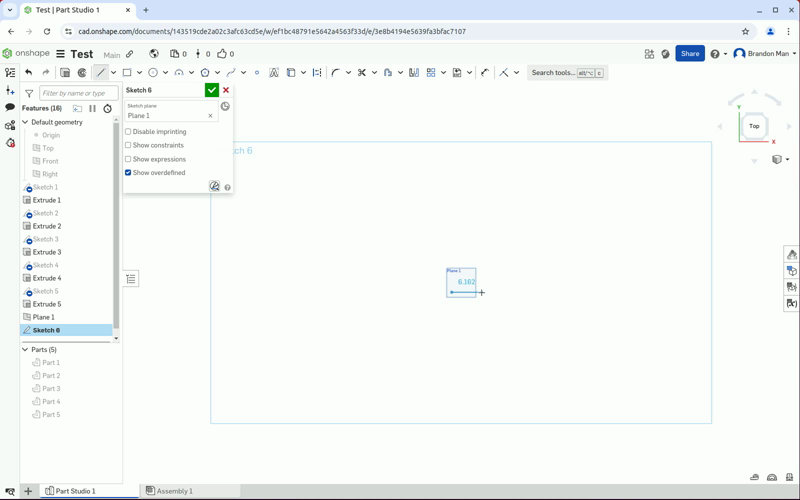
mouse_move(472, 292)
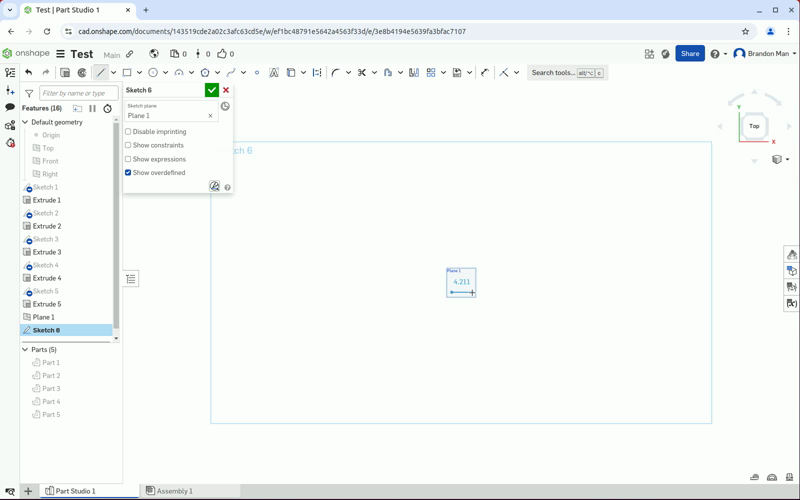
click(472, 292)
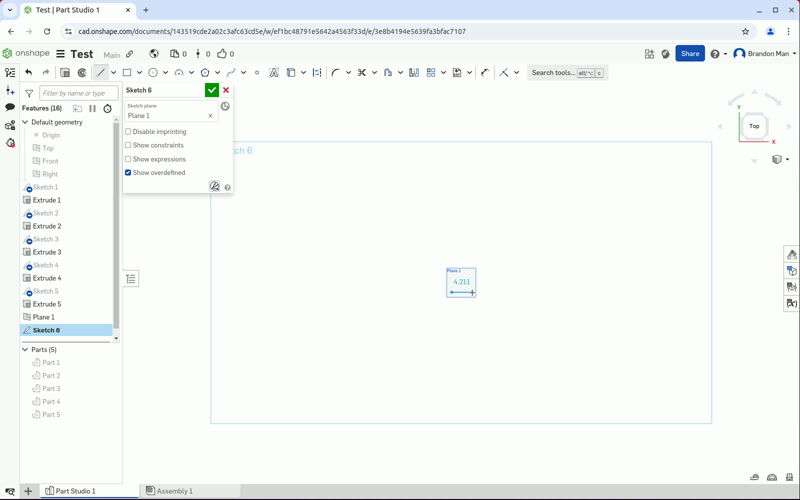
key_up(shift)
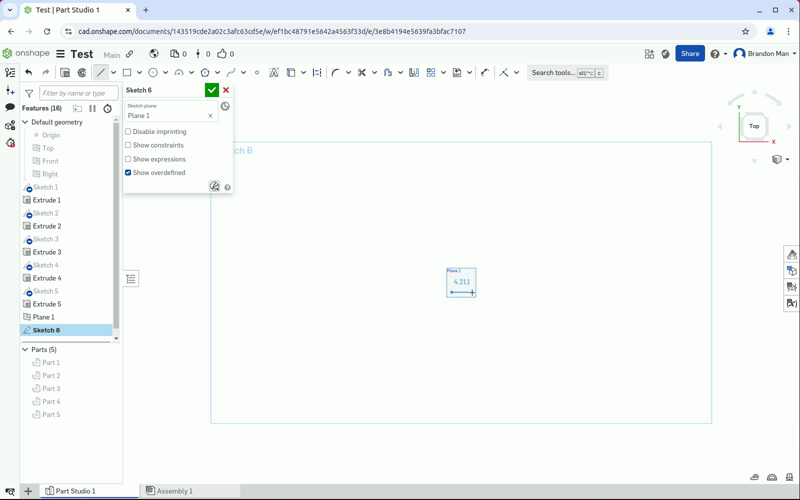
key_down(shift)
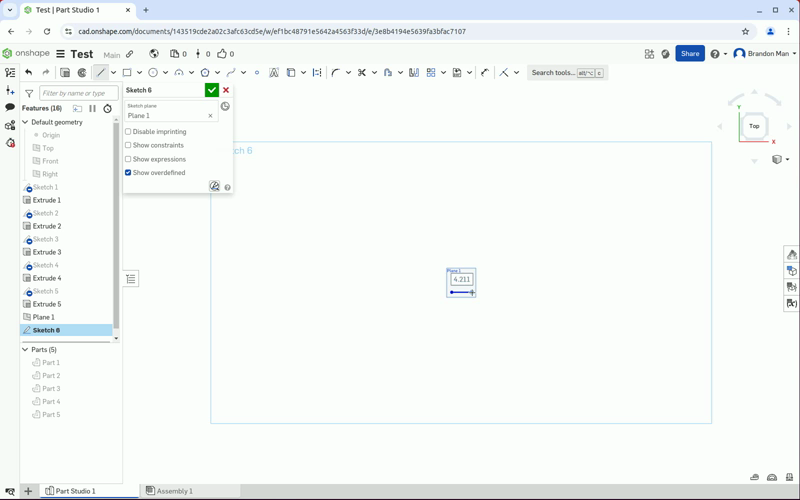
mouse_move(502, 292)
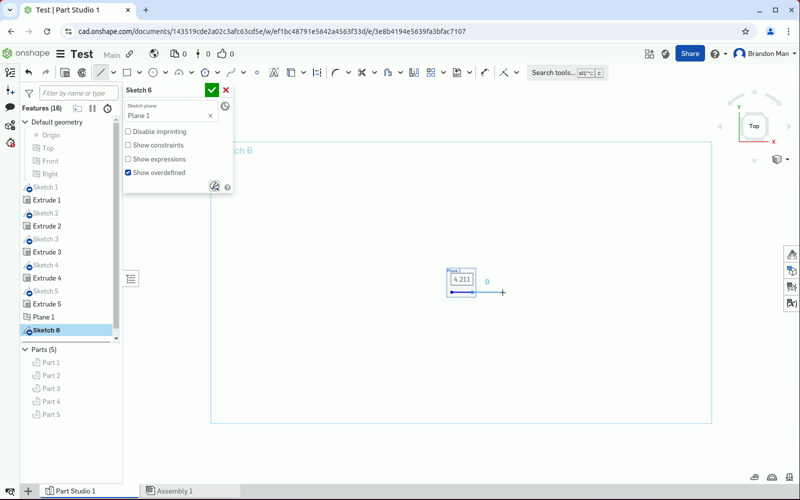
mouse_move(472, 271)
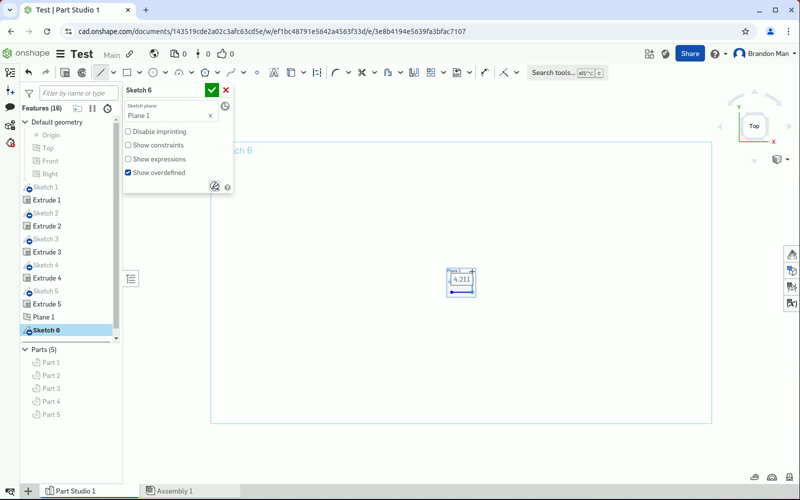
click(472, 271)
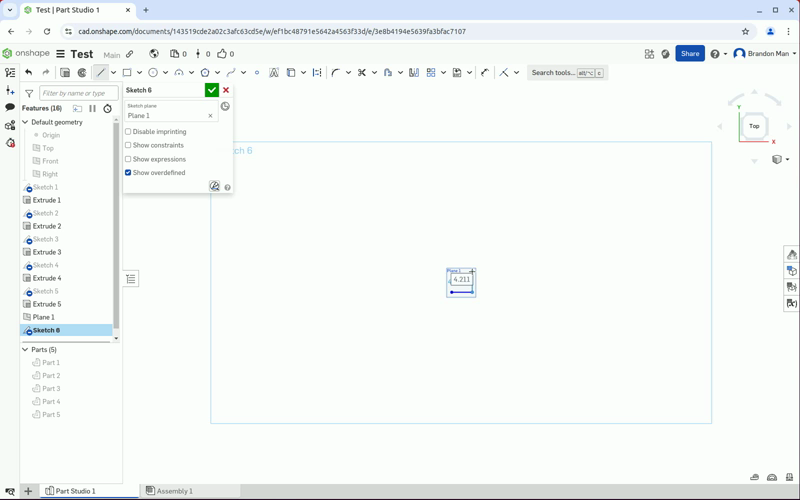
key_up(shift)
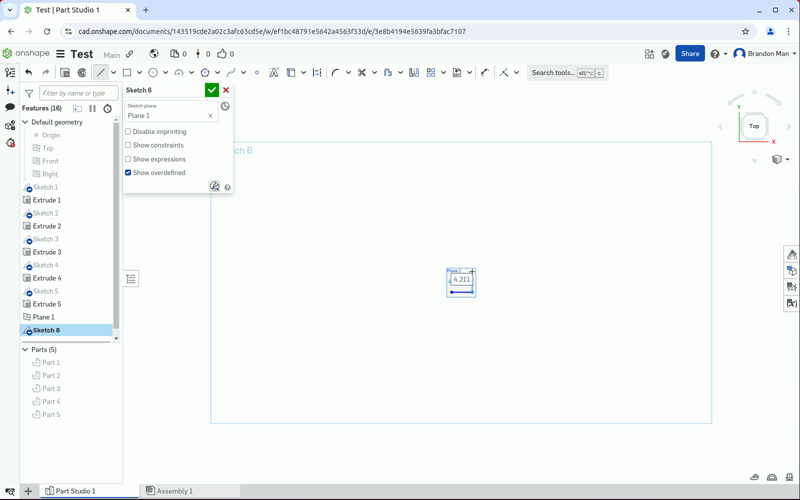
key_down(shift)
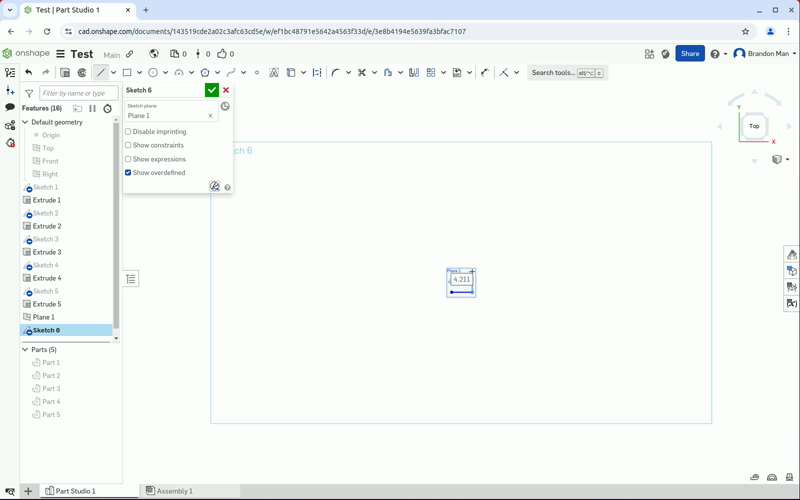
mouse_move(502, 271)
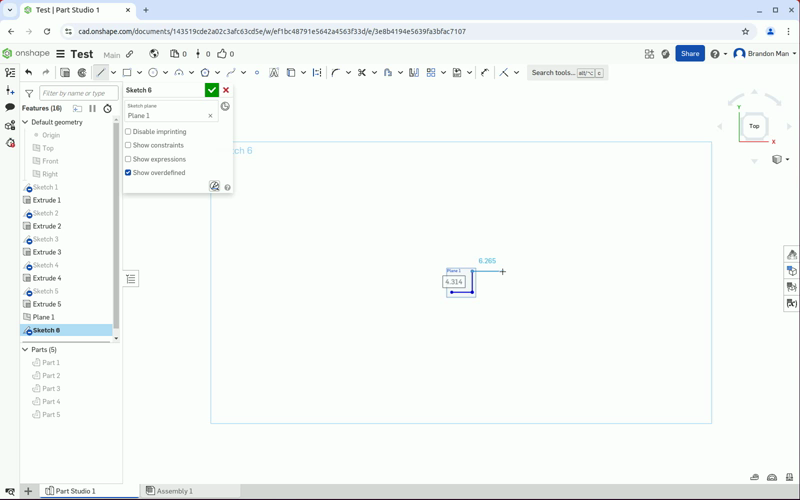
mouse_move(451, 271)
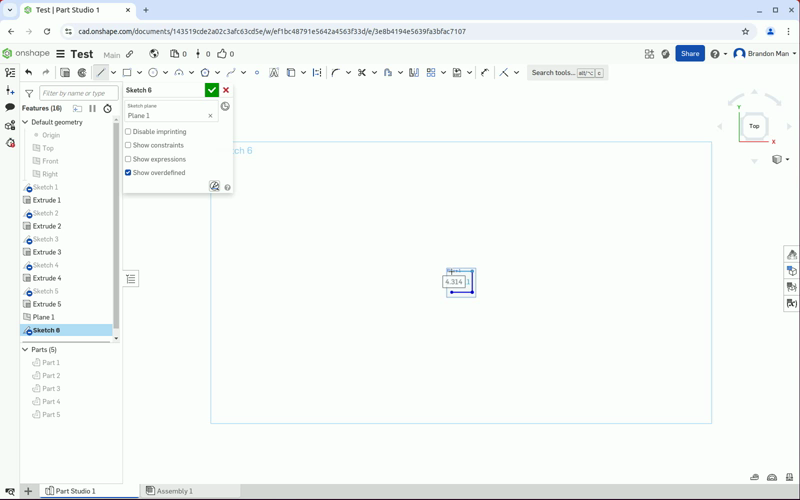
click(451, 271)
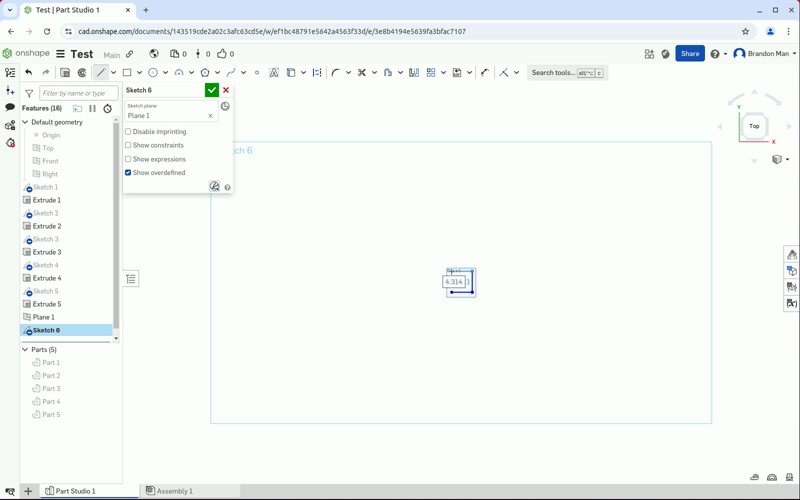
key_up(shift)
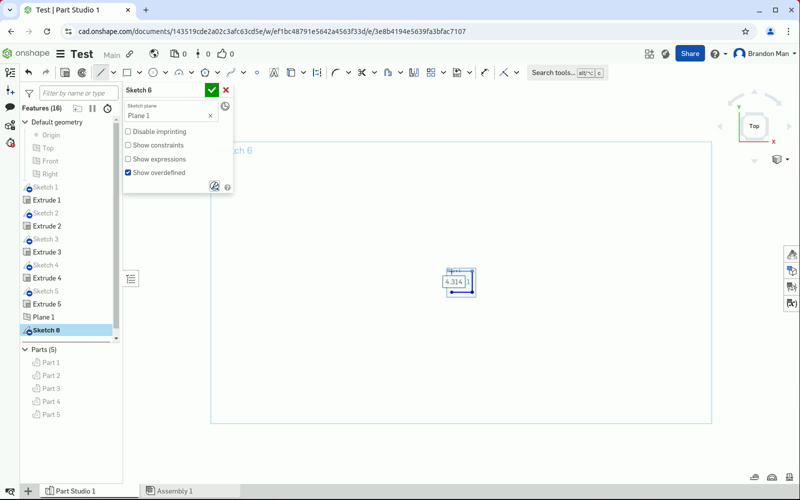
mouse_move(481, 271)
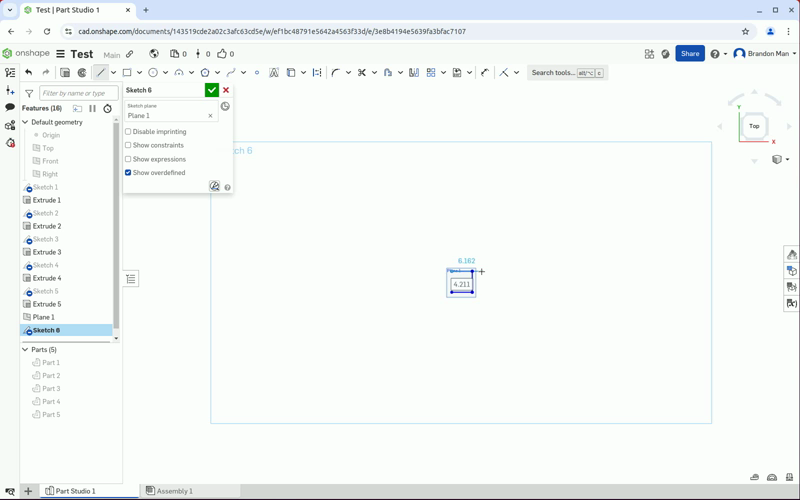
key_down(shift)
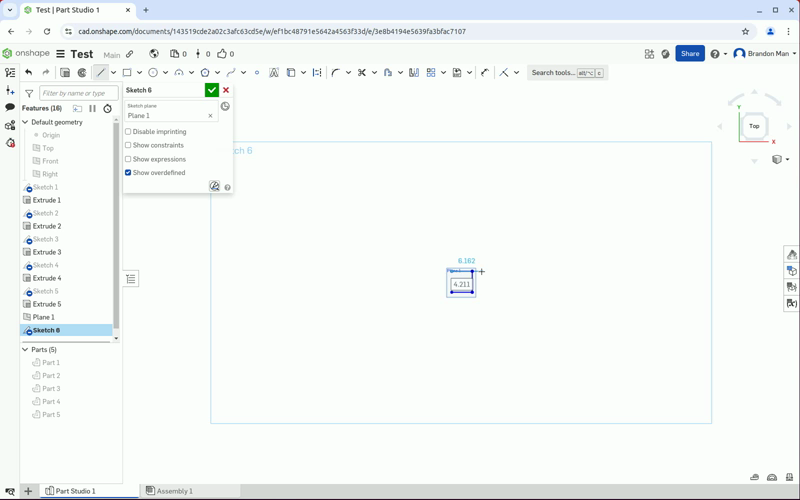
mouse_move(451, 292)
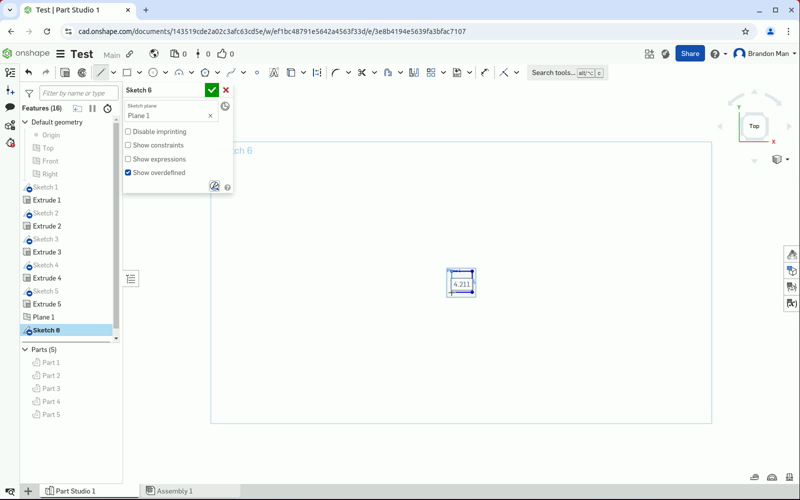
key_up(shift)
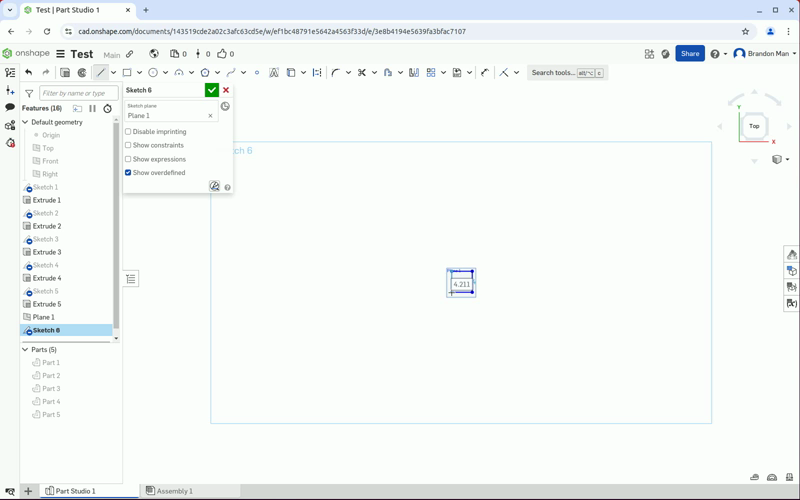
click(451, 292)
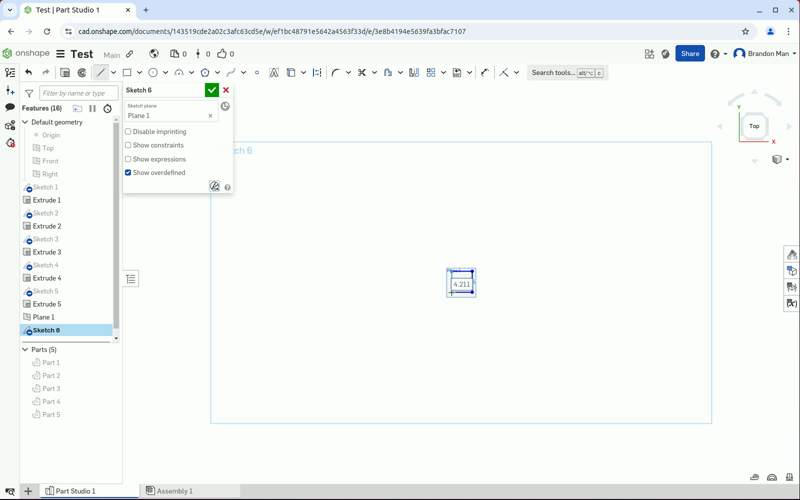
key(esc)
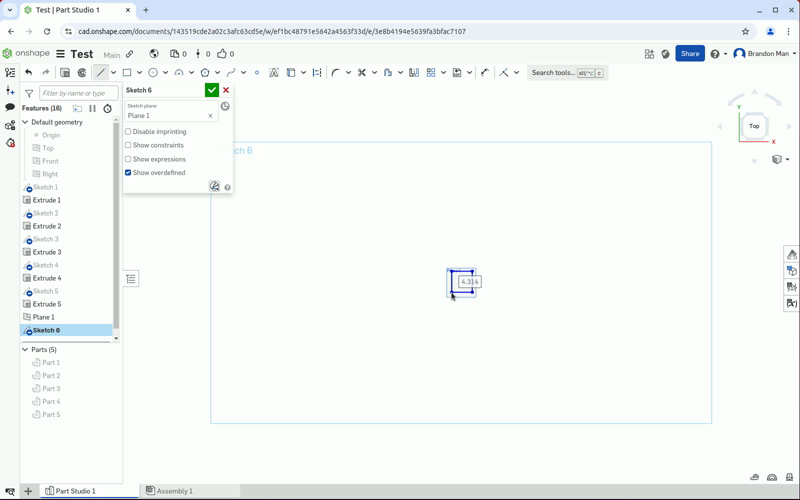
mouse_move(458, 283)
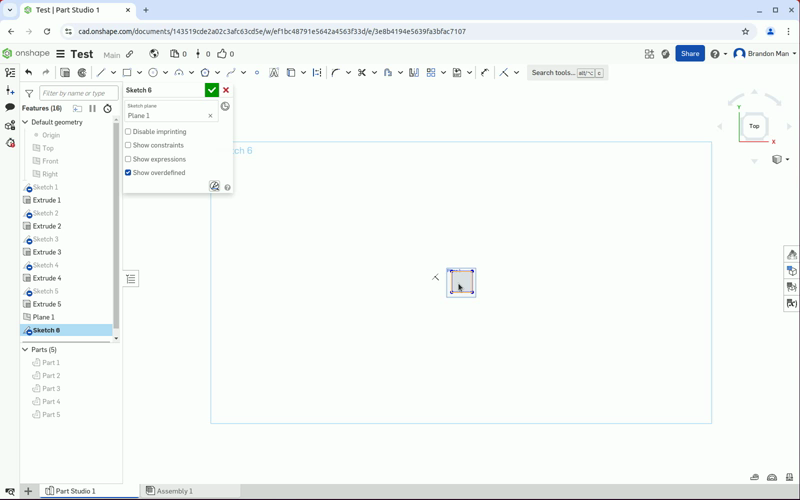
scroll(6)
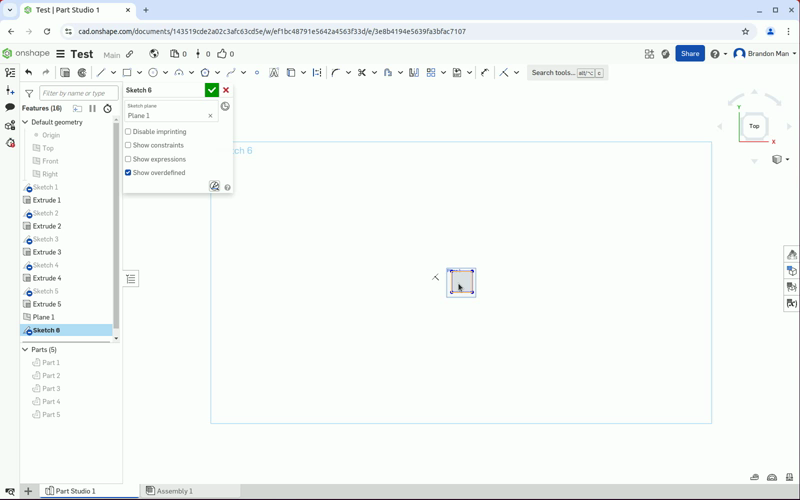
scroll(6)
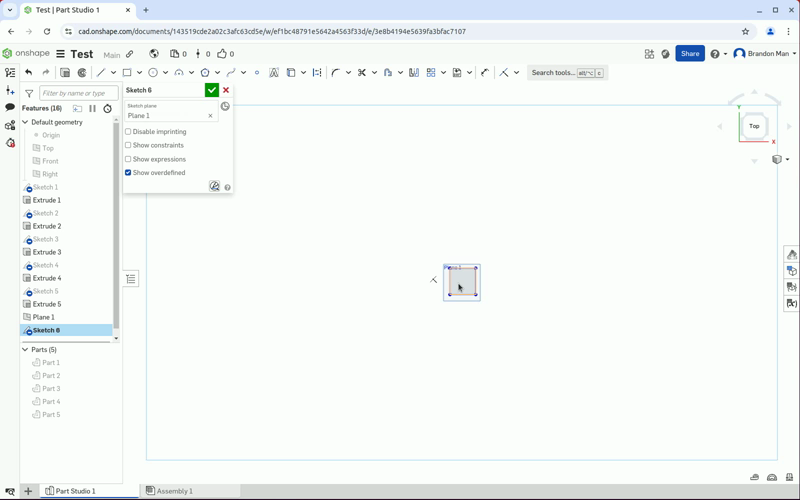
scroll(6)
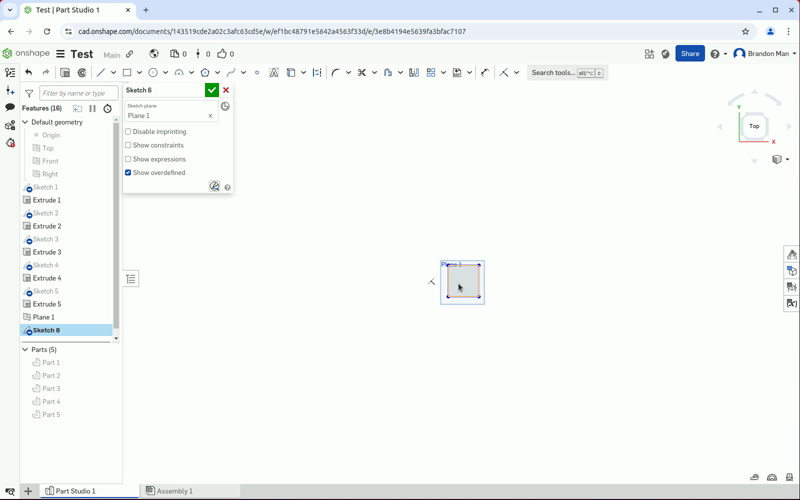
scroll(6)
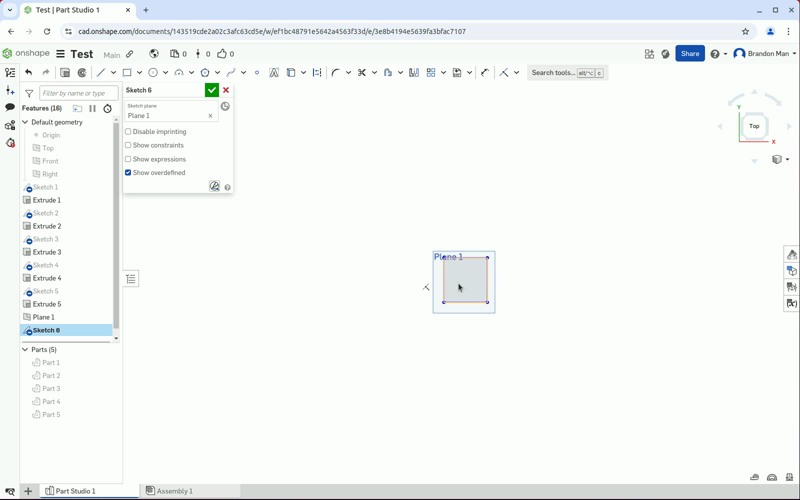
scroll(6)
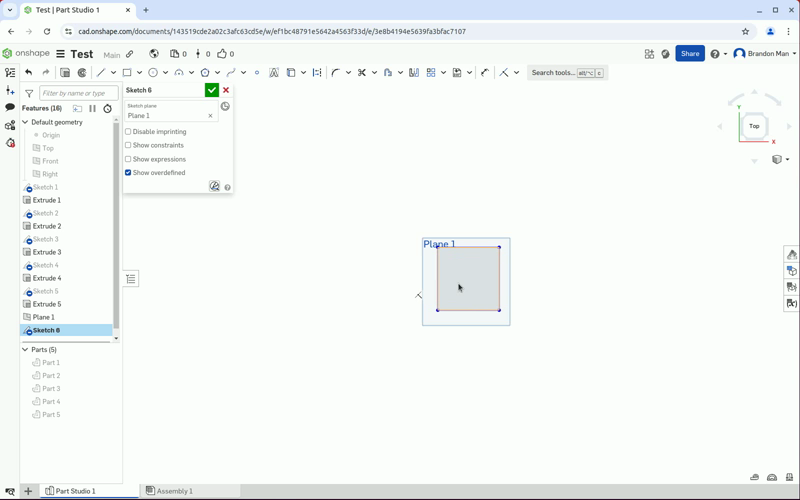
scroll(6)
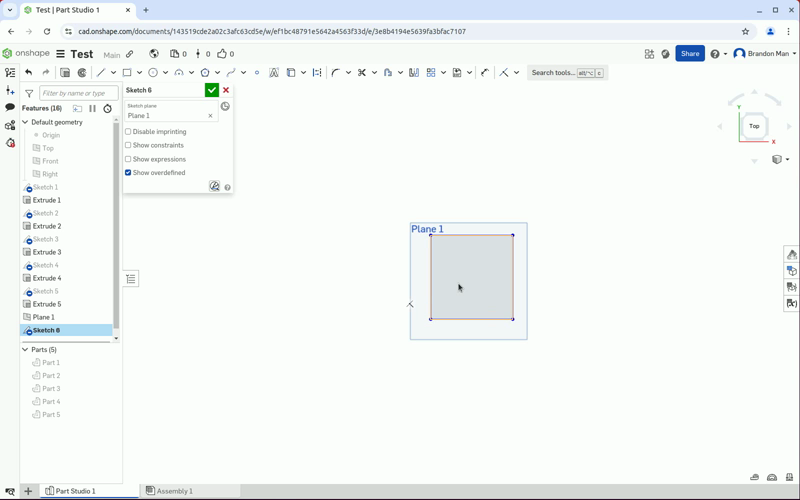
scroll(6)
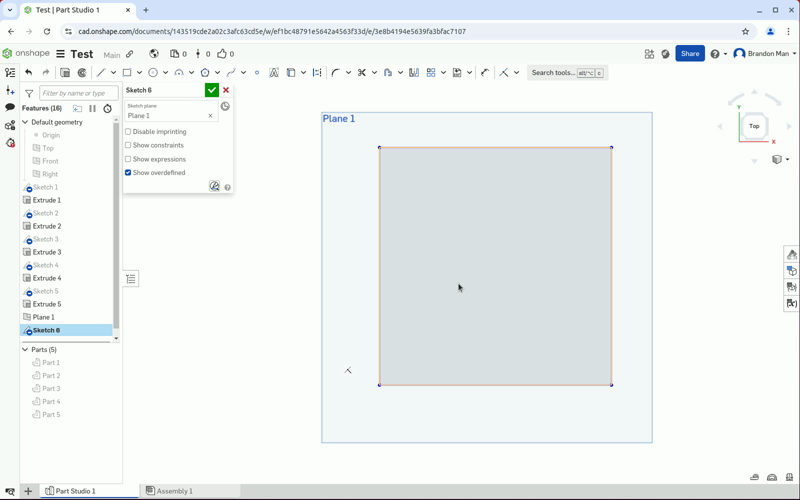
click(458, 283)
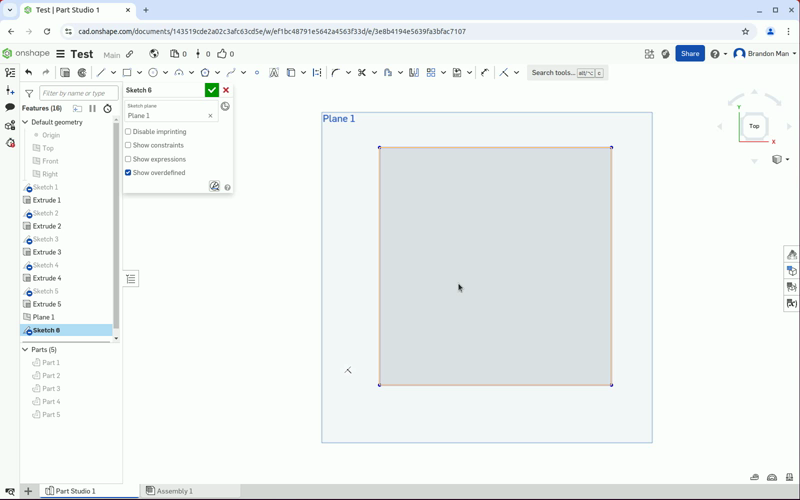
scroll(-6)
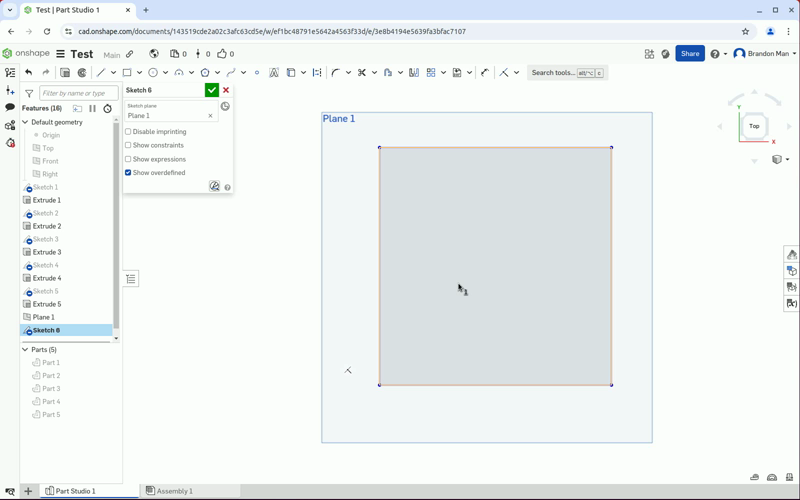
scroll(-6)
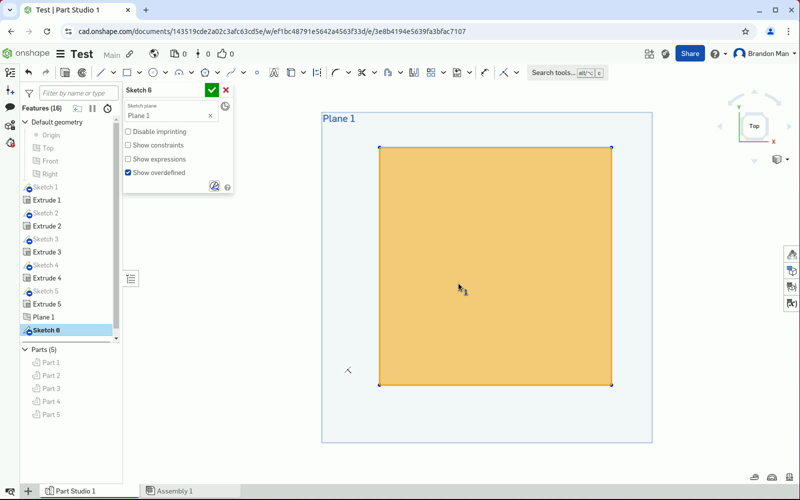
scroll(-6)
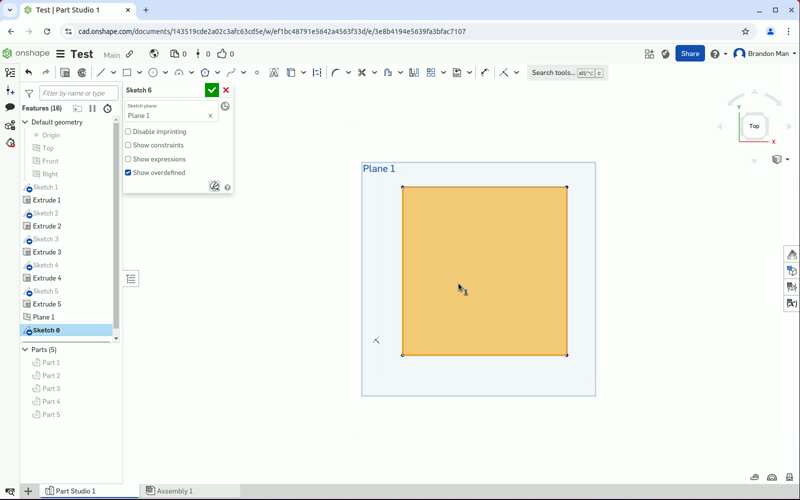
scroll(-6)
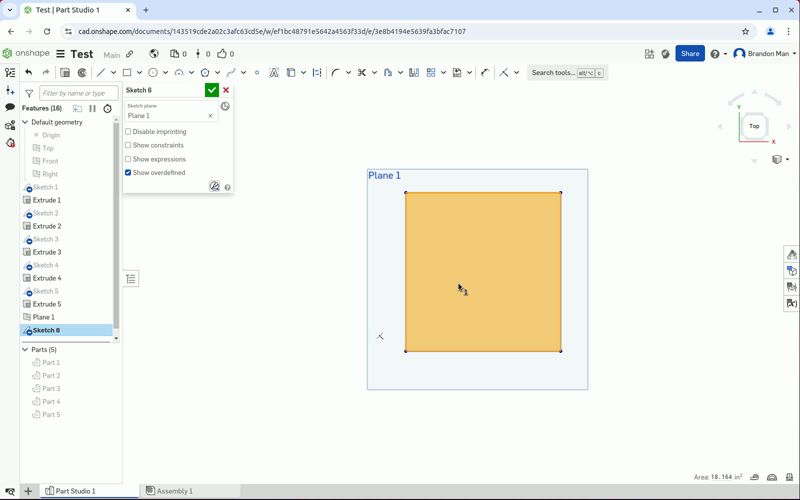
scroll(-6)
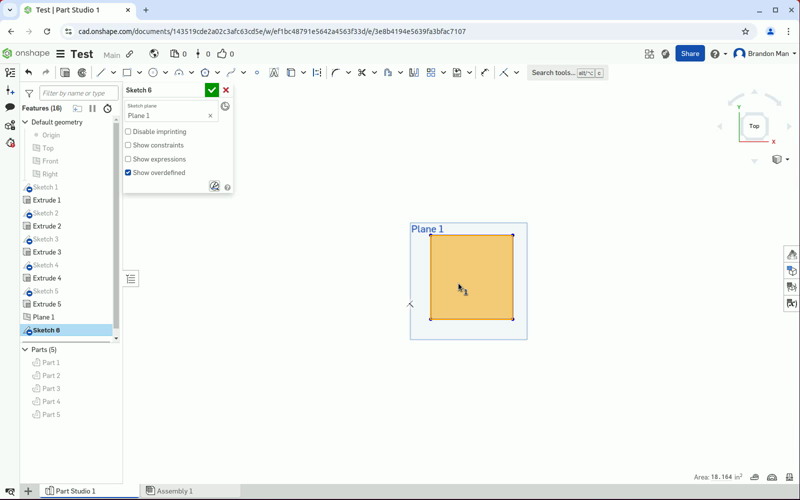
scroll(-6)
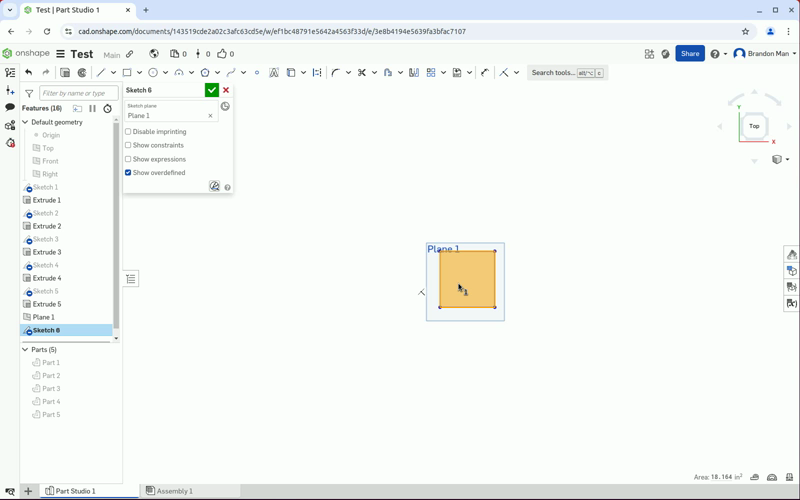
scroll(-6)
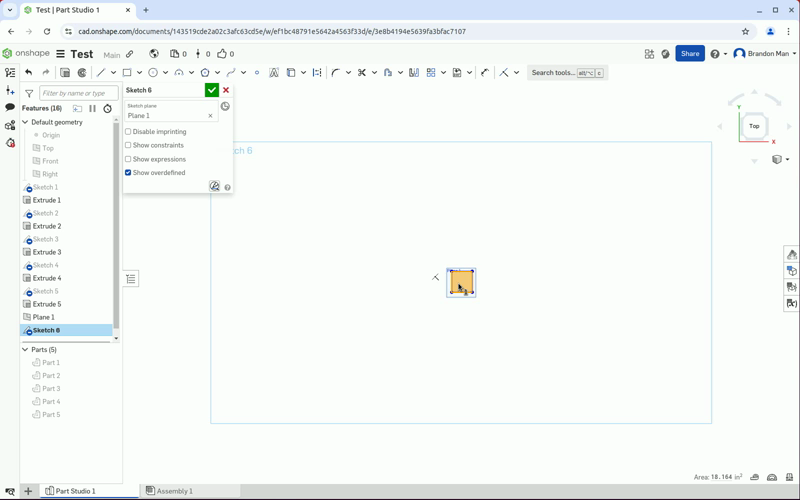
mouse_move(73, 352)
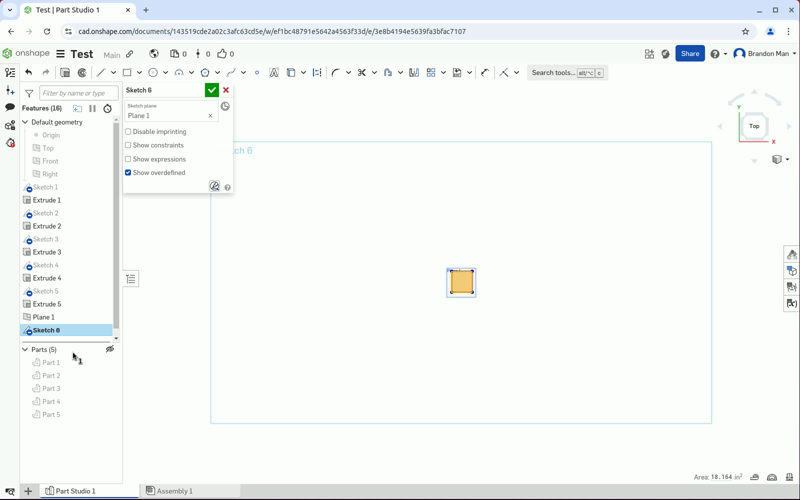
key(shift+y)
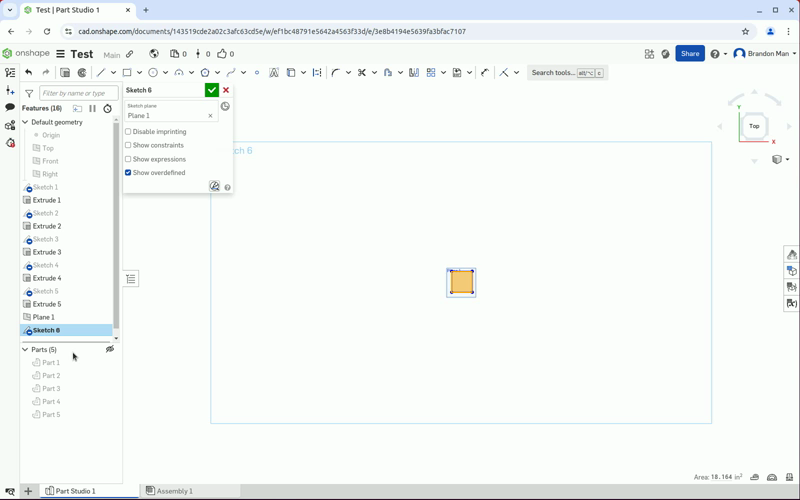
key(shift+e)
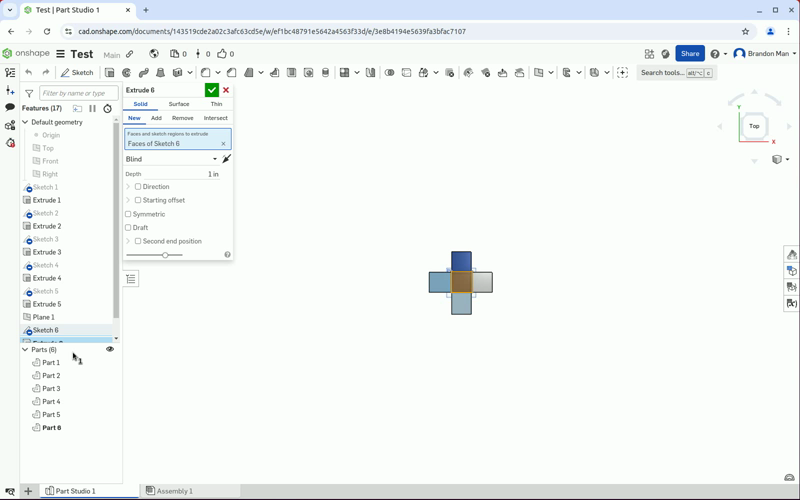
mouse_move(143, 106)
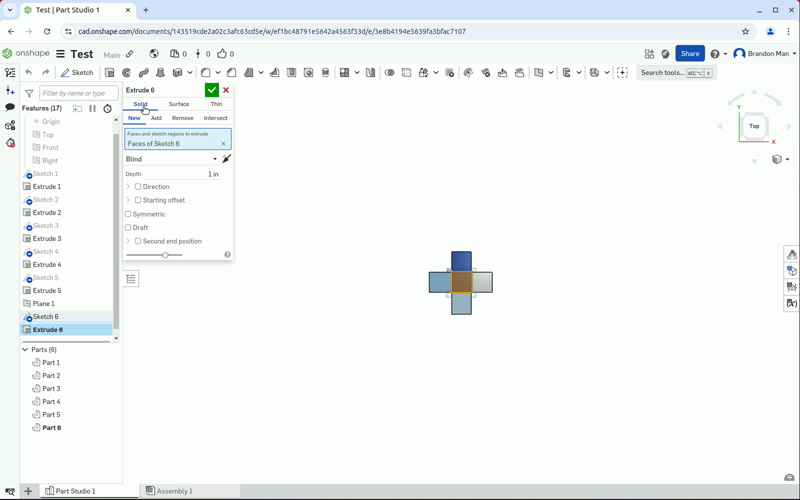
click(143, 106)
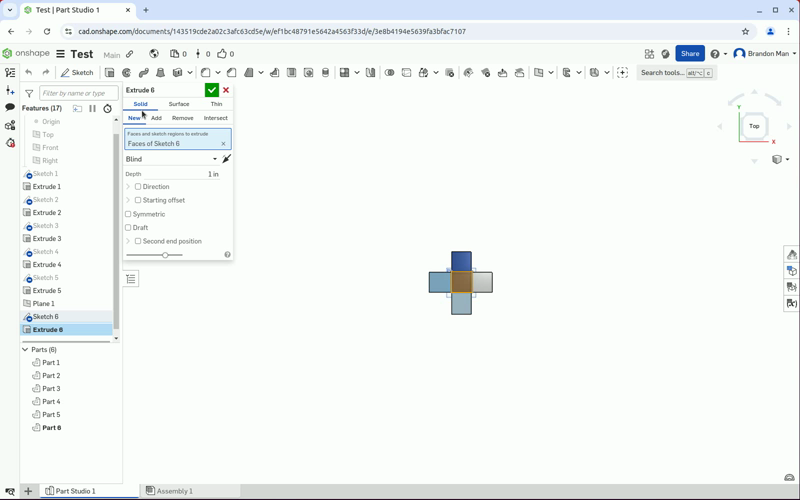
mouse_move(137, 120)
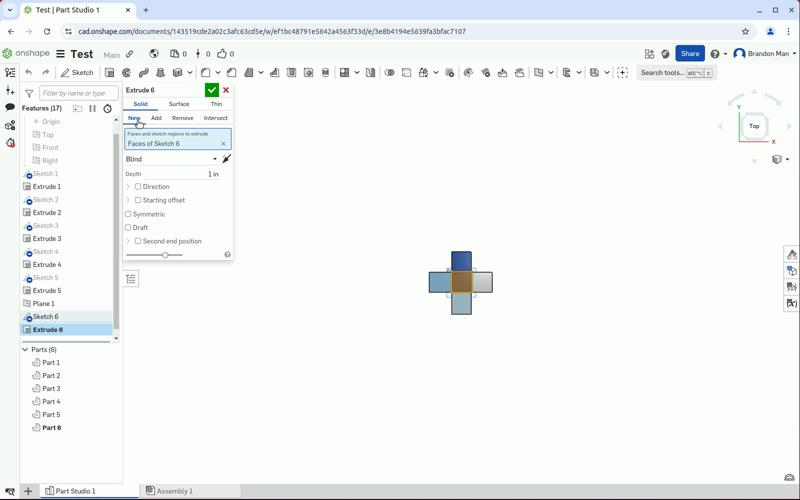
click(137, 120)
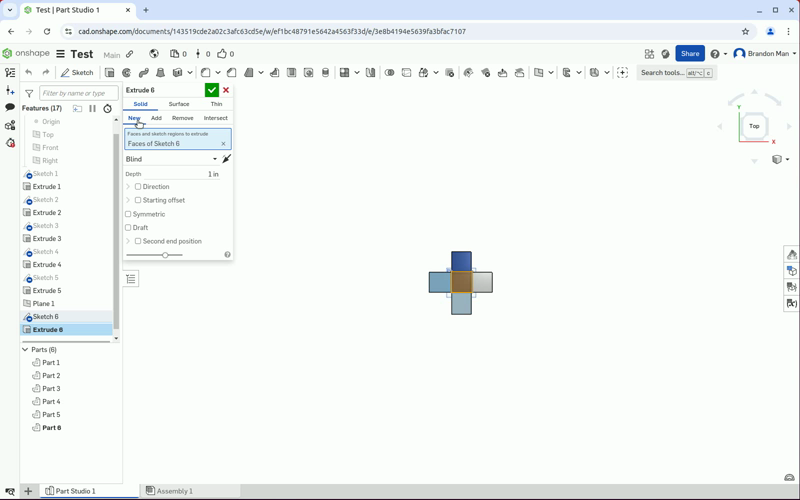
key(tab, 4)
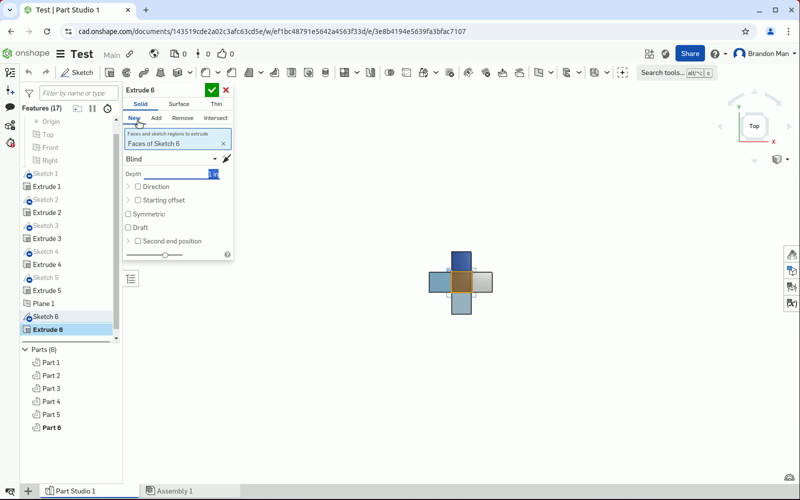
text(22.386)
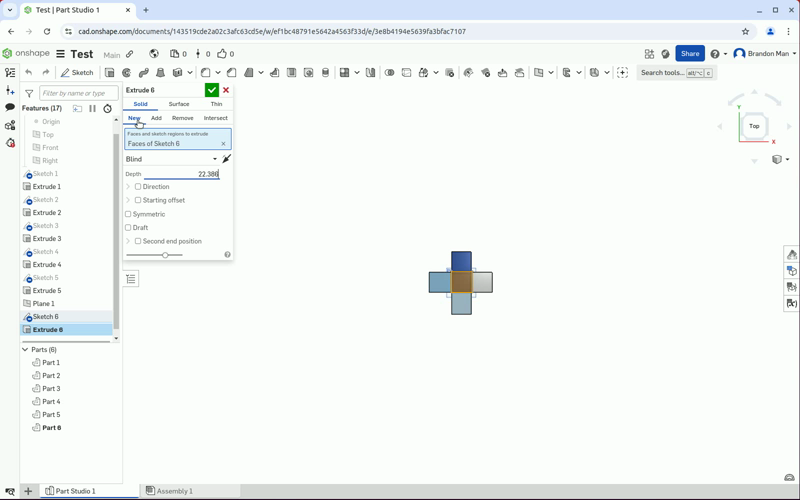
key(enter)
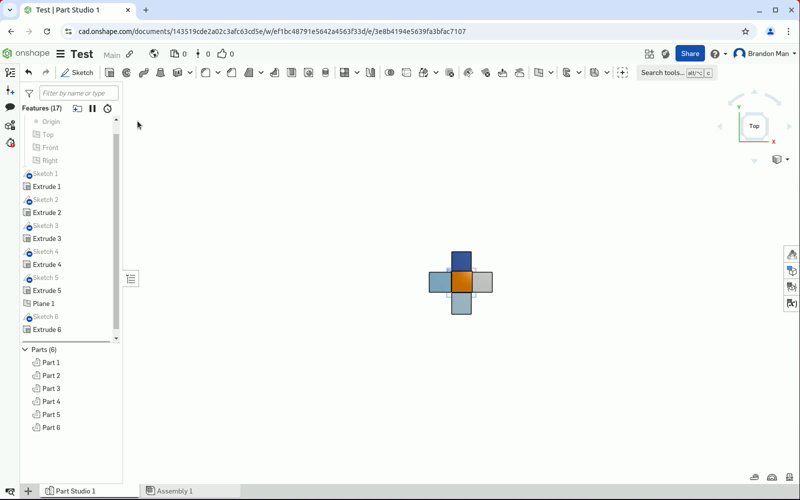
key(shift+h)
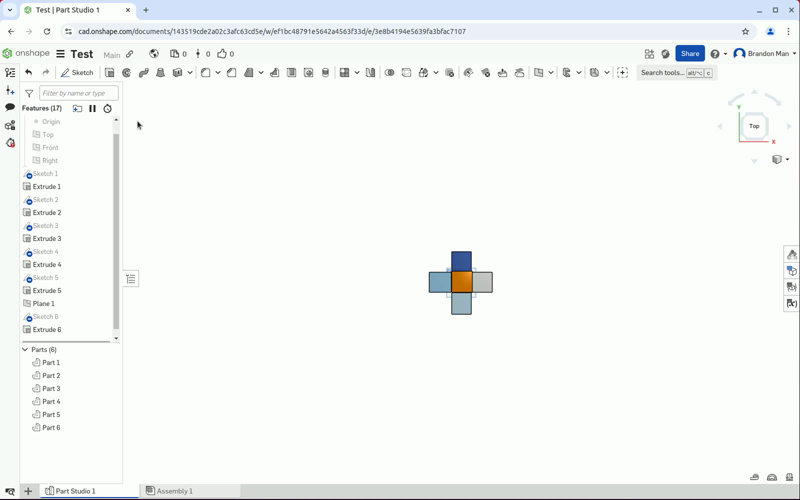
key(shift+h)
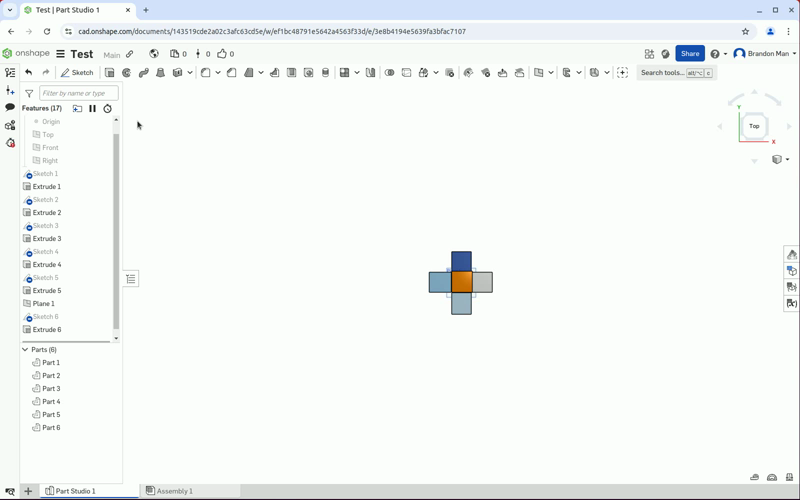
mouse_move(69, 176)
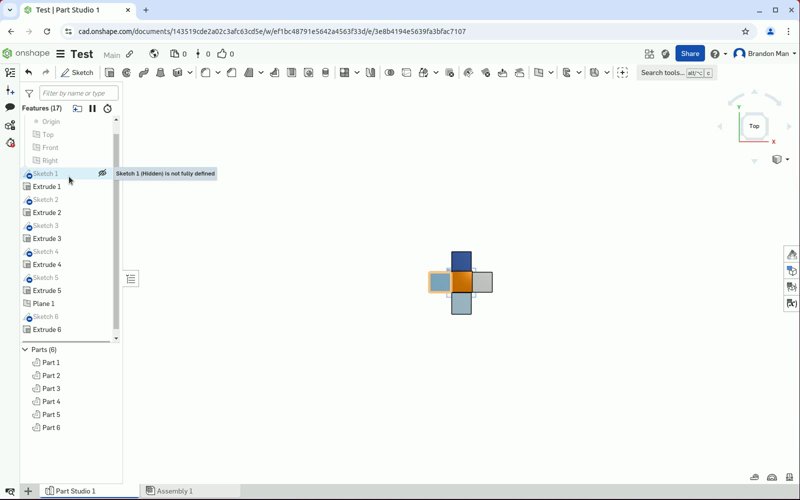
click(69, 176)
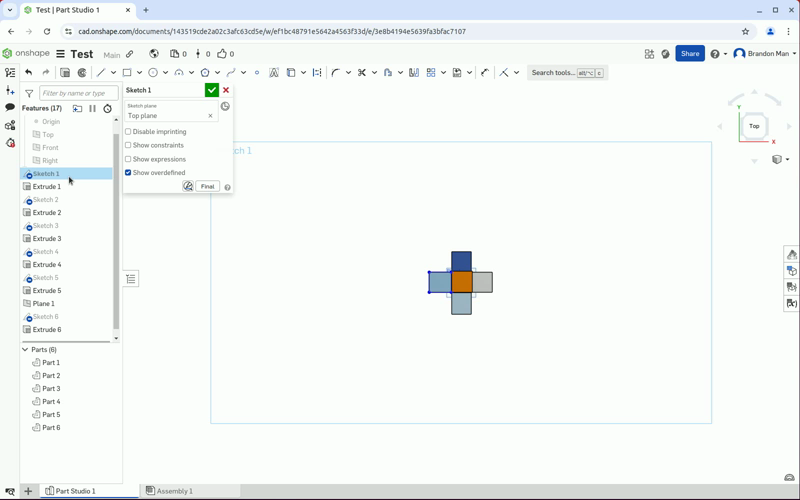
mouse_move(229, 92)
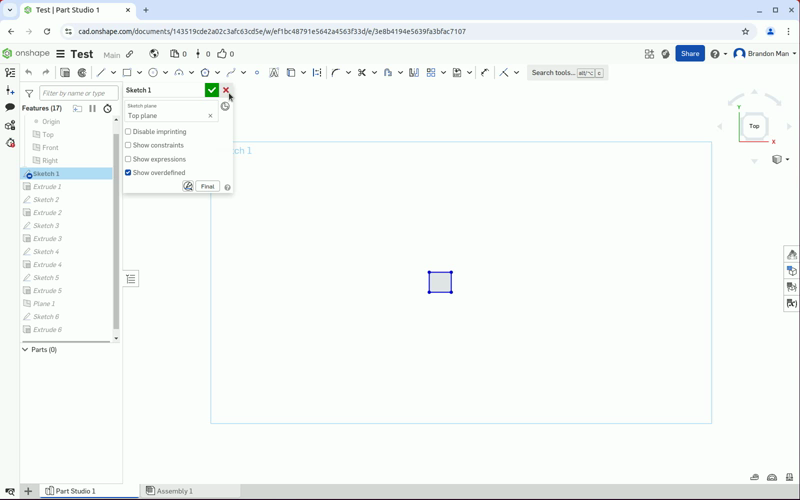
click(229, 92)
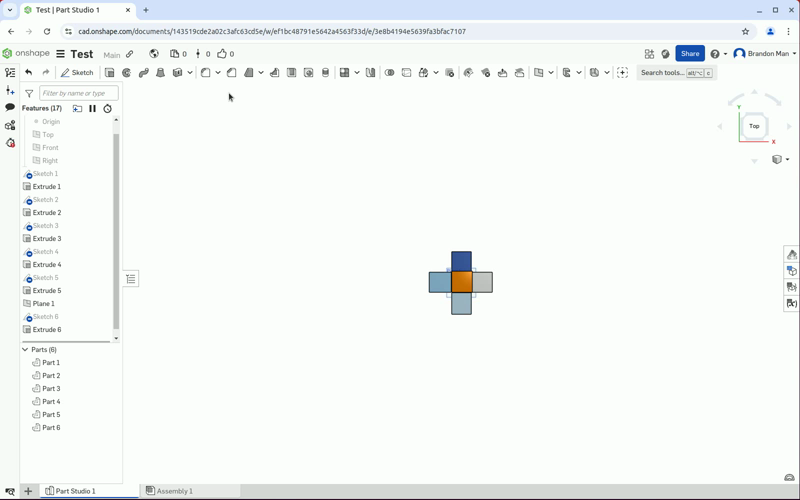
mouse_move(541, 75)
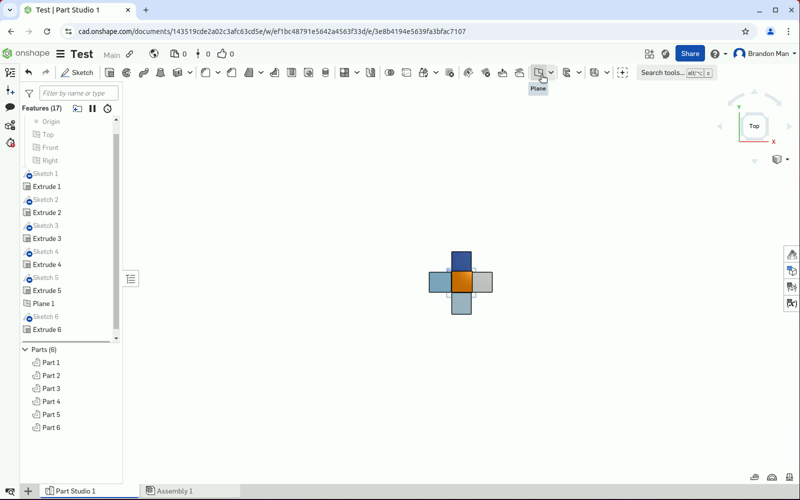
click(541, 75)
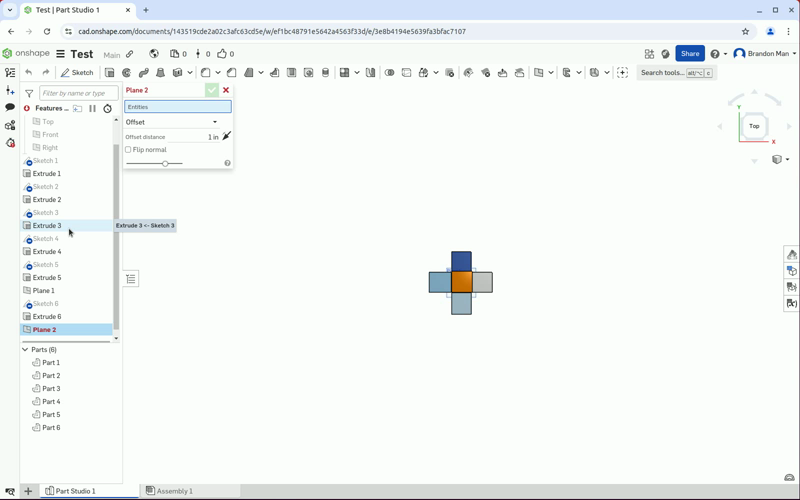
scroll(3)
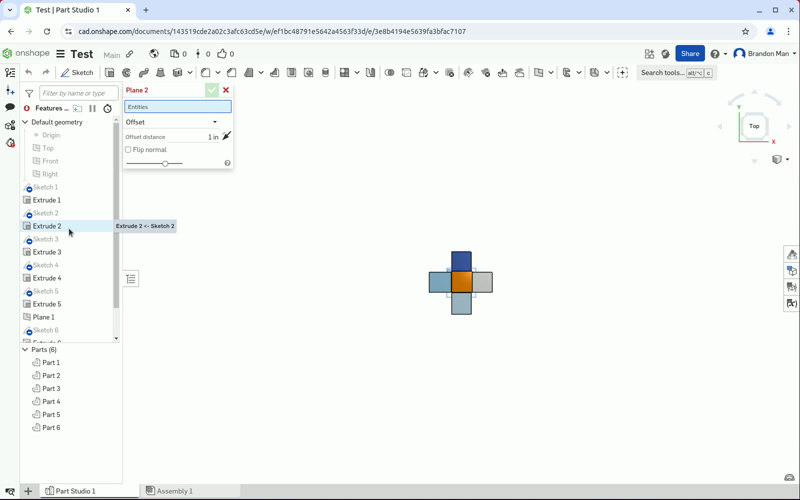
mouse_move(69, 150)
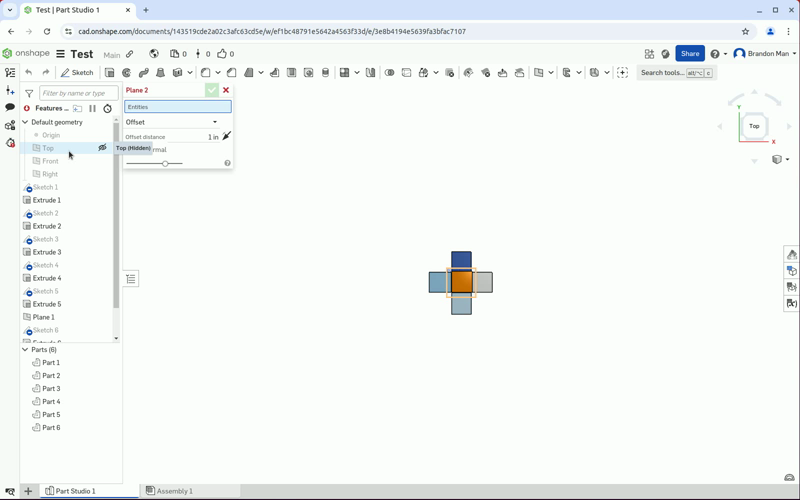
click(69, 150)
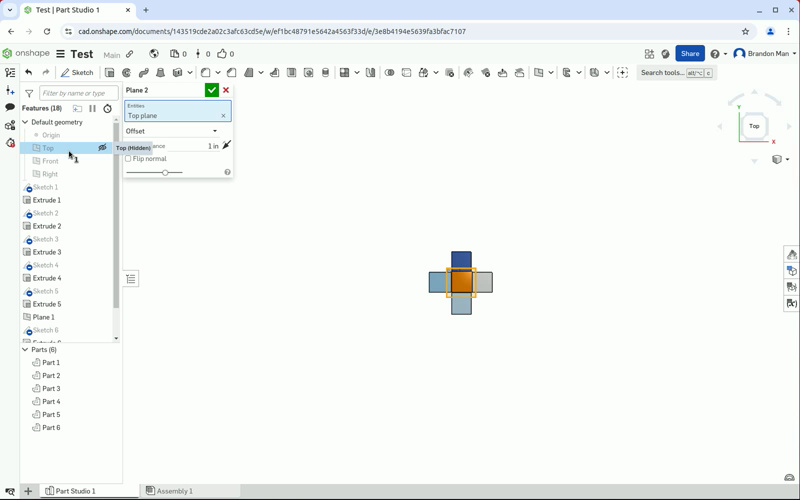
key(tab, 2)
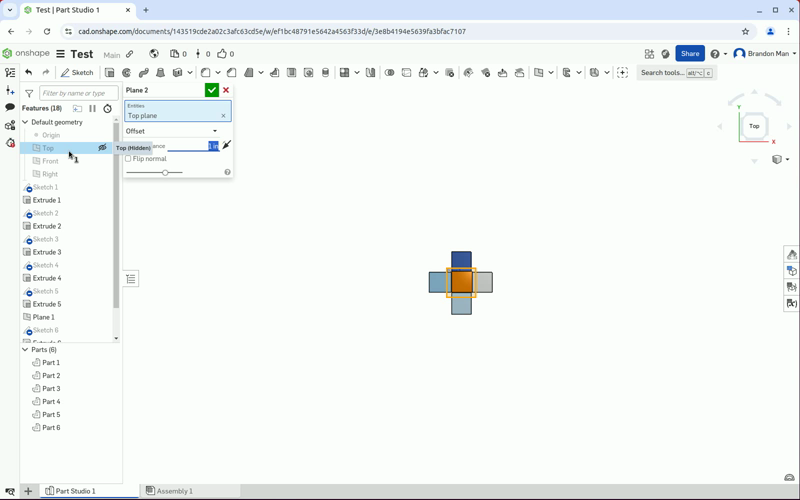
text(23.108)
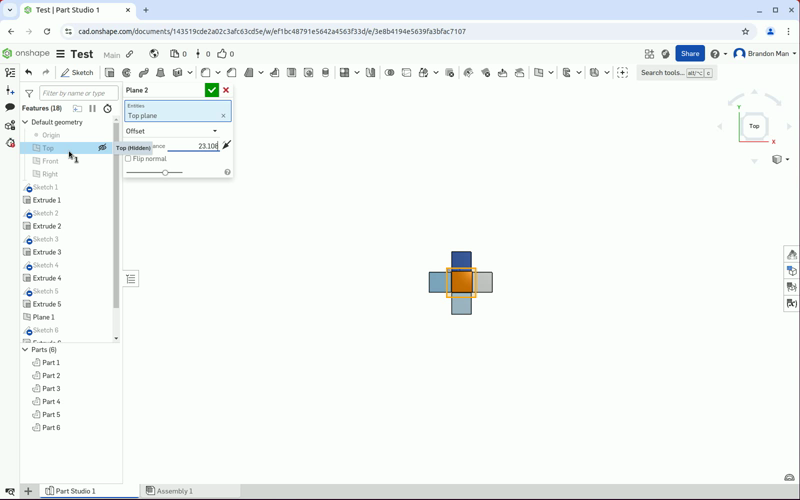
key(enter, 2)
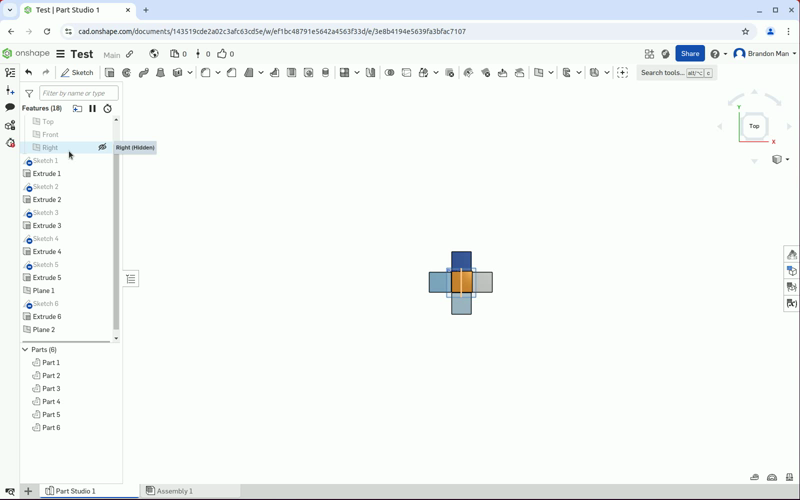
key(shift+s)
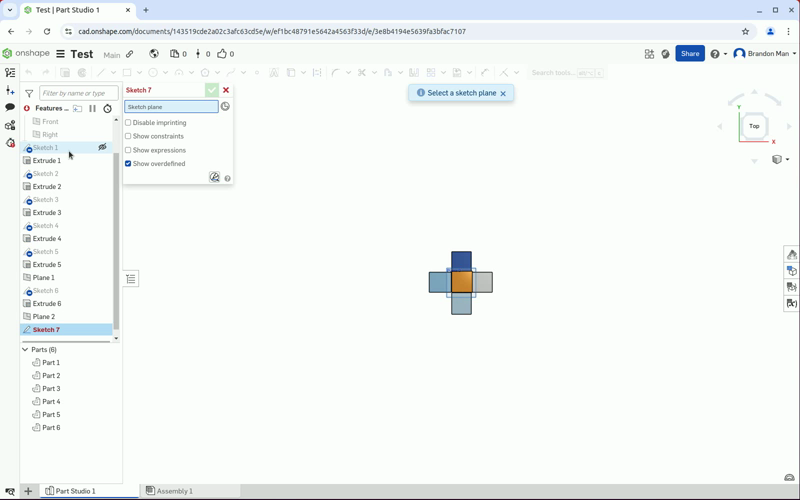
mouse_move(69, 319)
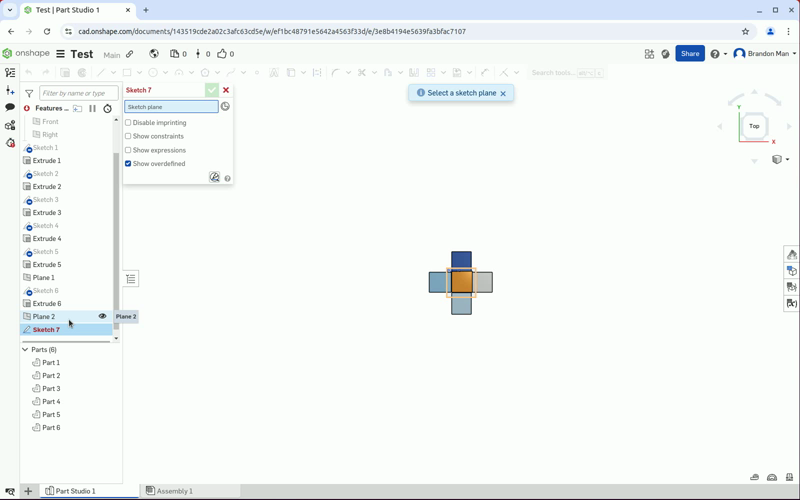
click(69, 319)
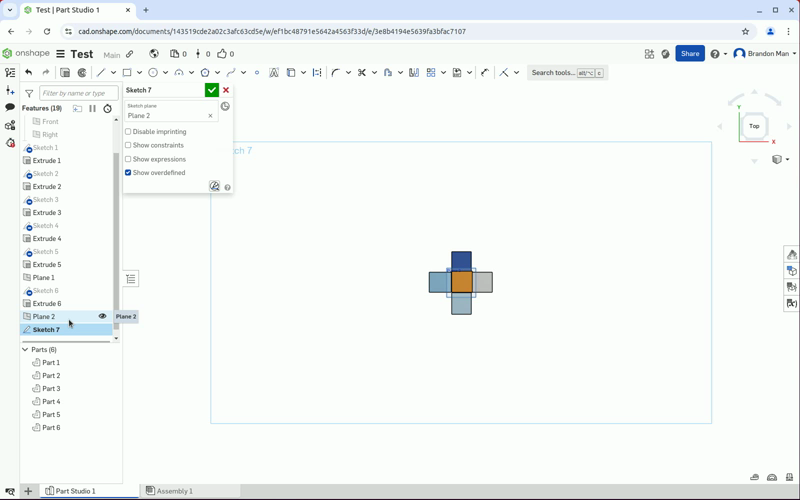
mouse_move(73, 352)
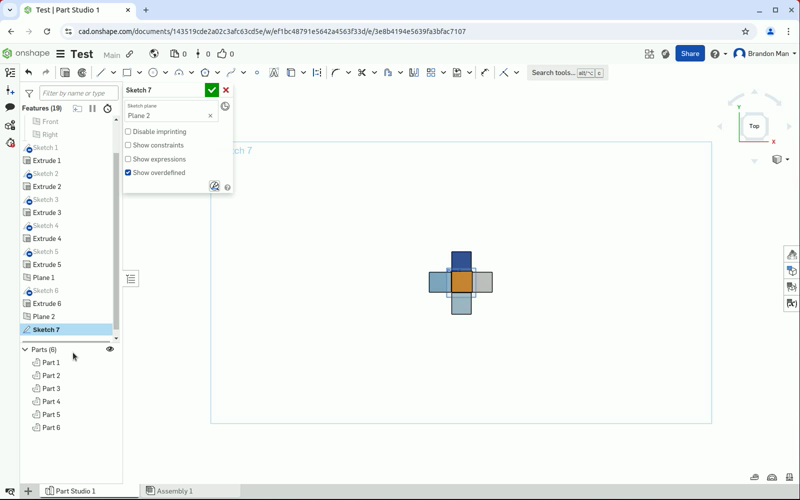
key(y)
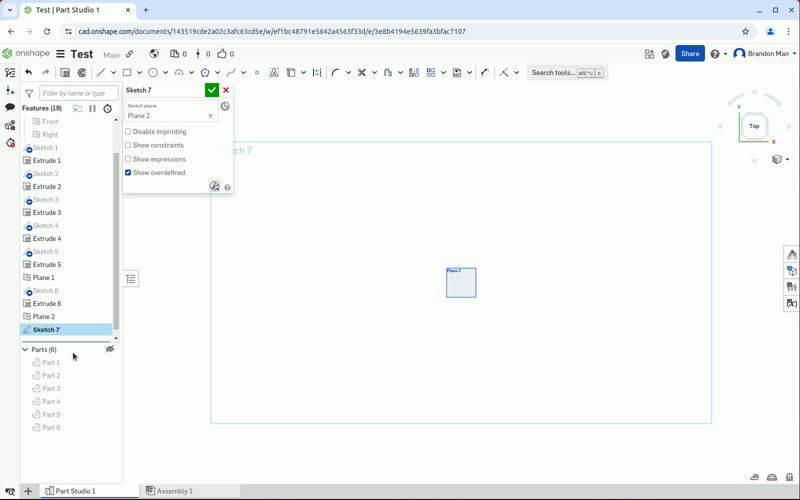
key(l)
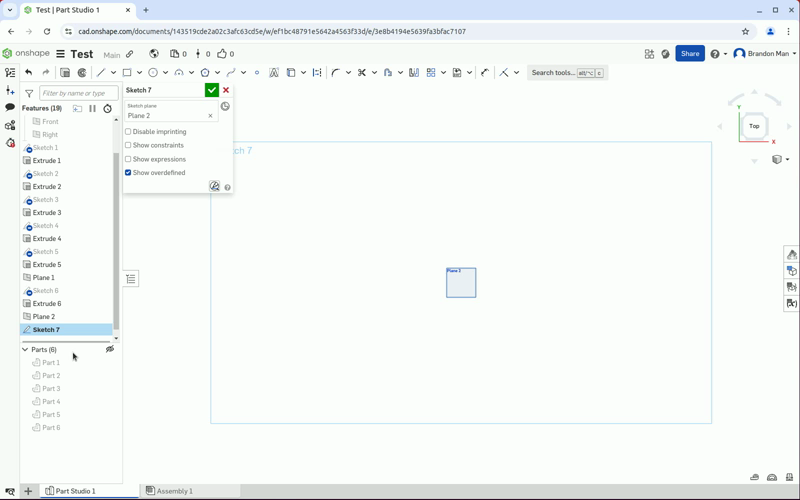
key_down(shift)
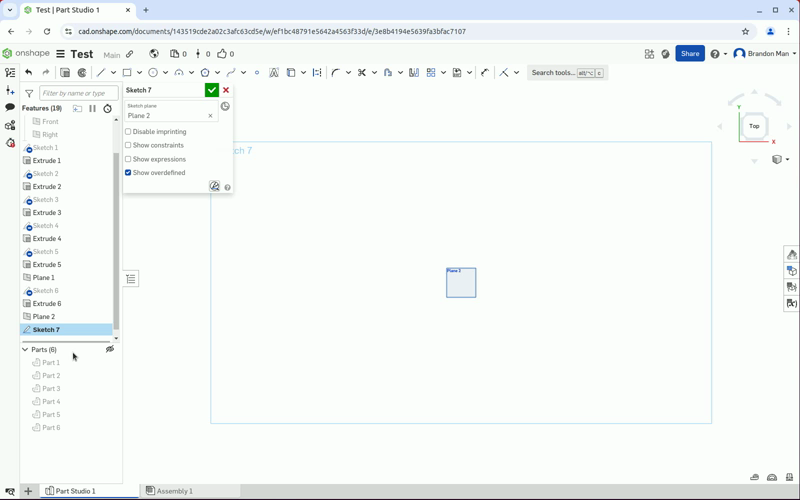
mouse_move(454, 288)
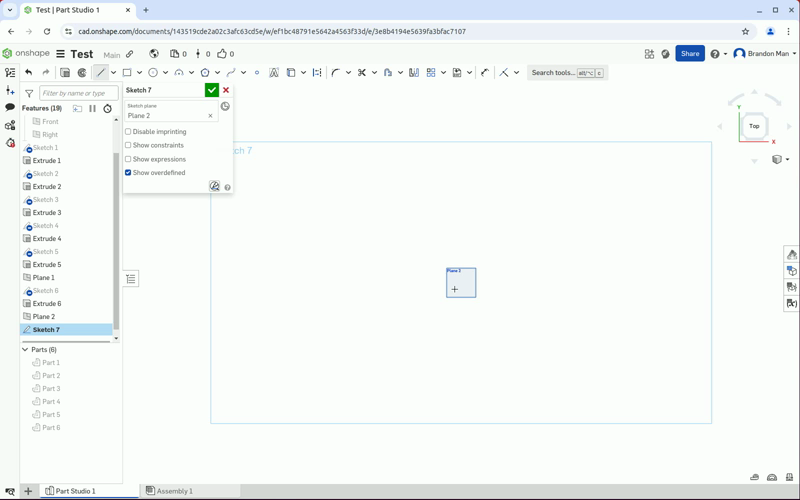
click(454, 288)
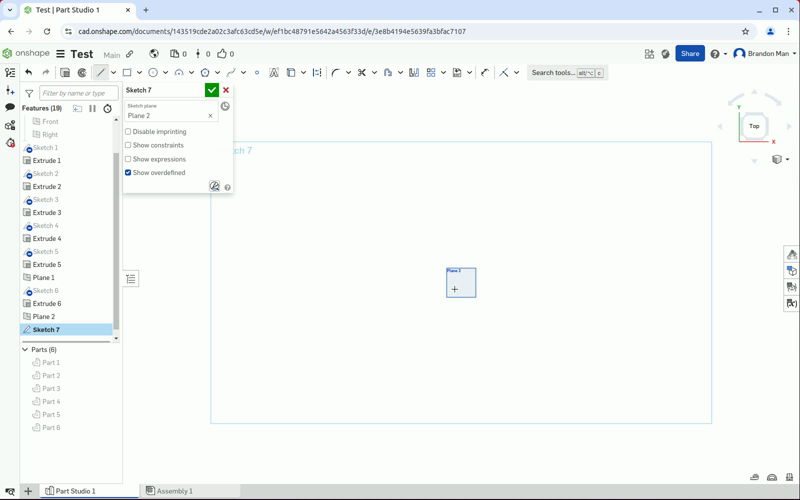
key_up(shift)
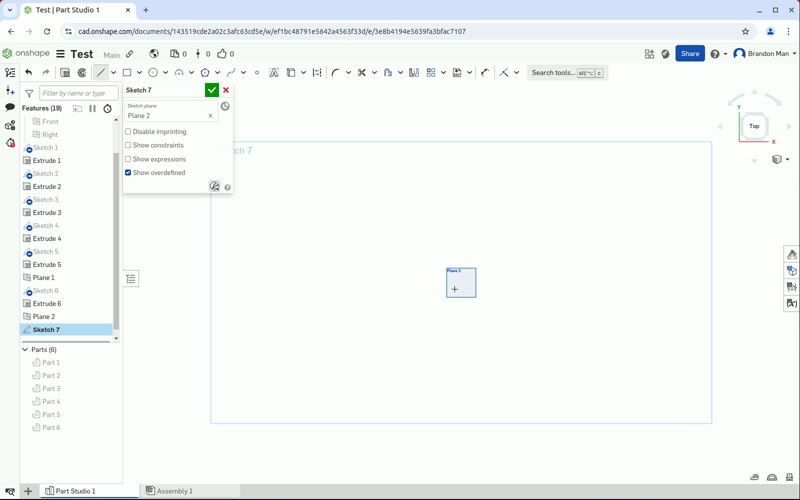
key_down(shift)
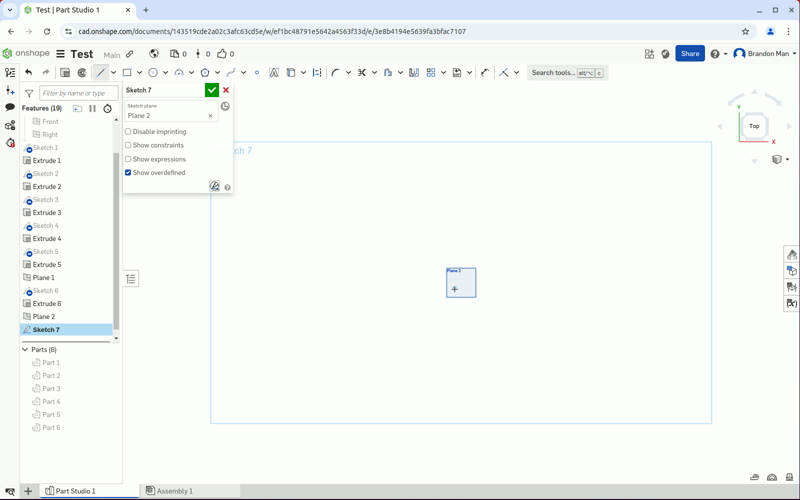
mouse_move(484, 288)
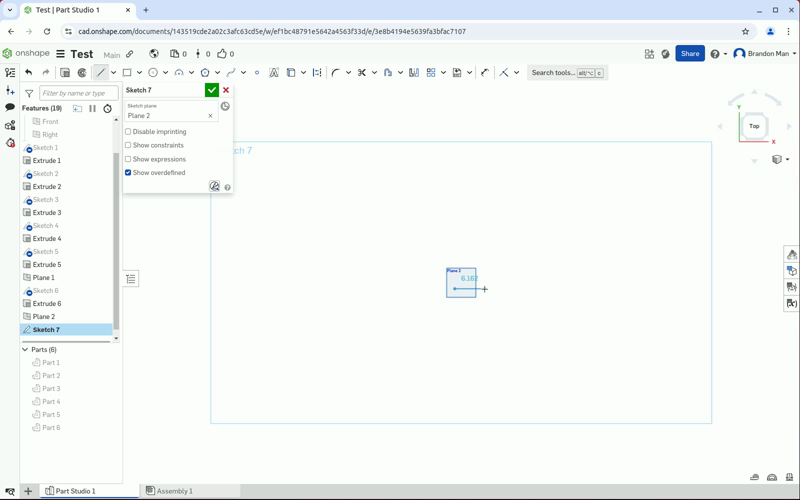
mouse_move(467, 288)
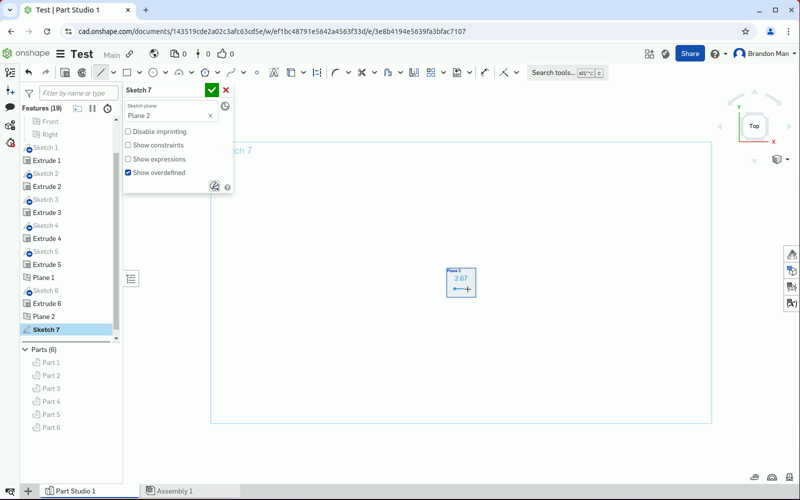
click(467, 288)
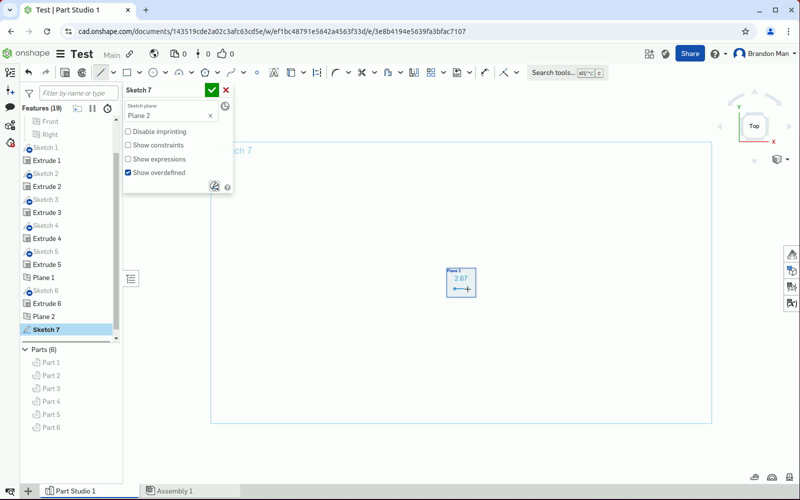
key_up(shift)
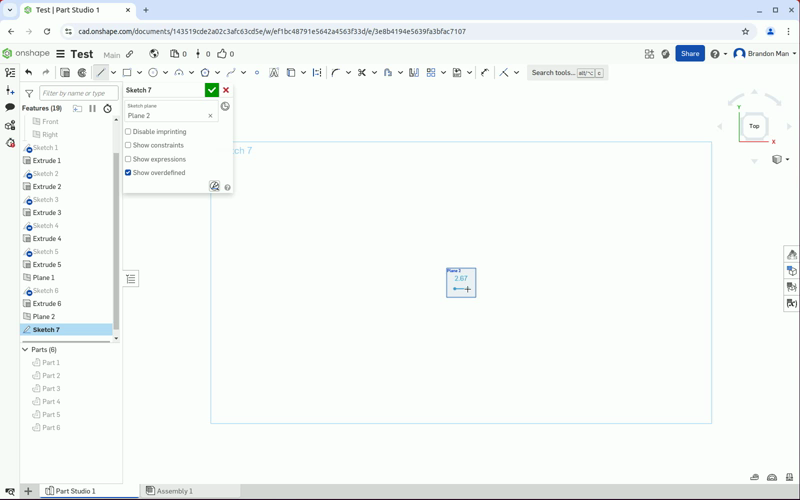
key_down(shift)
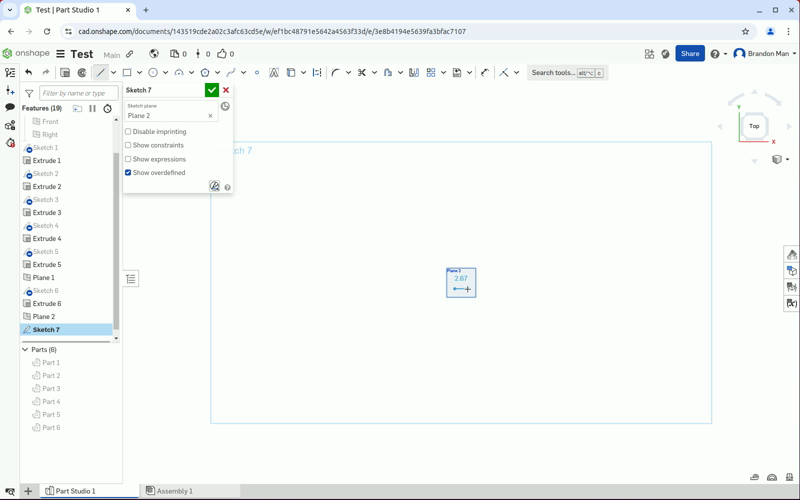
mouse_move(497, 288)
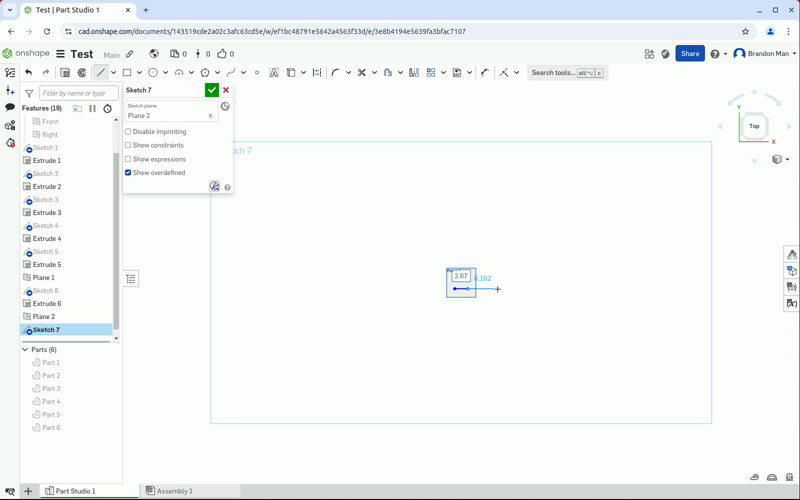
mouse_move(467, 276)
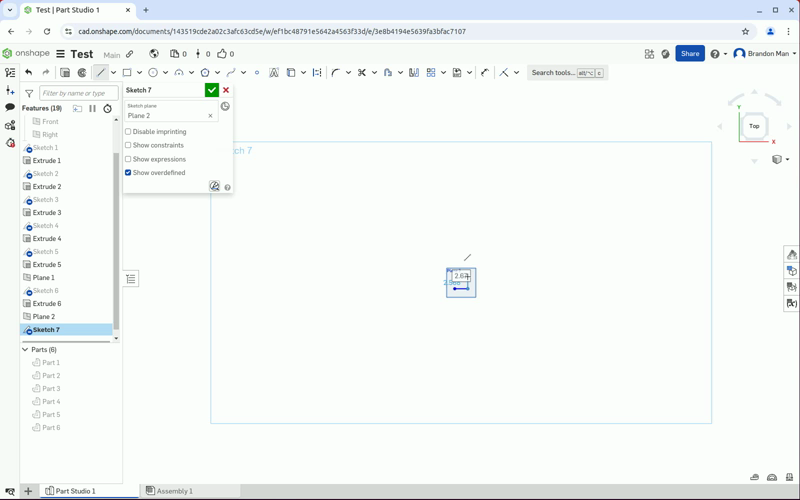
click(467, 276)
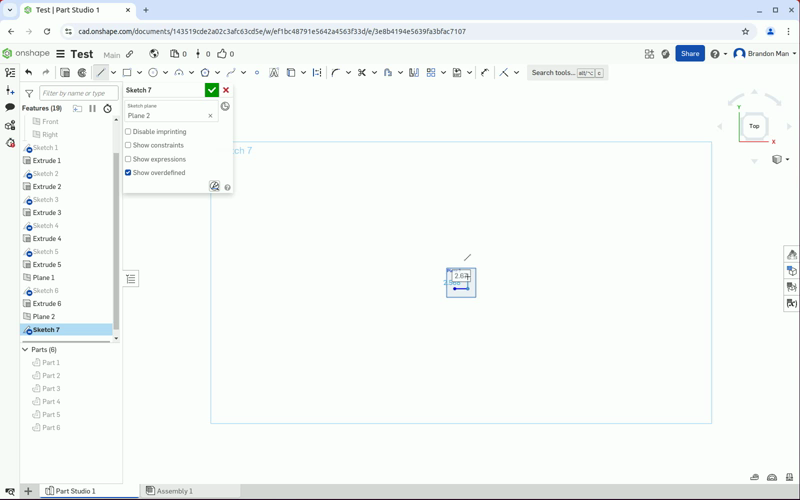
key_up(shift)
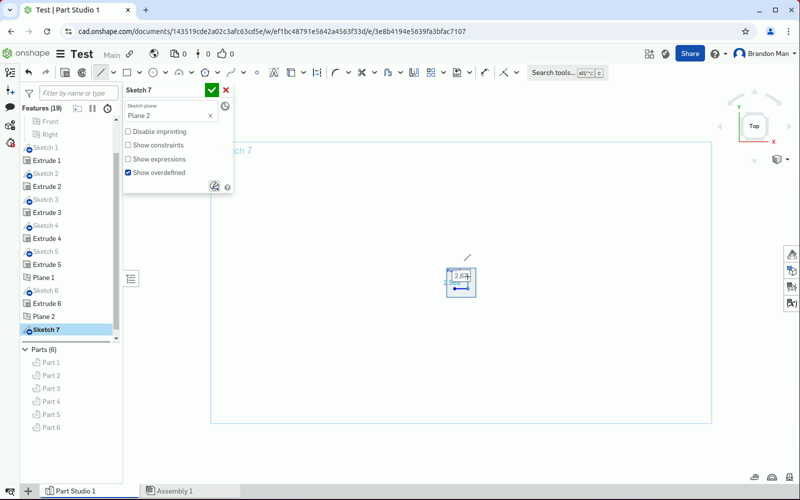
key_down(shift)
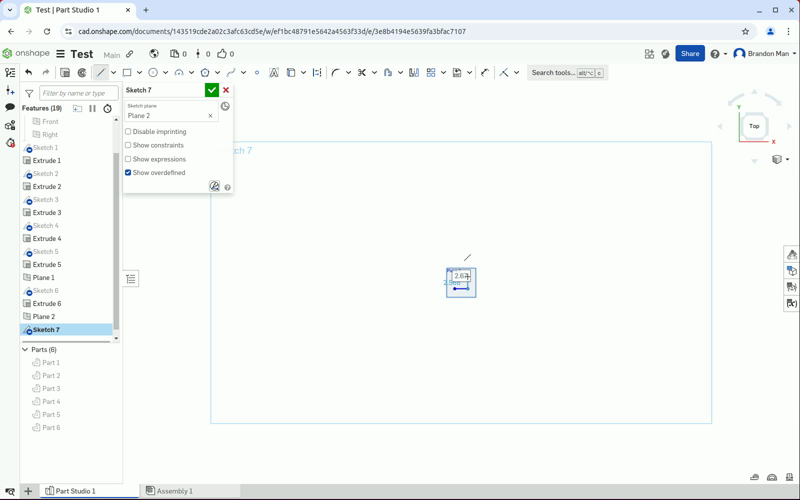
mouse_move(497, 276)
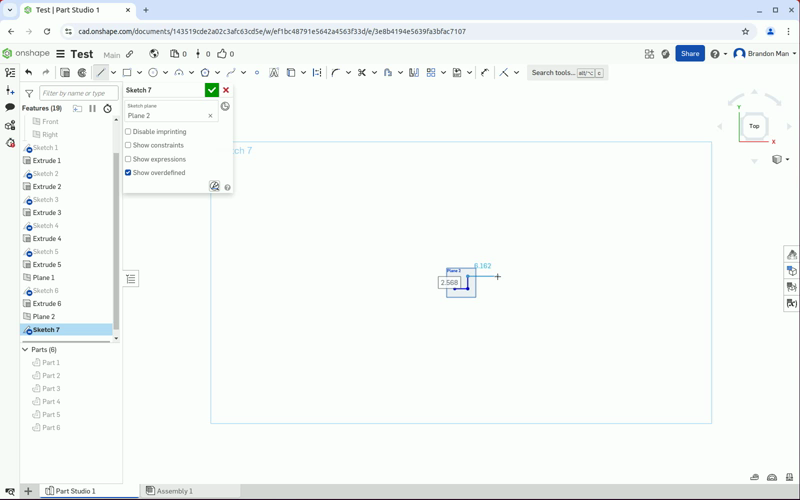
mouse_move(454, 276)
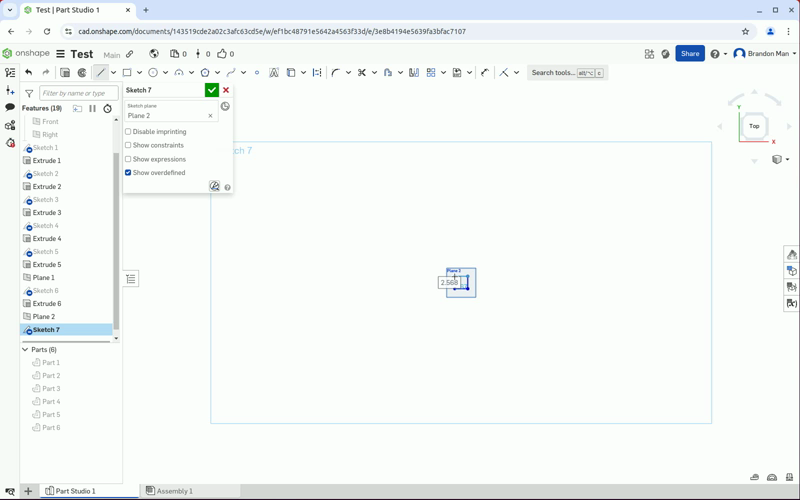
click(454, 276)
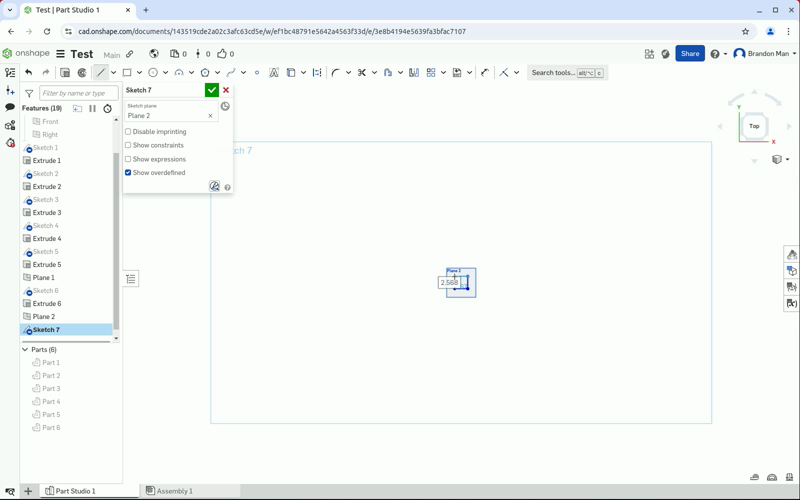
key_up(shift)
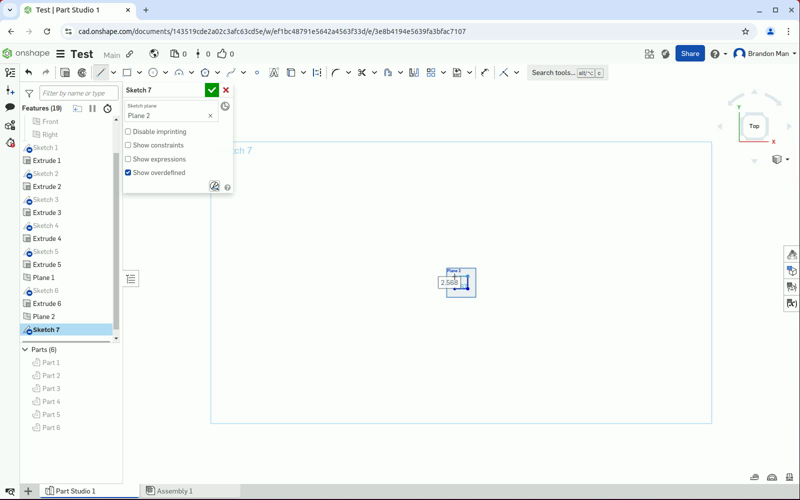
mouse_move(484, 276)
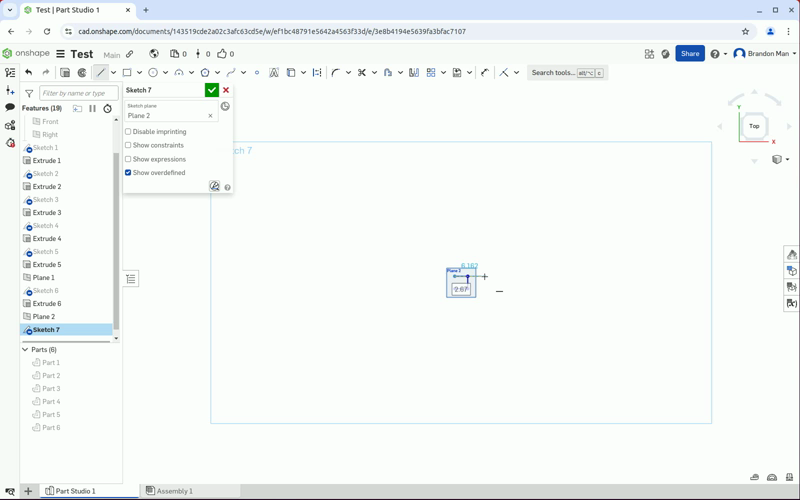
key_down(shift)
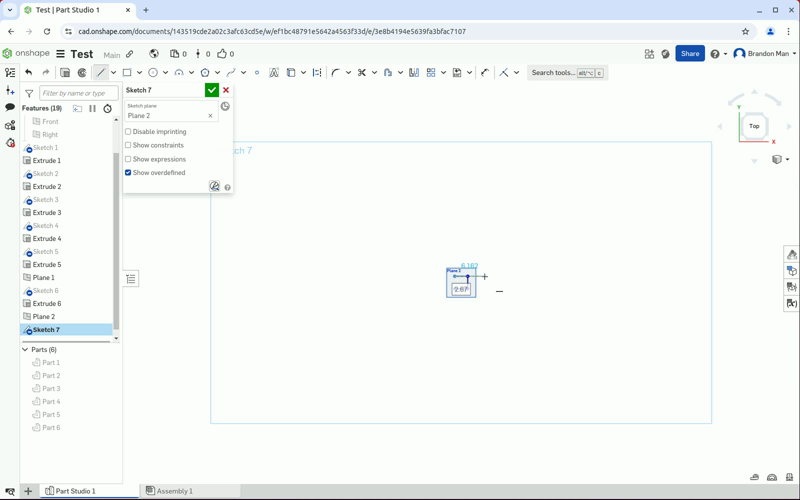
mouse_move(454, 288)
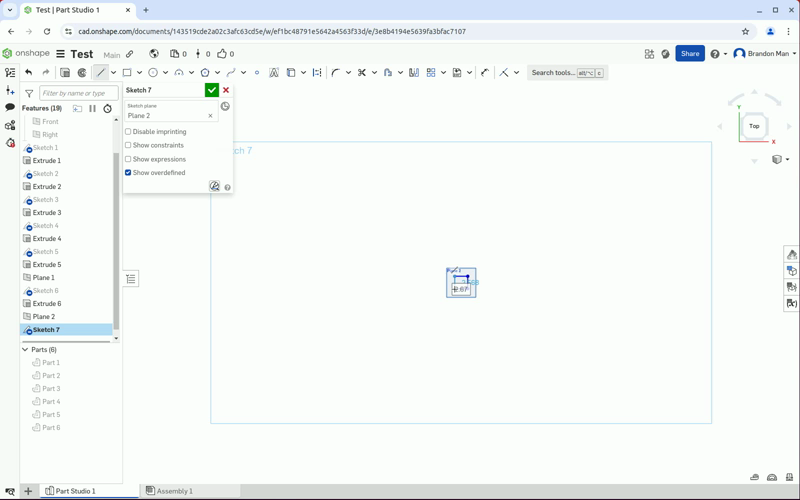
key_up(shift)
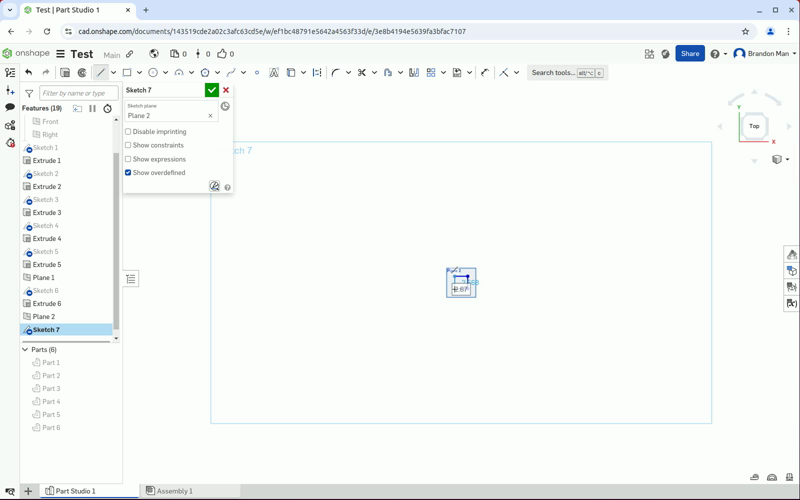
click(454, 288)
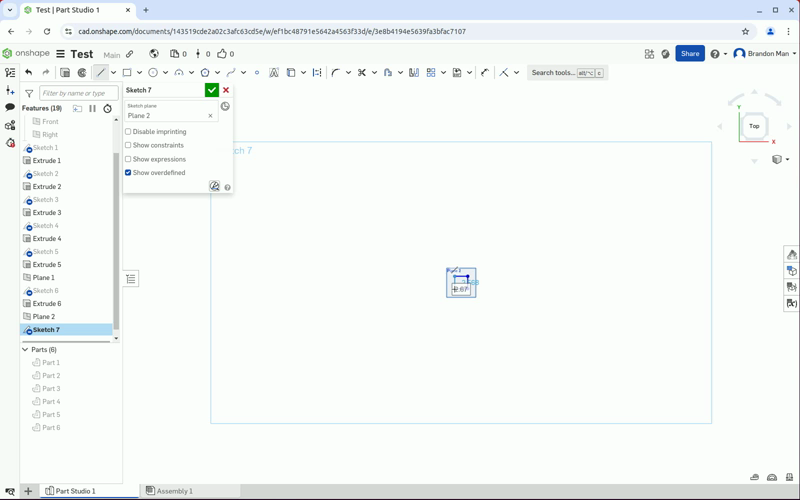
key(esc)
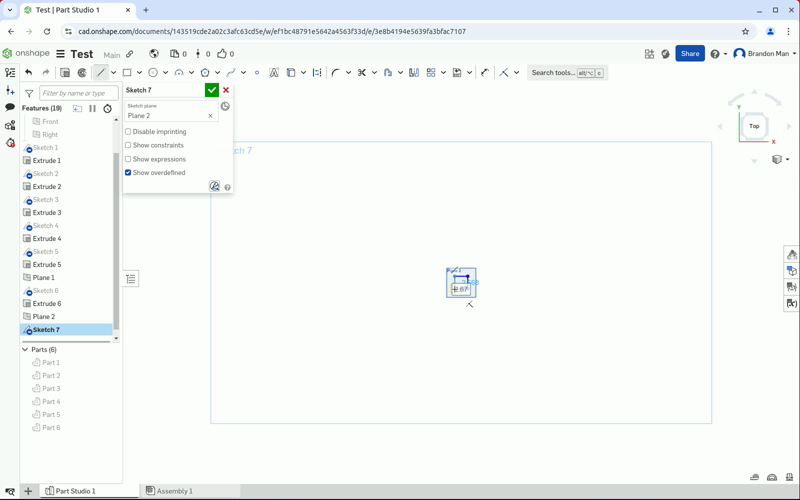
mouse_move(466, 279)
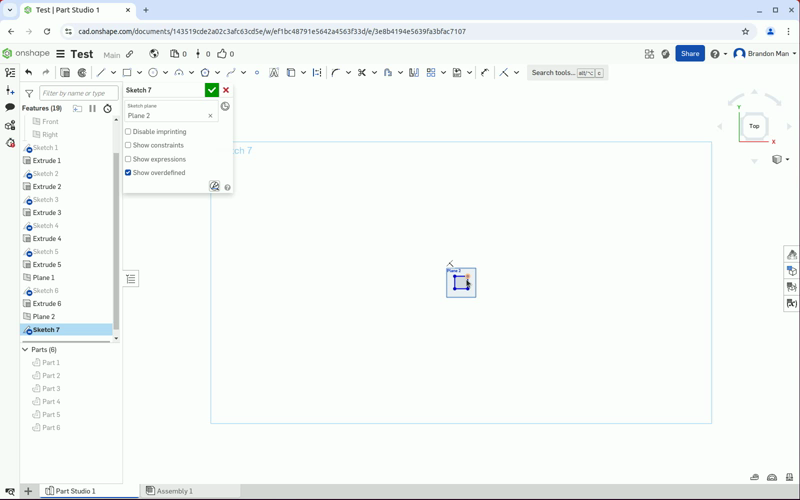
scroll(6)
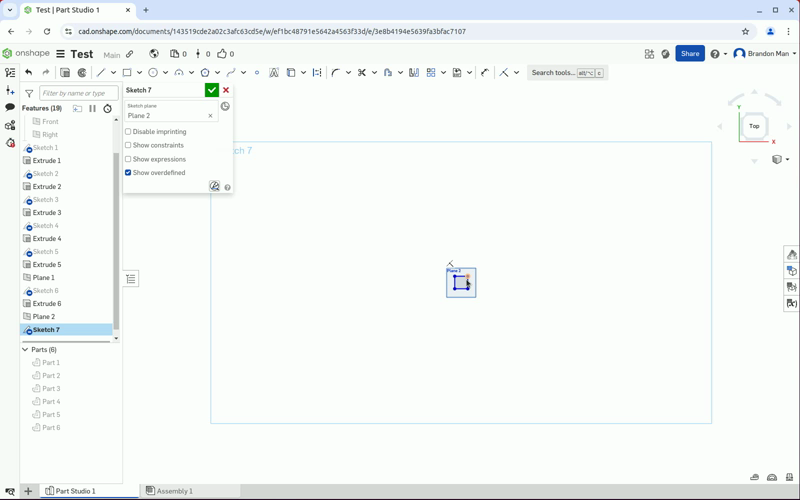
scroll(6)
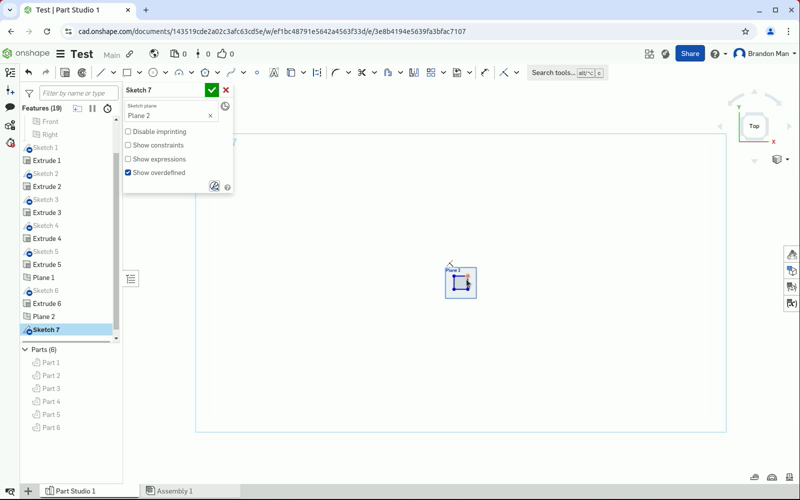
scroll(6)
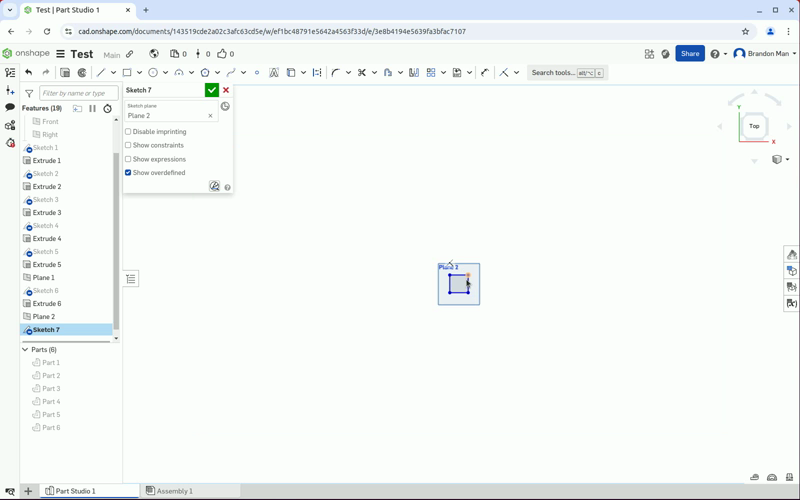
scroll(6)
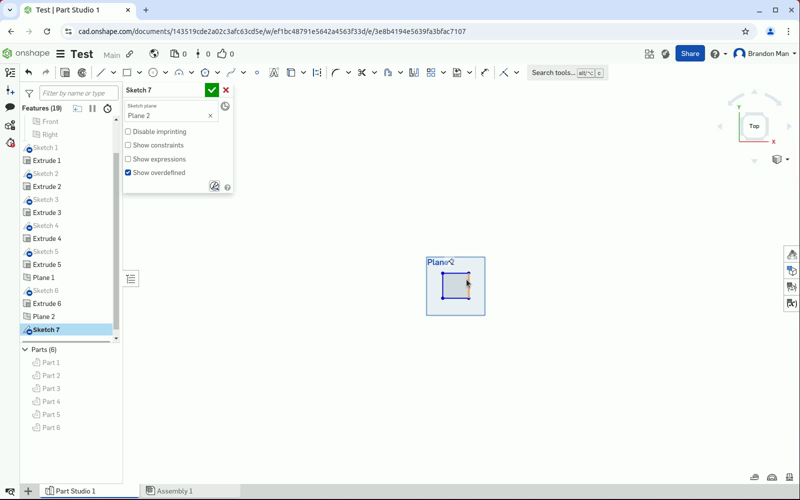
scroll(6)
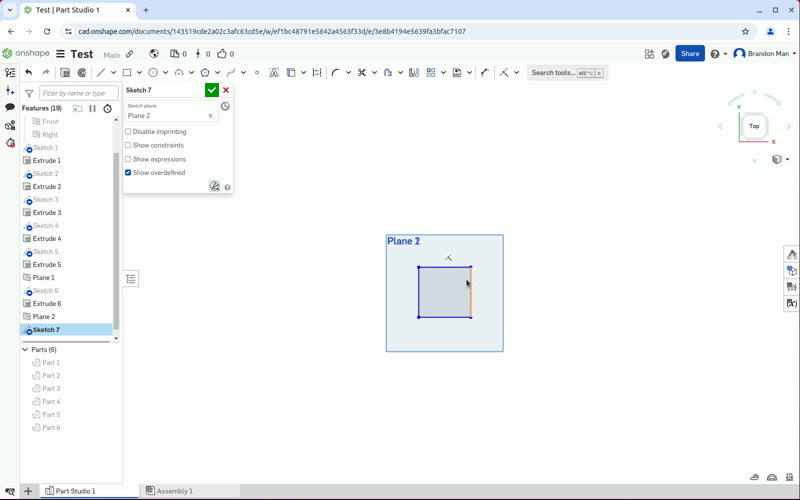
scroll(6)
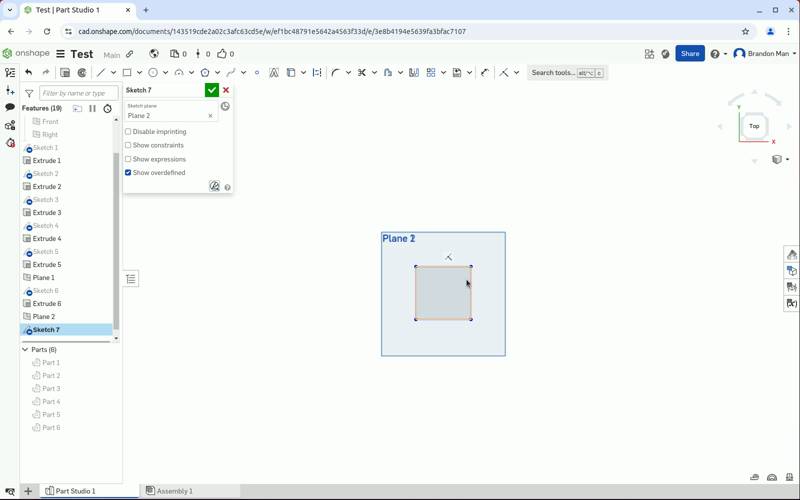
scroll(6)
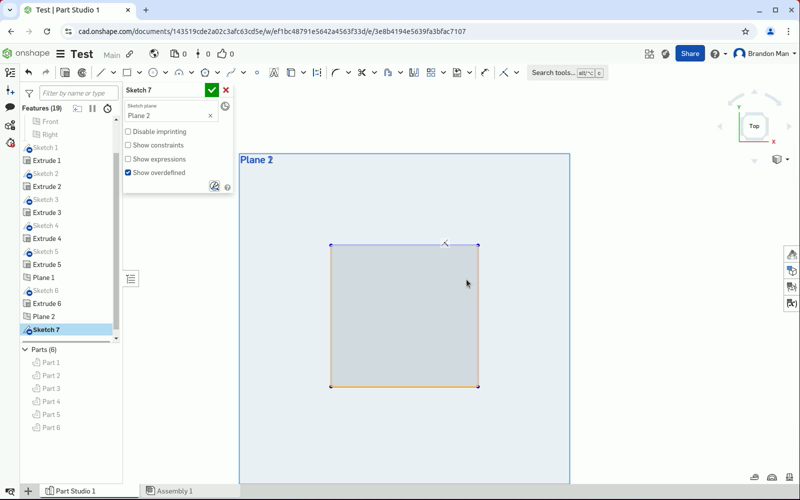
click(466, 279)
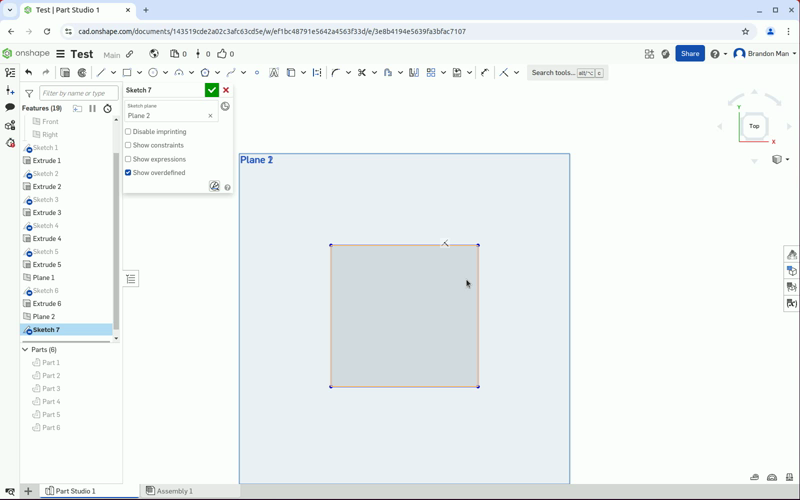
scroll(-6)
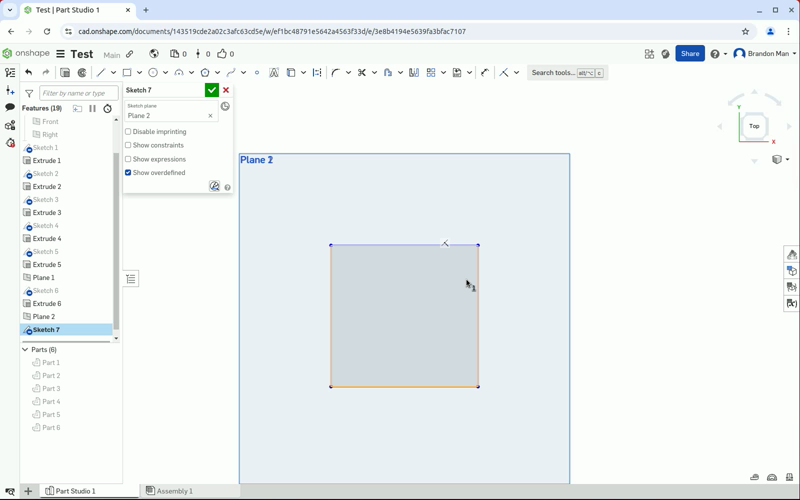
scroll(-6)
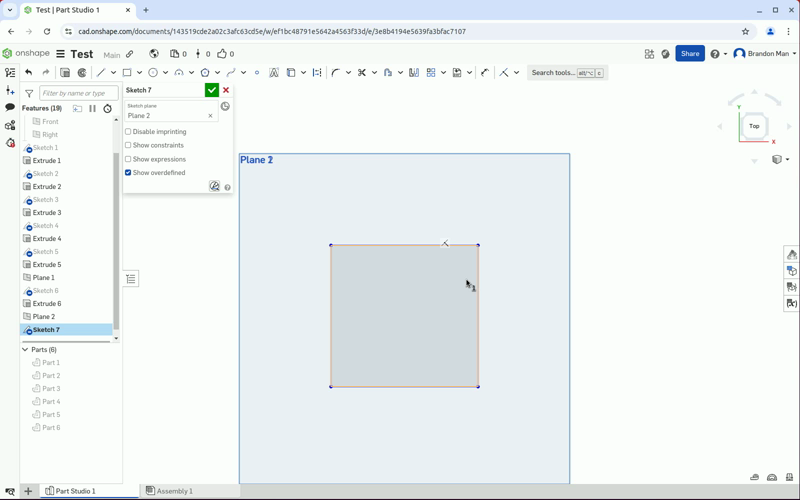
scroll(-6)
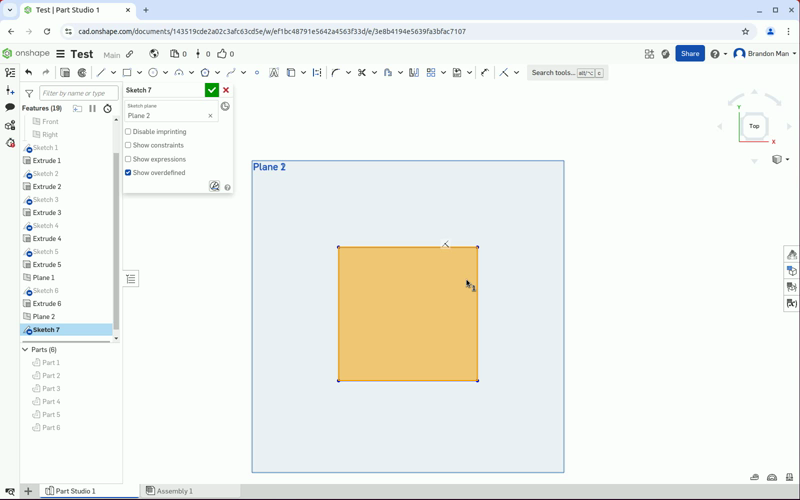
scroll(-6)
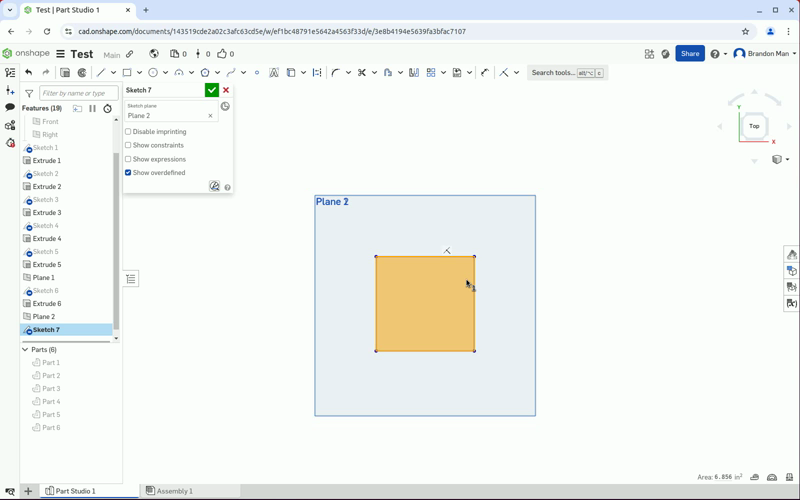
scroll(-6)
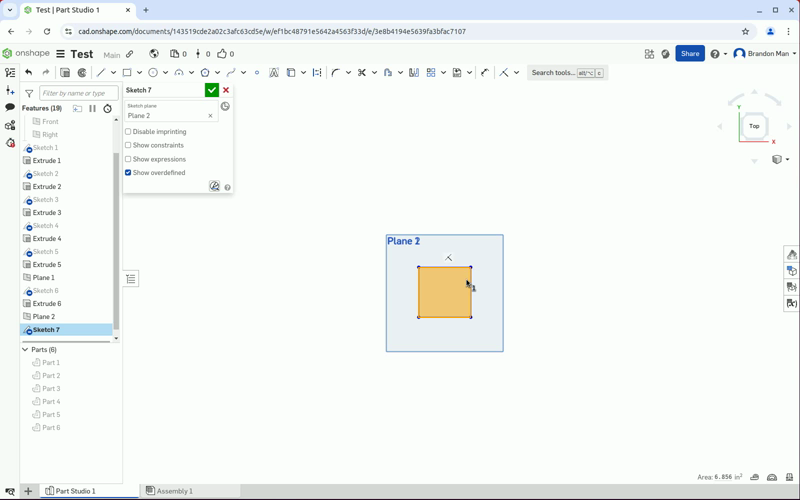
scroll(-6)
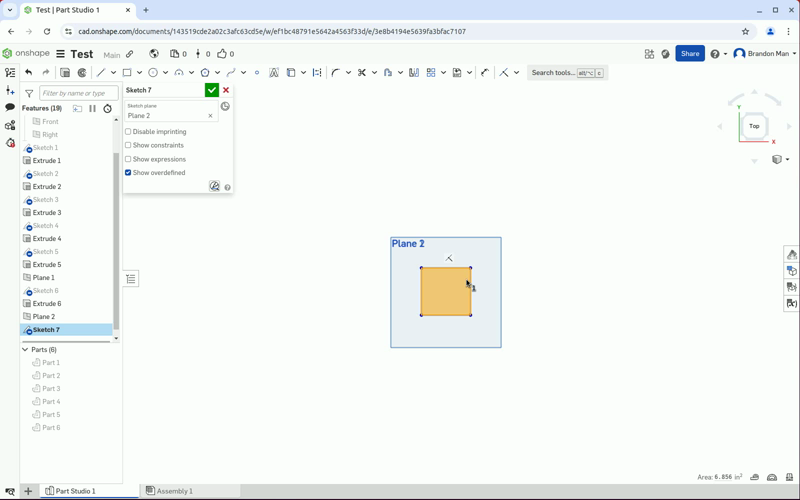
scroll(-6)
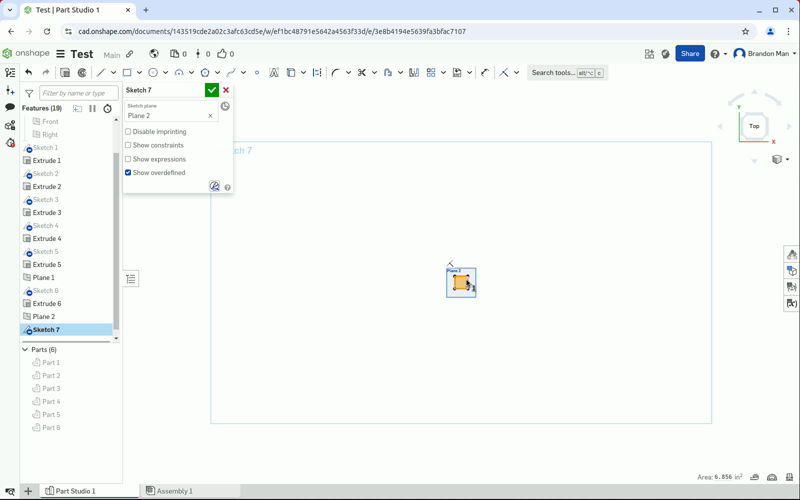
mouse_move(73, 352)
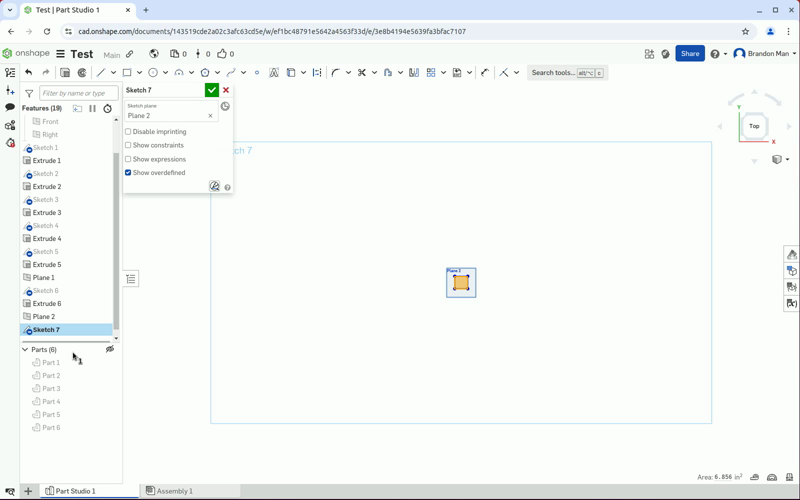
key(shift+y)
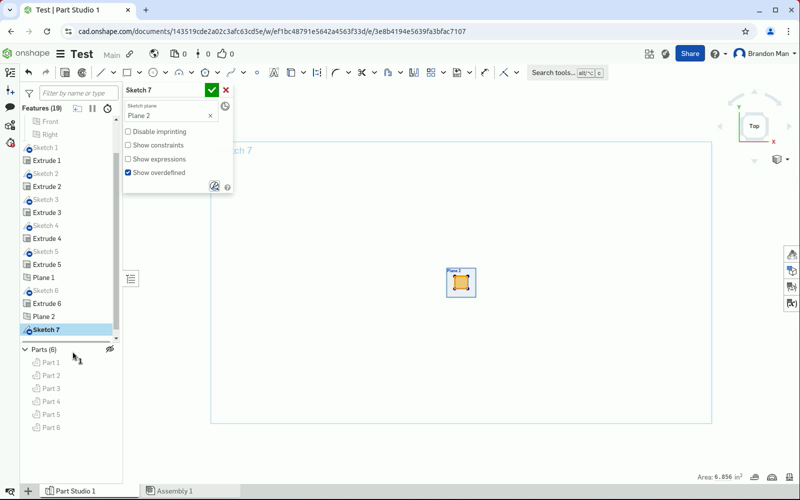
key(shift+e)
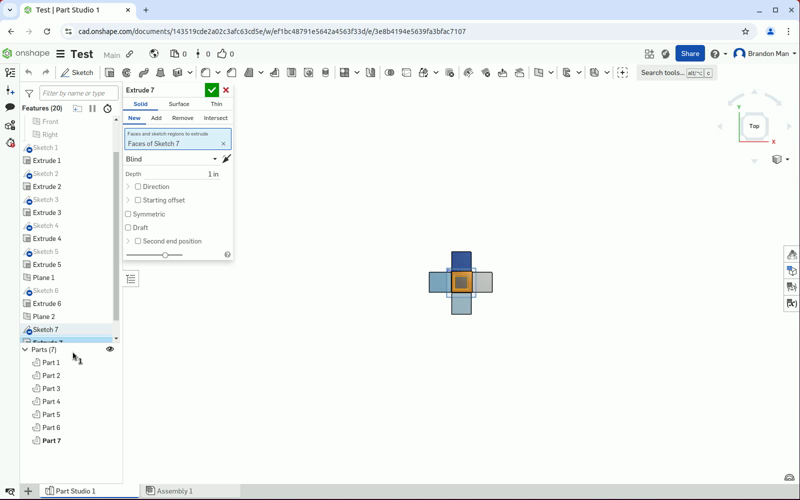
mouse_move(143, 106)
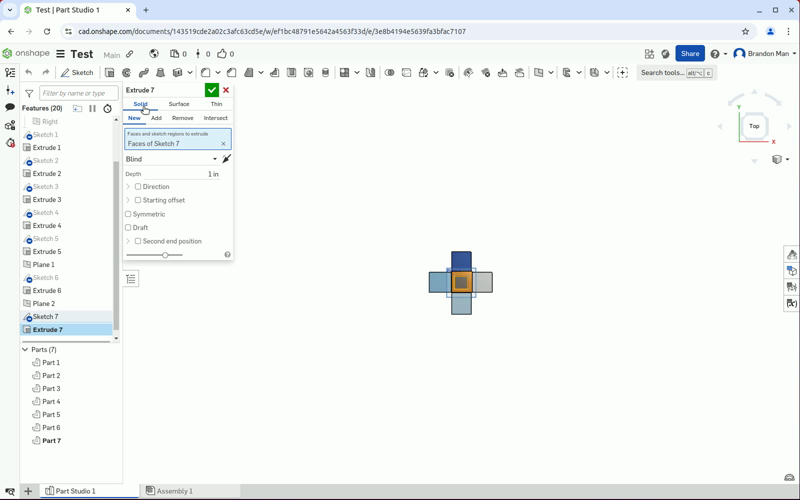
click(143, 106)
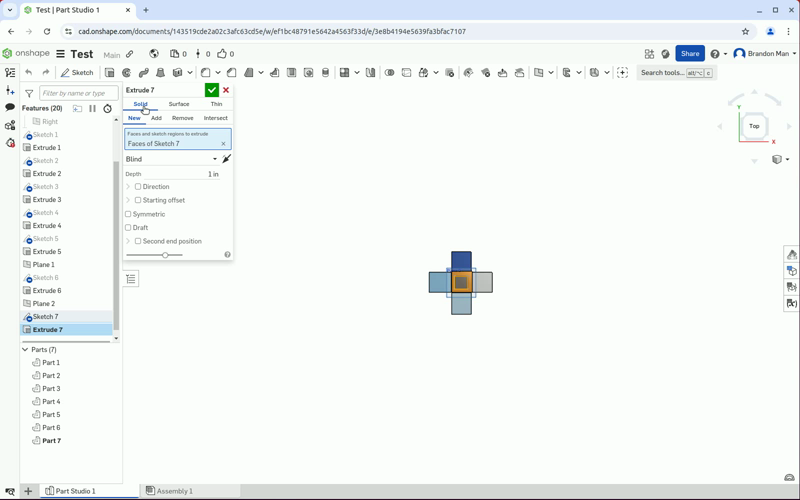
mouse_move(186, 120)
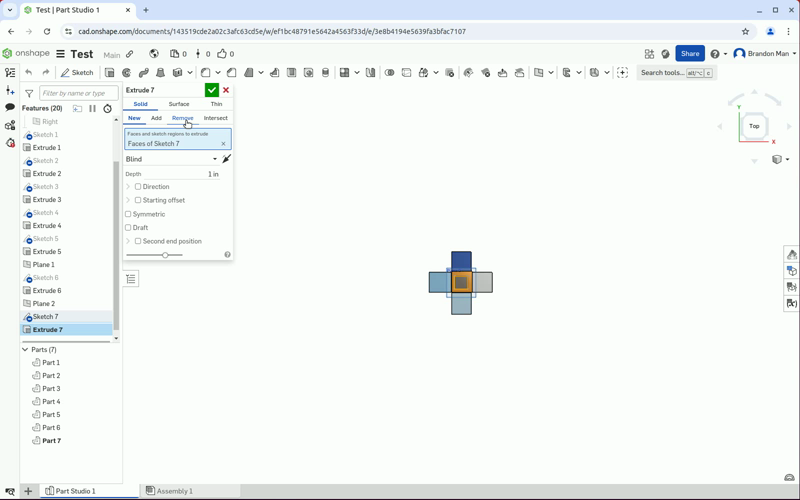
click(186, 120)
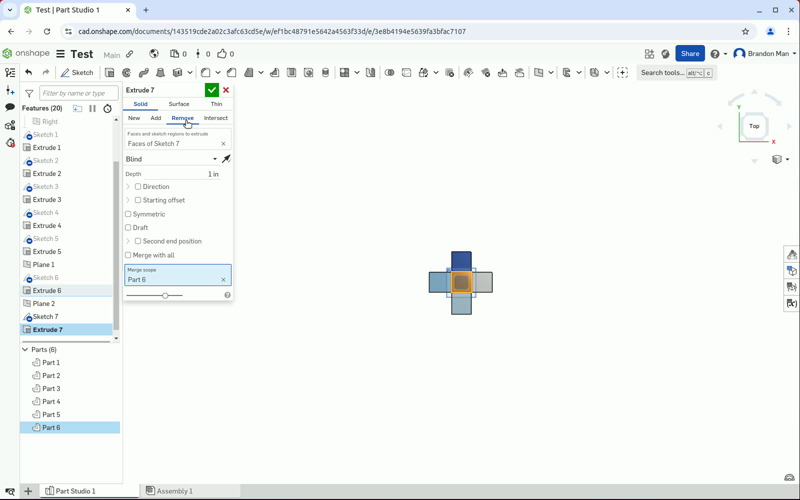
key(tab, 4)
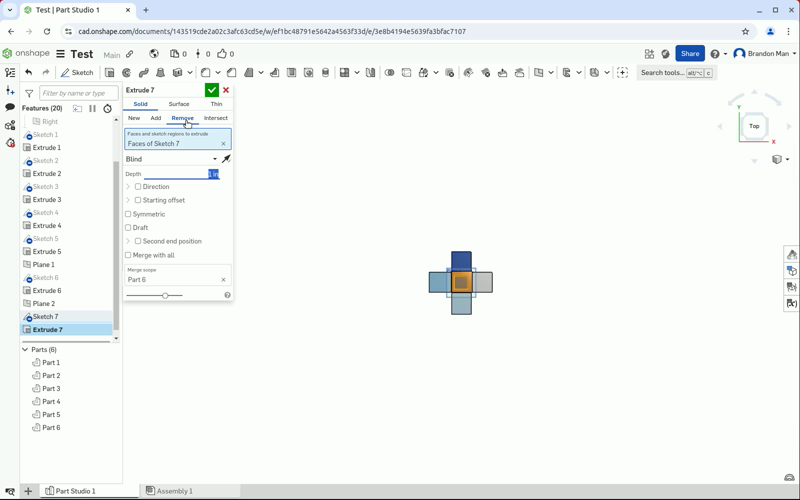
text(3.129)
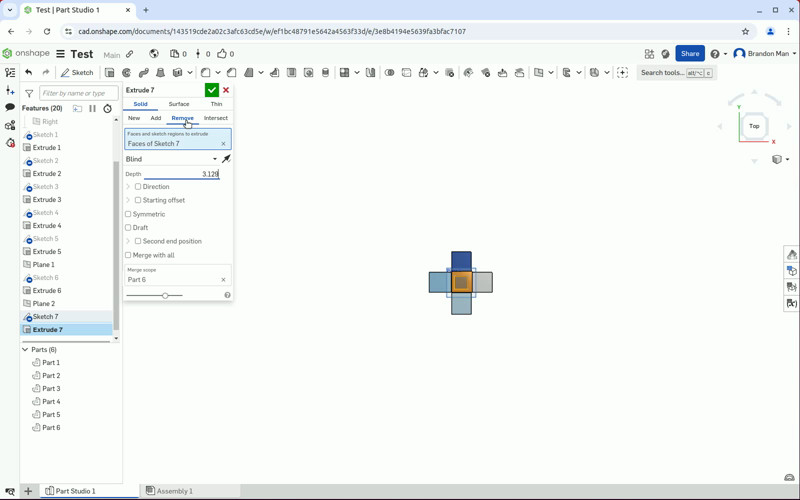
key(tab, 6)
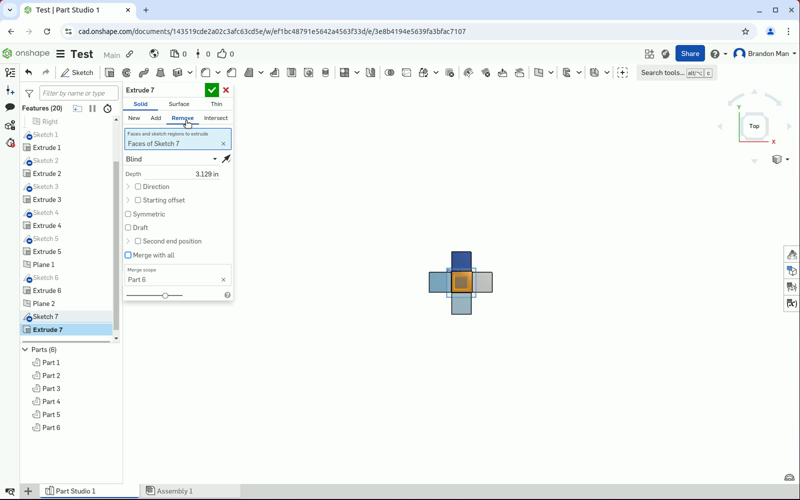
key(space)
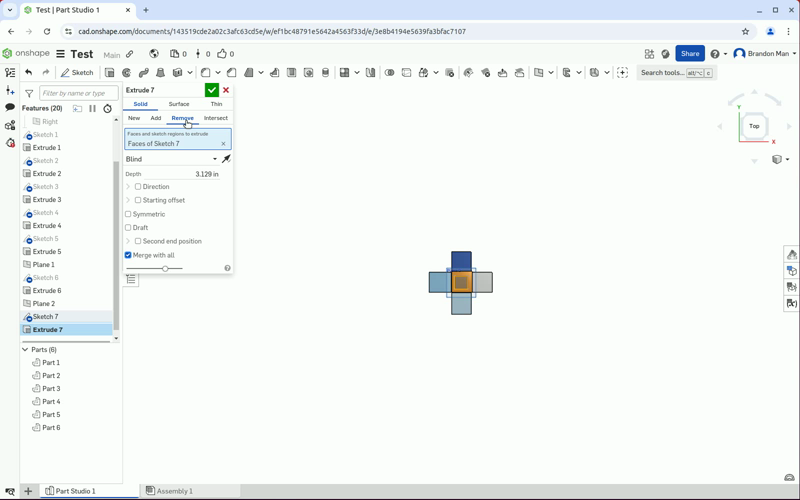
key(enter)
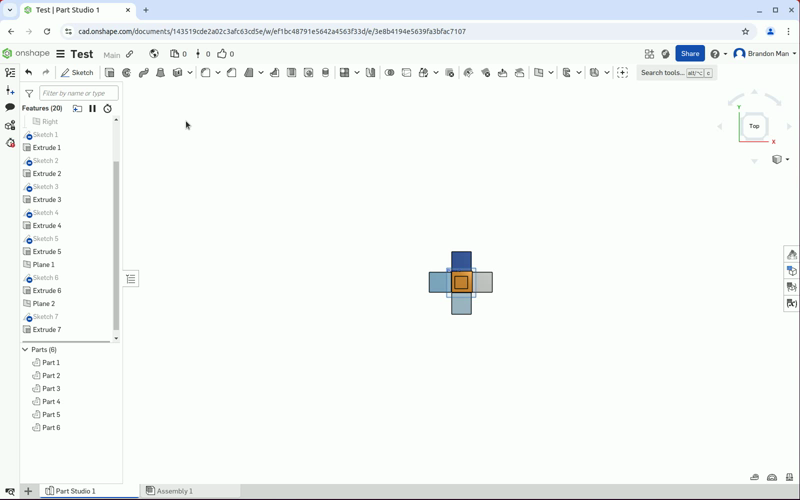
key(shift+h)
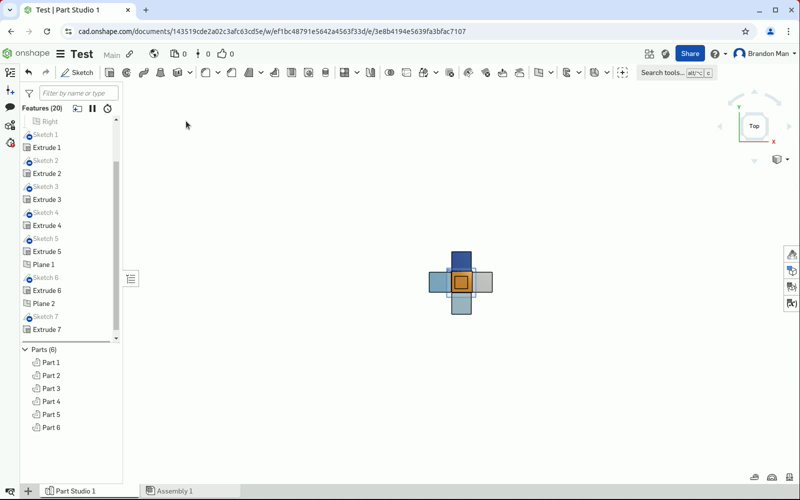
key(shift+h)
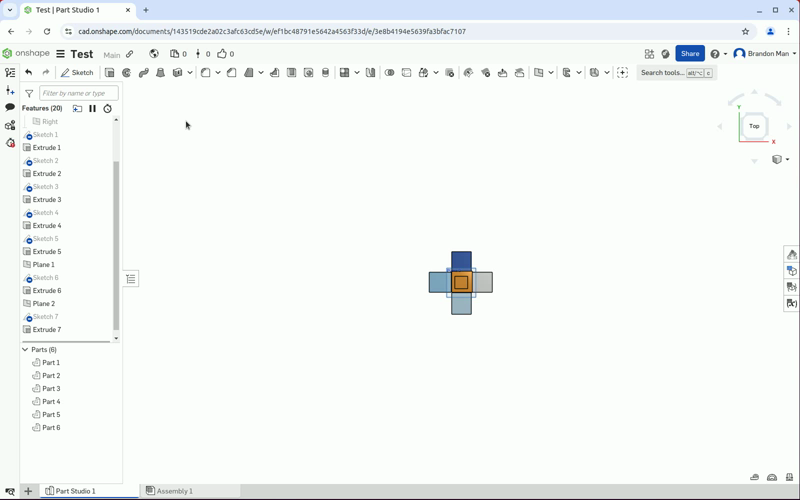
key(shift+7)
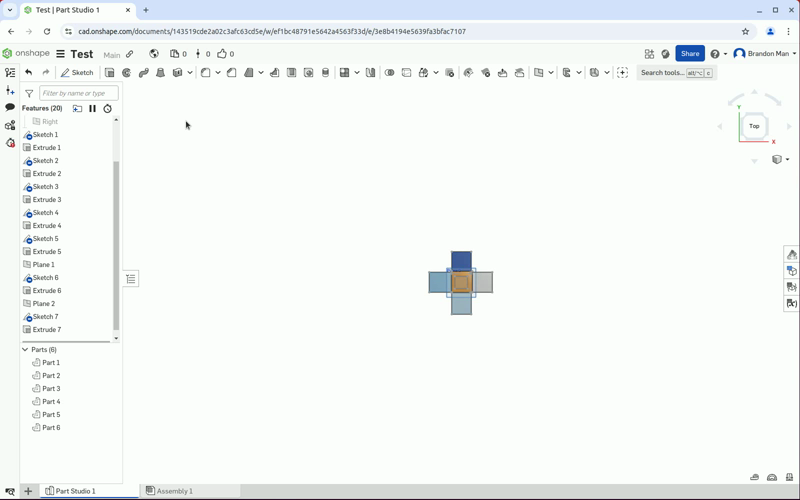
key(up, 3)
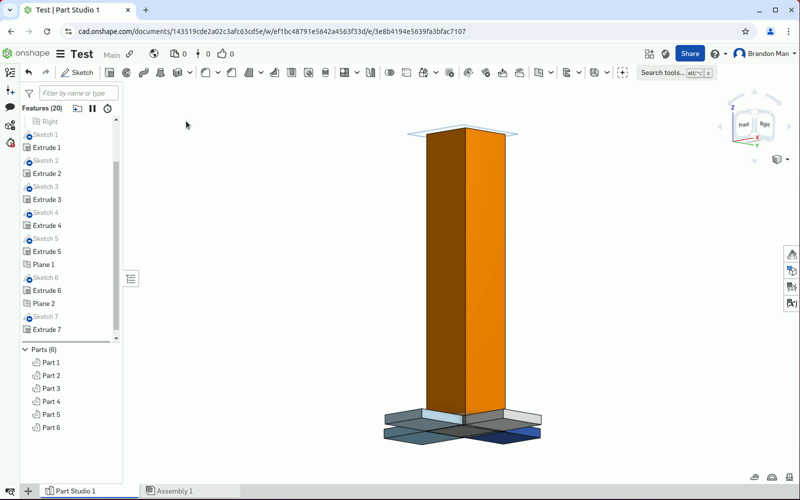
key(left, 3)
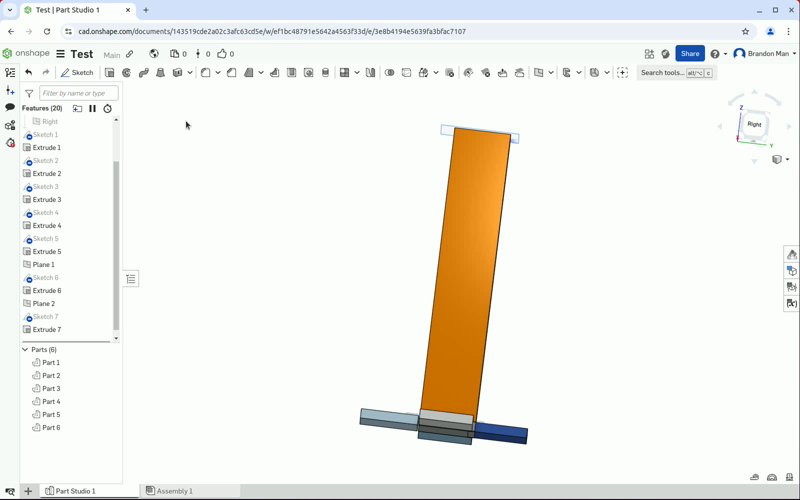
key(right, 3)
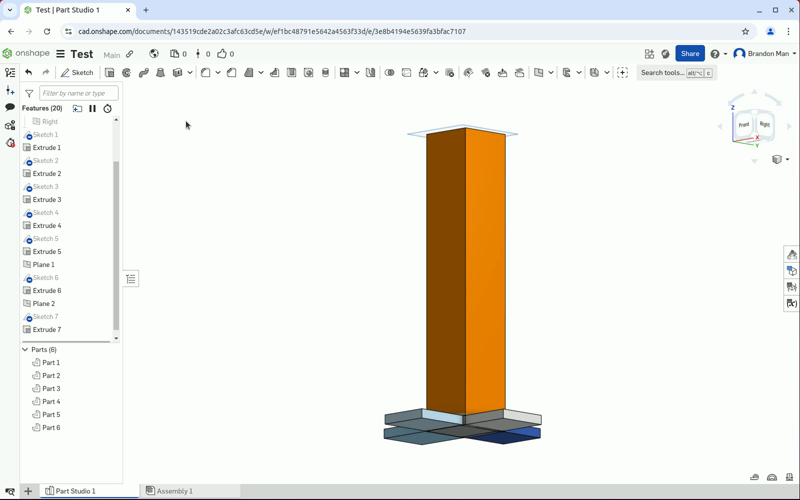
key(down, 3)
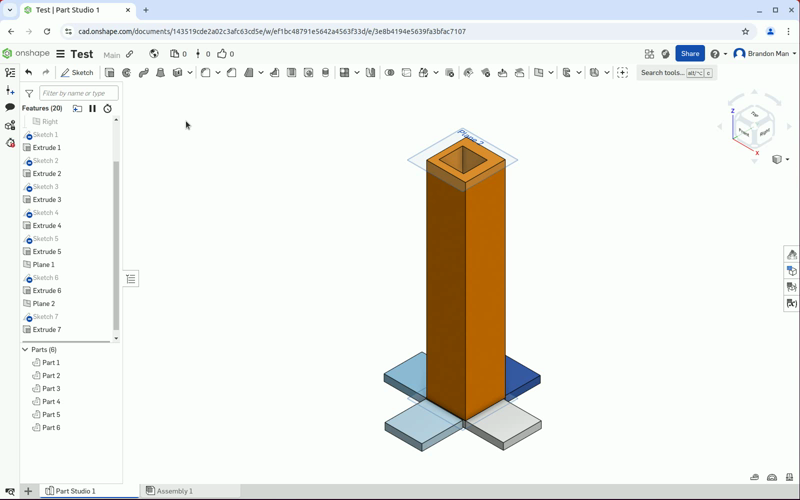
mouse_move(69, 137)
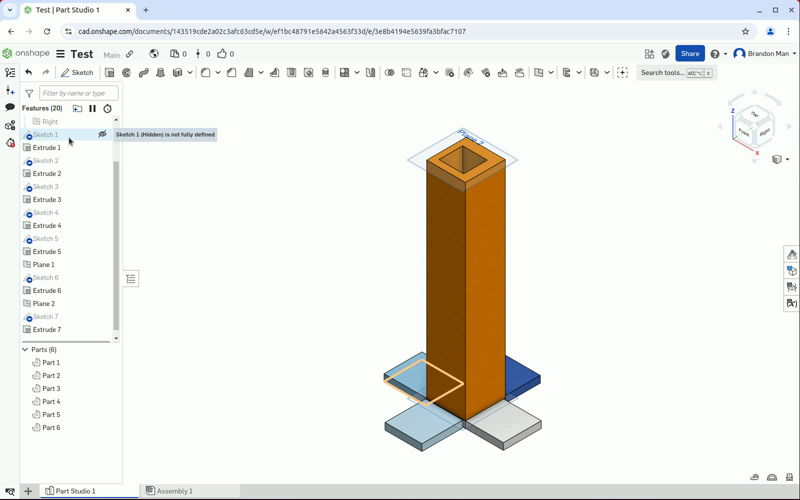
click(69, 137)